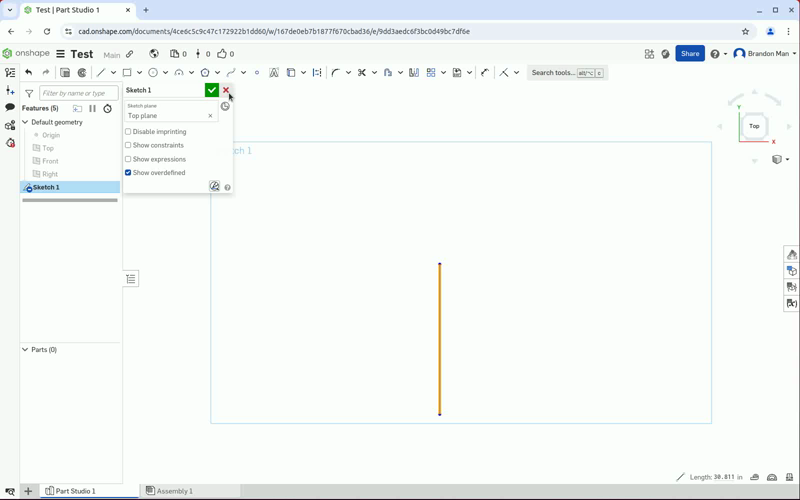
key(shift+h)
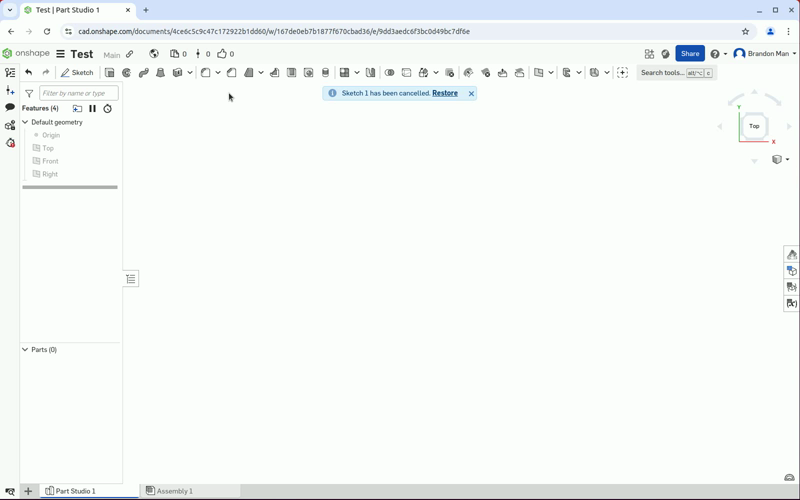
mouse_move(73, 352)
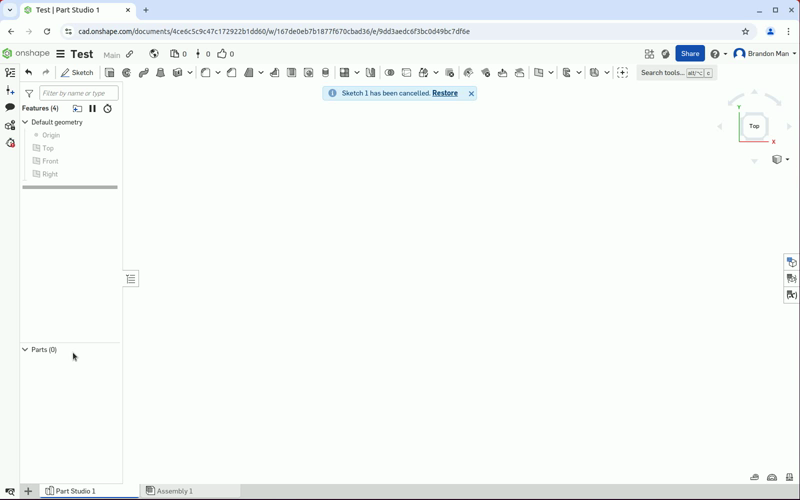
key(y)
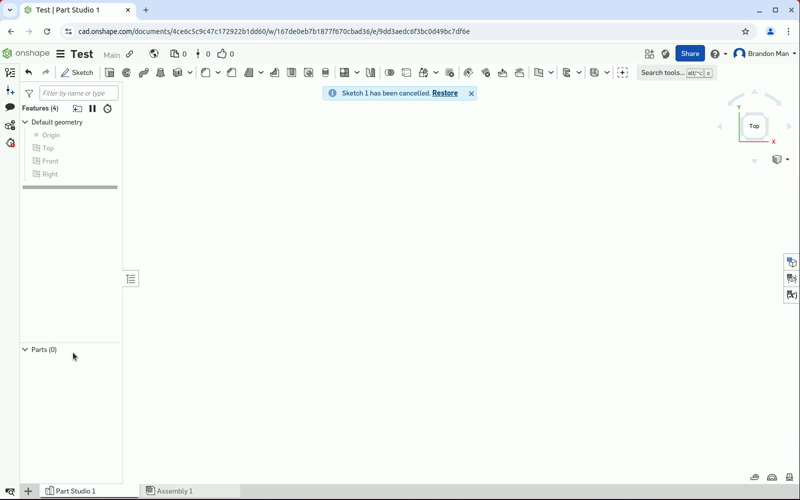
key(shift+p)
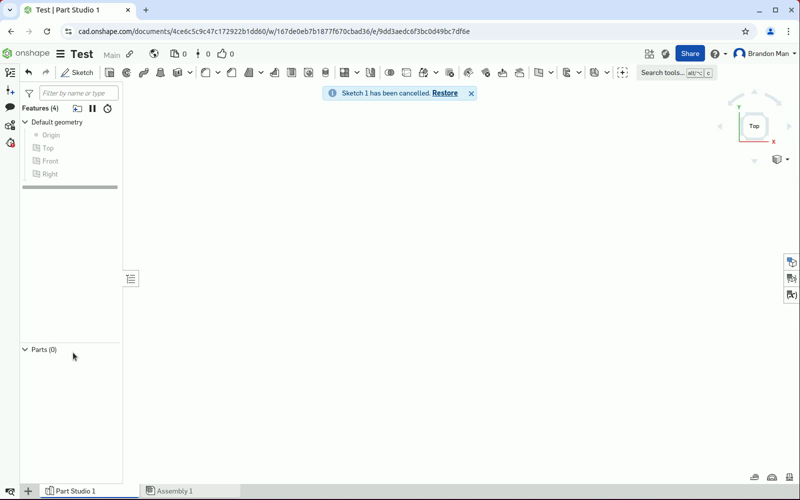
key(space)
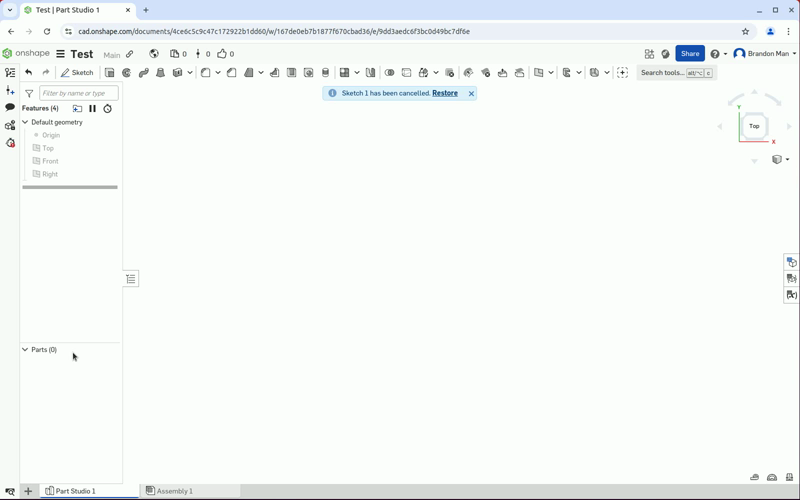
key_down(shift)
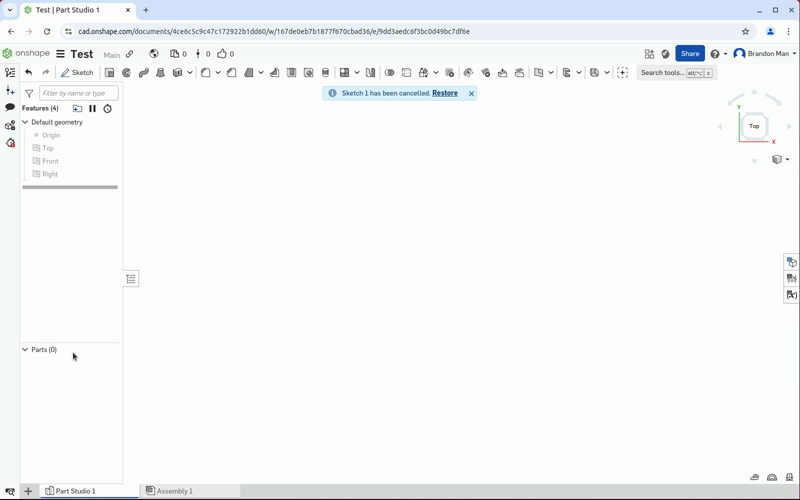
key(up)
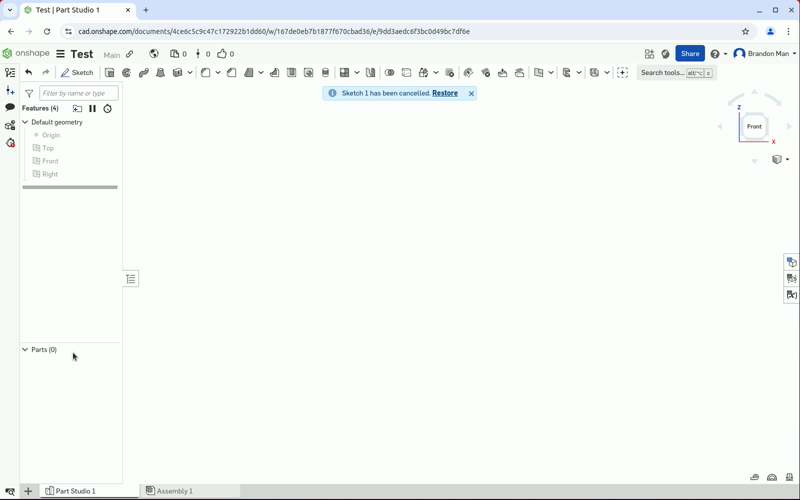
key_up(shift)
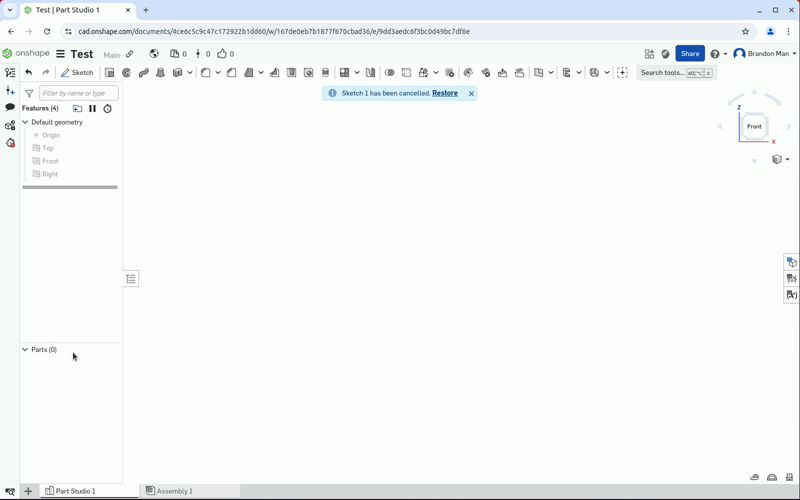
mouse_move(73, 352)
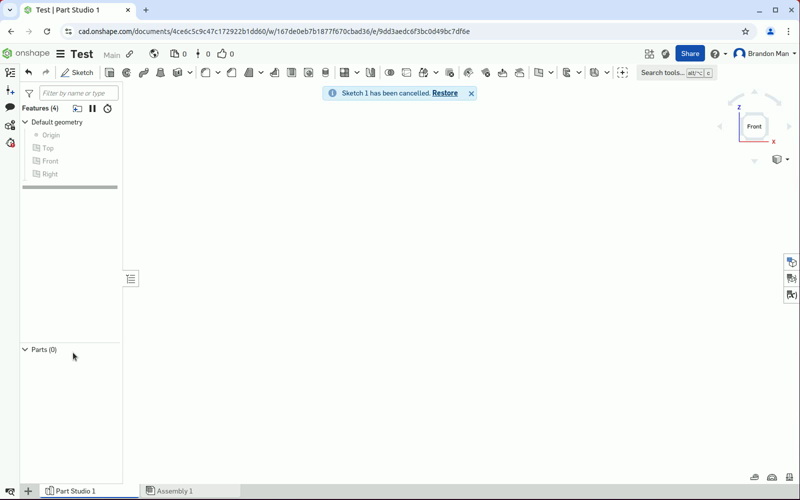
key(shift+y)
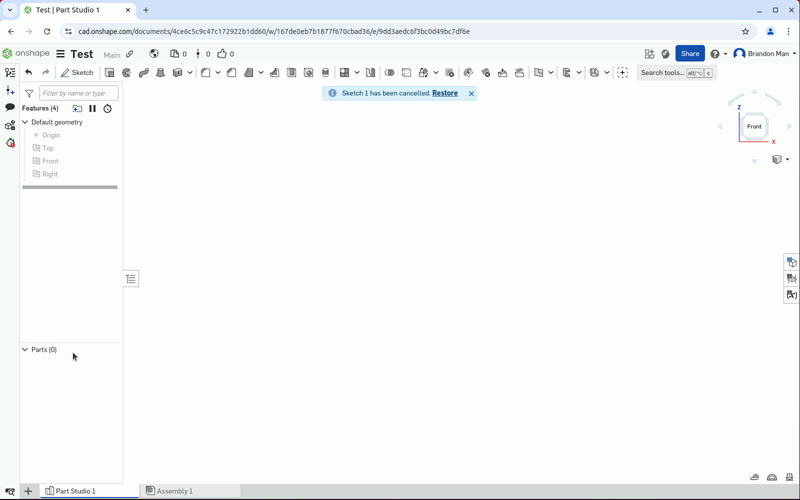
key(shift+s)
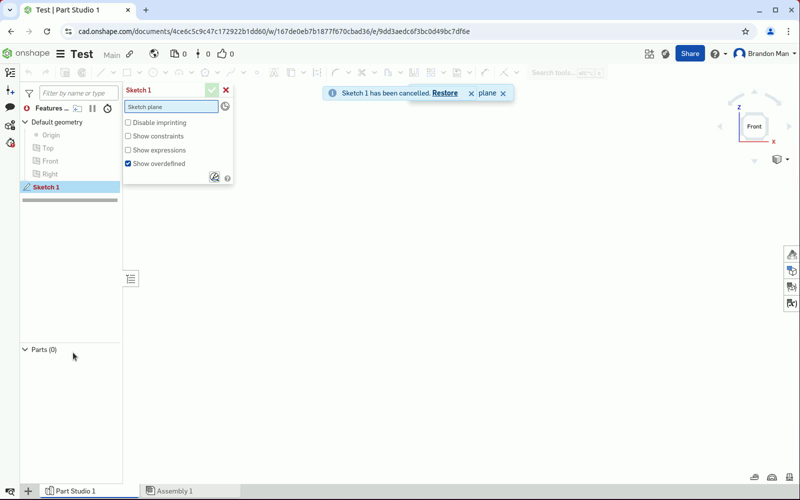
mouse_move(73, 163)
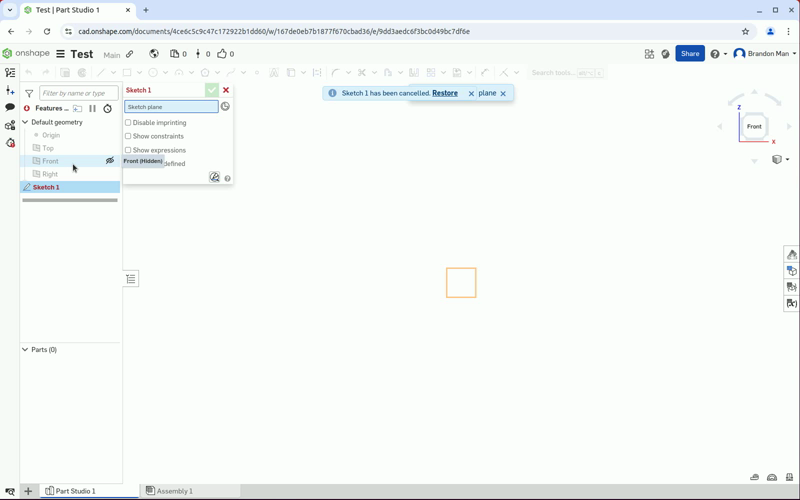
click(73, 163)
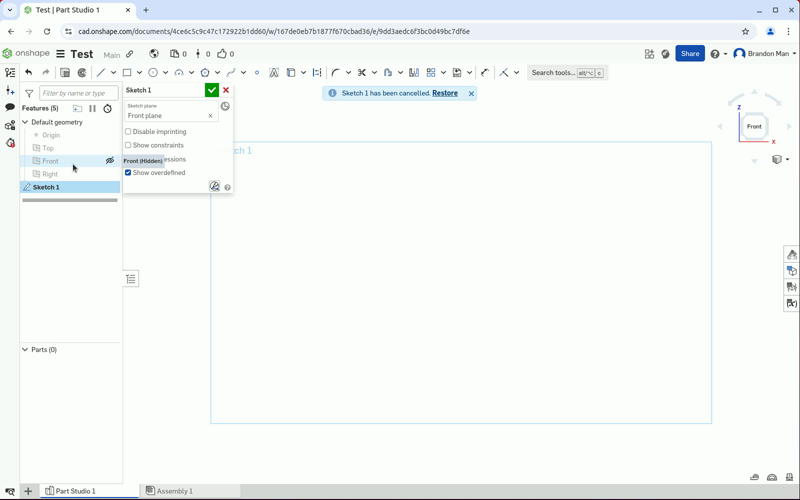
mouse_move(73, 352)
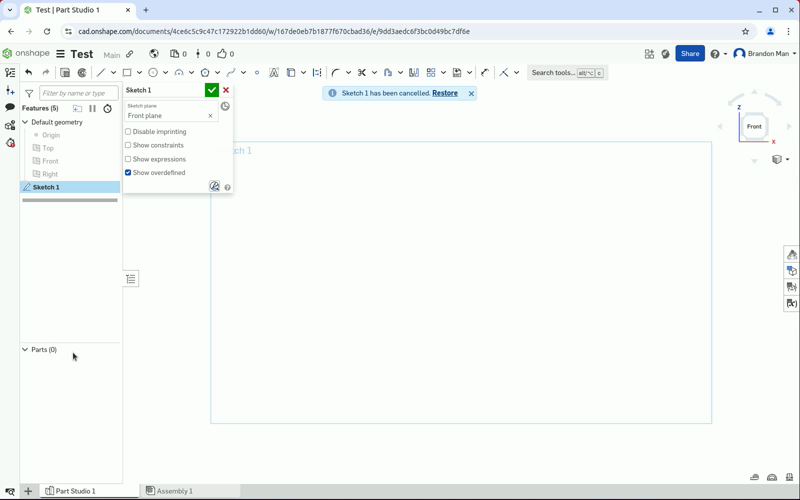
key(y)
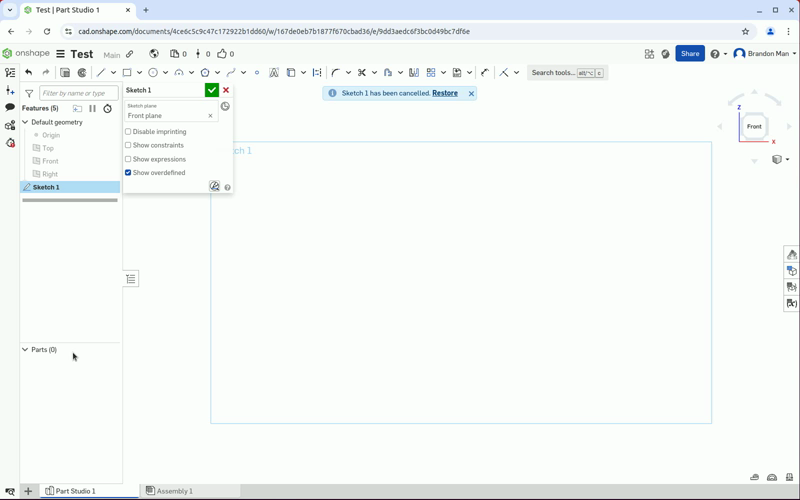
key(a)
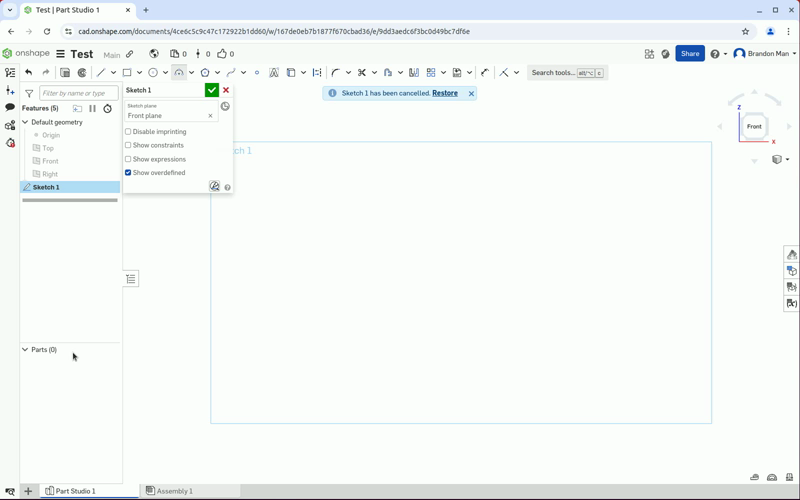
key_down(shift)
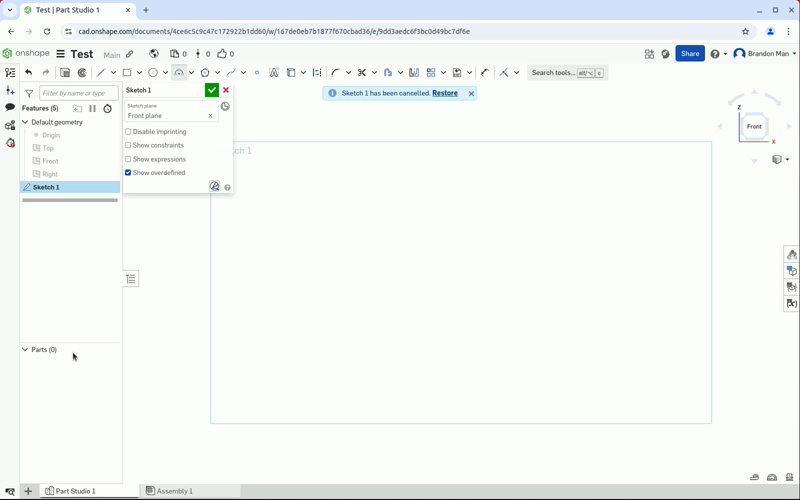
mouse_move(487, 217)
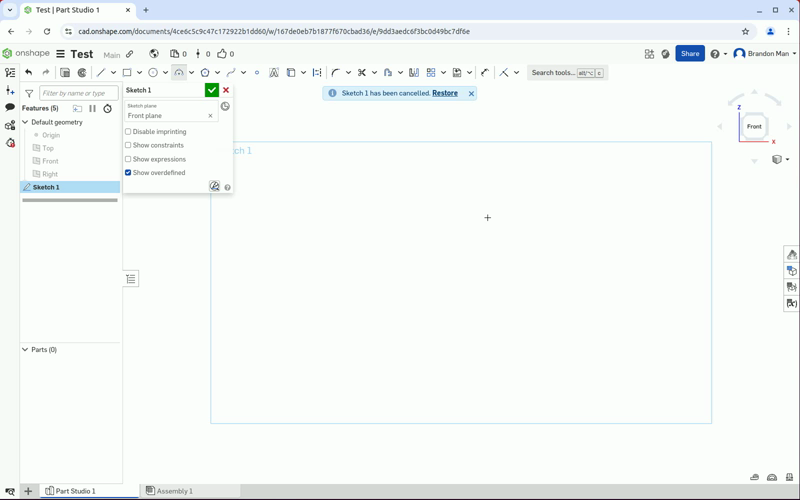
click(487, 217)
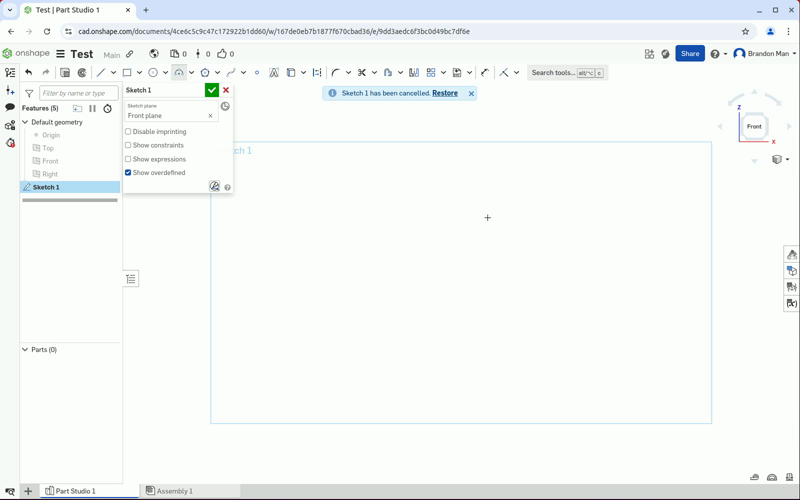
key_up(shift)
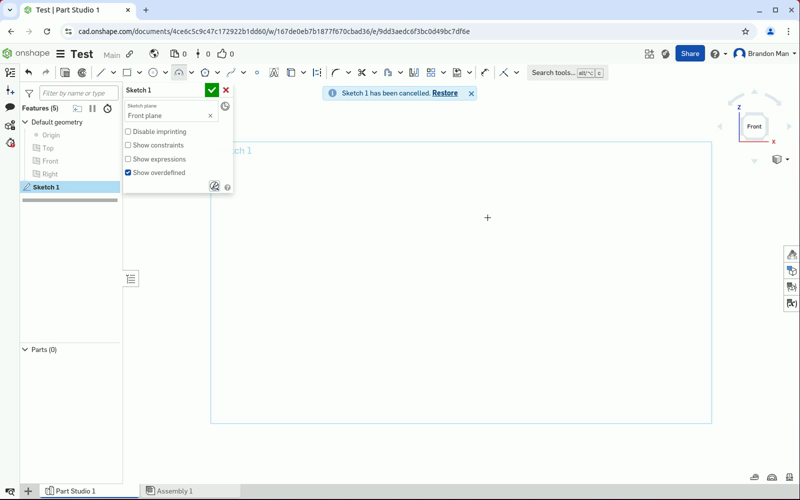
key_down(shift)
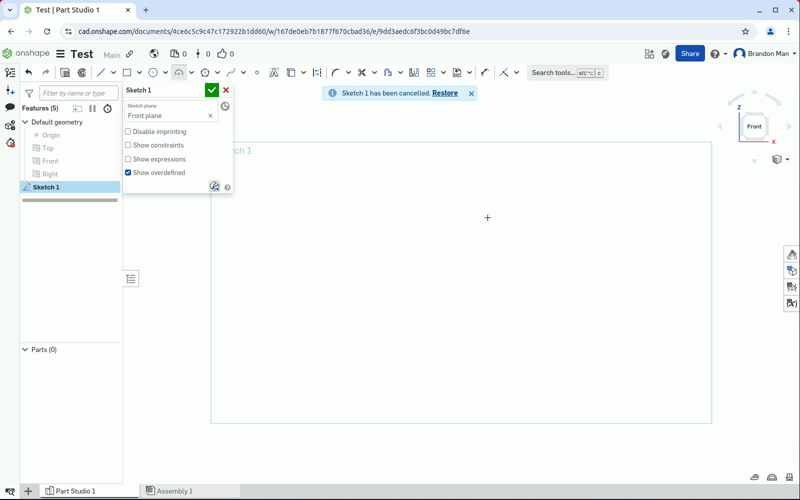
mouse_move(527, 256)
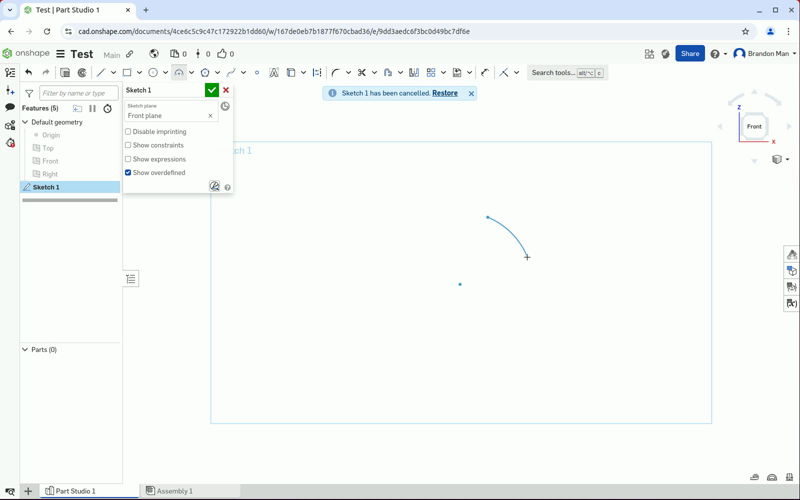
click(527, 256)
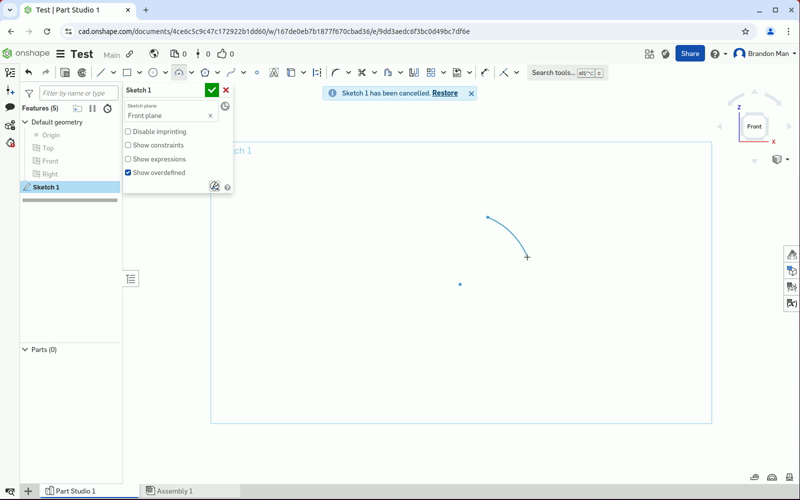
mouse_move(511, 232)
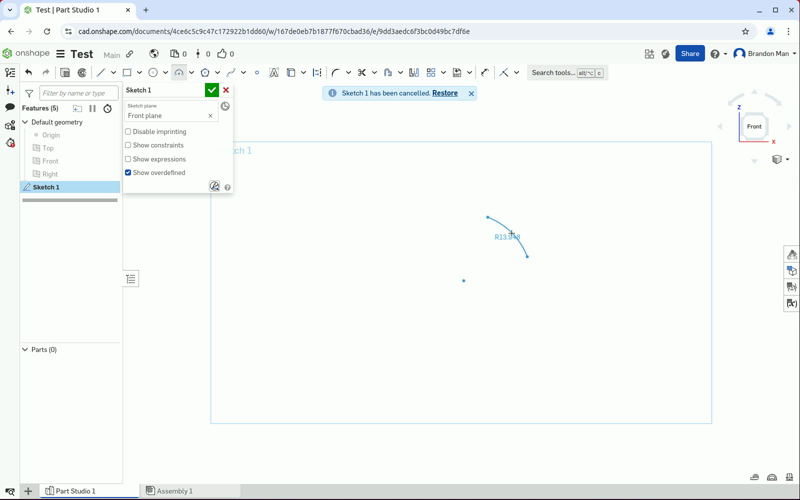
click(511, 232)
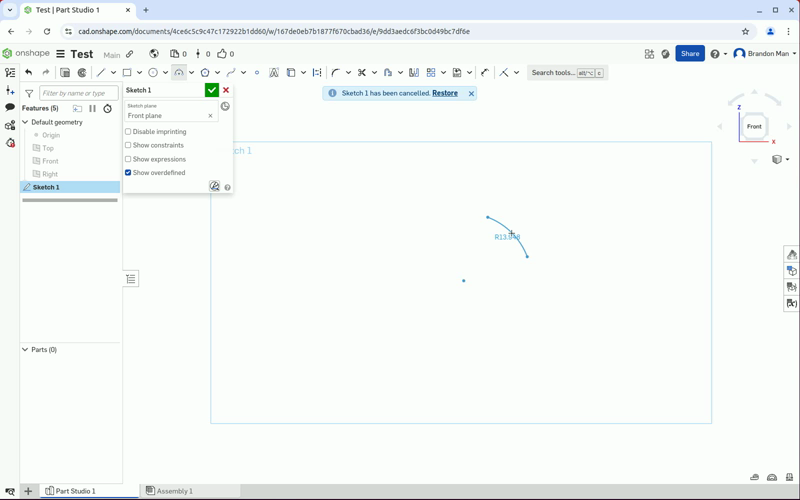
key_up(shift)
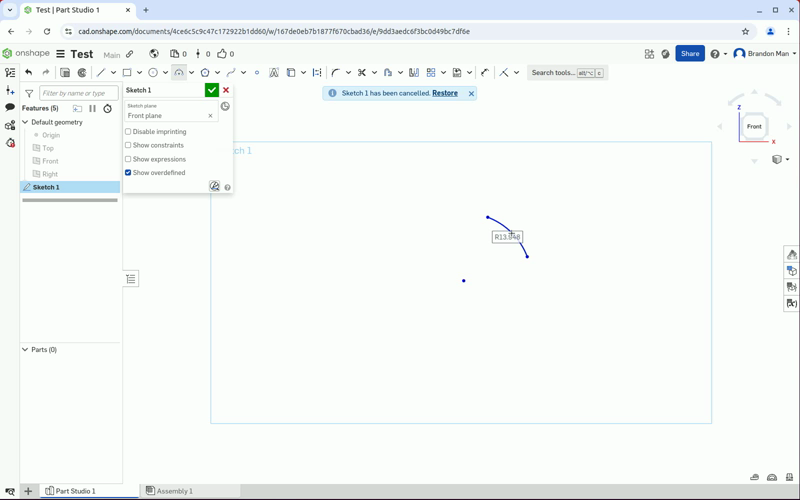
key(esc)
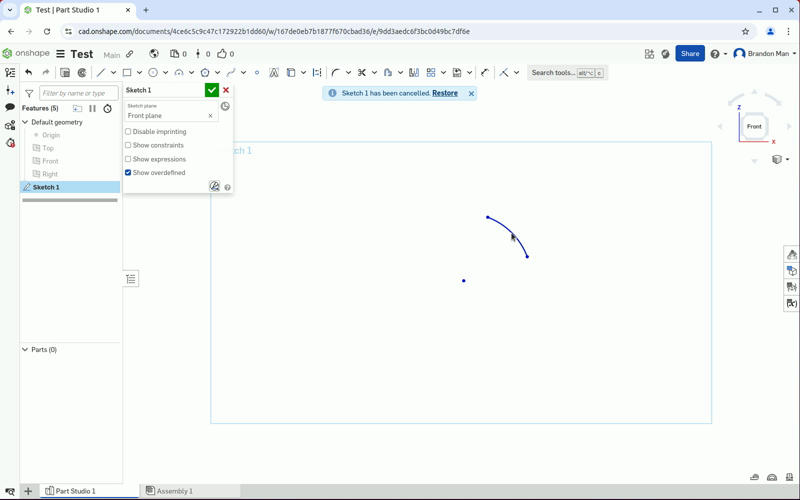
key(l)
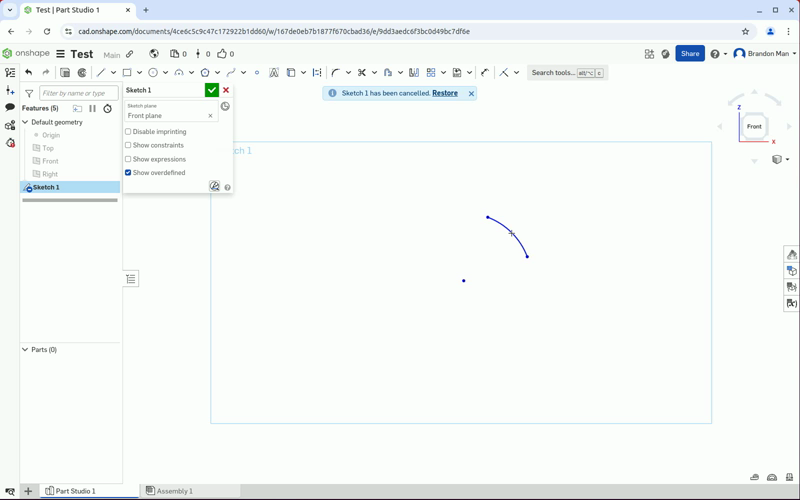
mouse_move(527, 256)
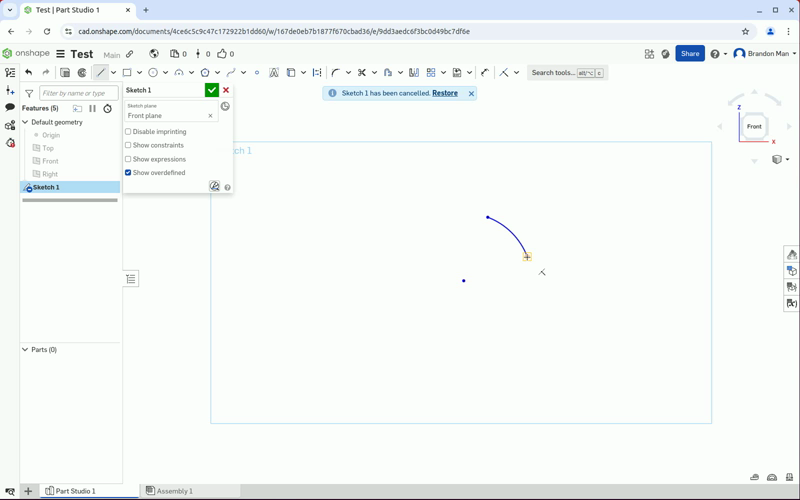
click(527, 256)
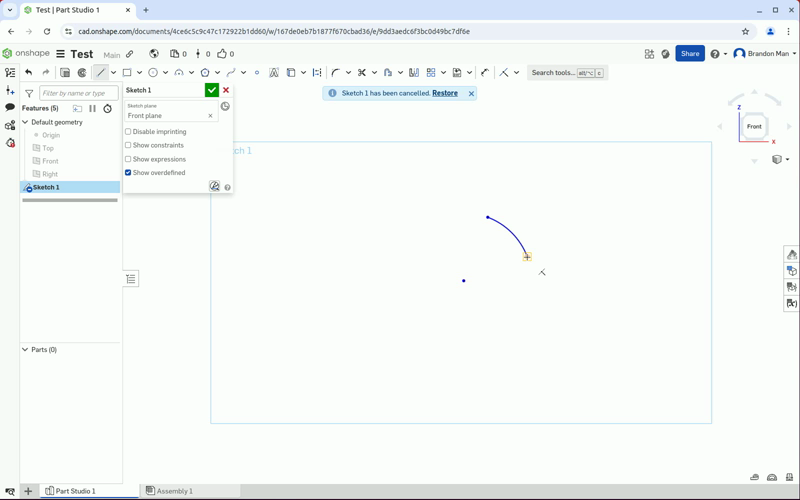
key_down(shift)
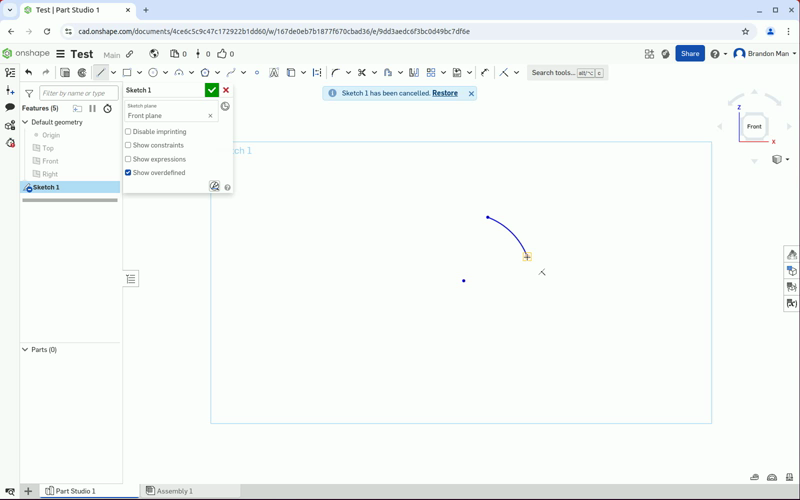
mouse_move(557, 256)
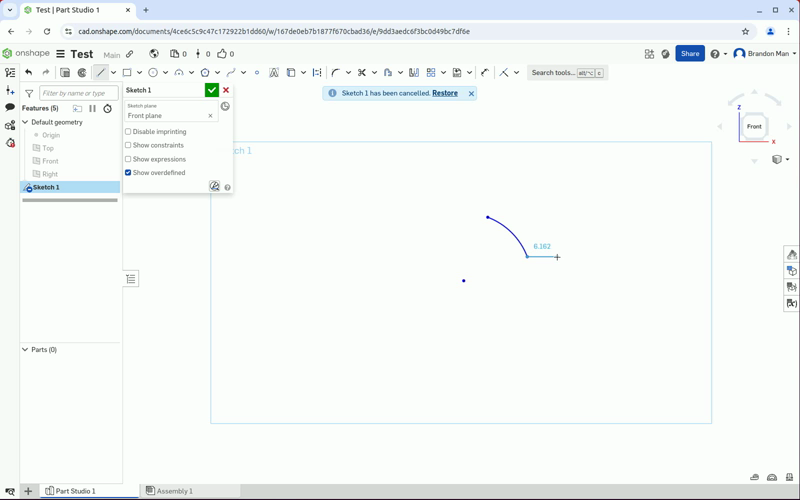
mouse_move(541, 203)
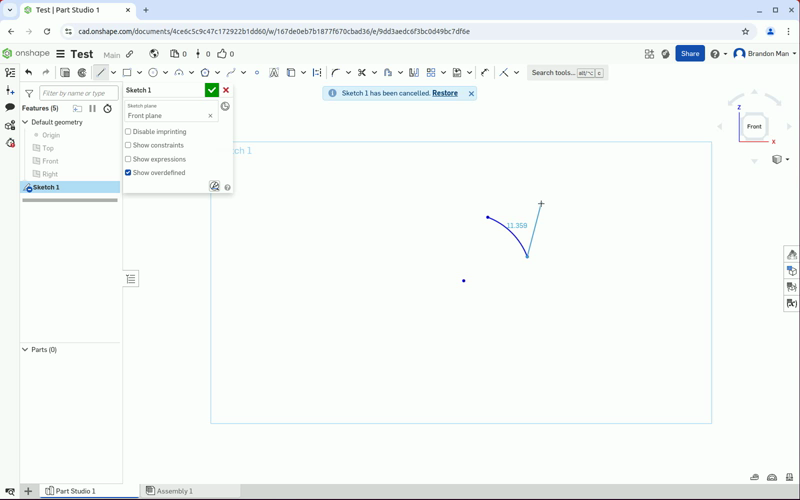
click(541, 203)
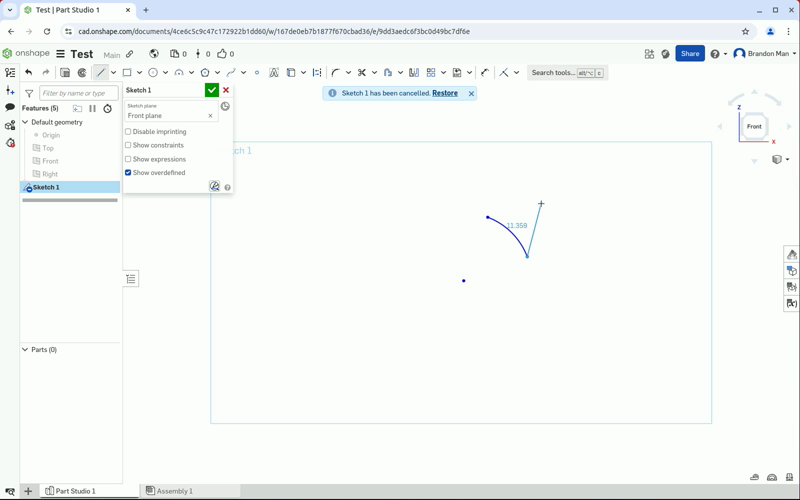
key_up(shift)
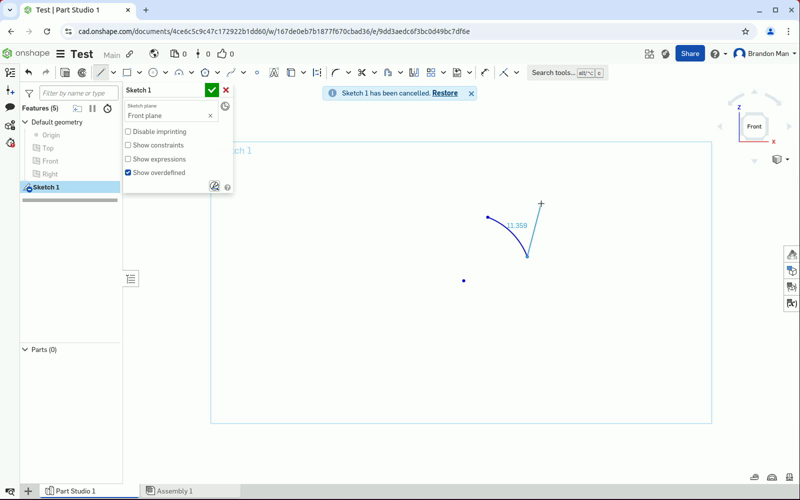
mouse_move(571, 203)
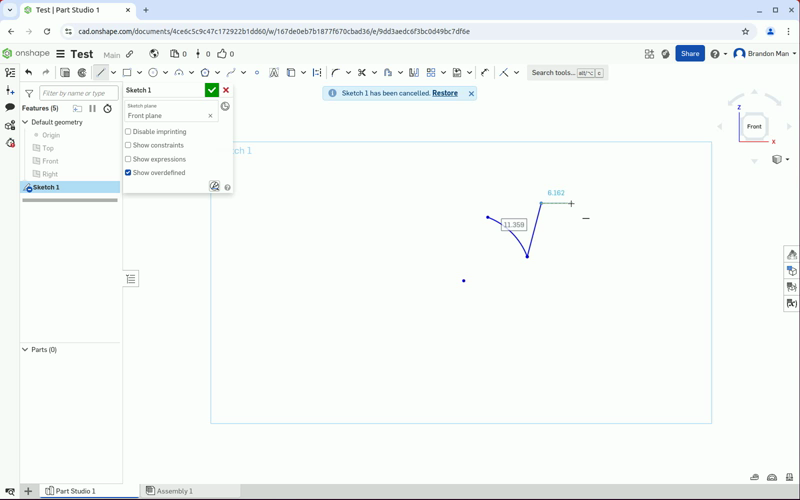
key_down(shift)
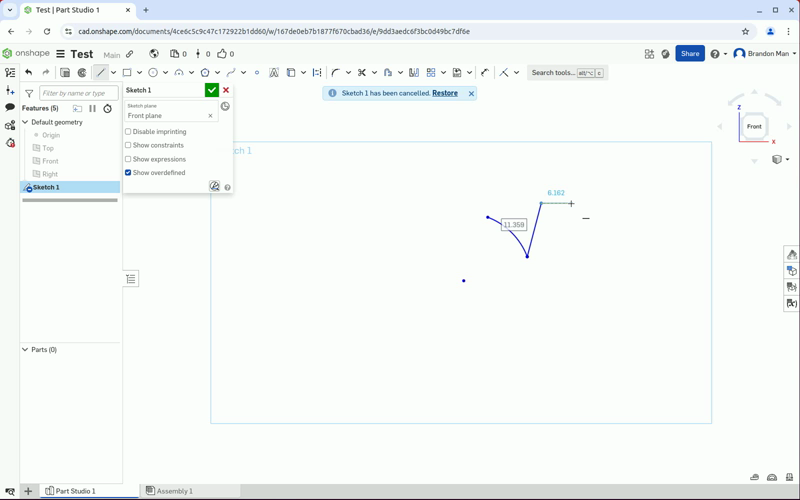
mouse_move(487, 217)
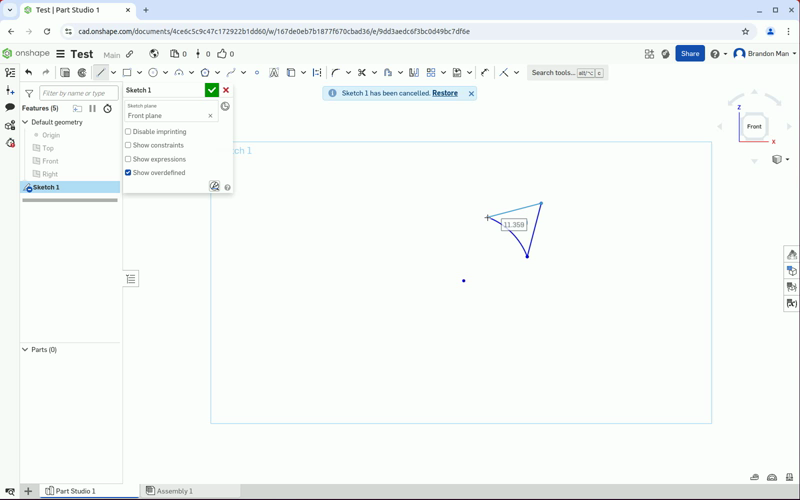
key_up(shift)
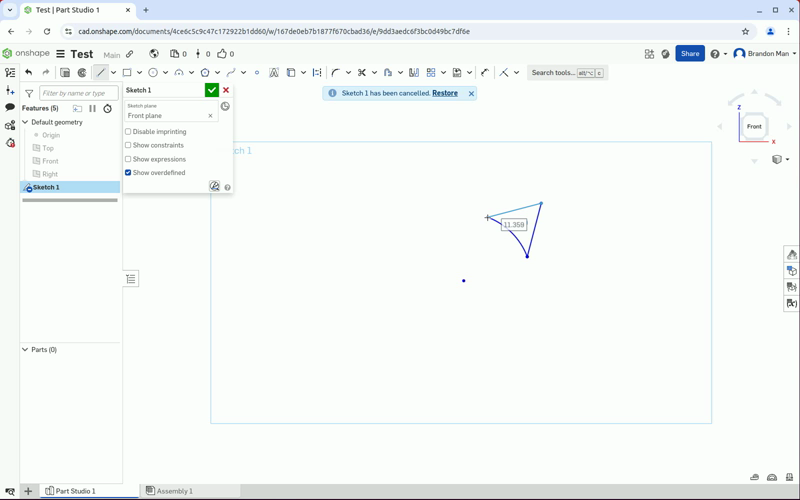
click(487, 217)
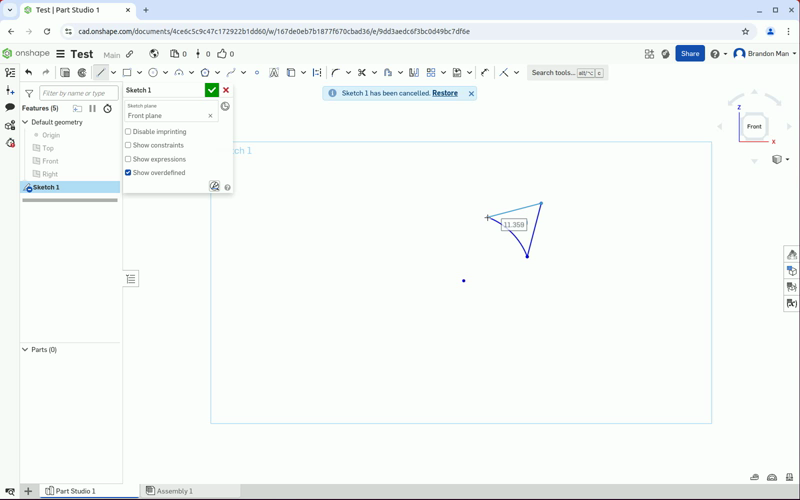
key(esc)
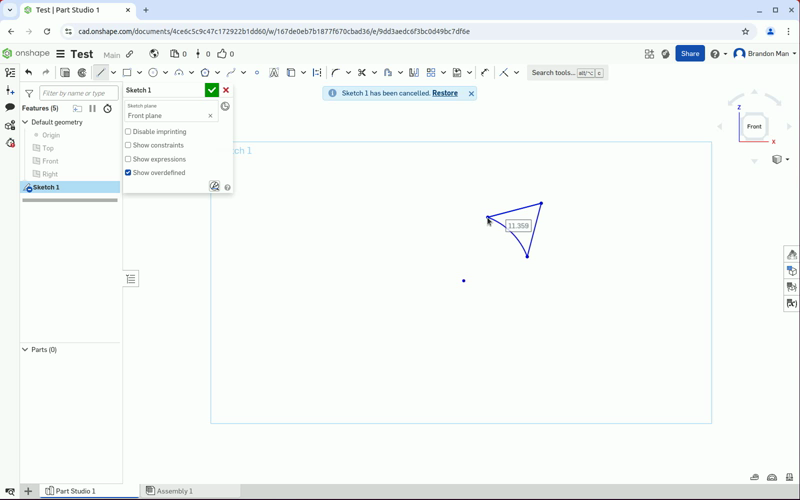
mouse_move(527, 233)
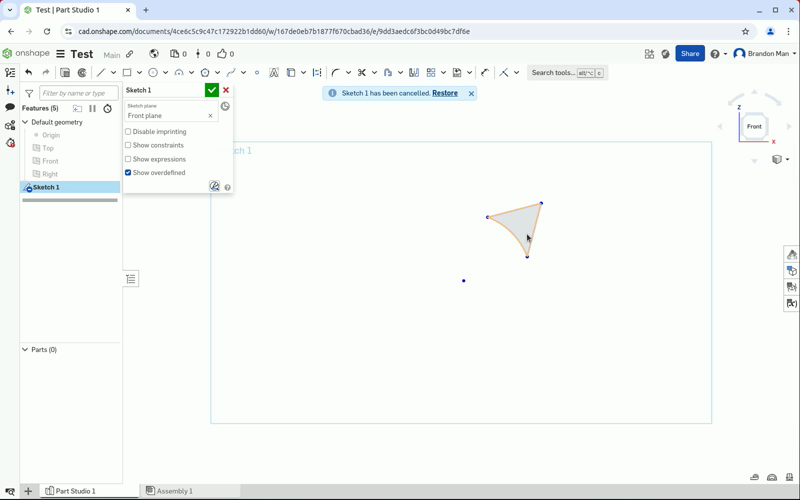
scroll(6)
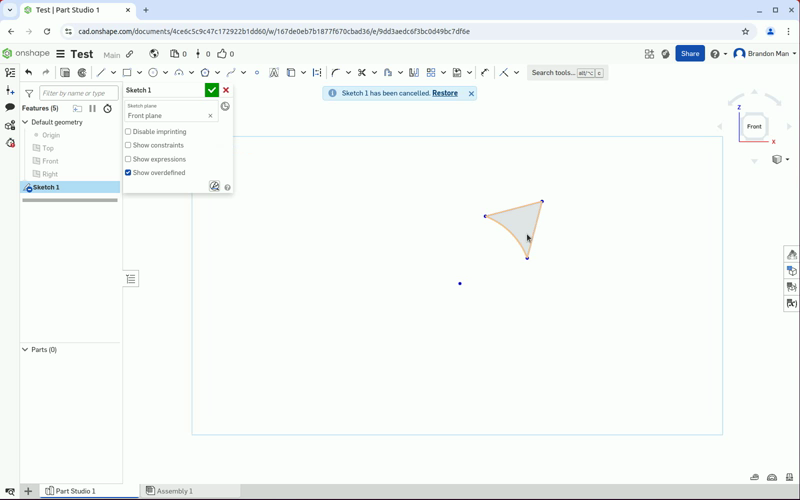
scroll(6)
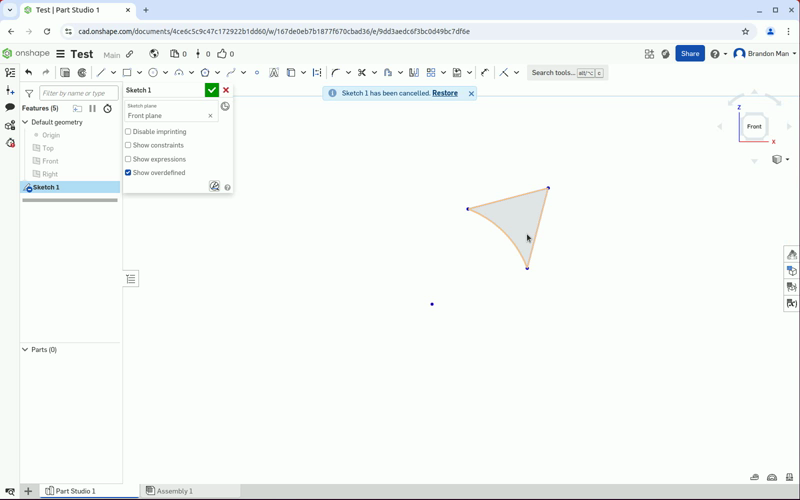
scroll(6)
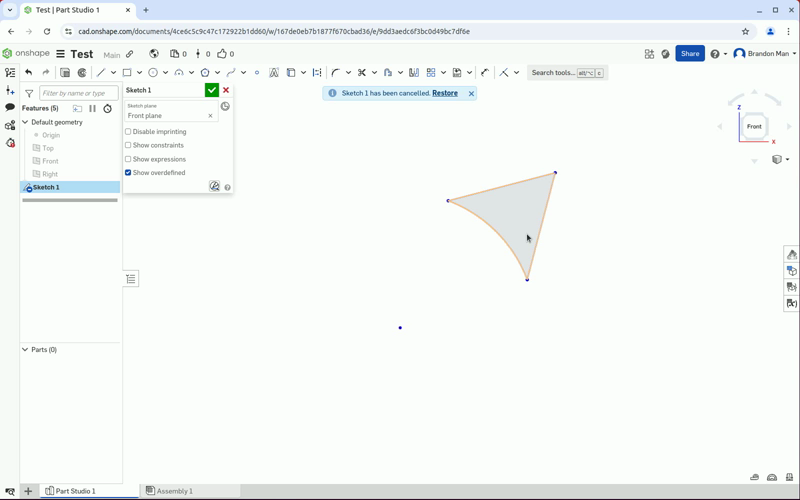
scroll(6)
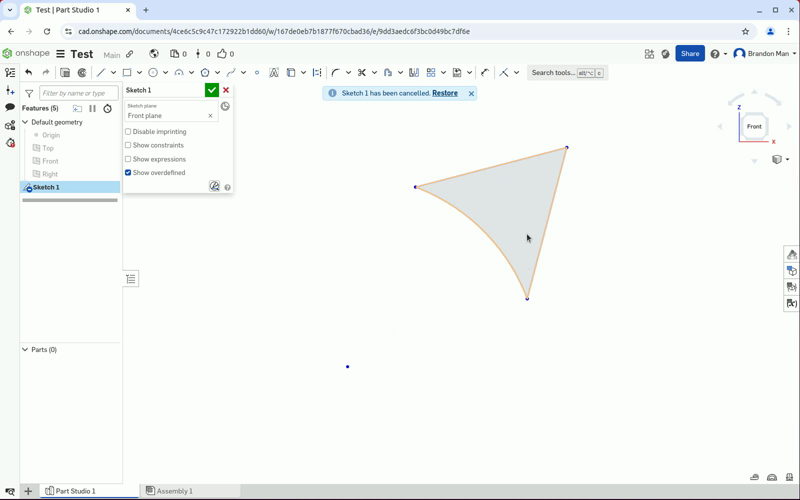
scroll(6)
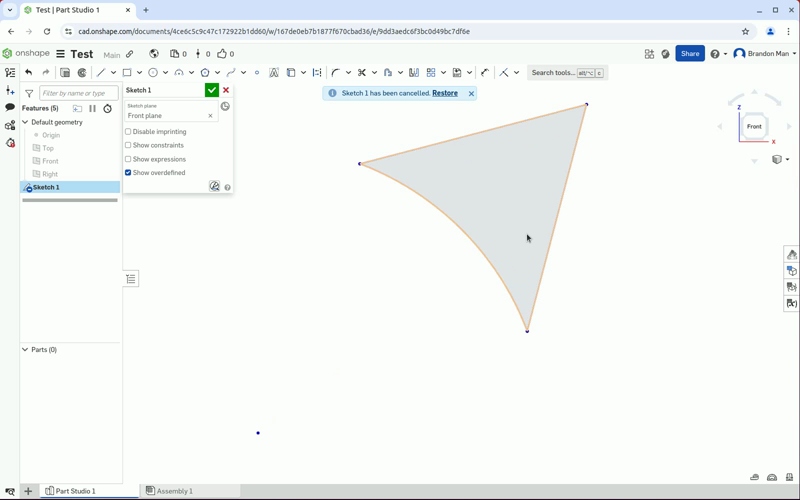
scroll(6)
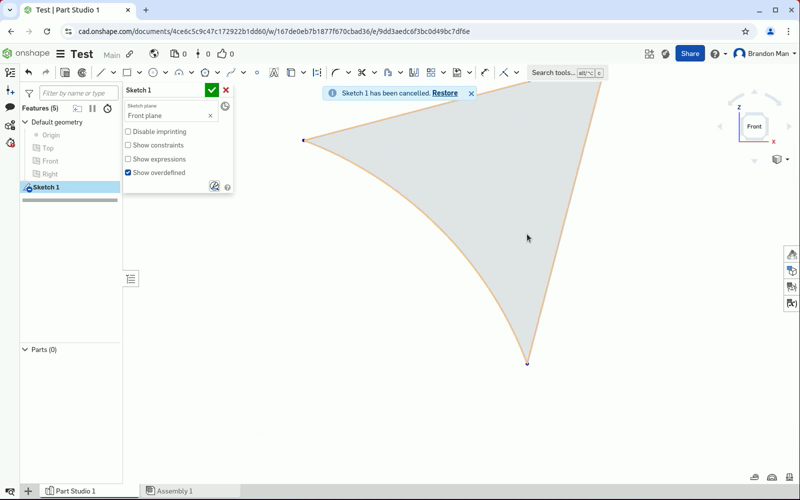
scroll(6)
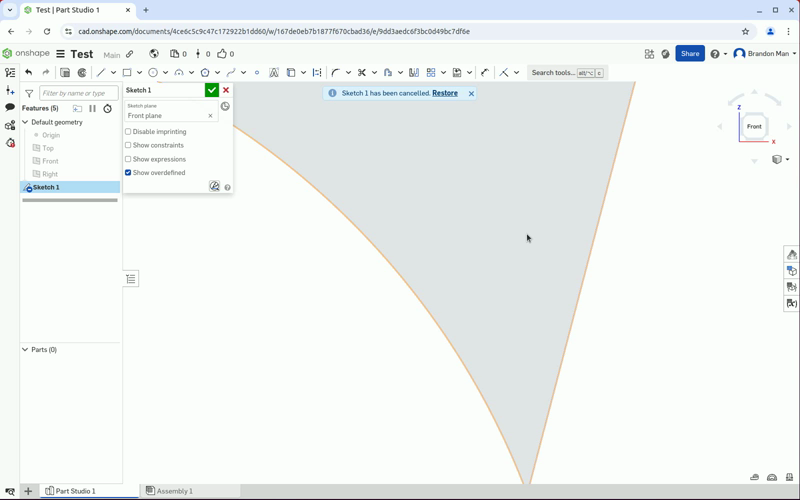
click(527, 233)
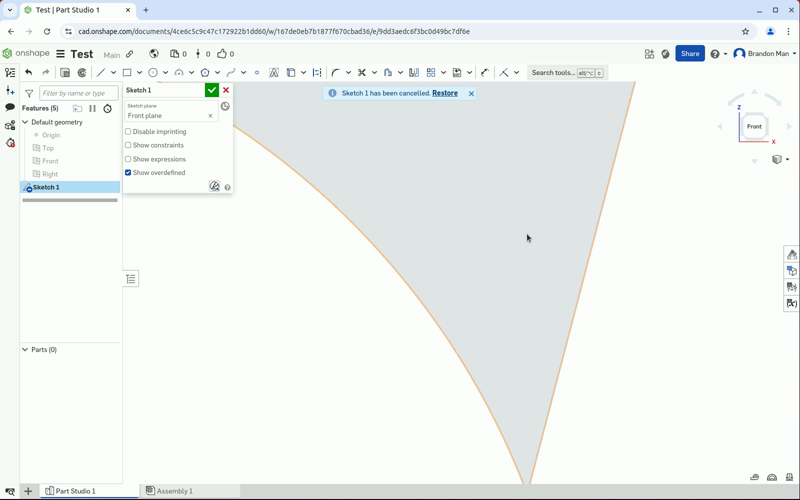
scroll(-6)
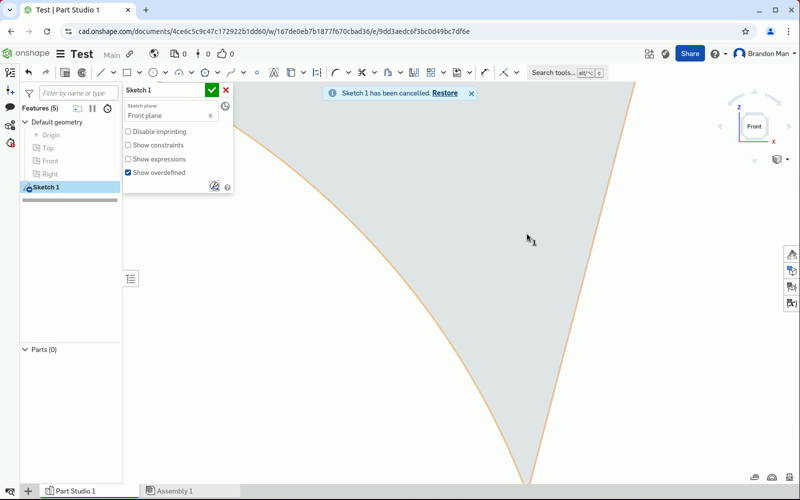
scroll(-6)
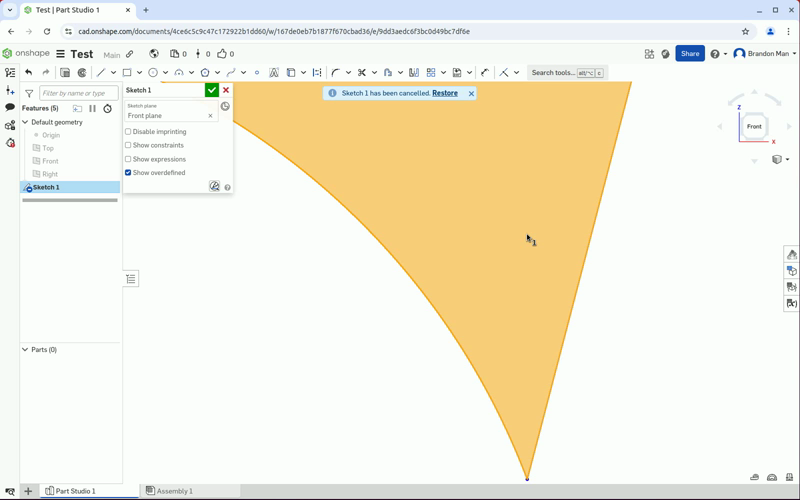
scroll(-6)
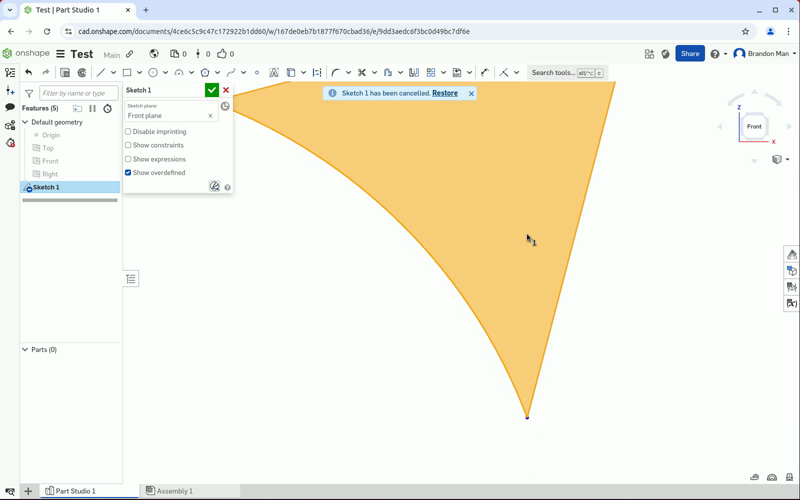
scroll(-6)
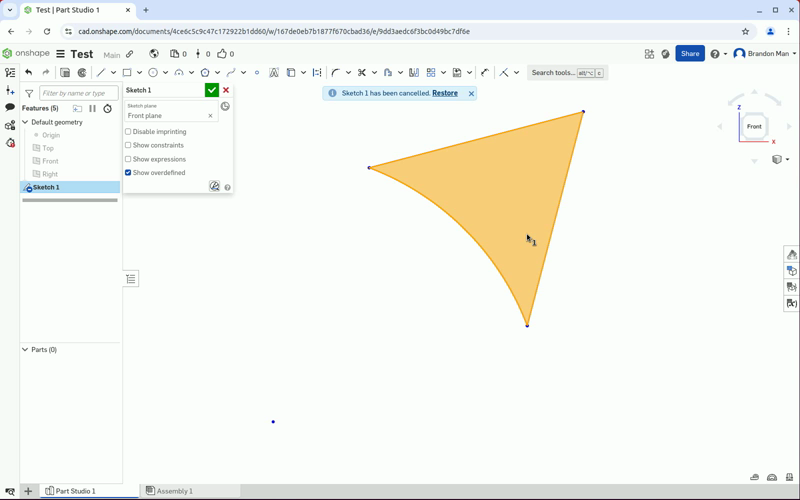
scroll(-6)
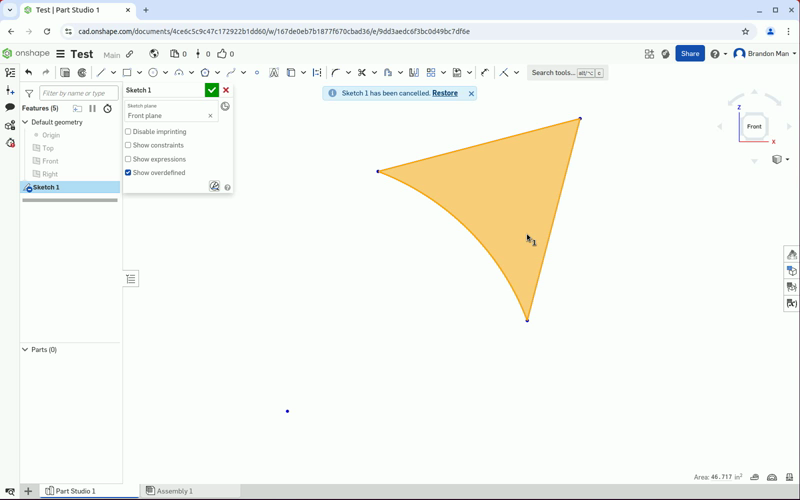
scroll(-6)
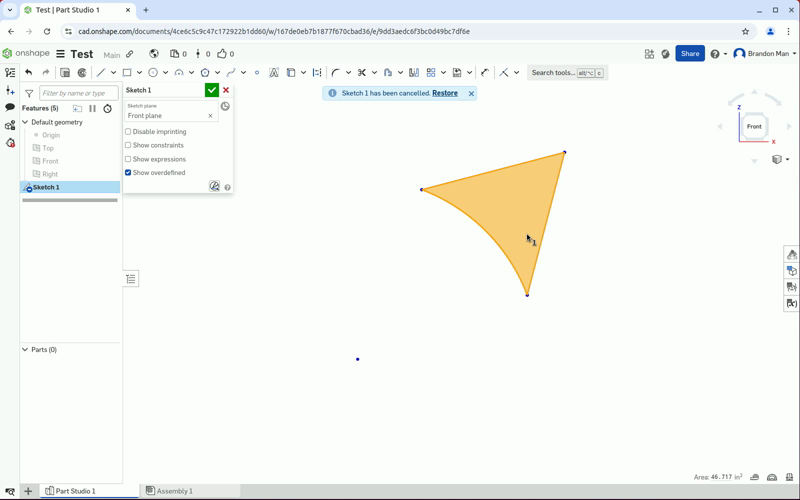
scroll(-6)
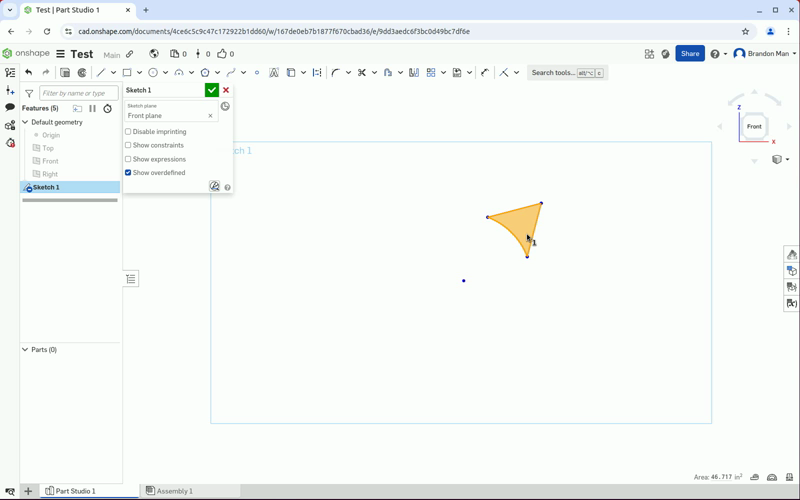
mouse_move(73, 352)
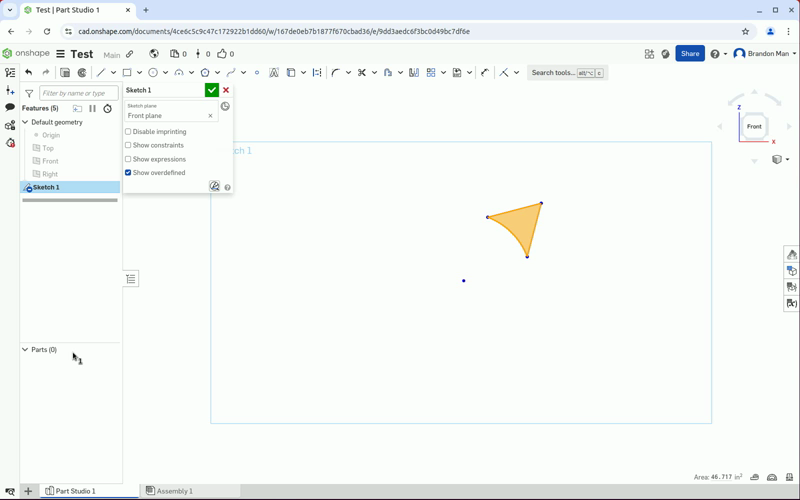
key(shift+y)
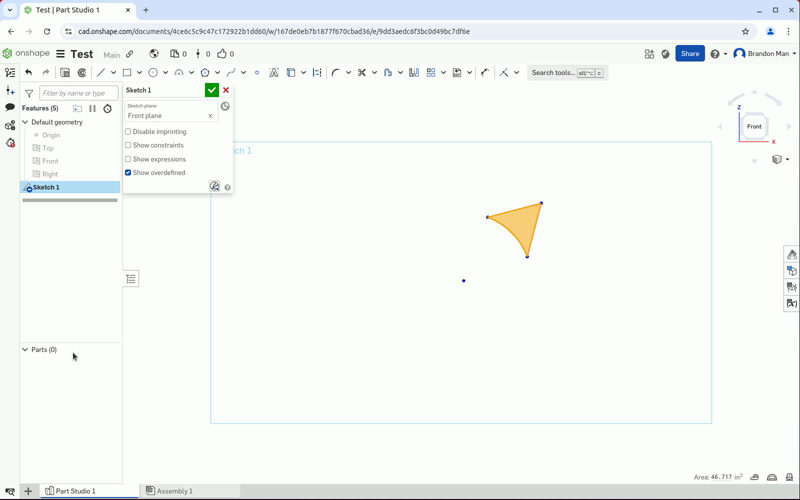
key(shift+e)
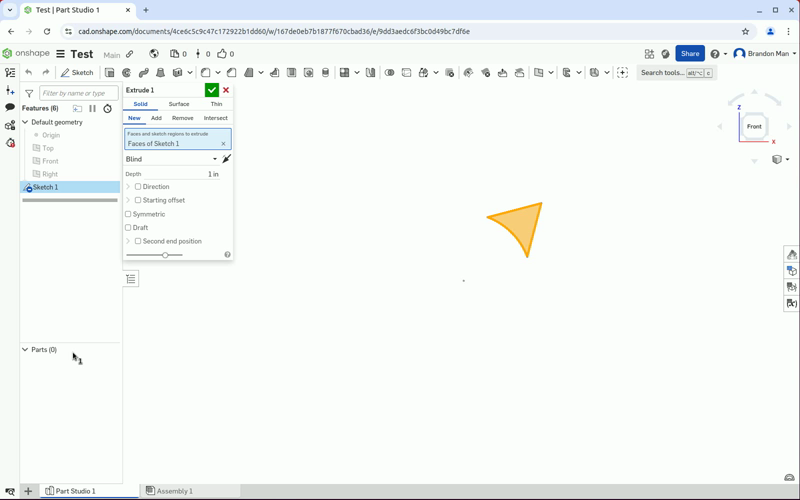
mouse_move(143, 106)
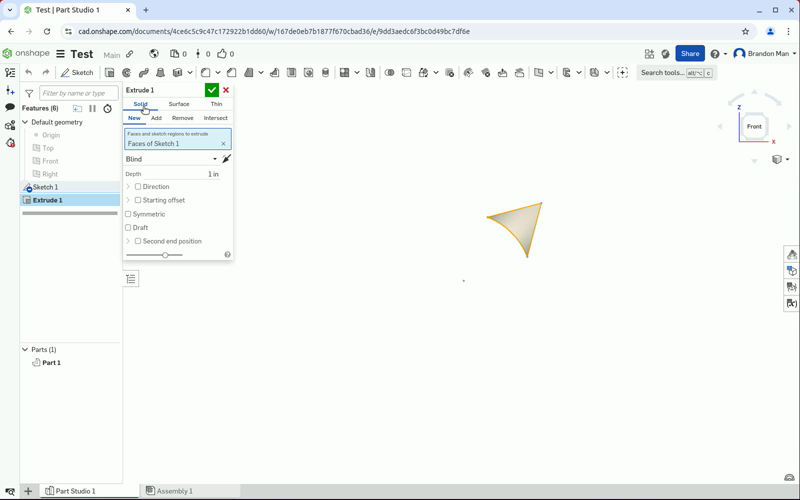
click(143, 106)
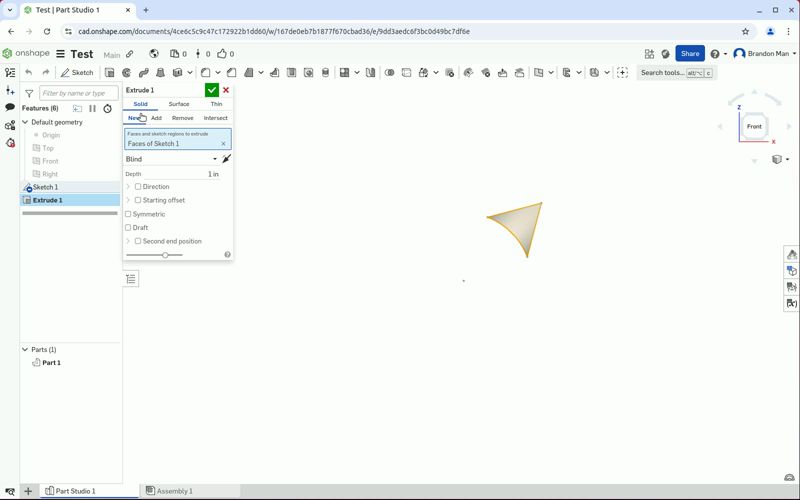
mouse_move(137, 120)
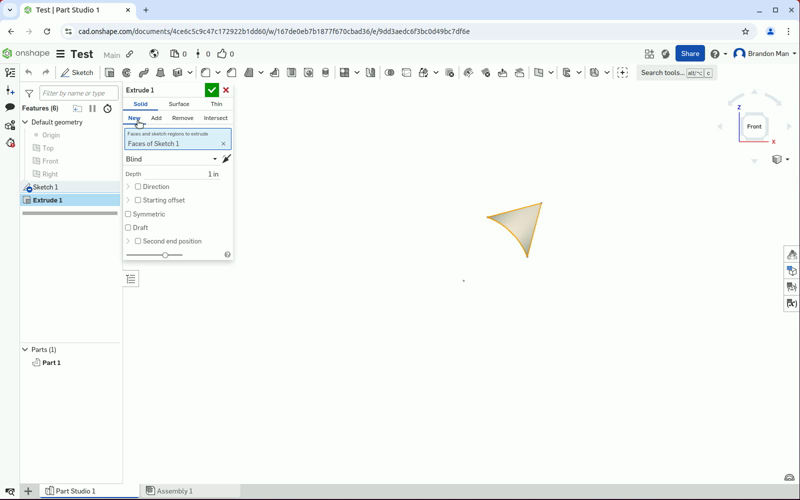
click(137, 120)
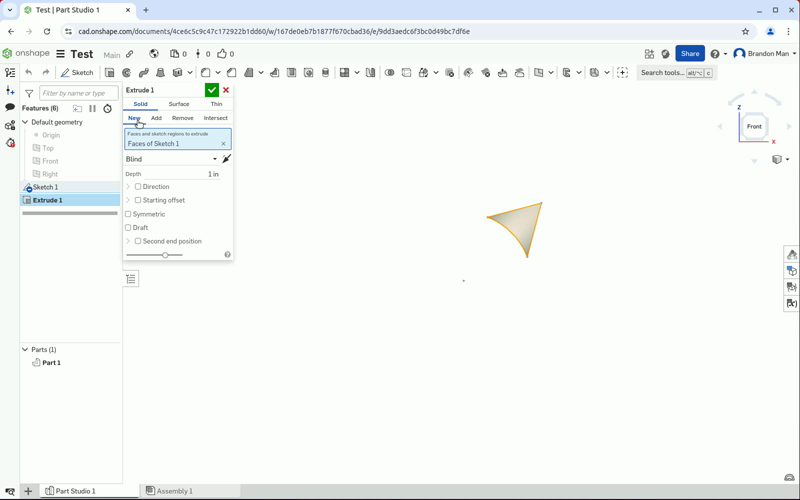
key(tab, 4)
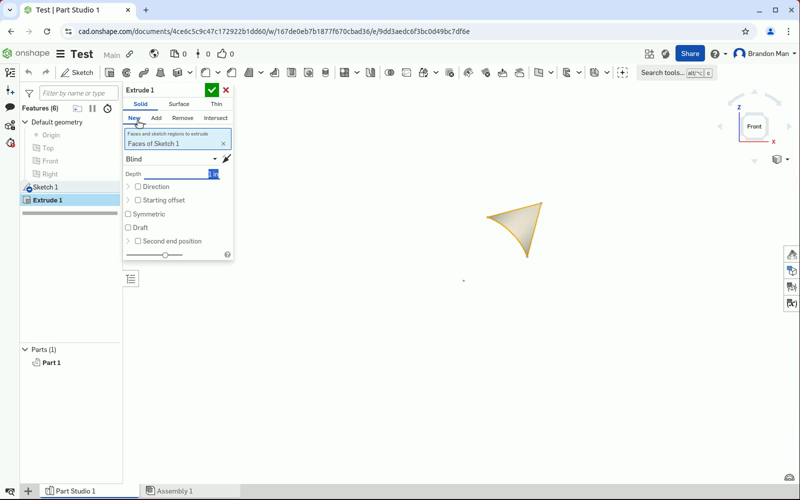
text(14.442)
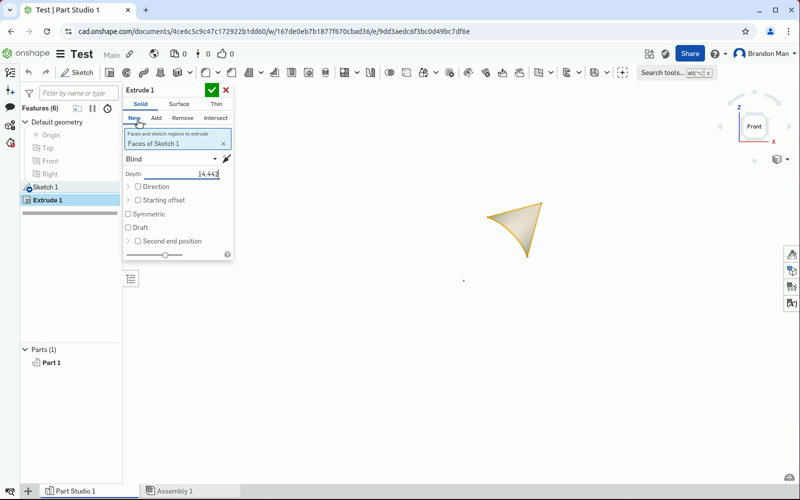
key(tab, 3)
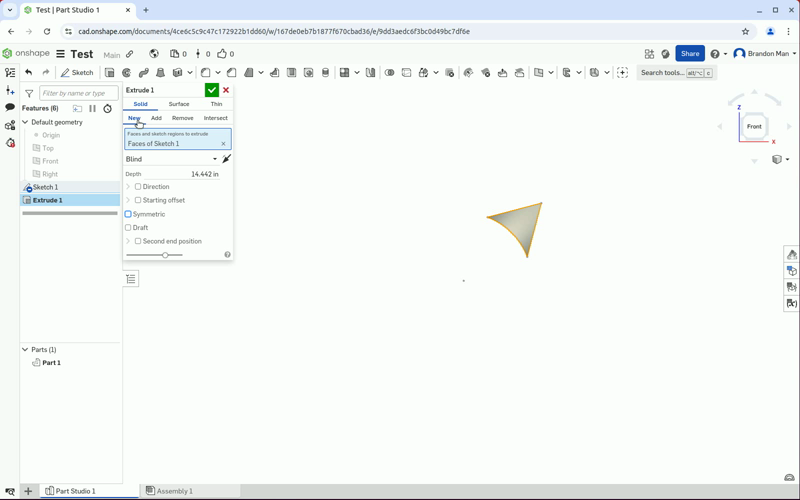
key(space)
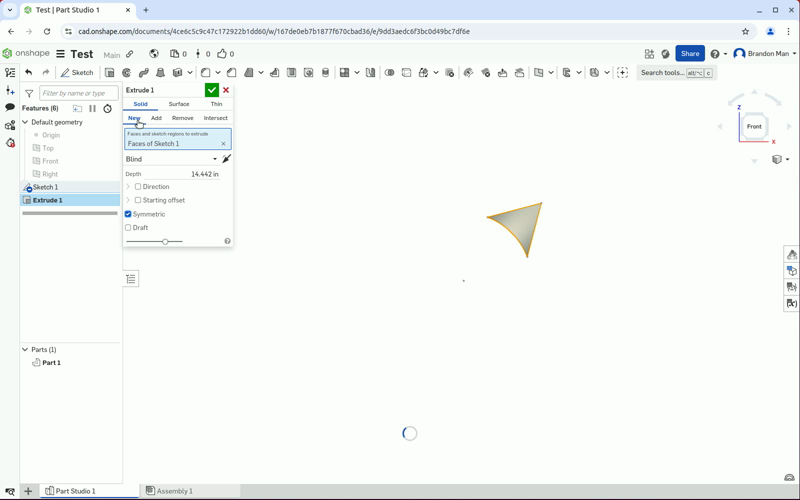
key(enter)
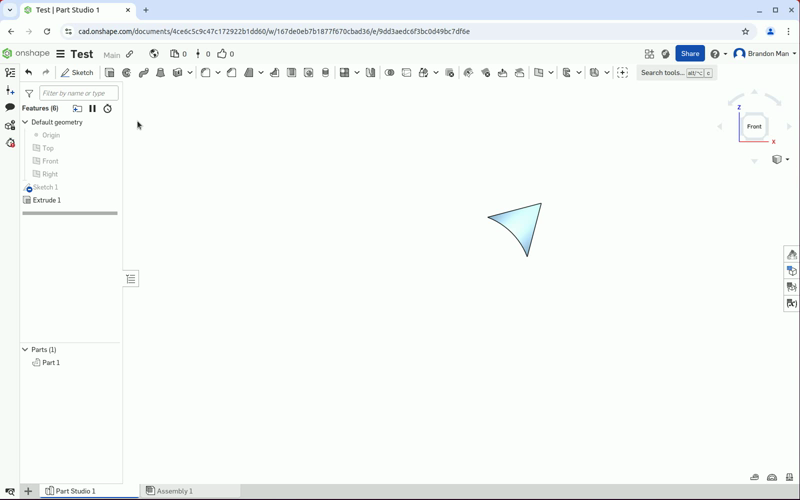
key(shift+h)
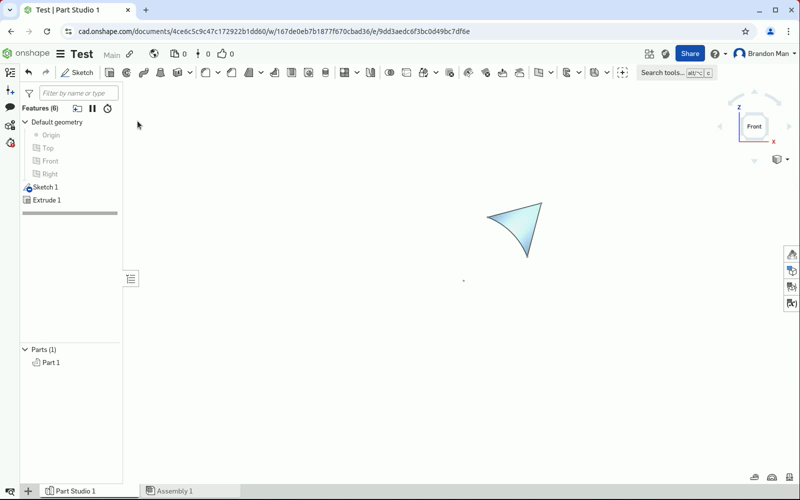
key(shift+h)
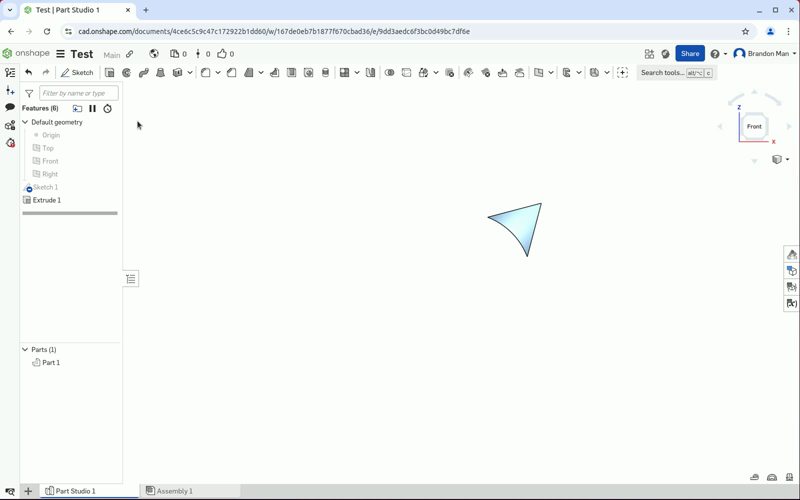
mouse_move(73, 189)
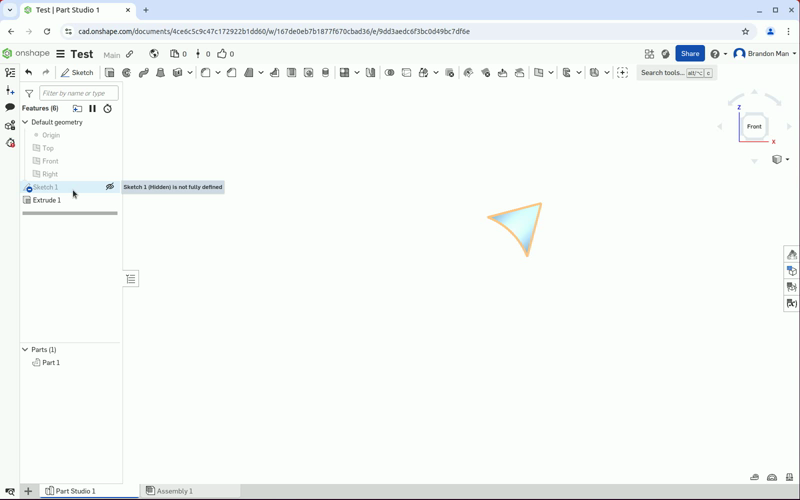
click(73, 189)
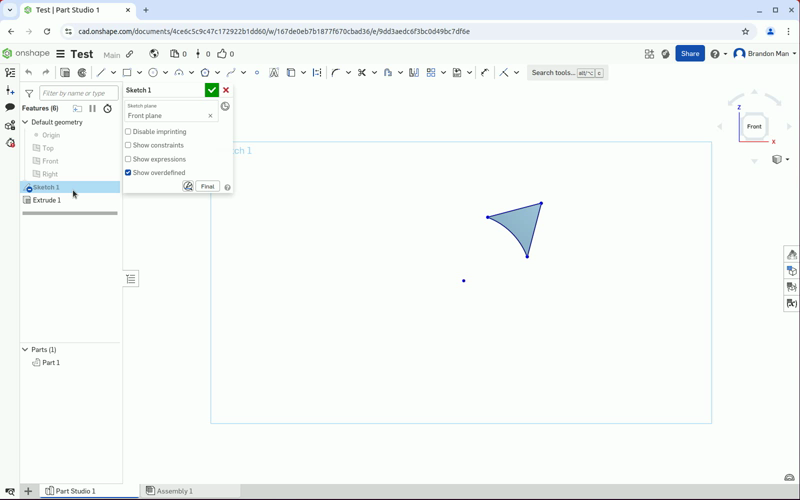
mouse_move(229, 92)
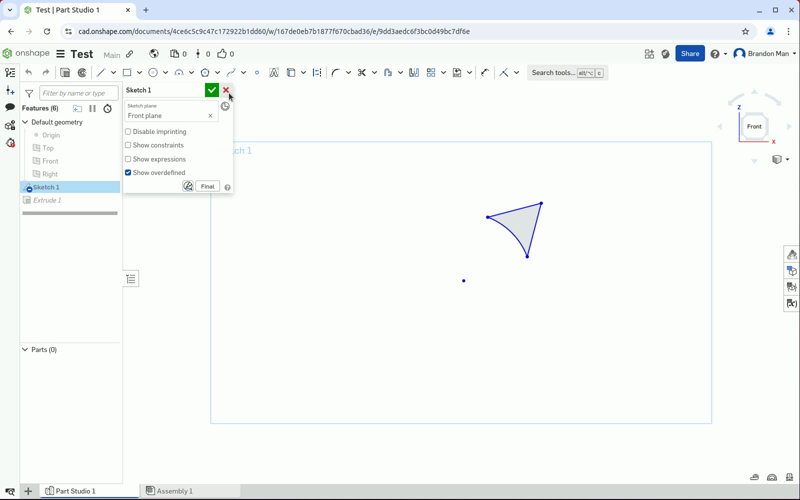
click(229, 92)
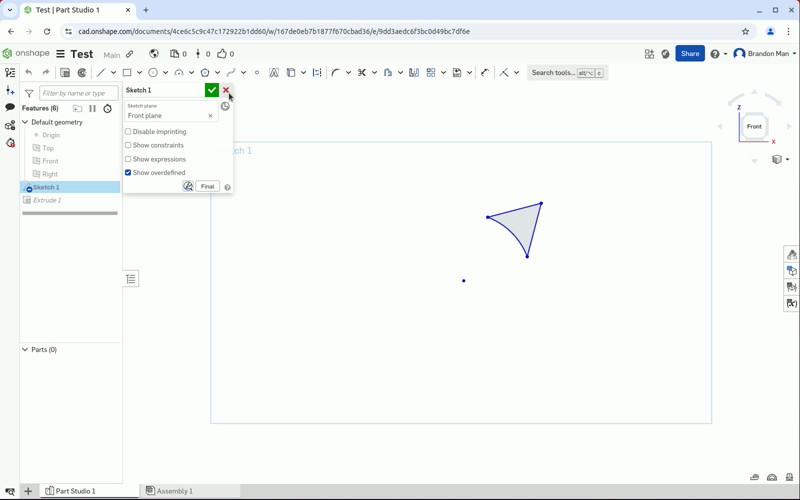
key(shift+s)
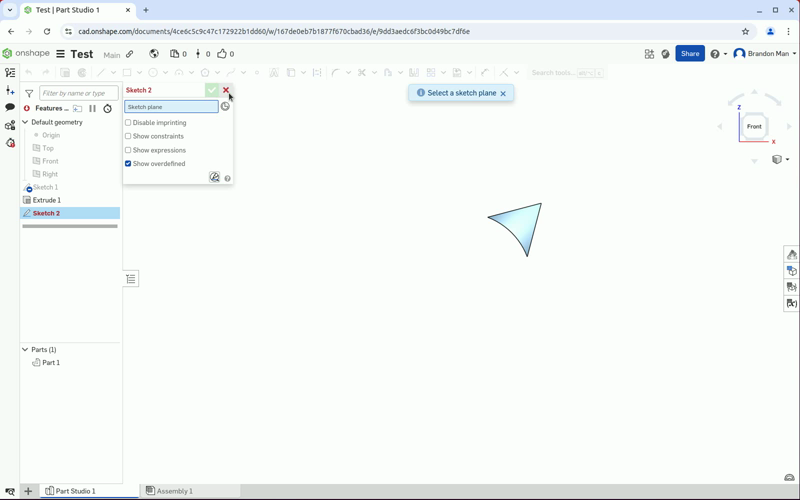
mouse_move(73, 163)
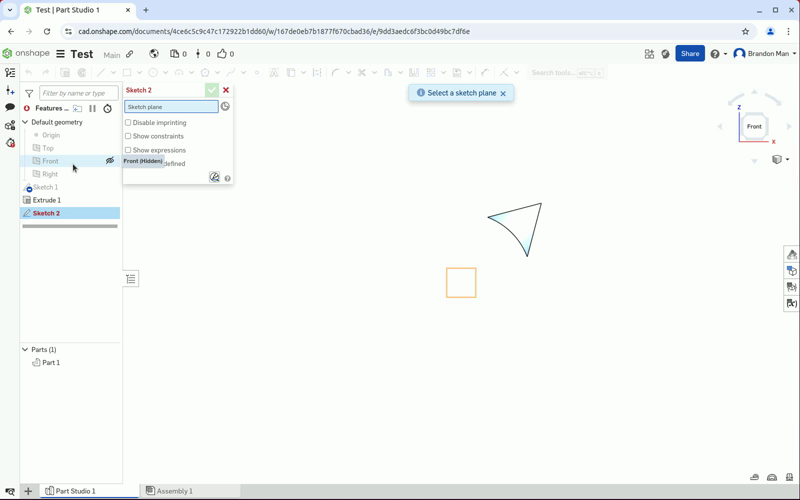
click(73, 163)
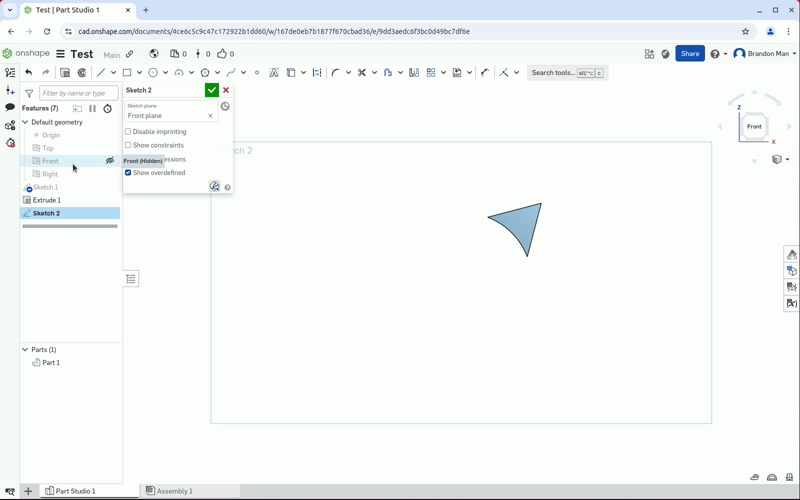
mouse_move(73, 352)
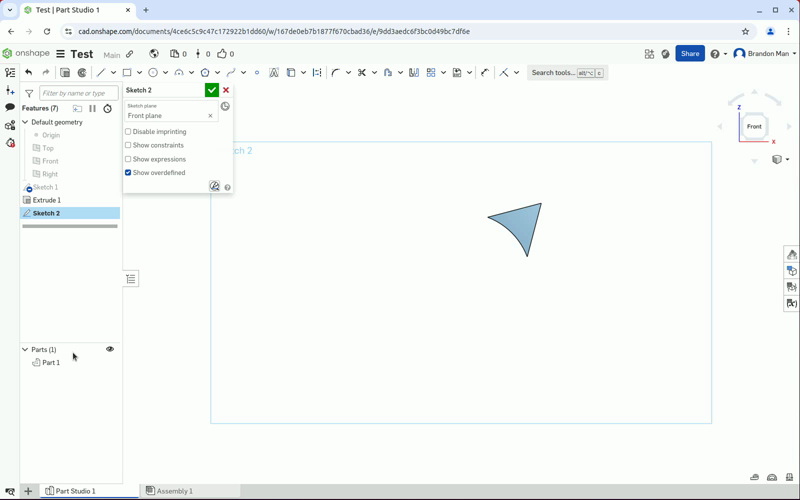
key(y)
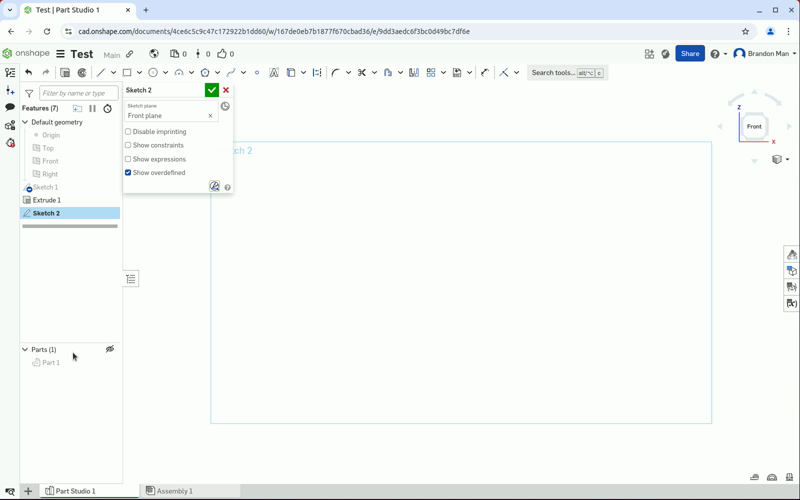
key(a)
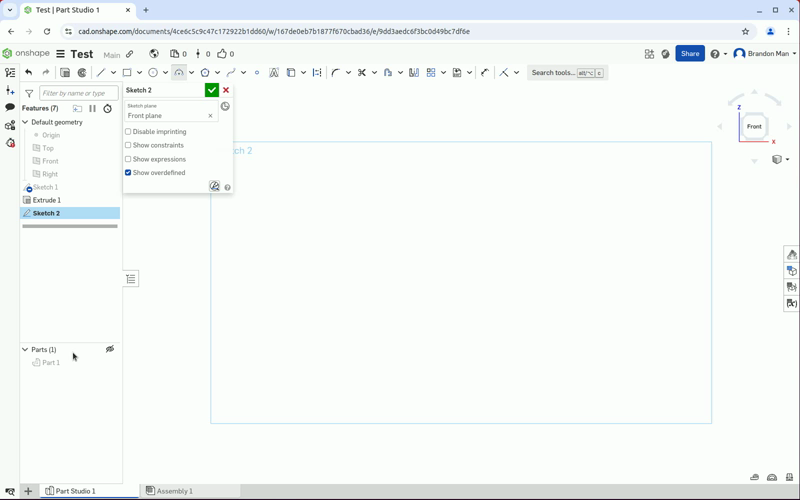
key_down(shift)
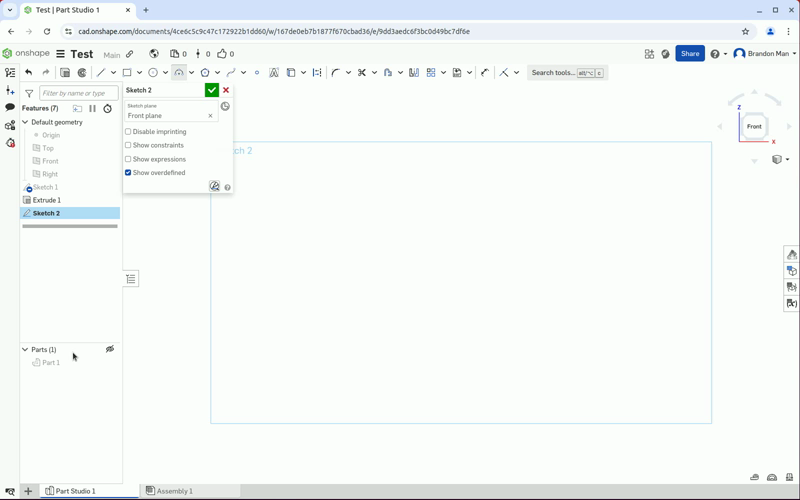
mouse_move(433, 217)
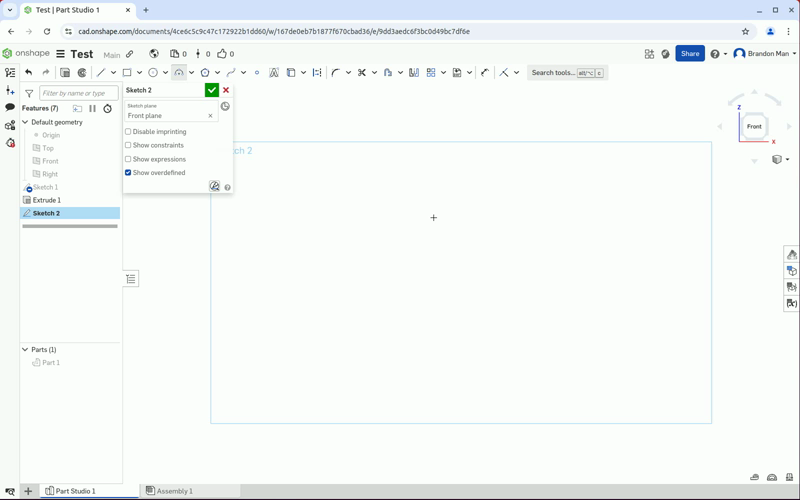
click(433, 217)
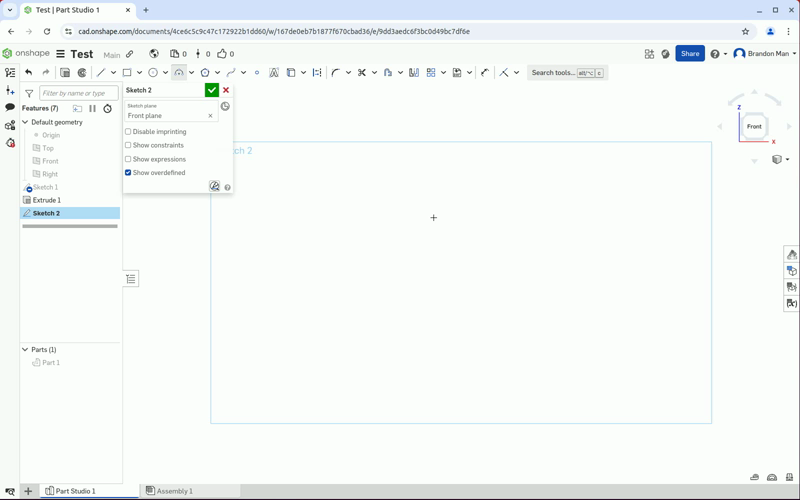
key_up(shift)
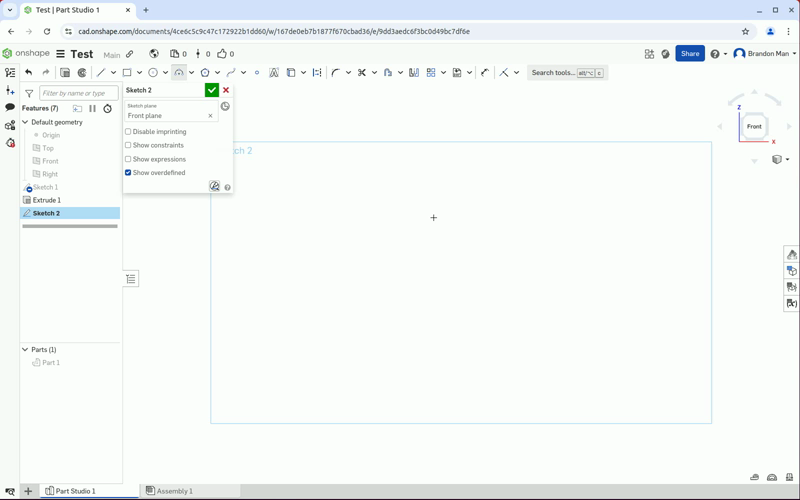
key_down(shift)
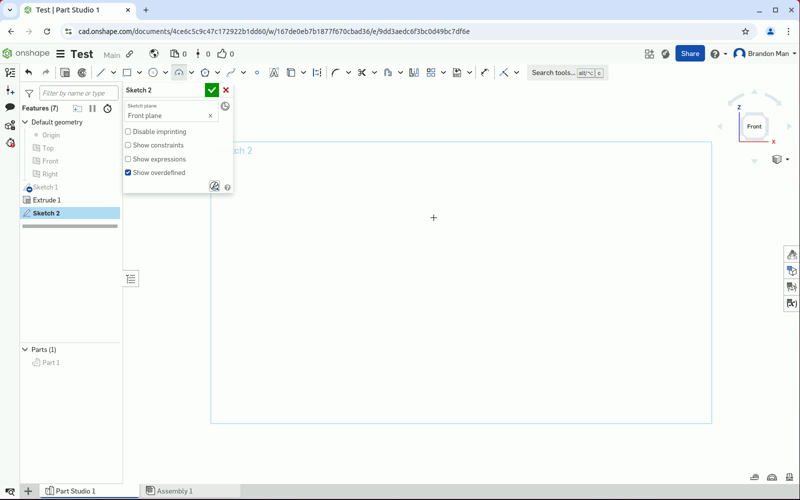
mouse_move(488, 217)
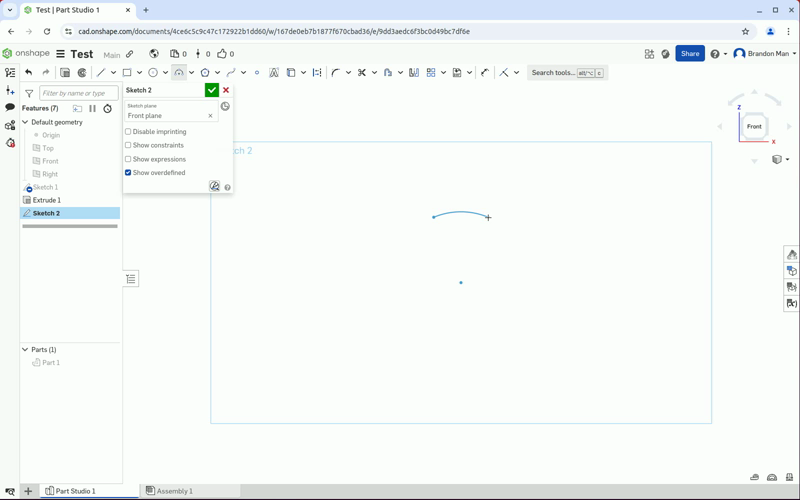
click(488, 217)
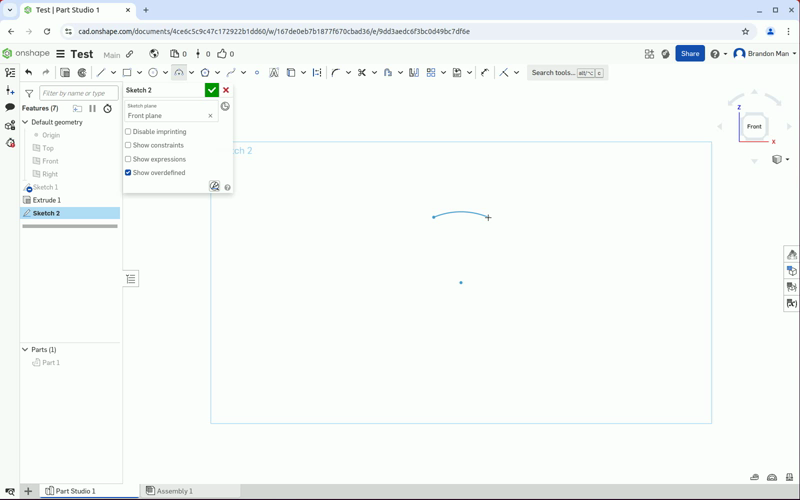
mouse_move(461, 211)
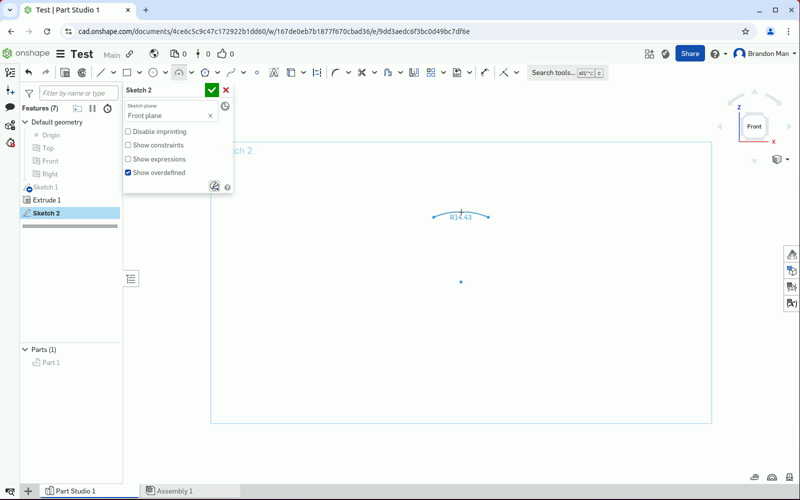
click(461, 211)
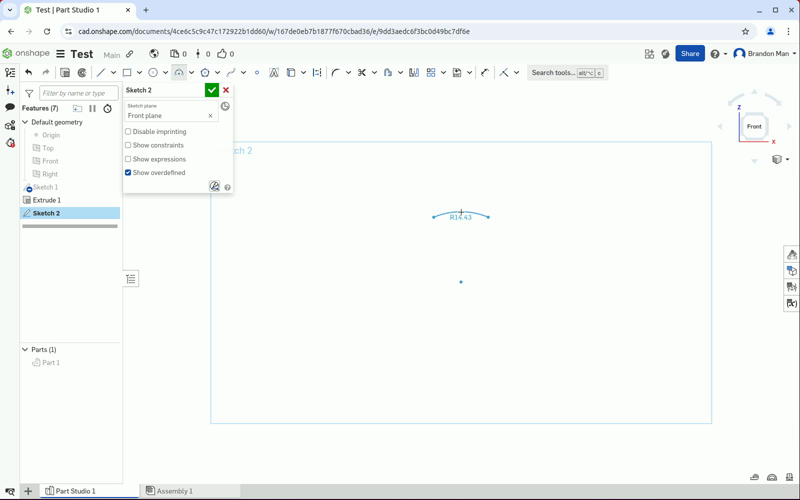
key_up(shift)
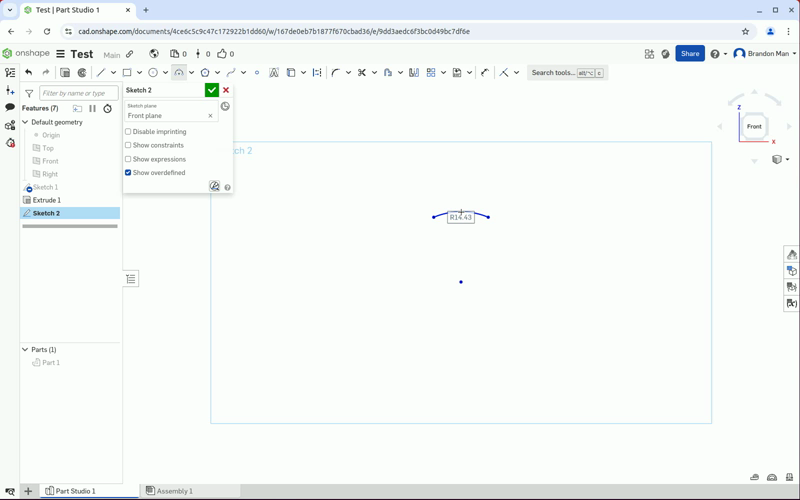
key(esc)
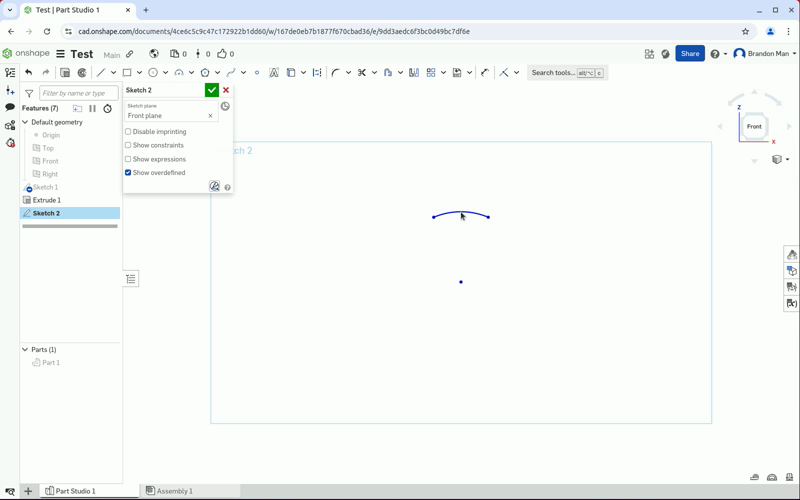
key(l)
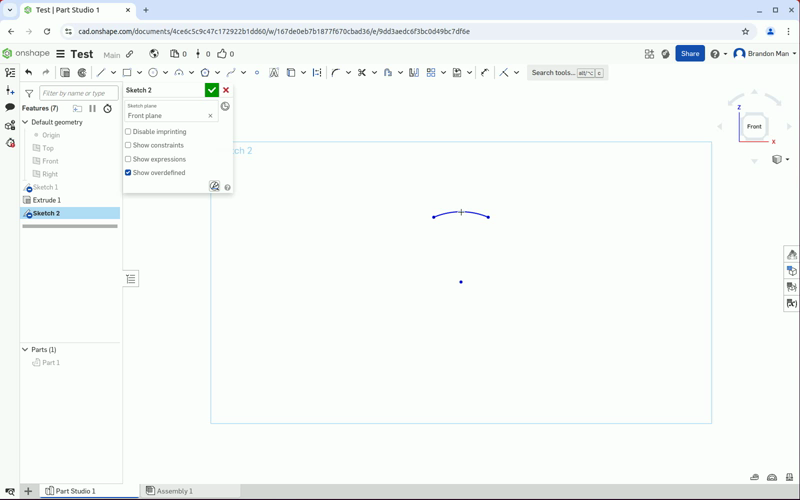
mouse_move(488, 217)
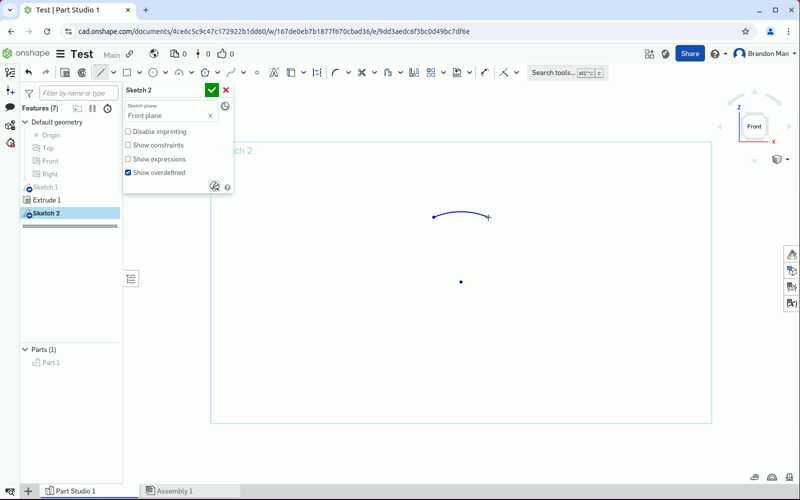
click(488, 217)
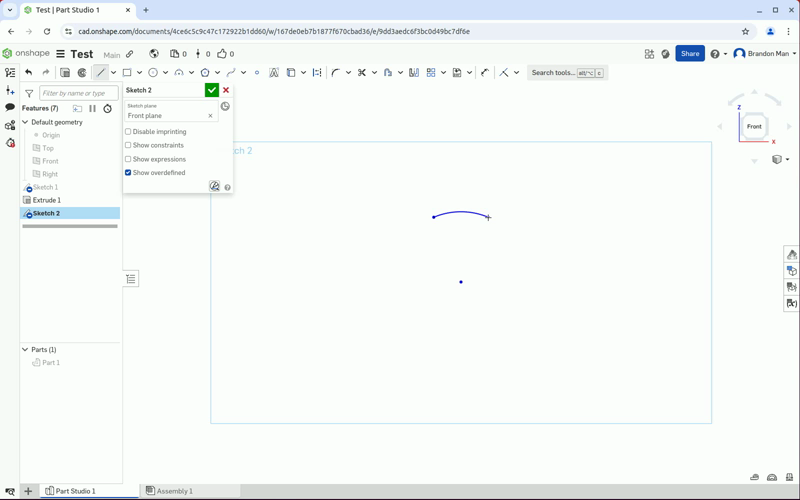
key_down(shift)
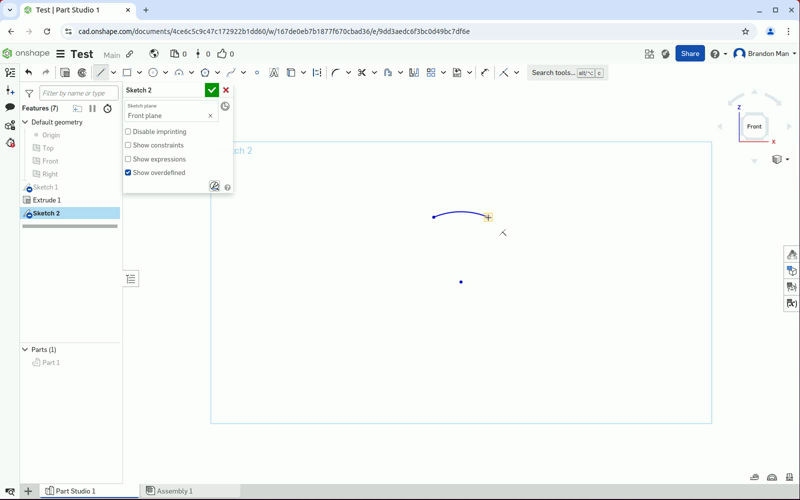
mouse_move(518, 217)
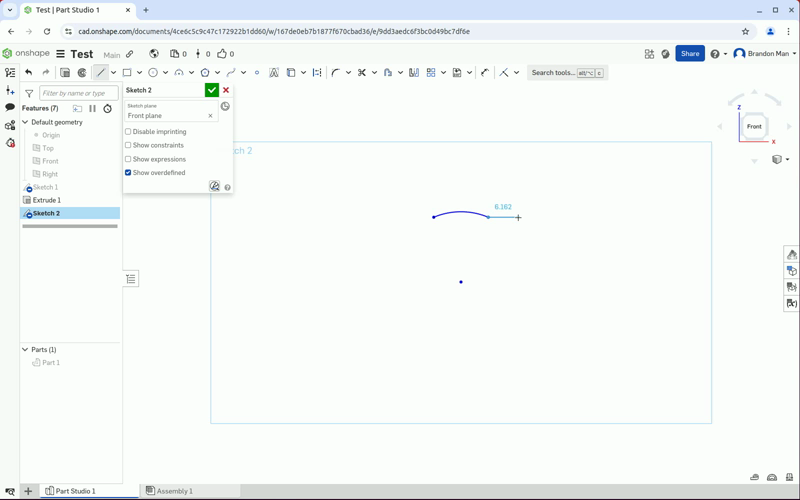
mouse_move(461, 170)
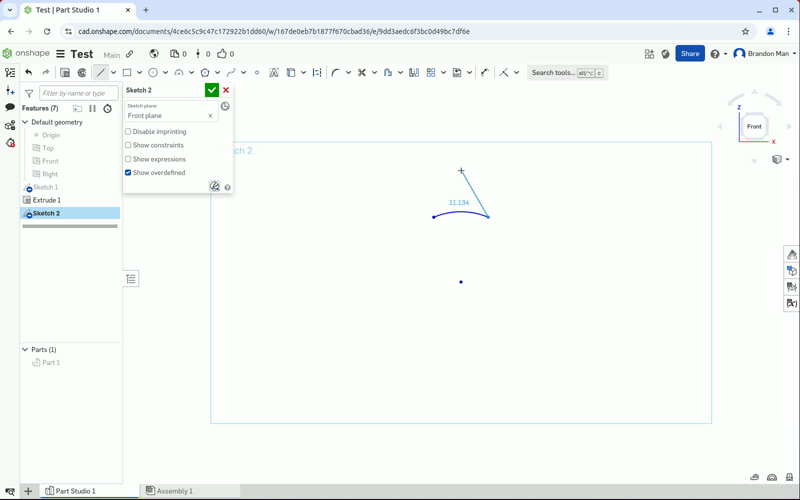
click(461, 170)
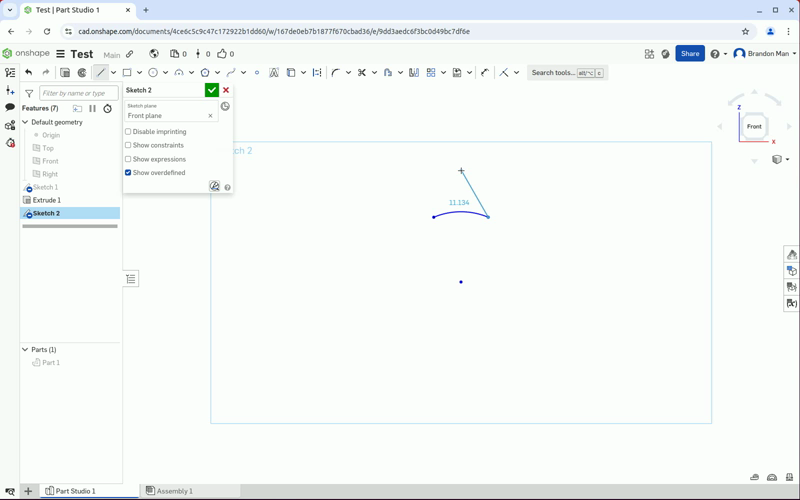
key_up(shift)
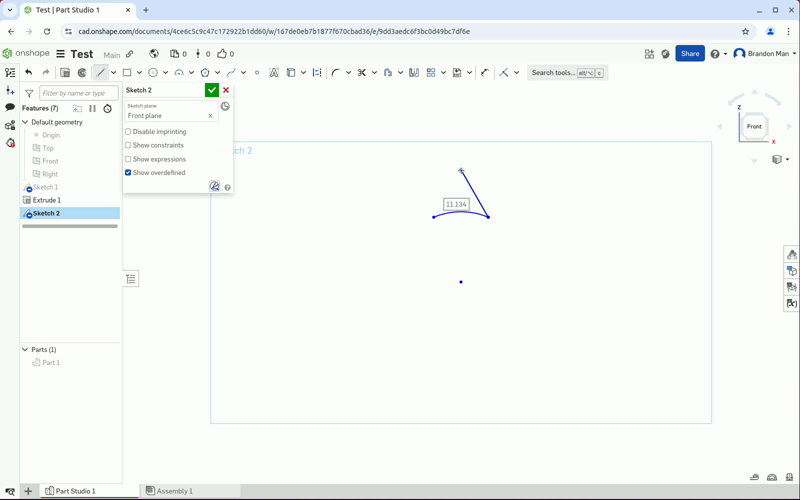
mouse_move(491, 170)
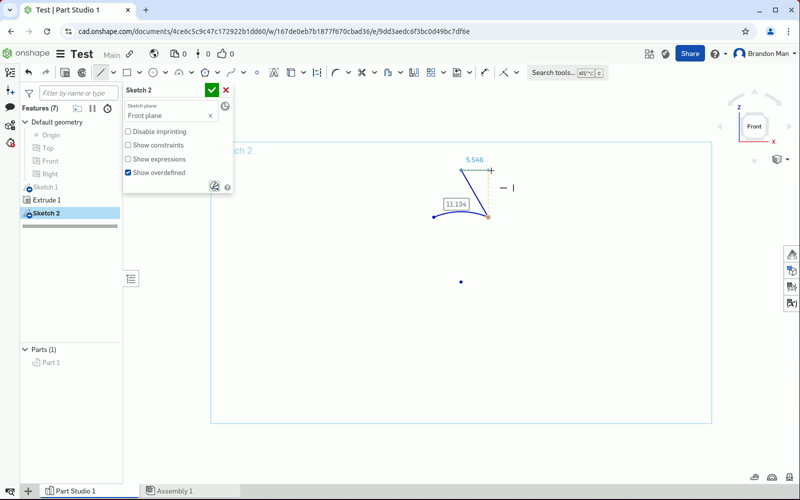
key_down(shift)
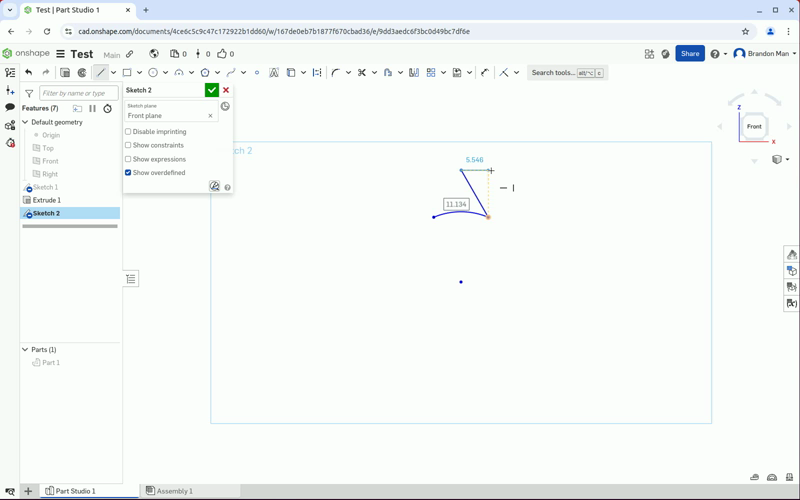
mouse_move(433, 217)
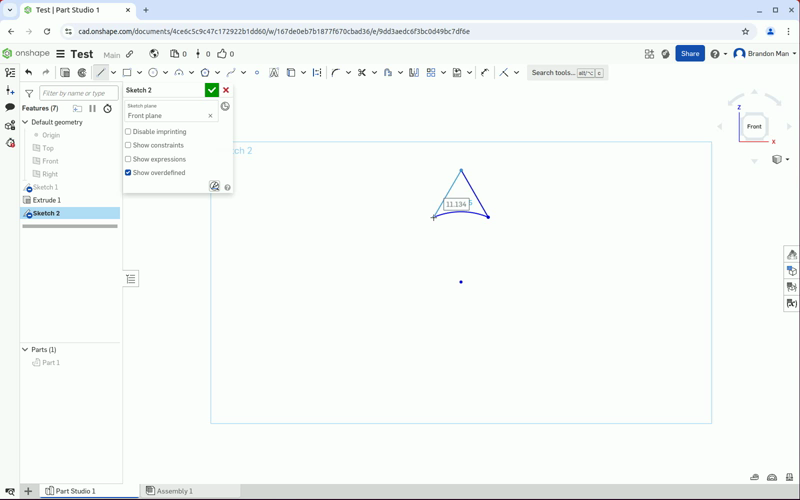
key_up(shift)
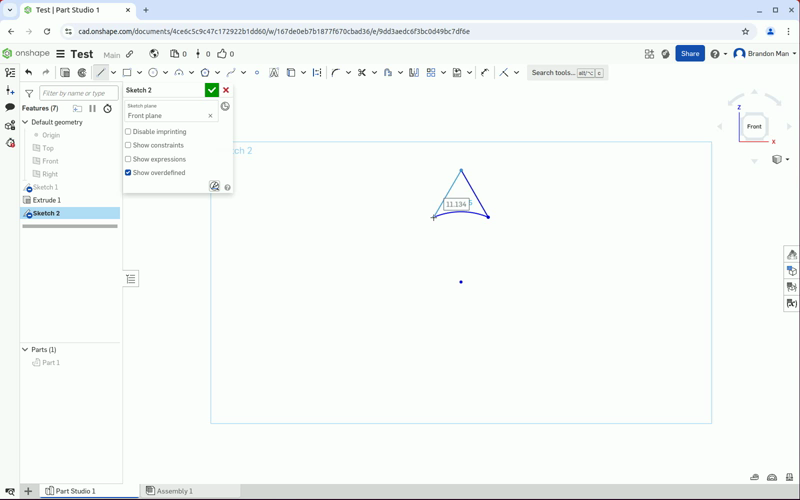
click(433, 217)
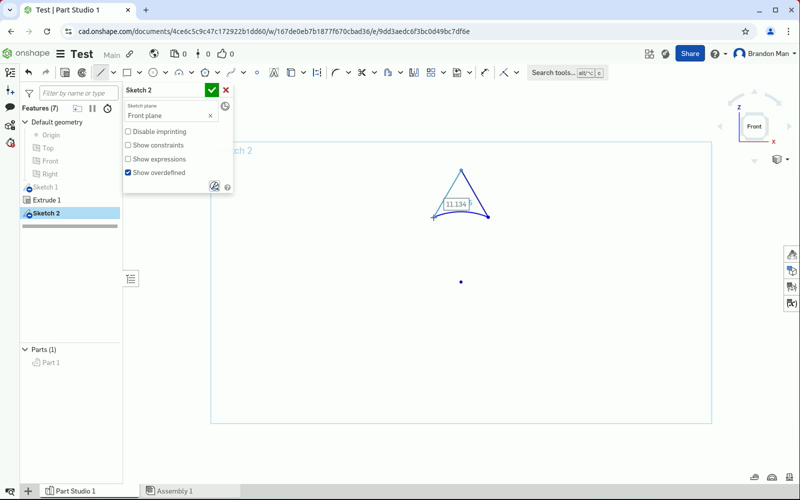
key(esc)
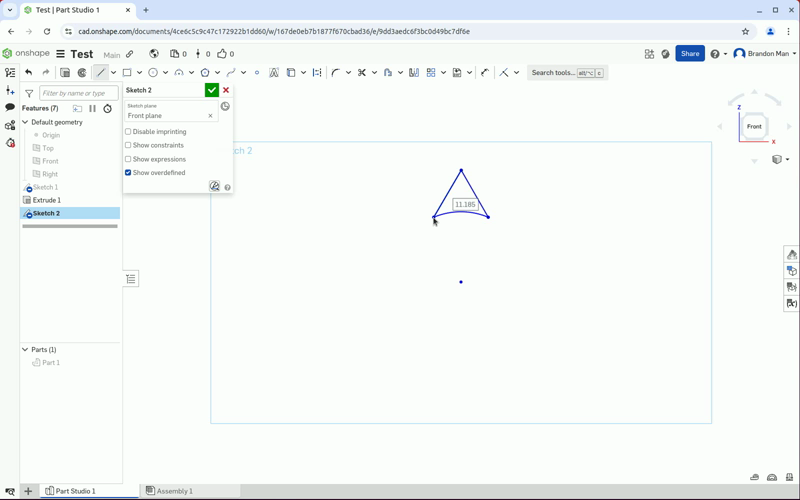
mouse_move(460, 177)
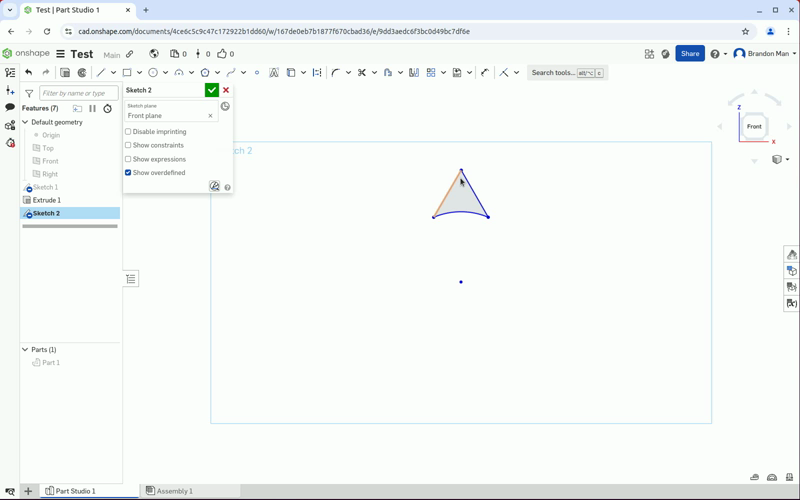
scroll(6)
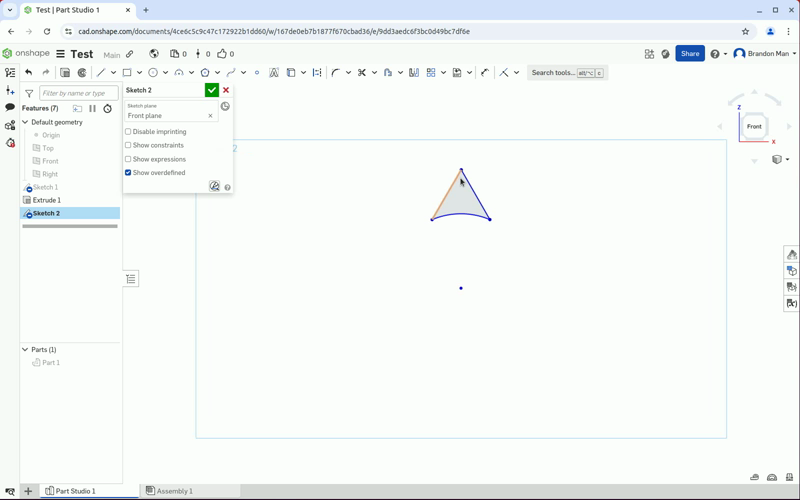
scroll(6)
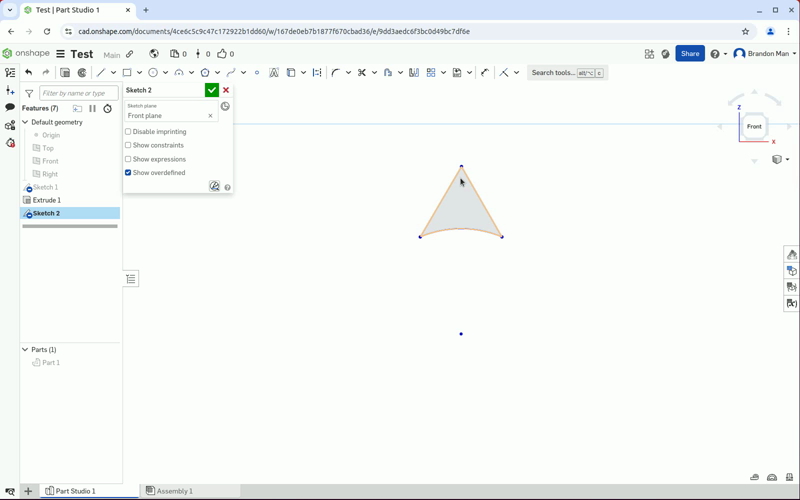
scroll(6)
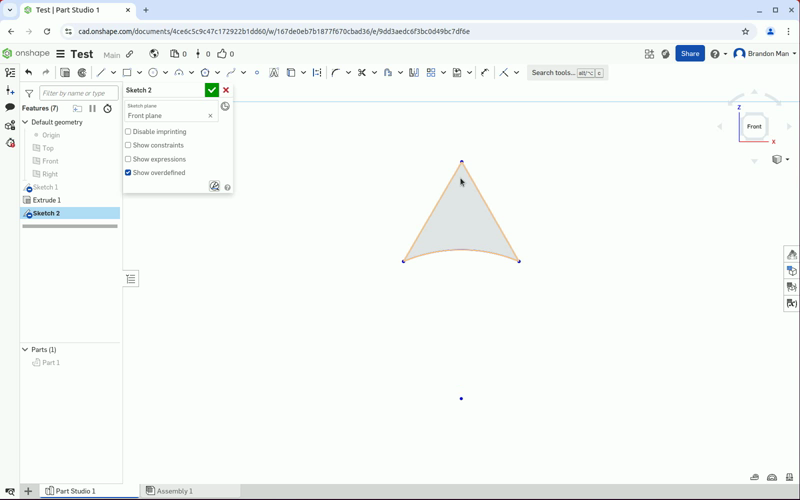
scroll(6)
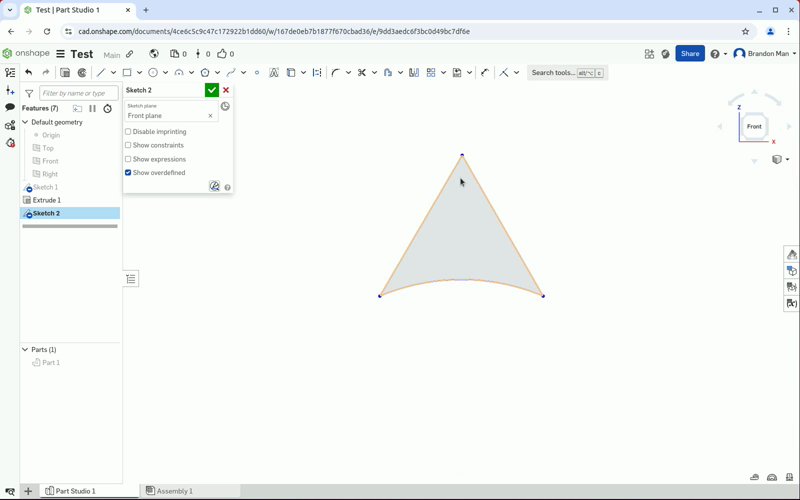
scroll(6)
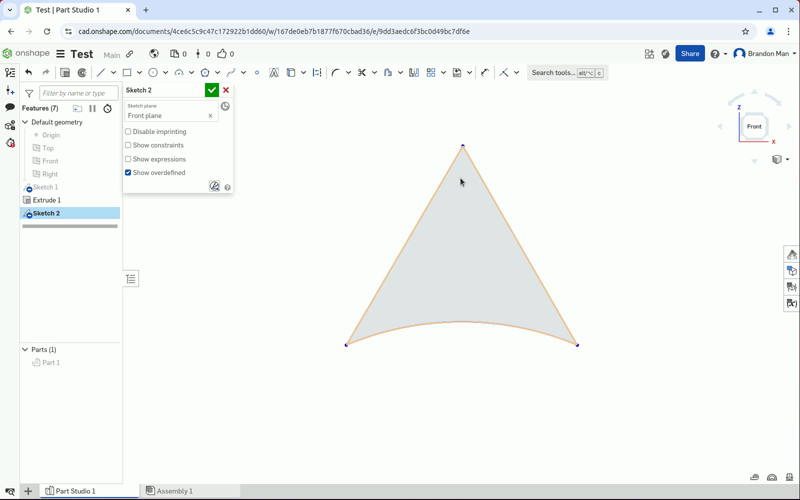
scroll(6)
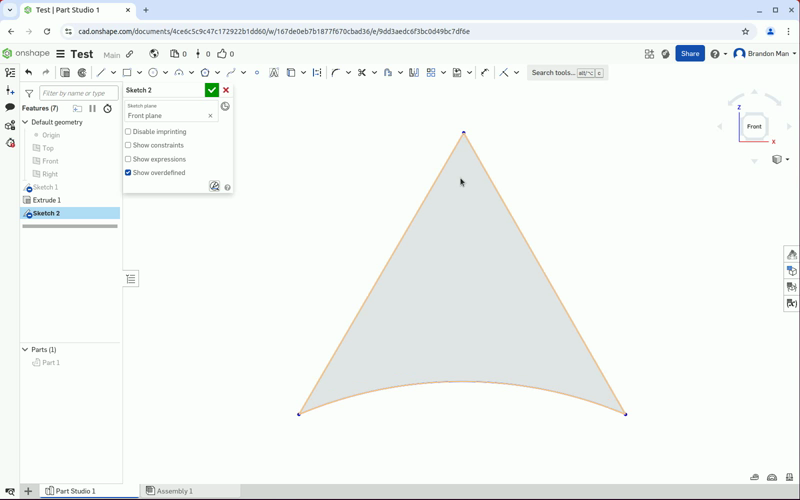
scroll(6)
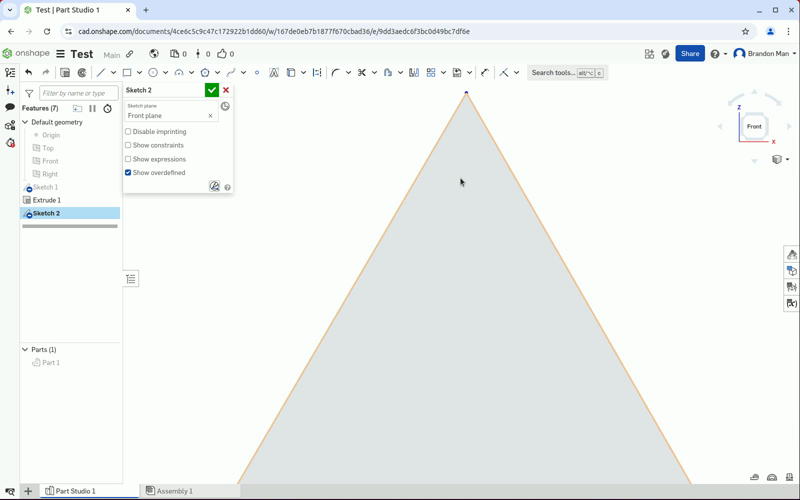
click(460, 177)
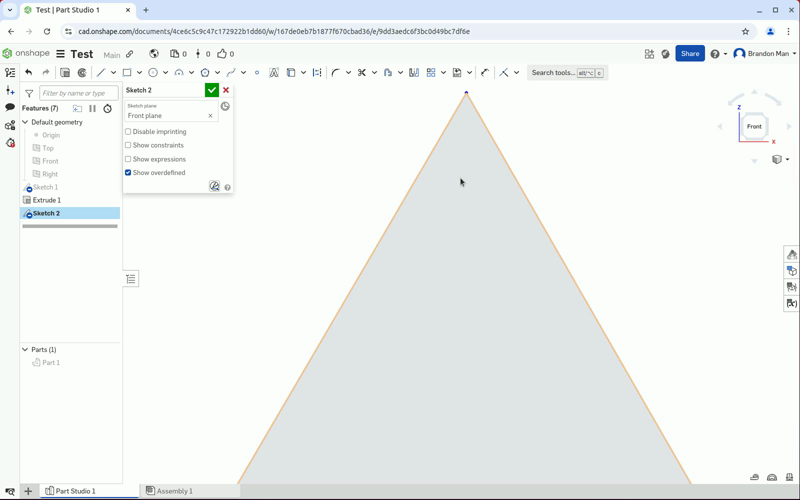
scroll(-6)
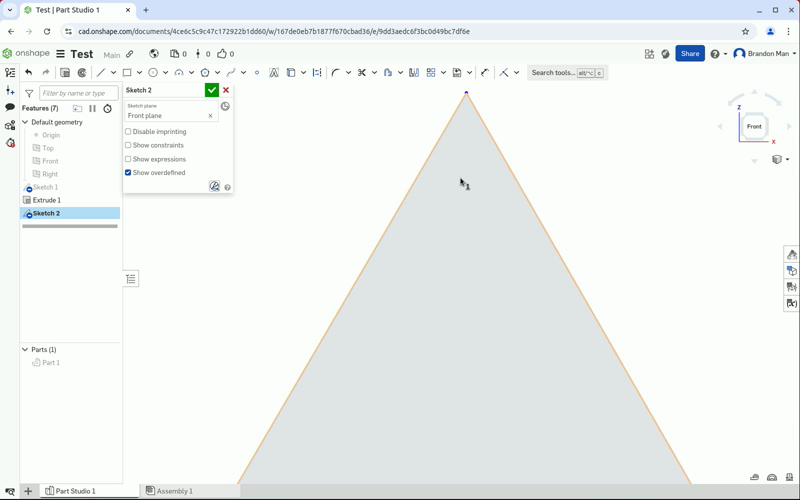
scroll(-6)
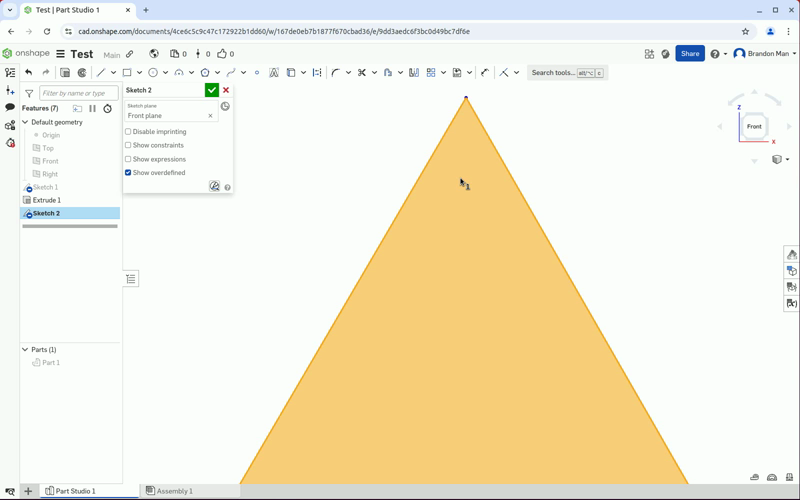
scroll(-6)
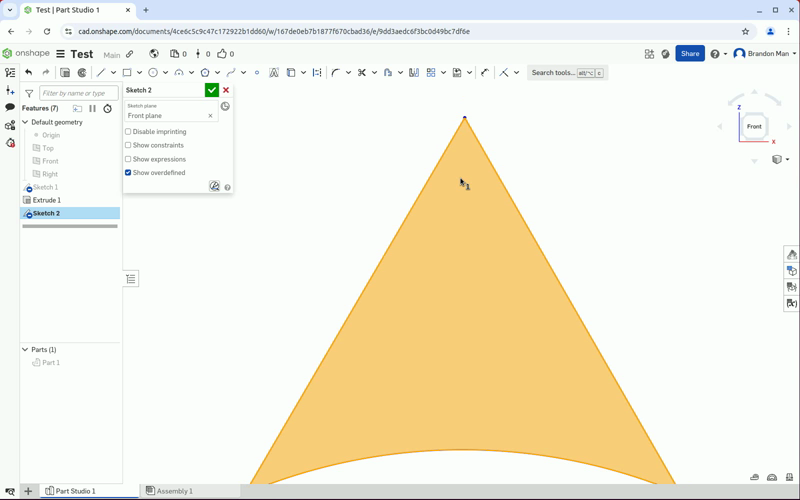
scroll(-6)
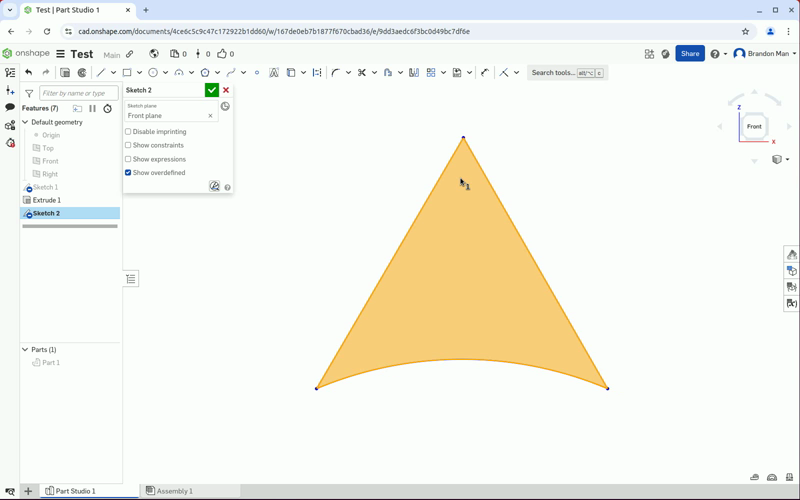
scroll(-6)
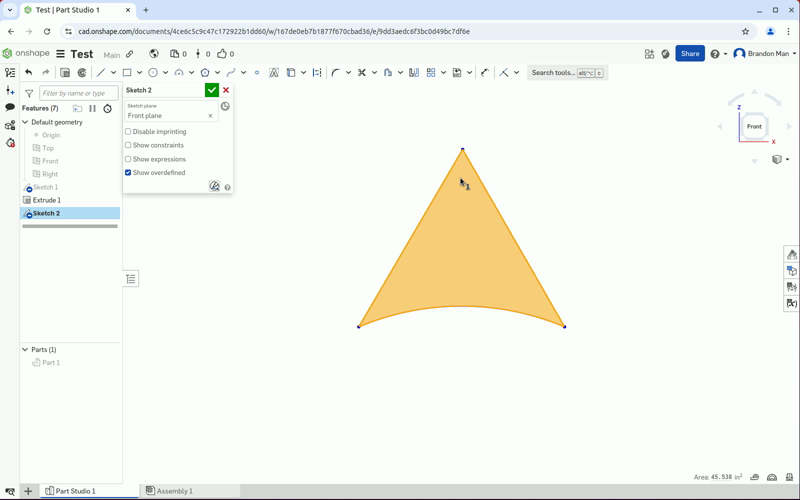
scroll(-6)
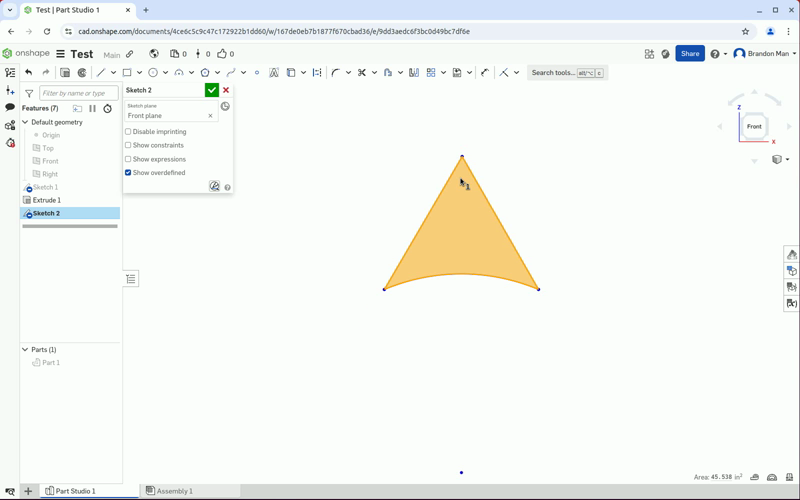
scroll(-6)
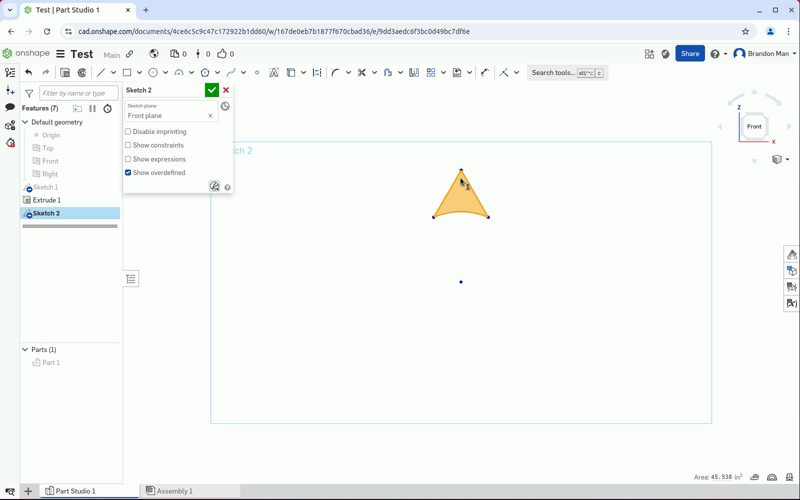
mouse_move(73, 352)
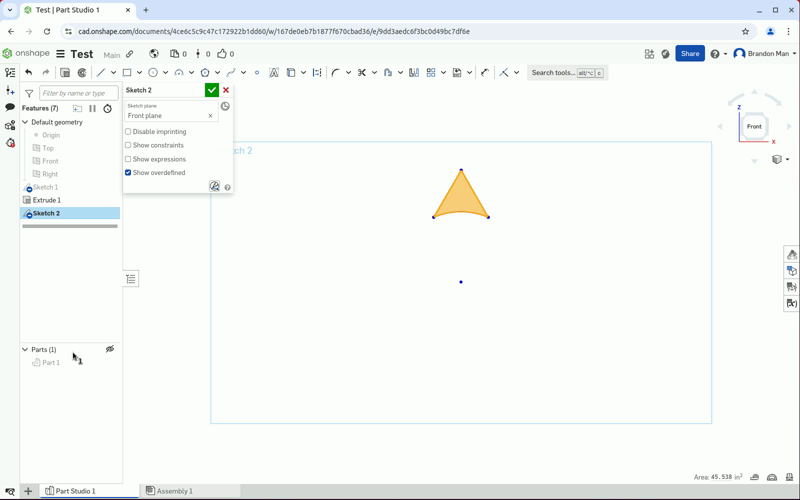
key(shift+y)
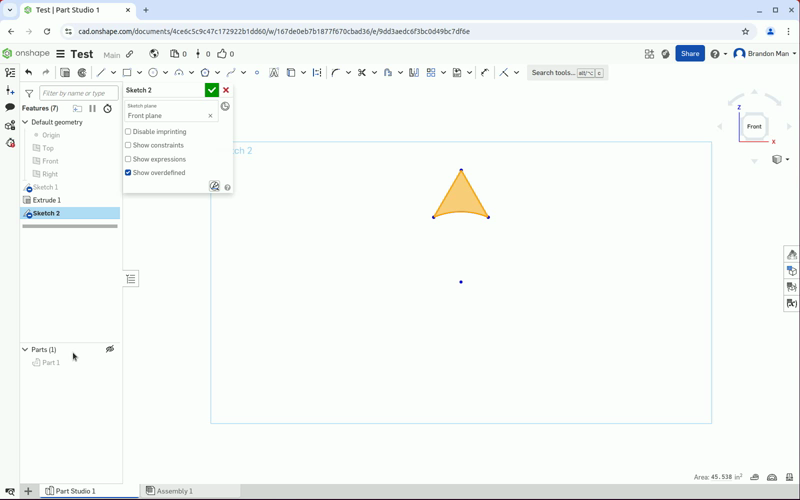
key(shift+e)
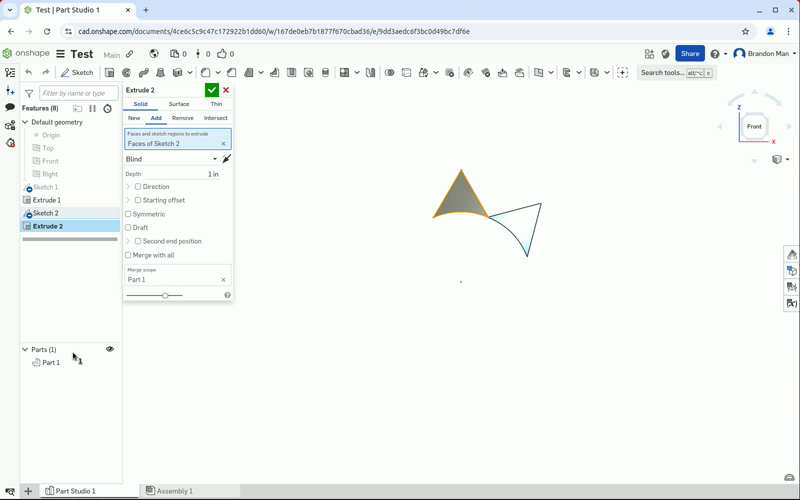
mouse_move(143, 106)
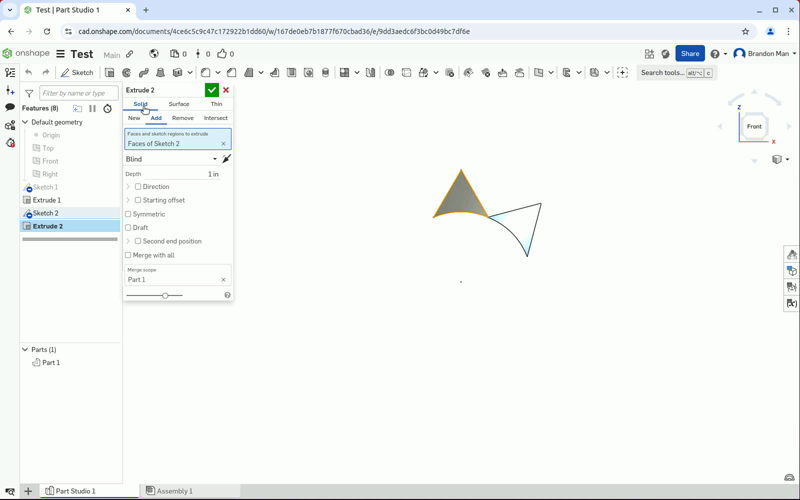
click(143, 106)
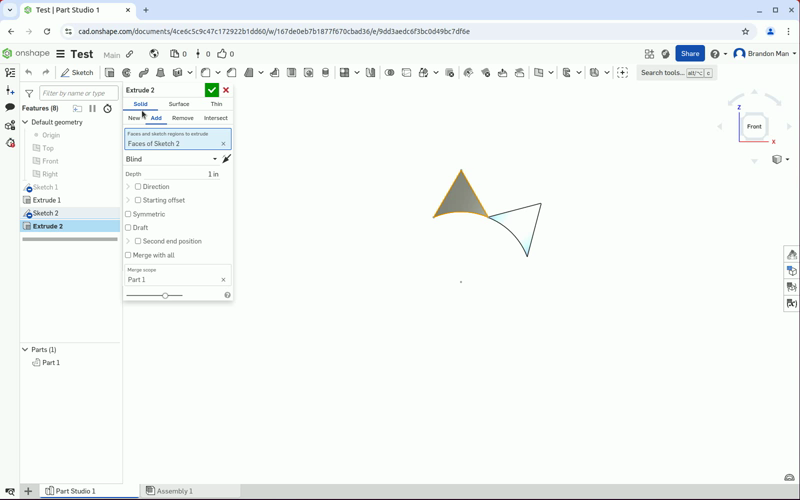
mouse_move(137, 120)
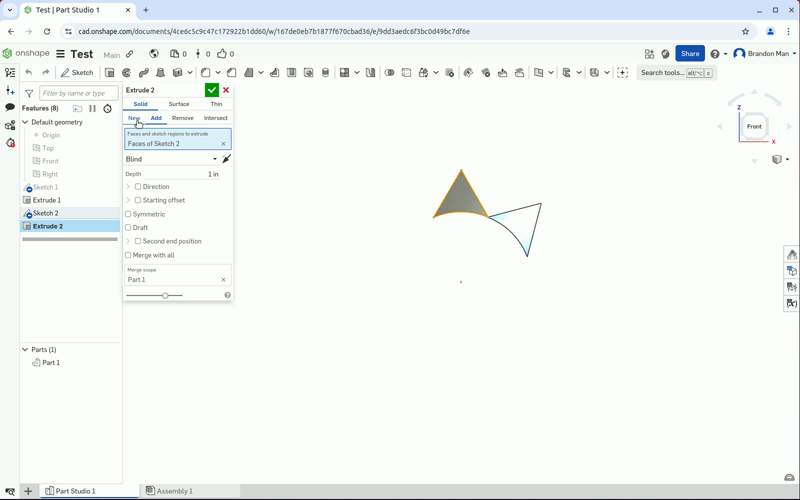
click(137, 120)
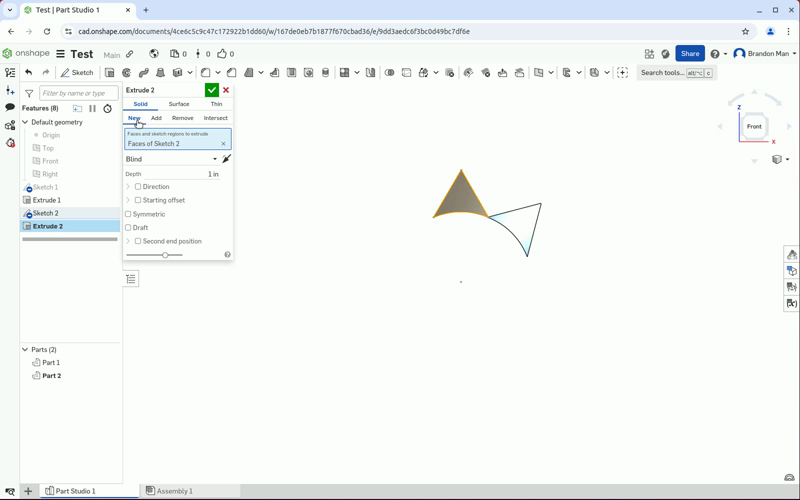
key(tab, 4)
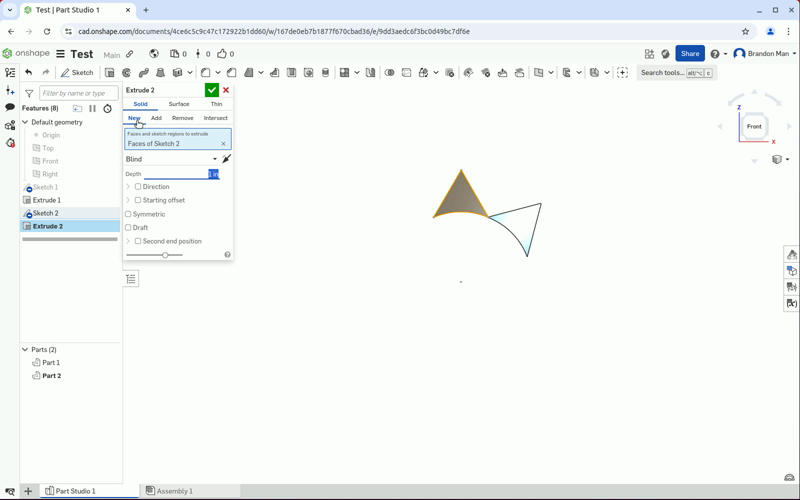
text(14.442)
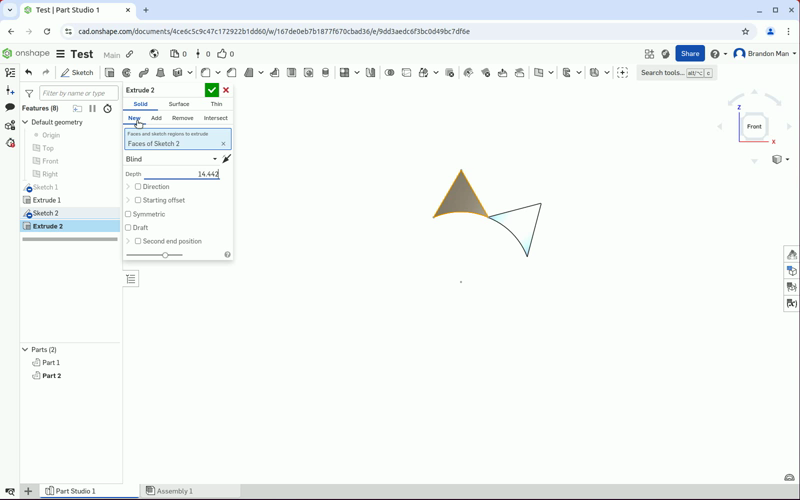
key(tab, 3)
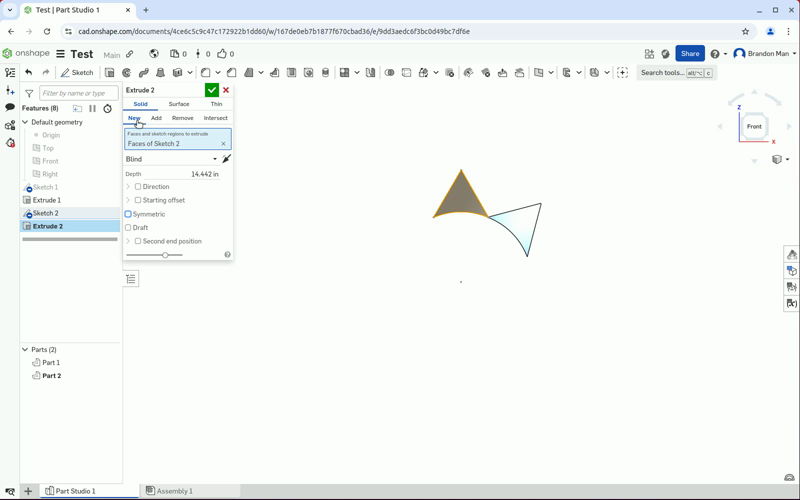
key(space)
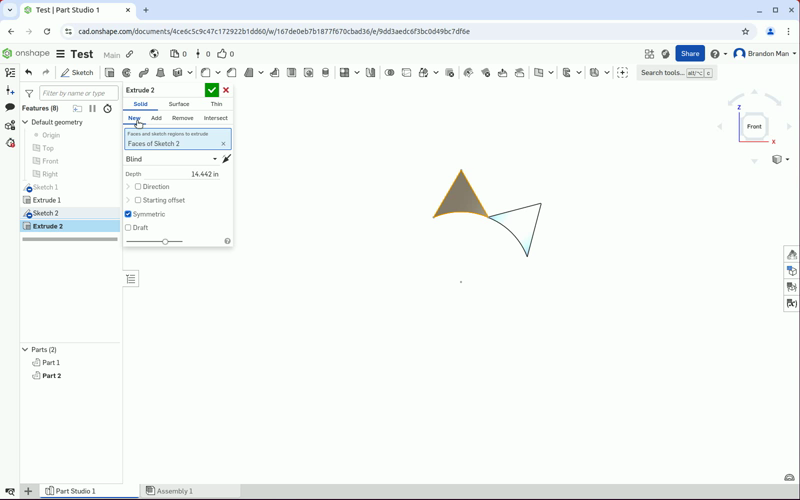
key(enter)
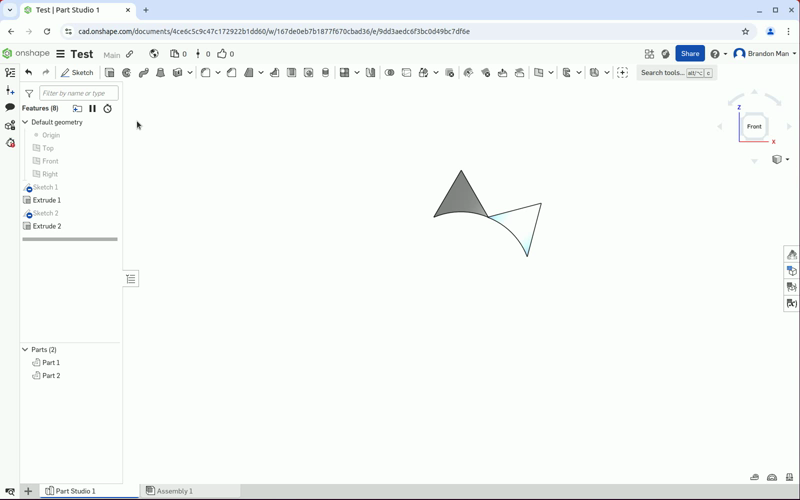
key(shift+h)
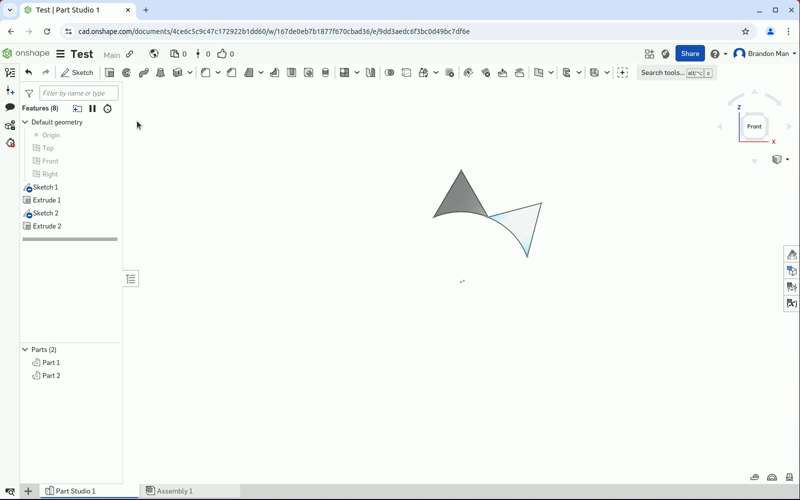
key(shift+h)
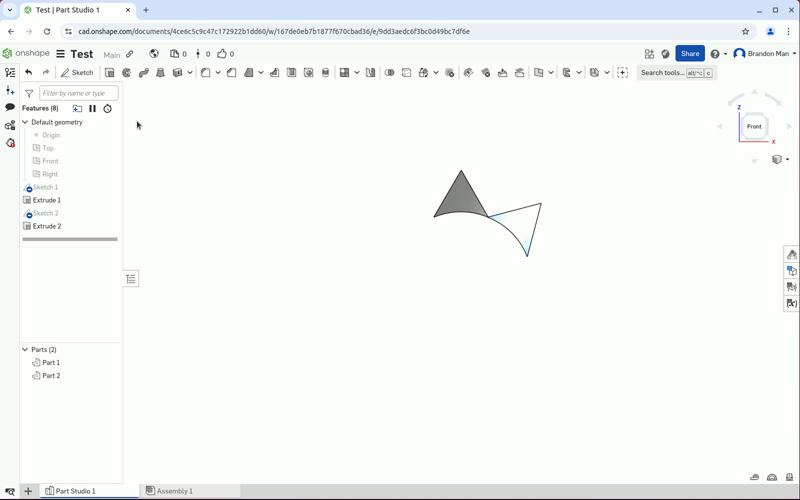
mouse_move(73, 189)
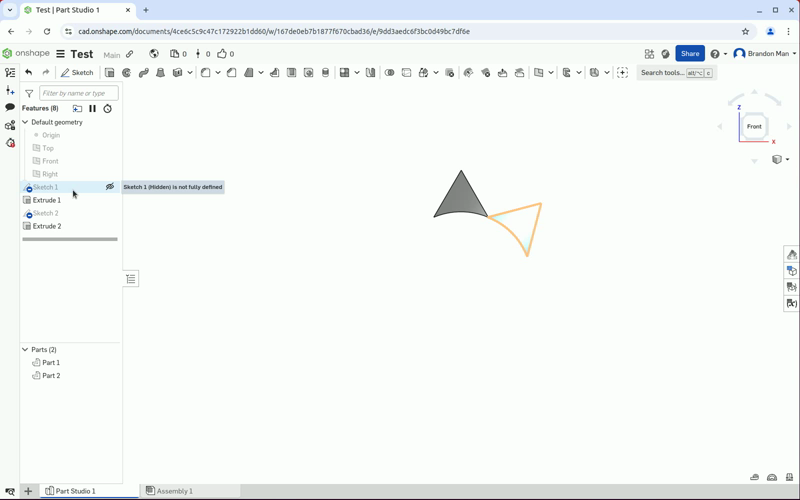
click(73, 189)
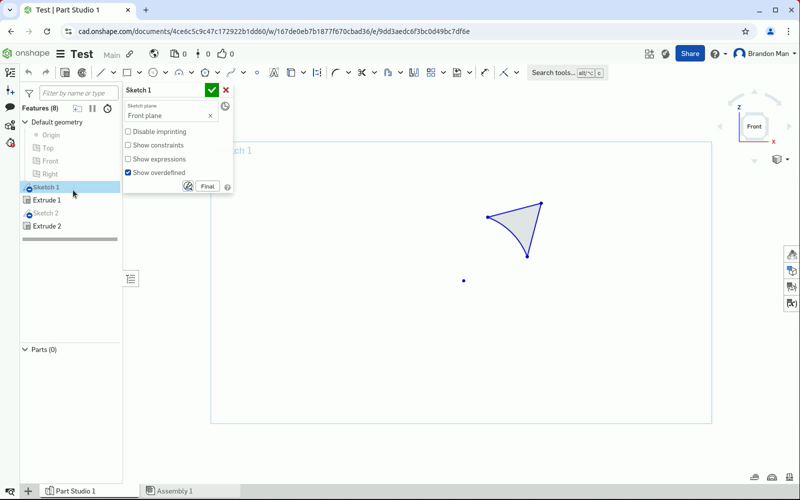
mouse_move(229, 92)
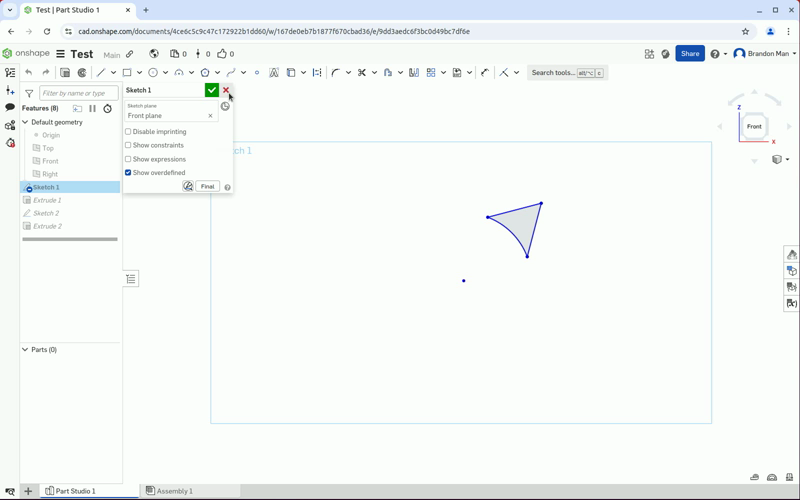
click(229, 92)
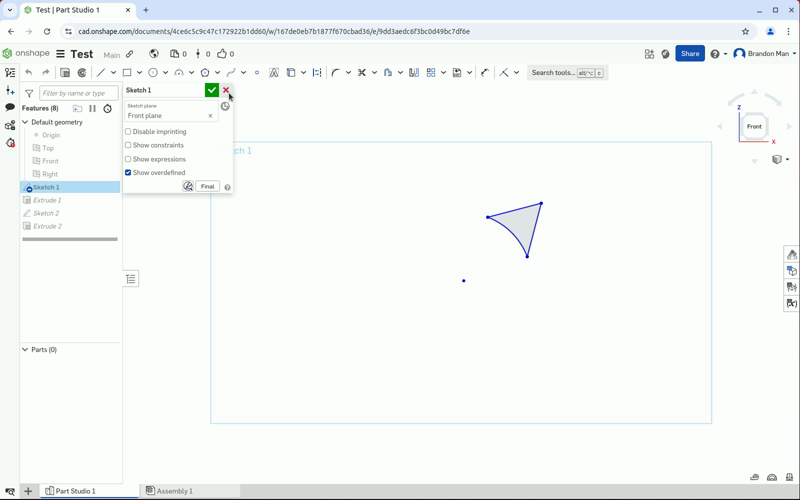
key(shift+s)
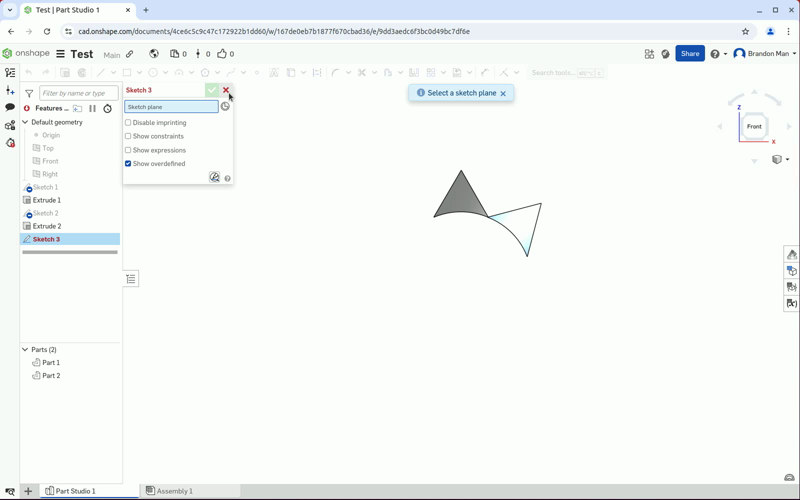
mouse_move(73, 163)
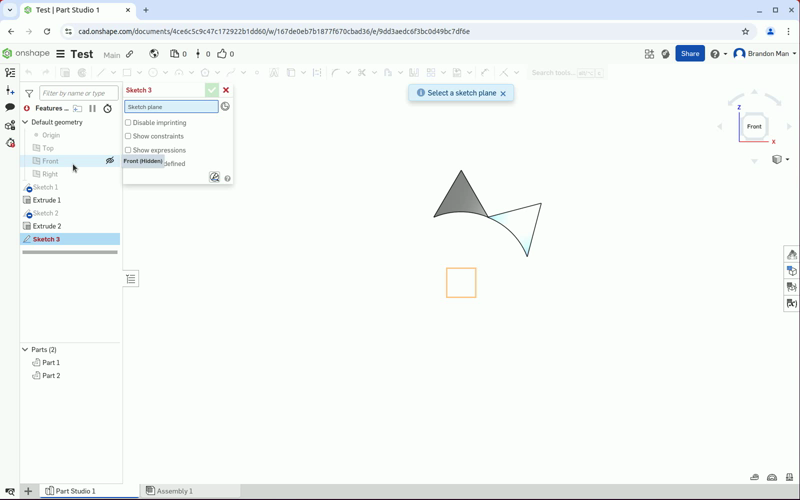
click(73, 163)
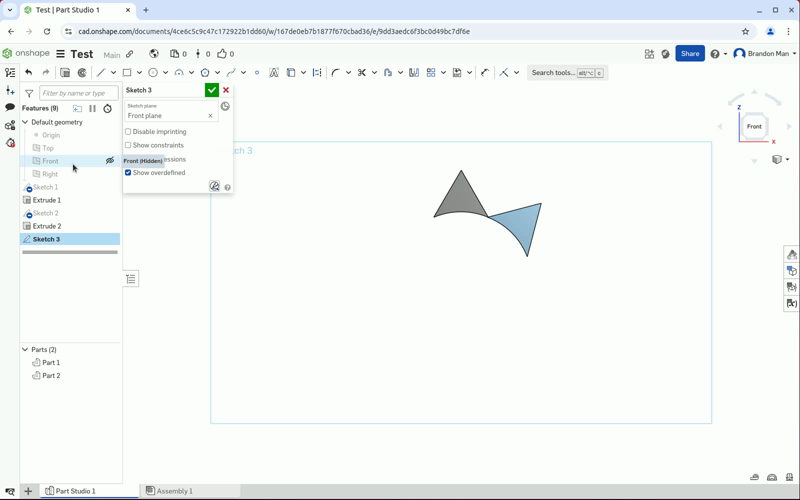
mouse_move(73, 352)
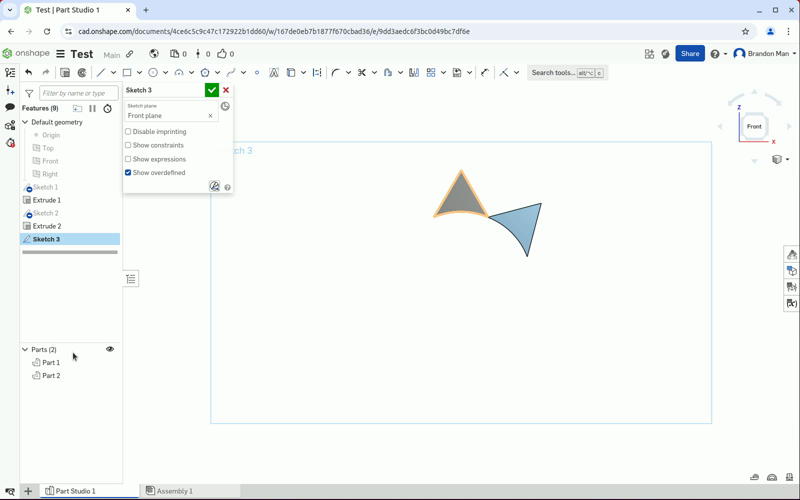
key(y)
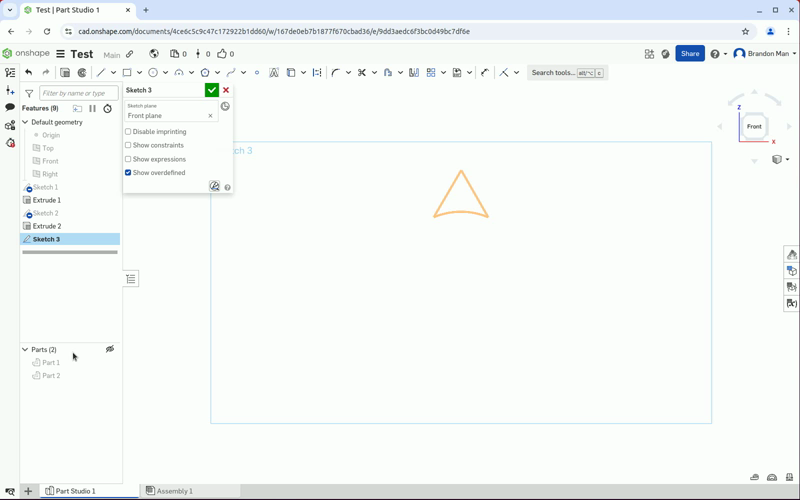
key(l)
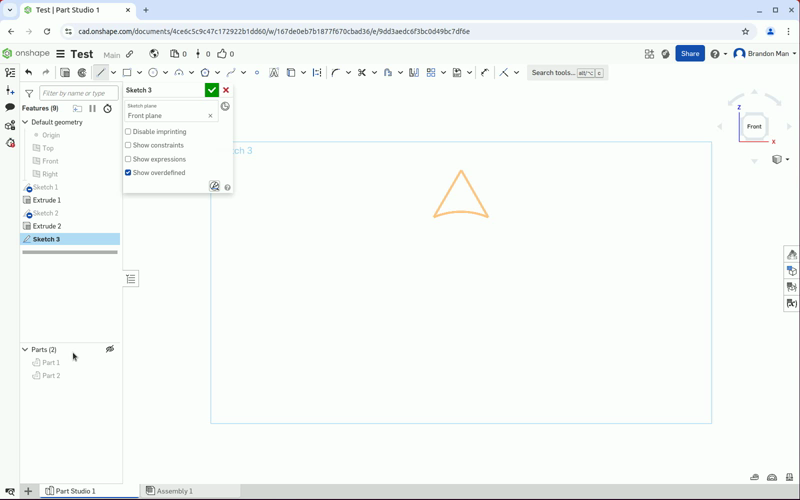
key_down(shift)
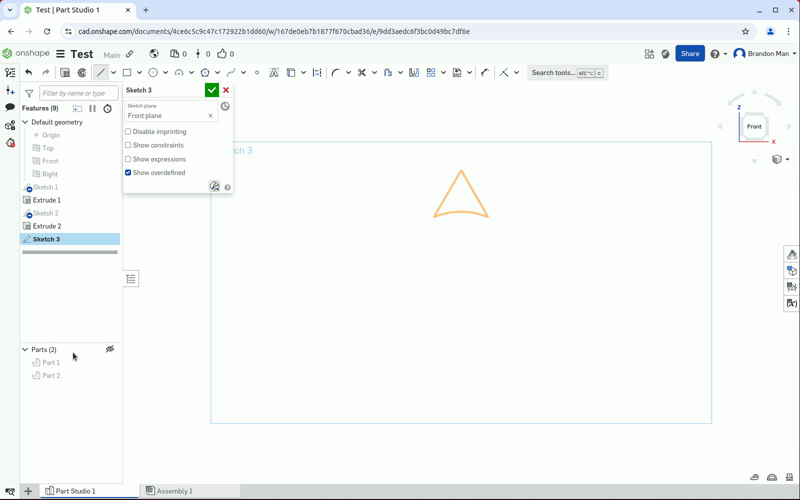
mouse_move(380, 203)
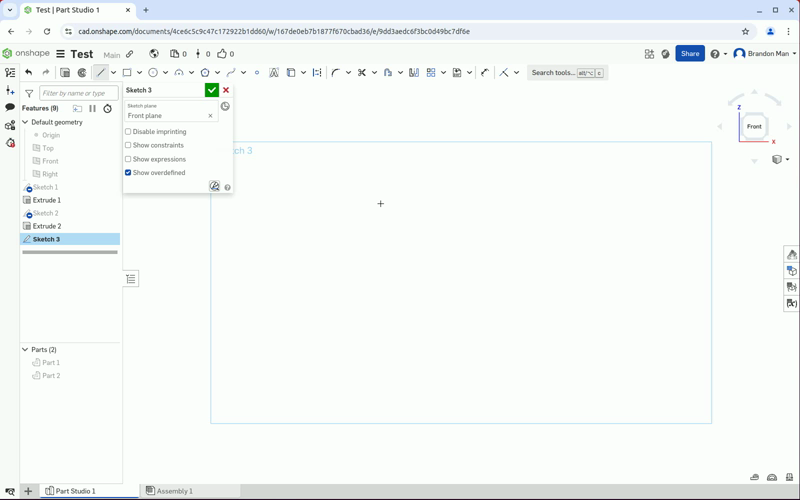
click(380, 203)
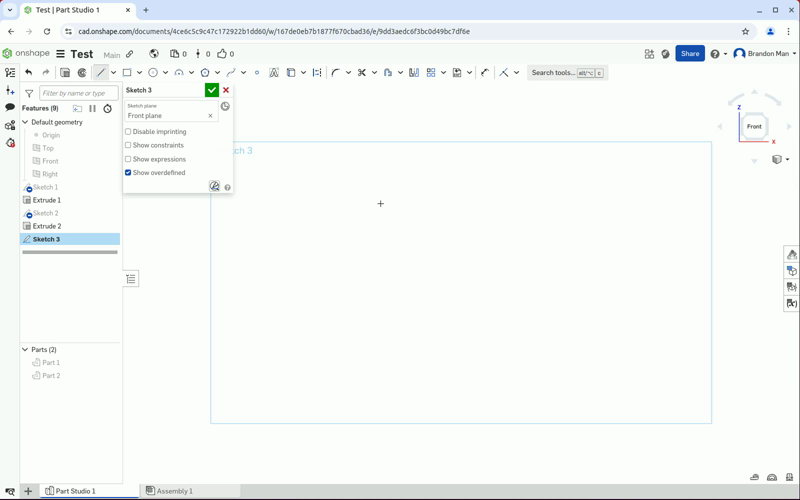
key_up(shift)
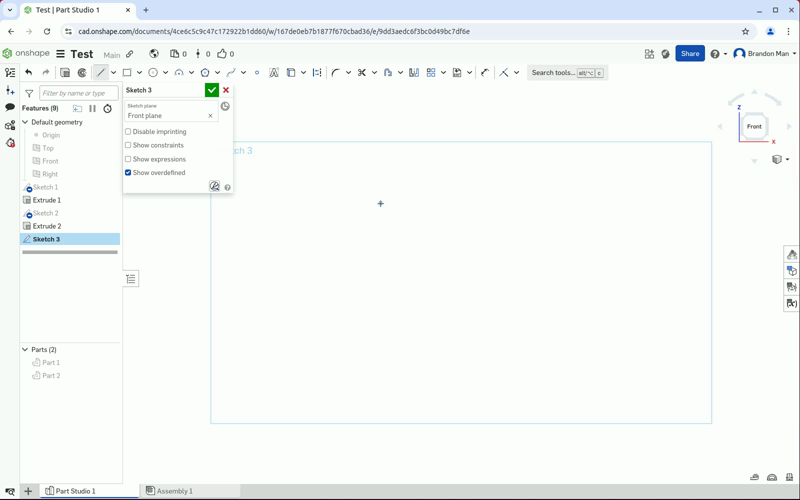
key_down(shift)
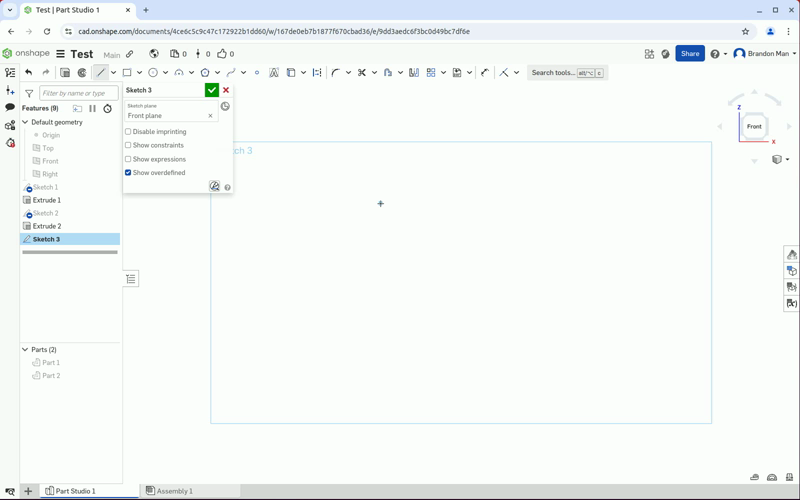
mouse_move(410, 203)
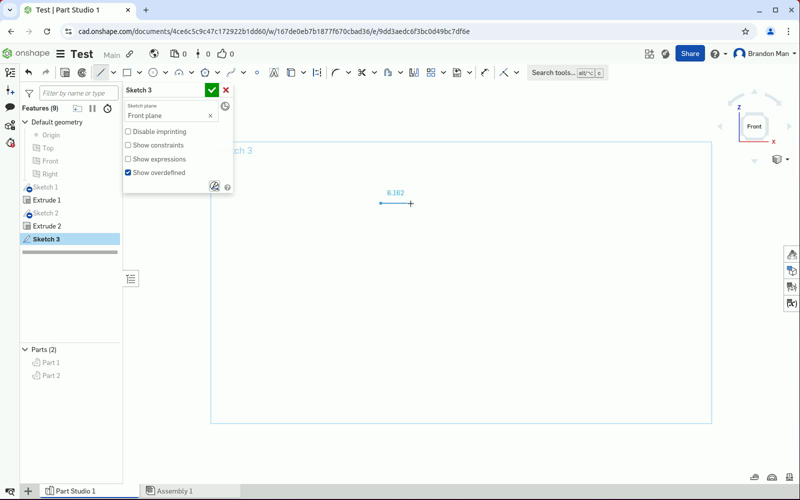
mouse_move(395, 256)
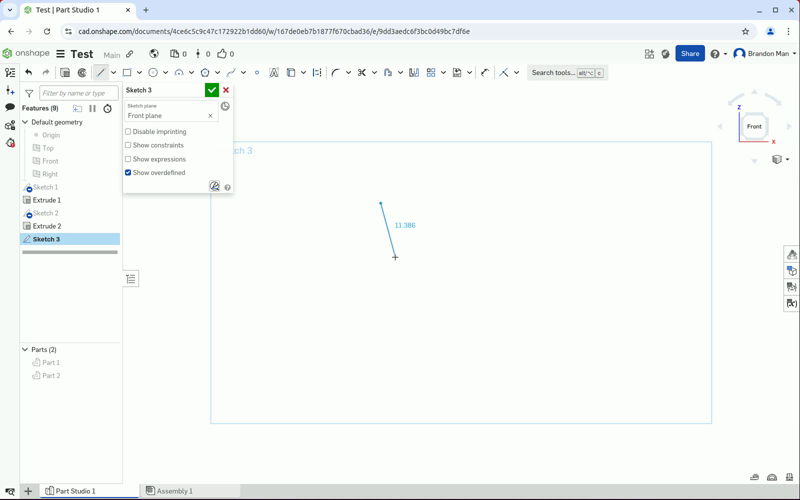
click(395, 256)
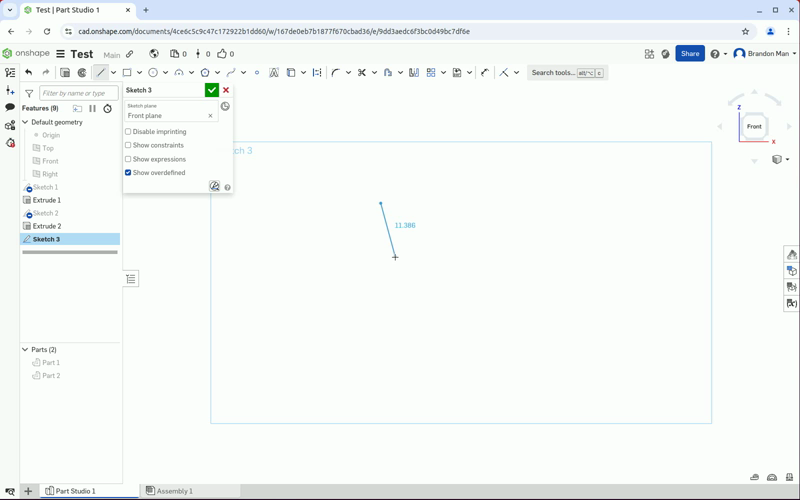
key_up(shift)
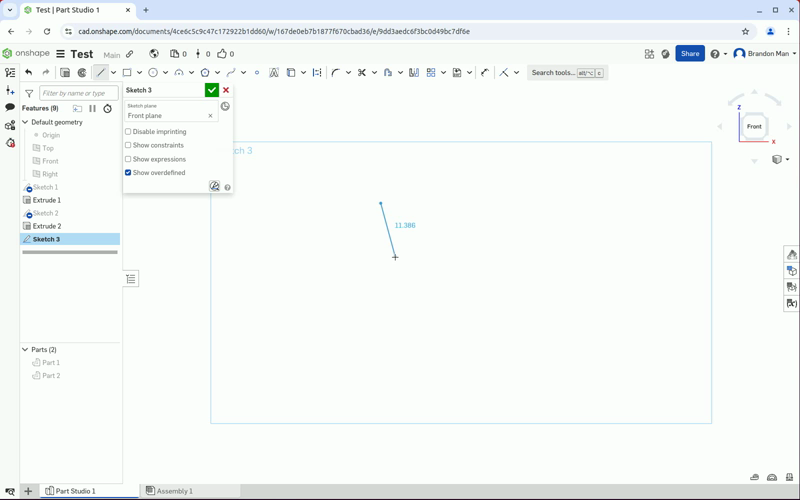
key(esc)
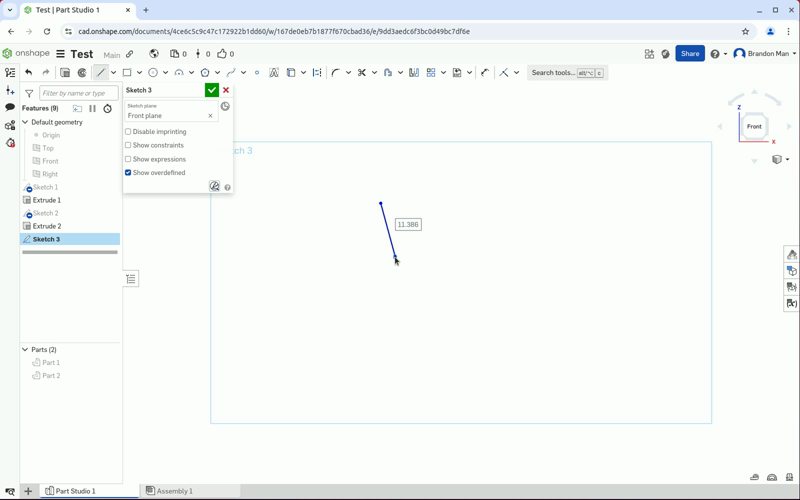
key(a)
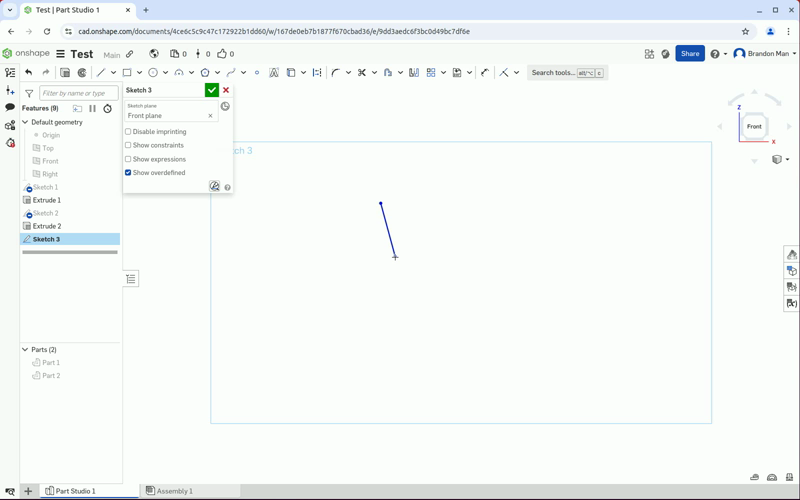
mouse_move(395, 256)
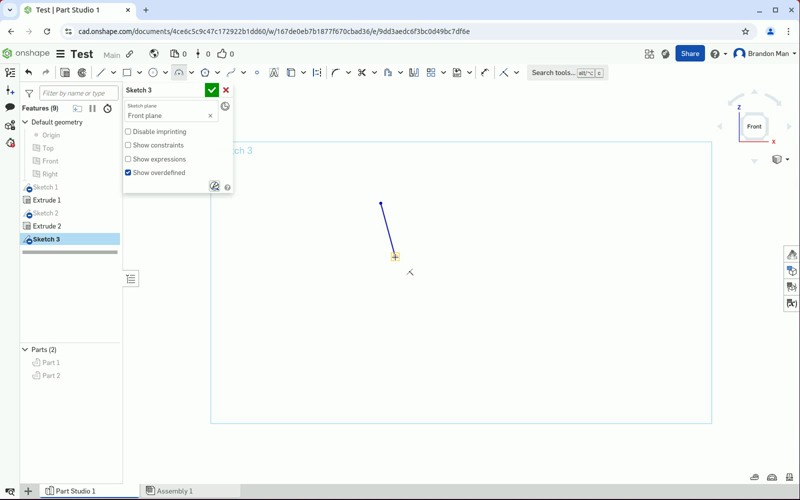
click(395, 256)
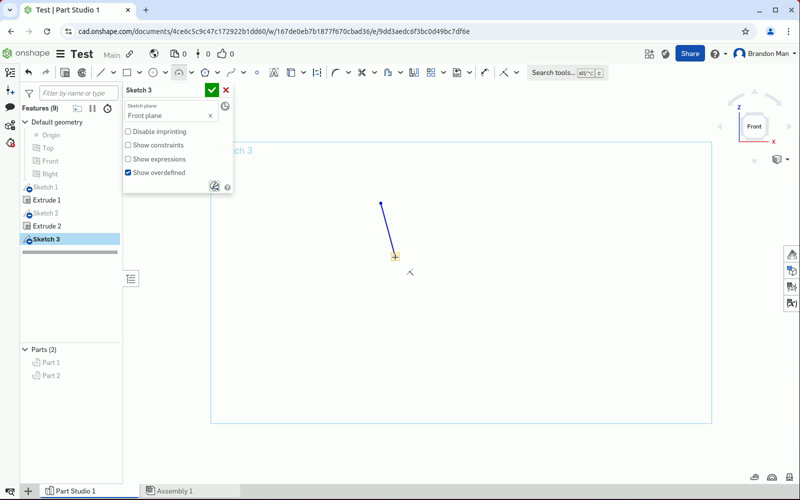
key_down(shift)
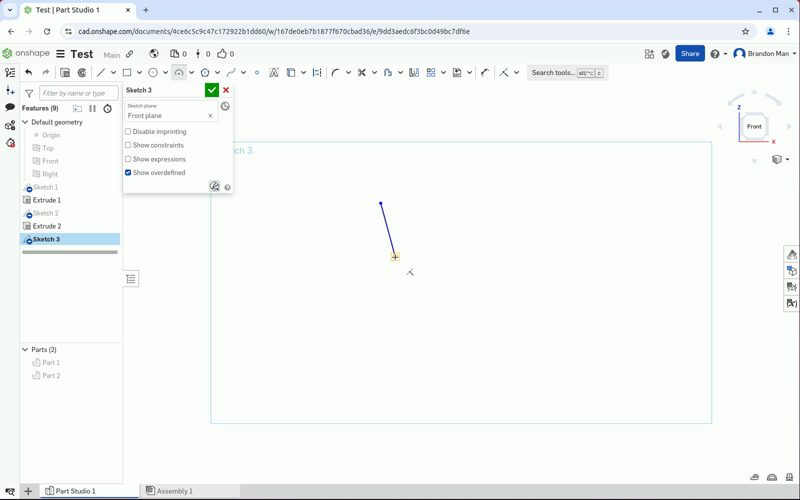
mouse_move(434, 217)
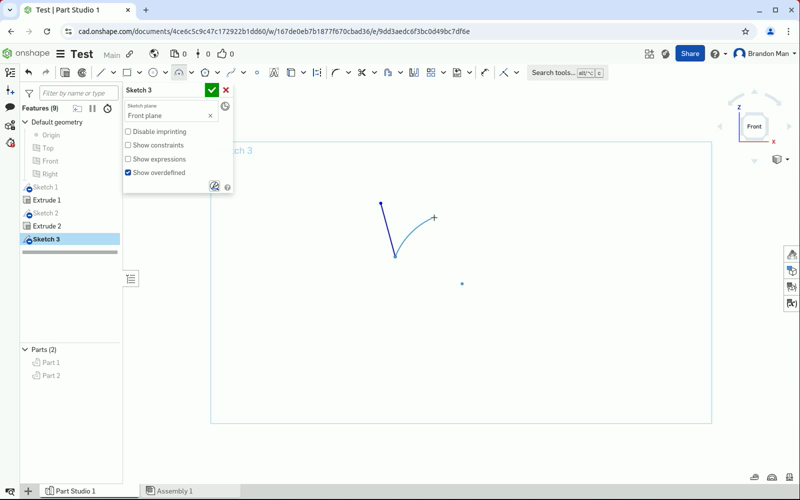
click(434, 217)
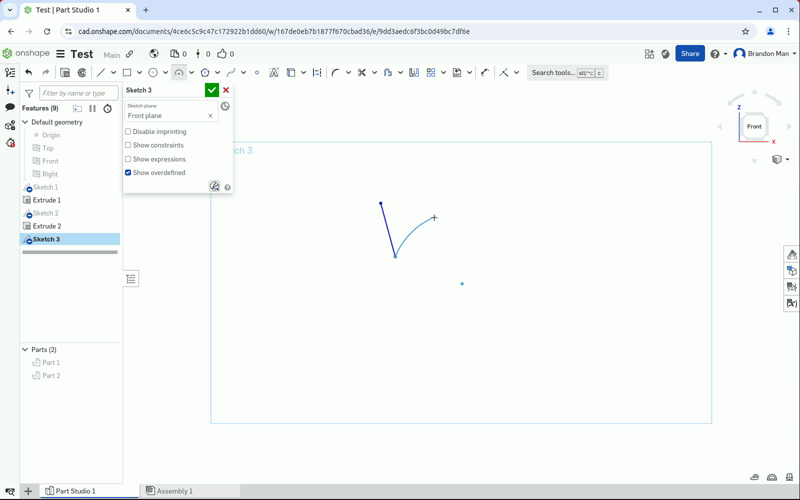
mouse_move(410, 233)
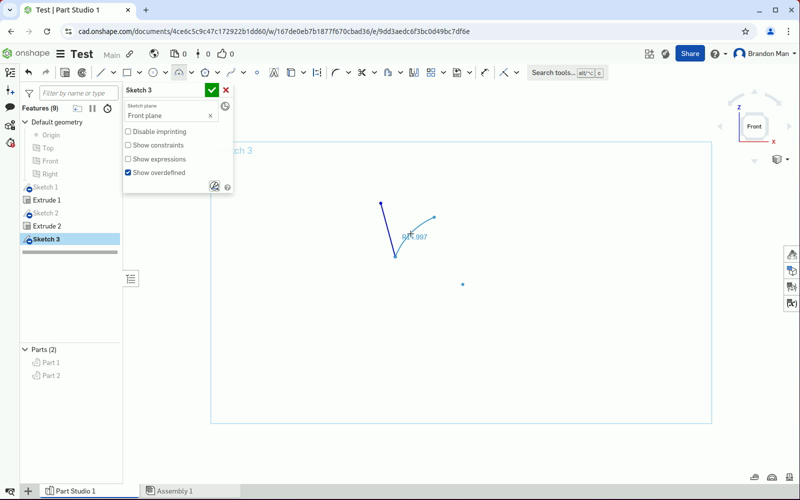
click(410, 233)
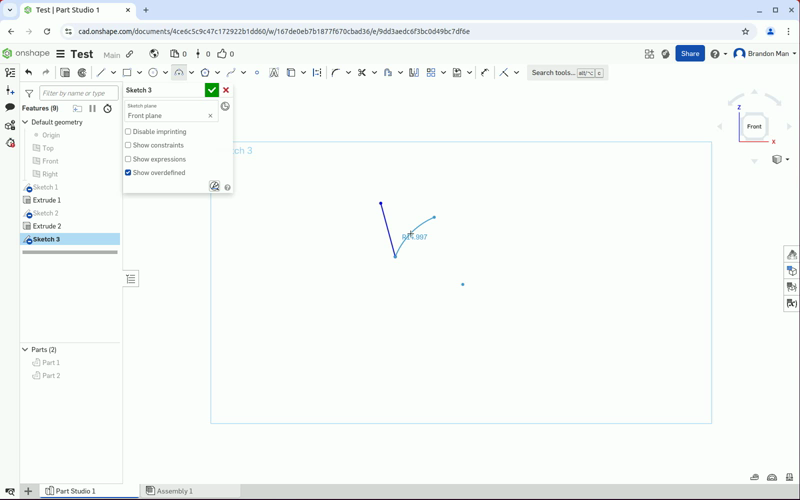
key_up(shift)
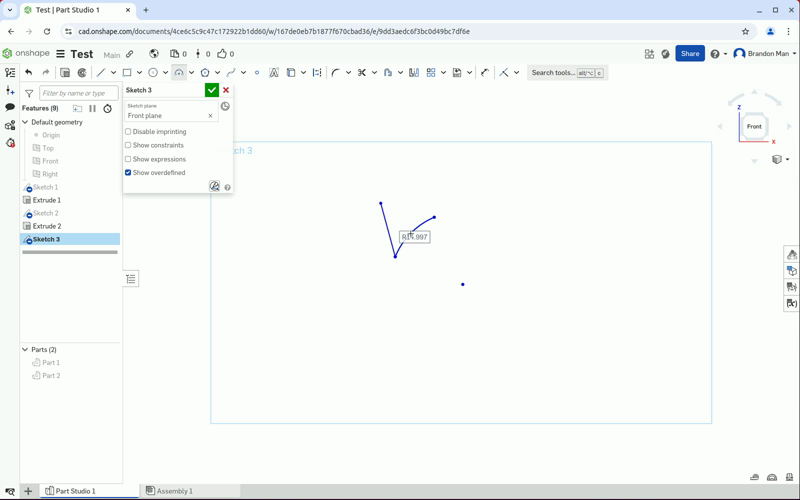
key(esc)
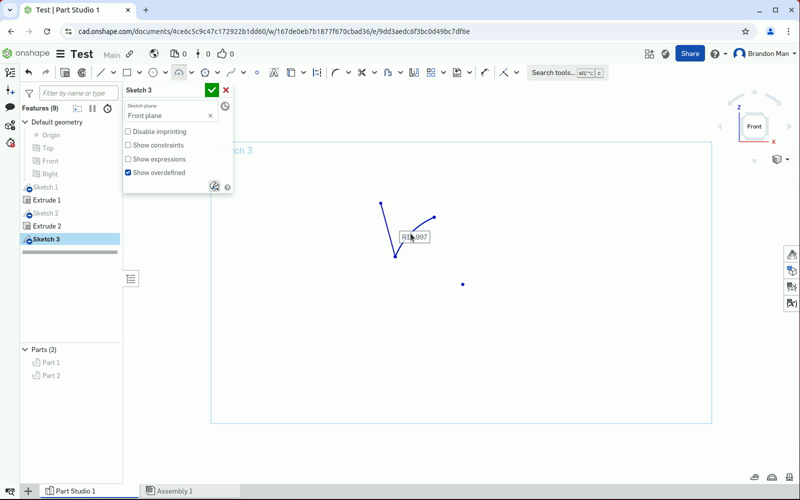
key(l)
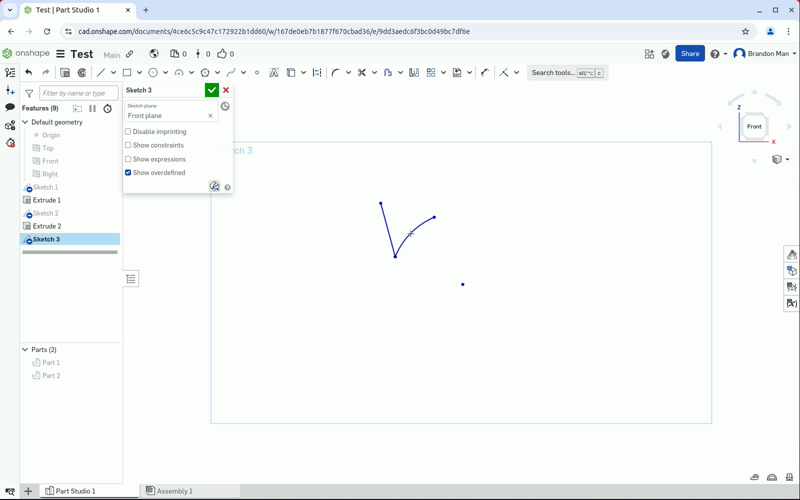
mouse_move(434, 217)
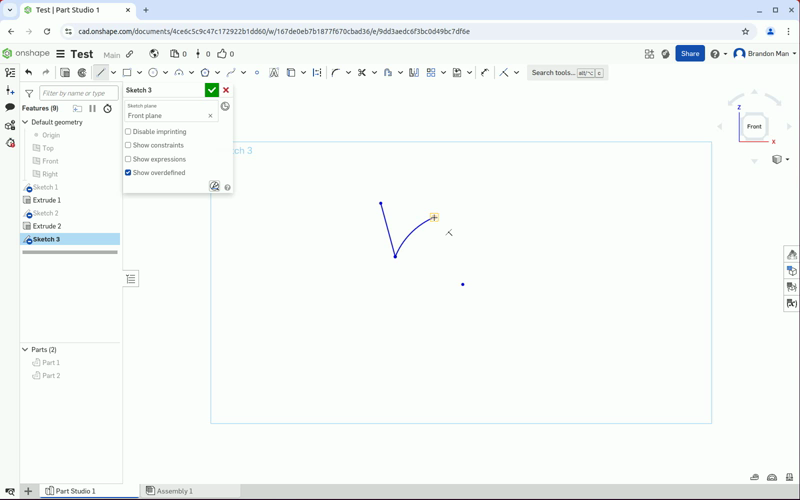
click(434, 217)
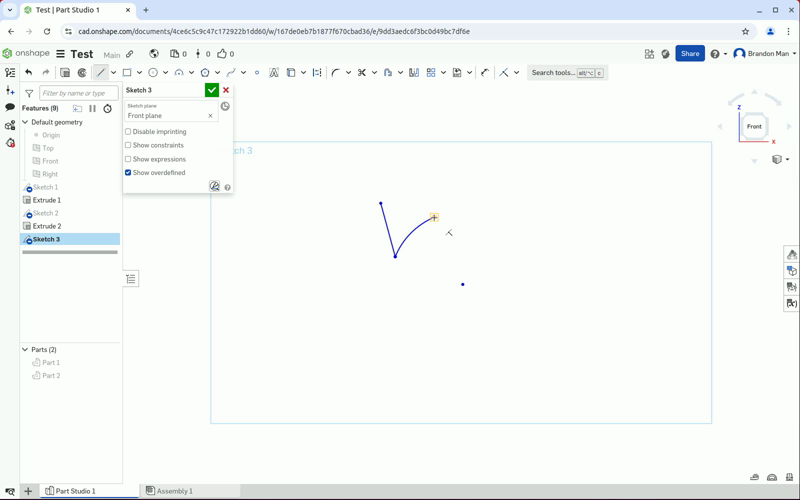
mouse_move(464, 217)
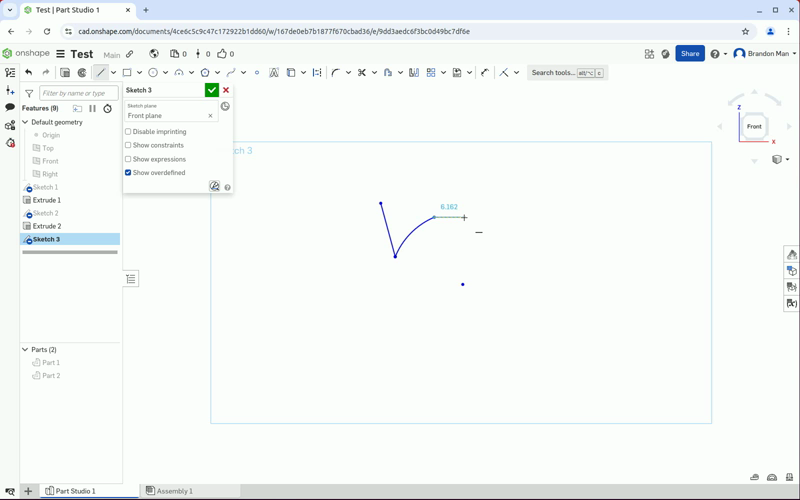
key_down(shift)
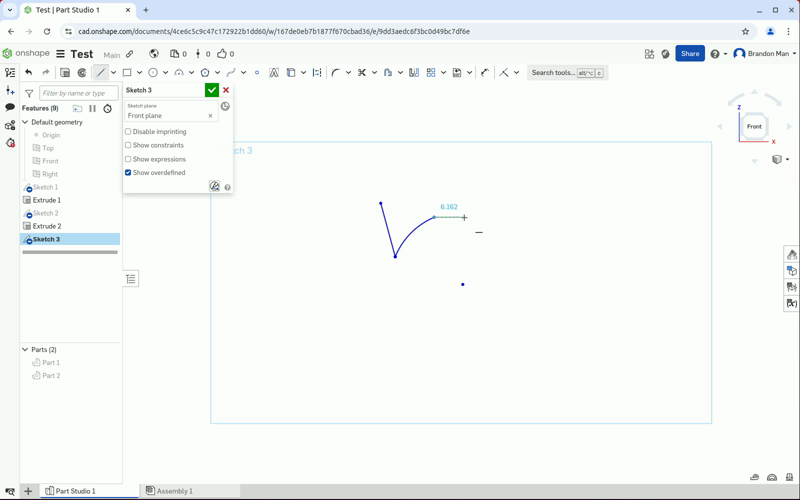
mouse_move(380, 203)
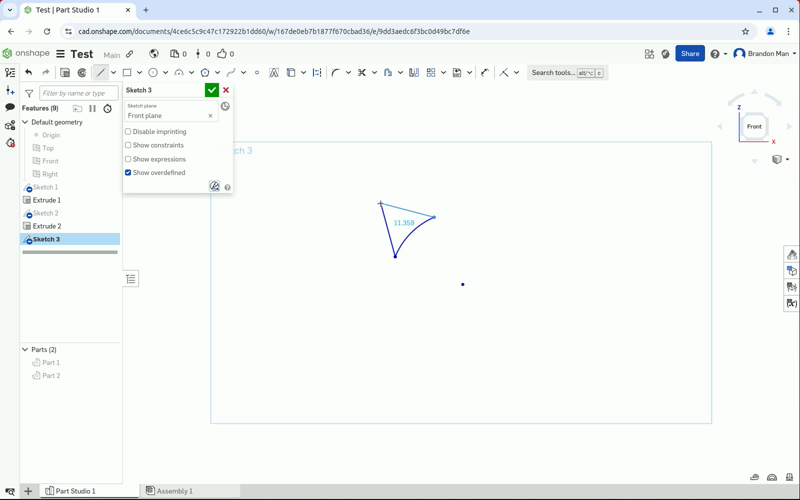
key_up(shift)
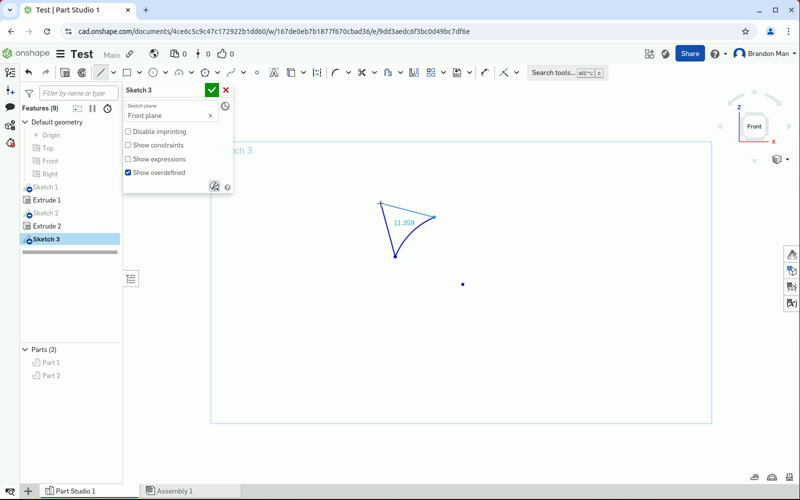
click(380, 203)
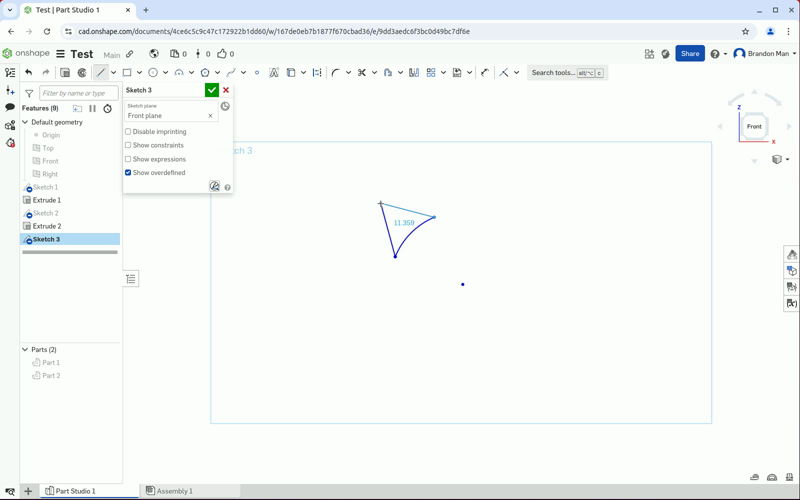
key(esc)
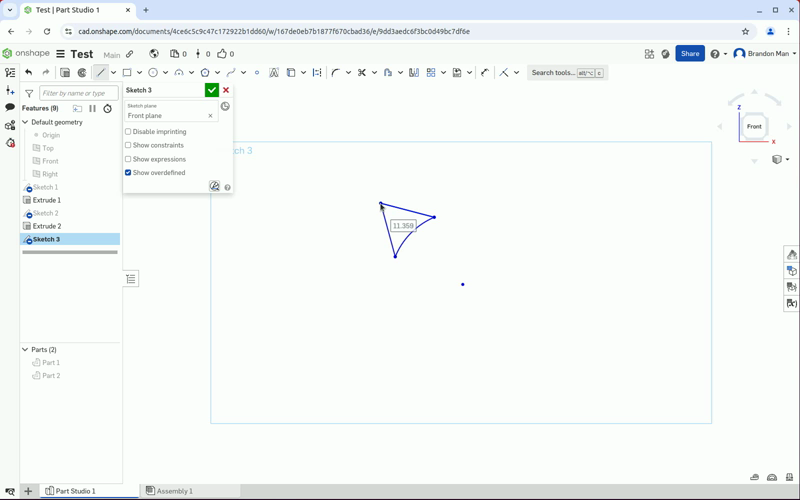
mouse_move(405, 228)
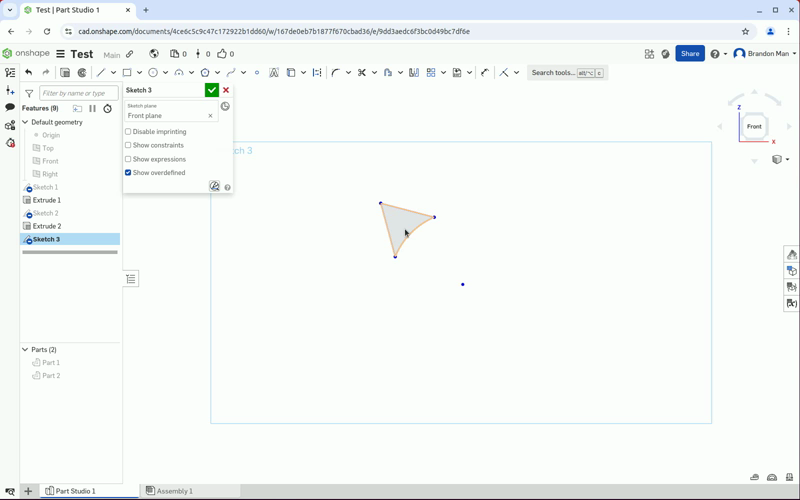
scroll(6)
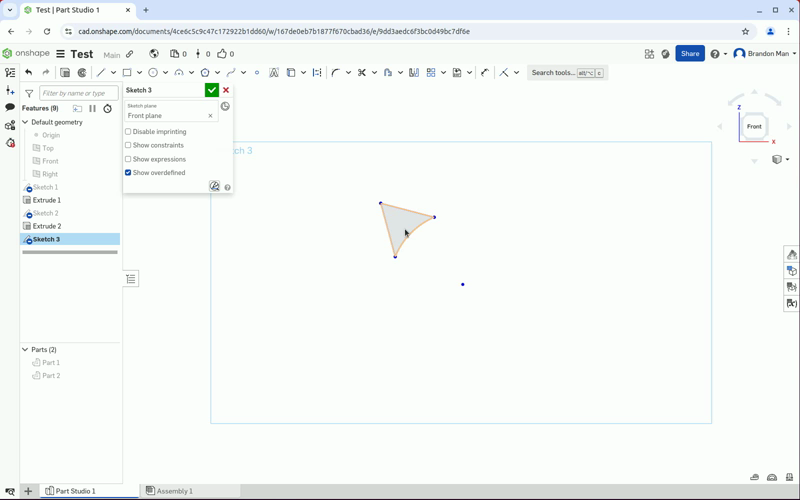
scroll(6)
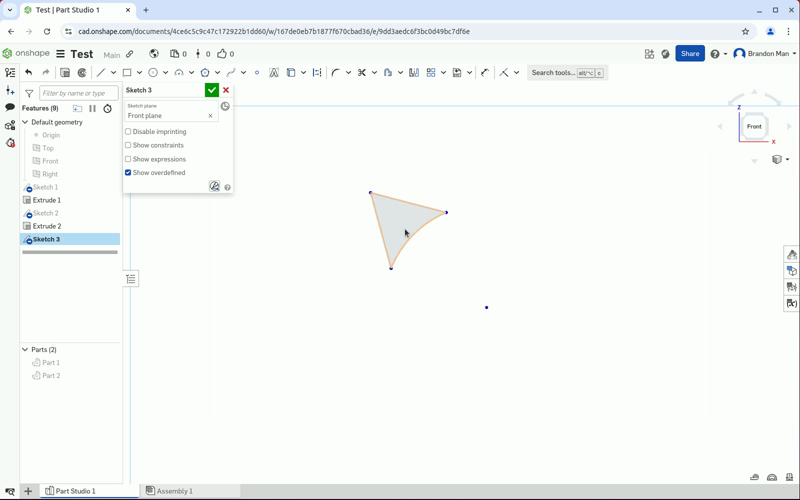
scroll(6)
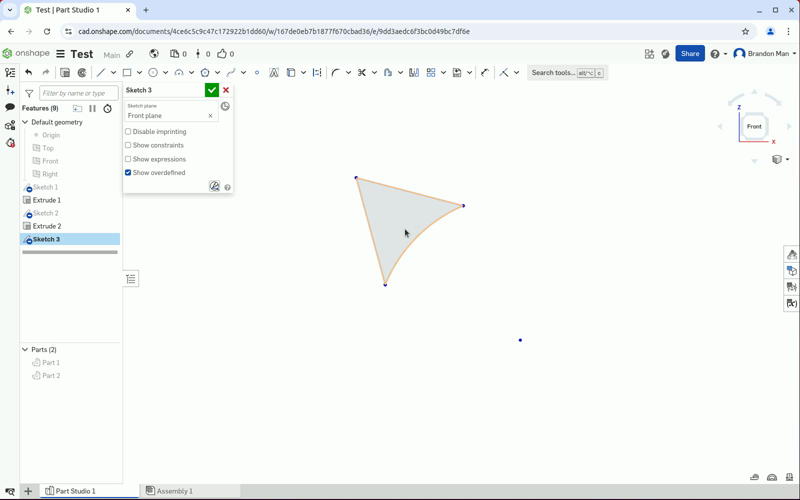
scroll(6)
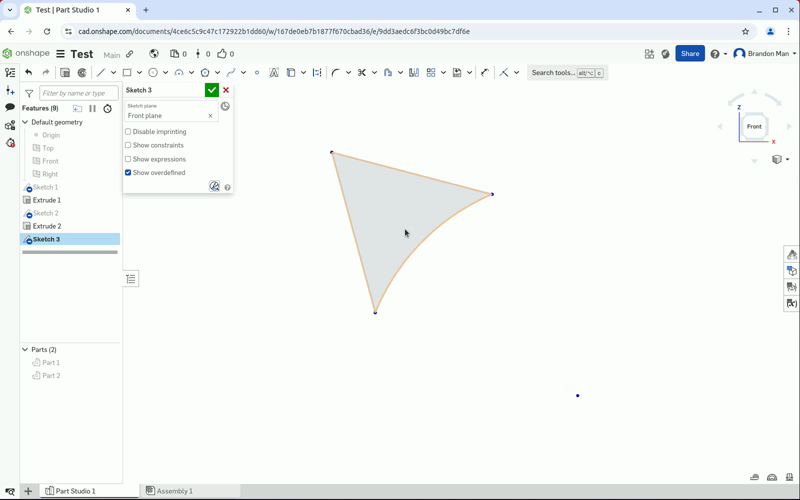
scroll(6)
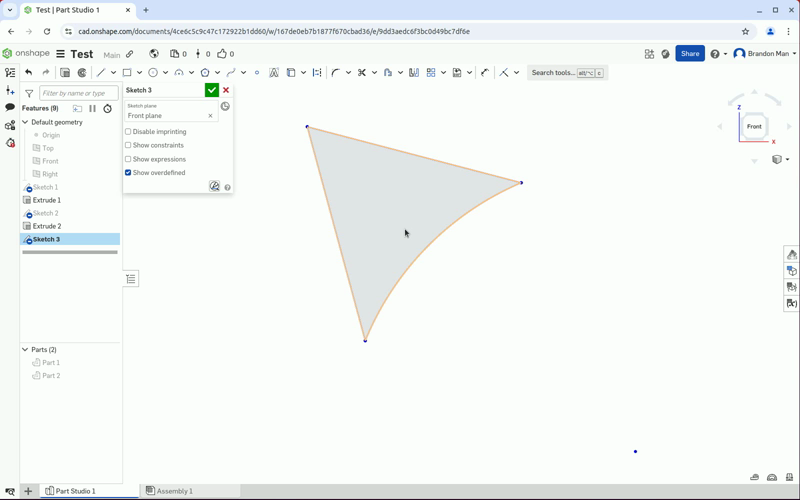
scroll(6)
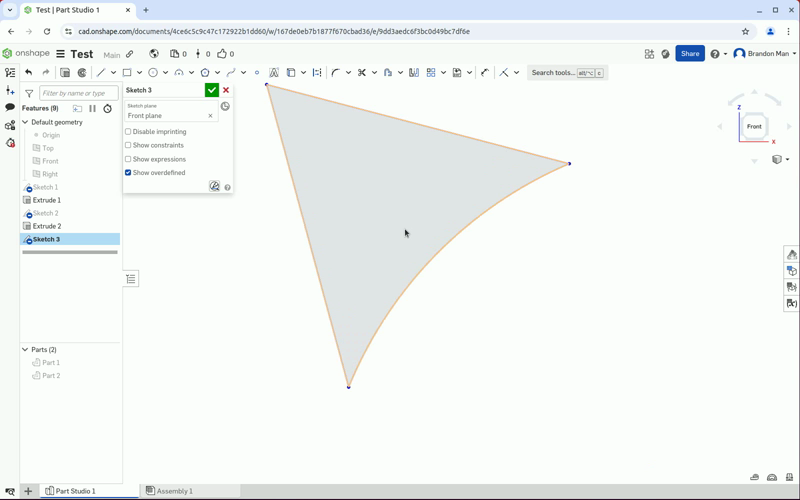
scroll(6)
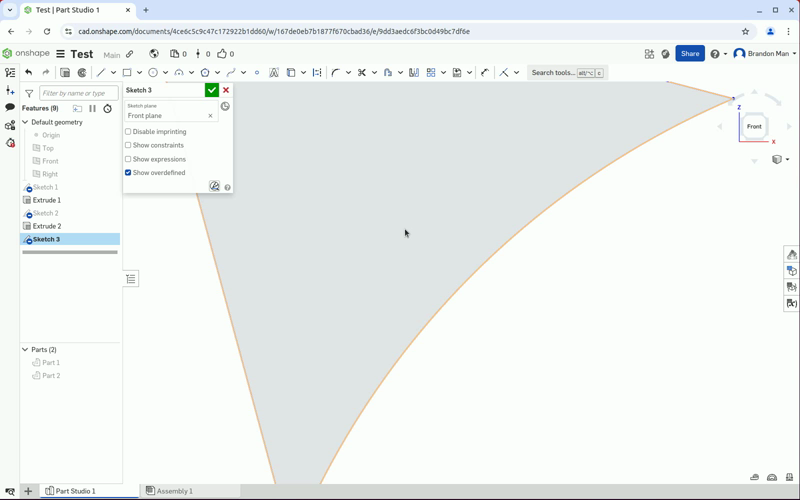
click(405, 228)
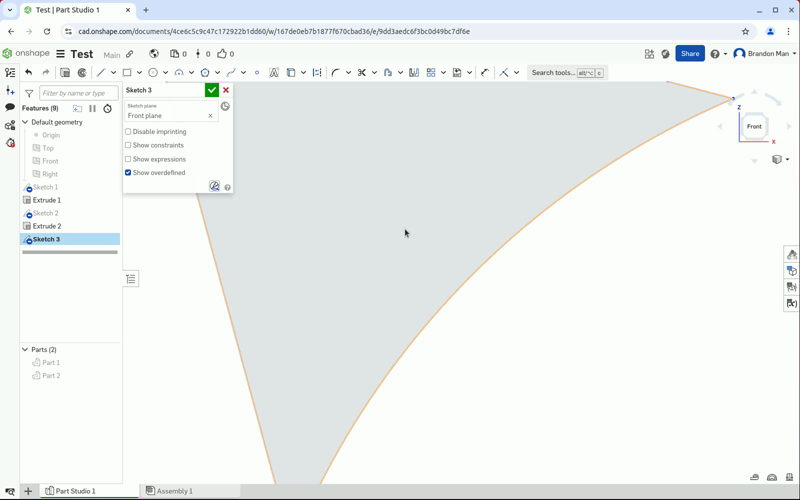
scroll(-6)
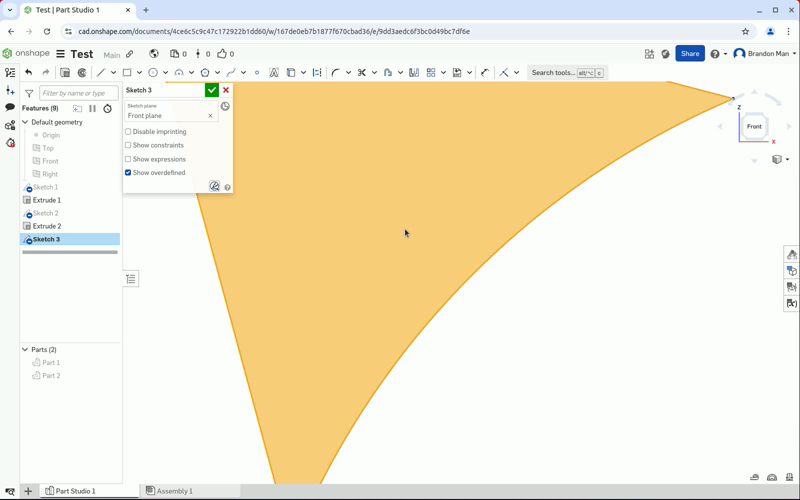
scroll(-6)
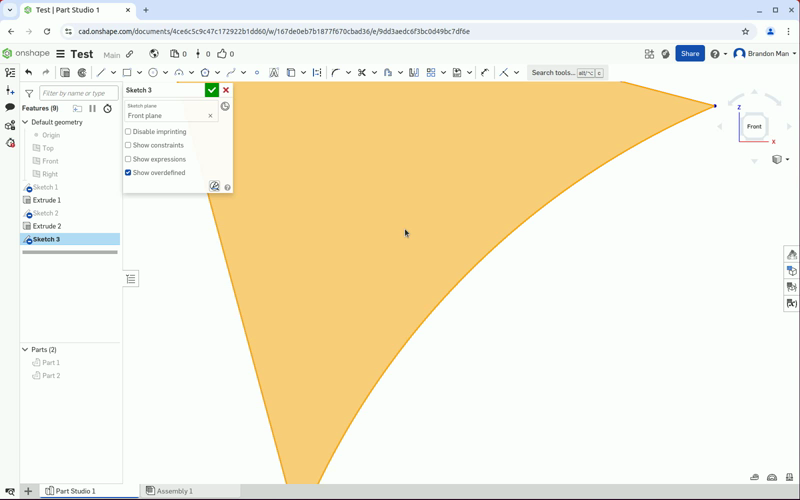
scroll(-6)
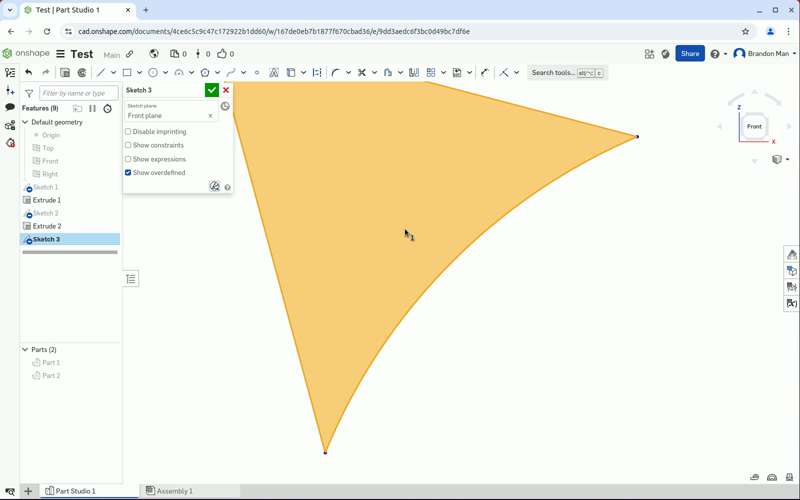
scroll(-6)
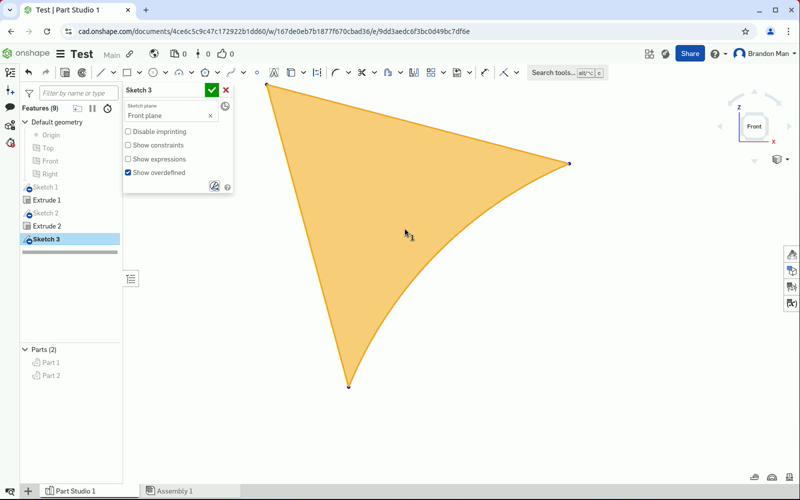
scroll(-6)
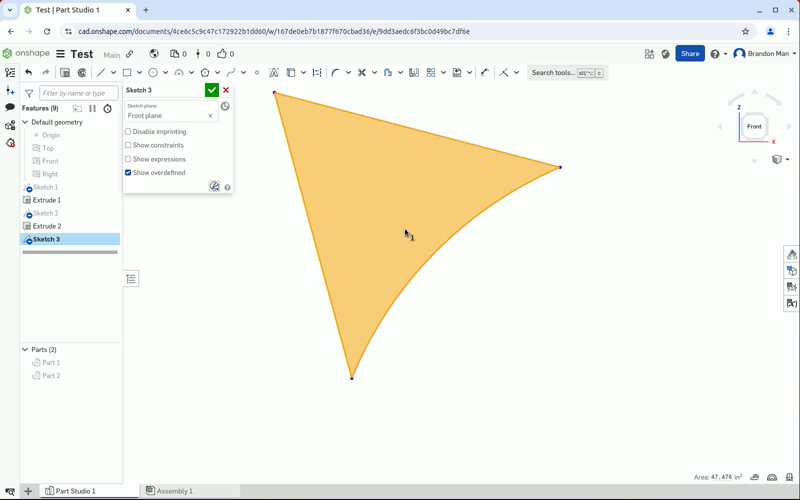
scroll(-6)
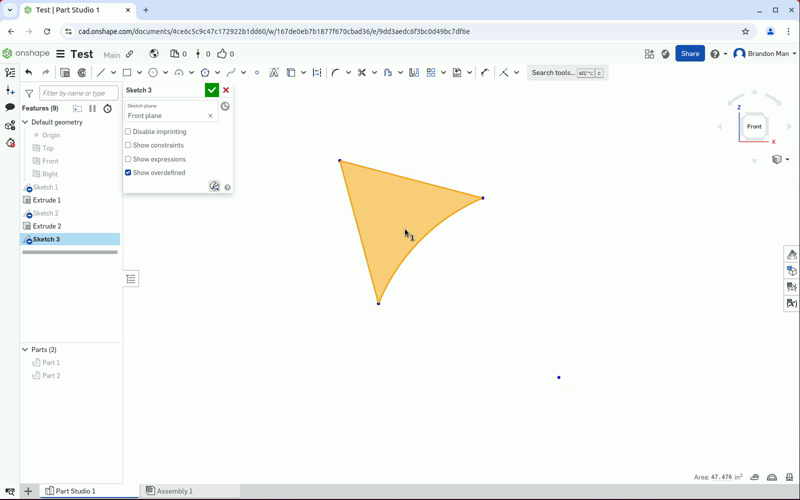
scroll(-6)
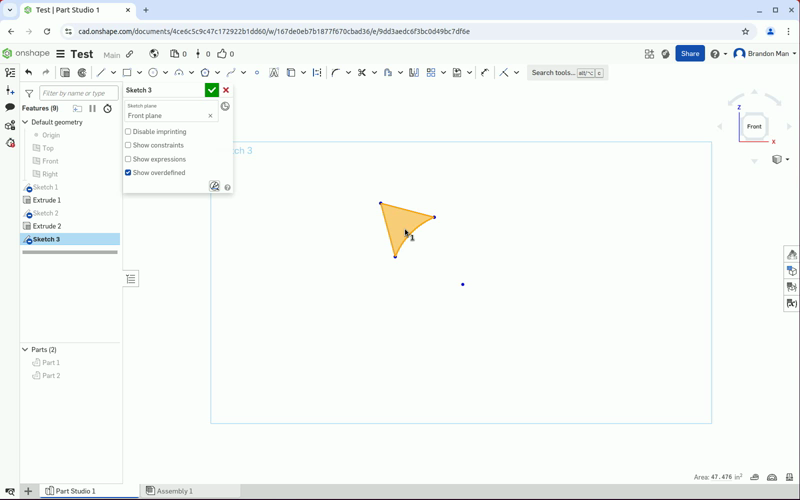
mouse_move(73, 352)
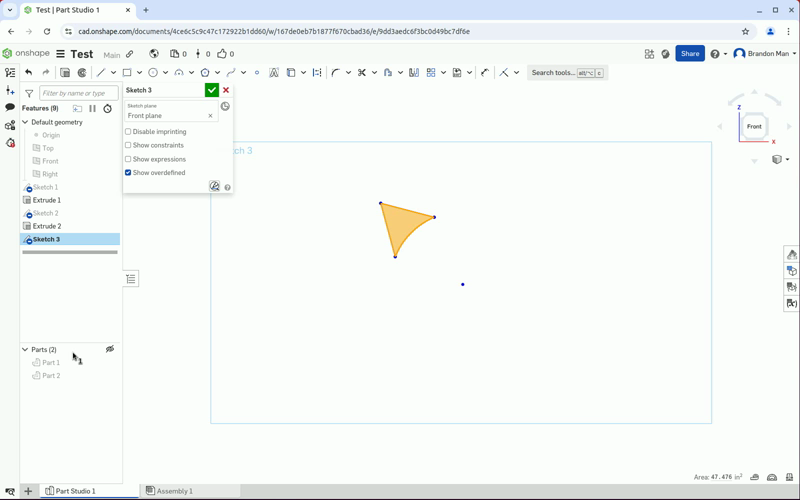
key(shift+y)
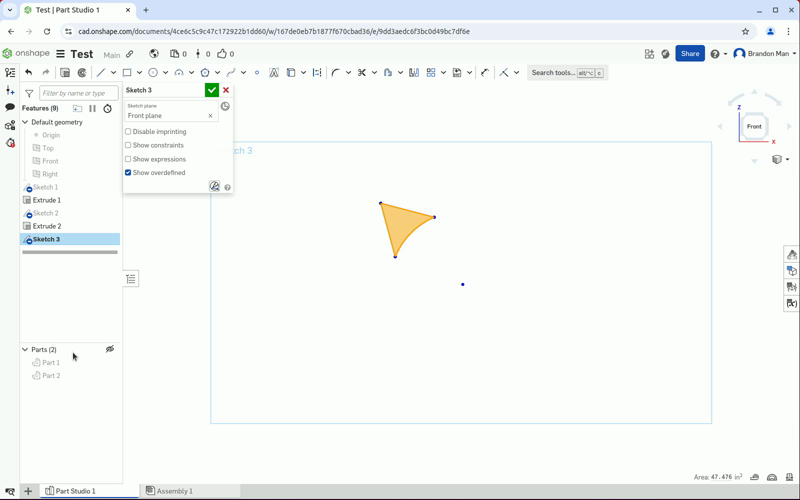
key(shift+e)
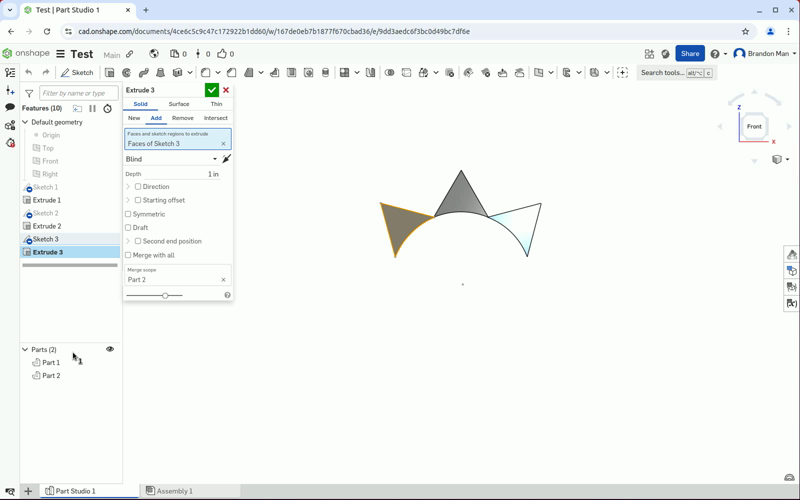
mouse_move(143, 106)
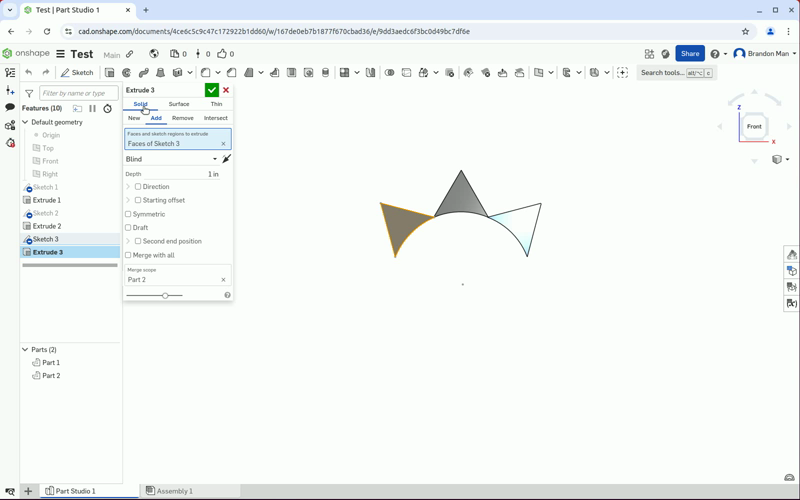
click(143, 106)
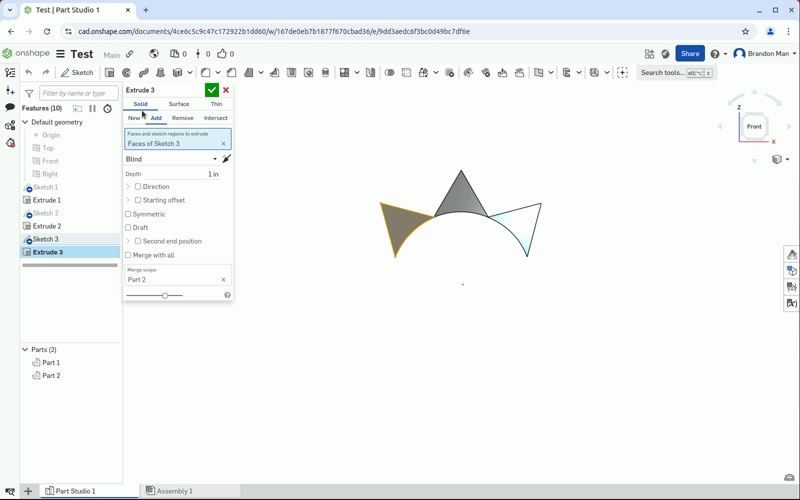
mouse_move(137, 120)
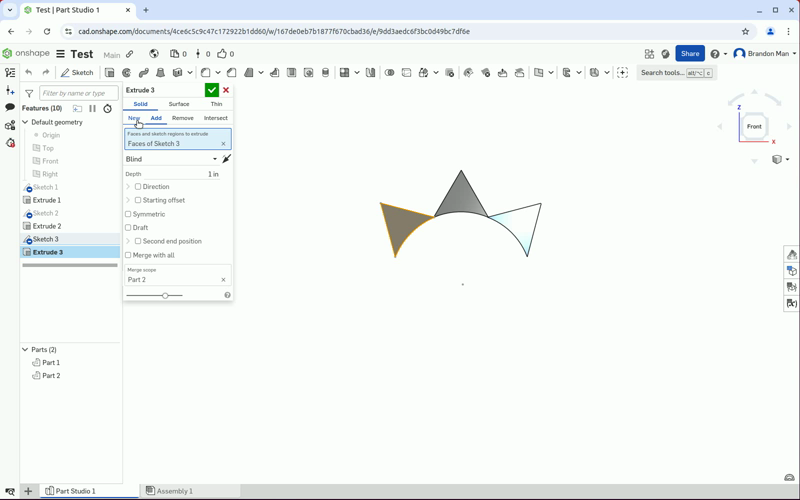
click(137, 120)
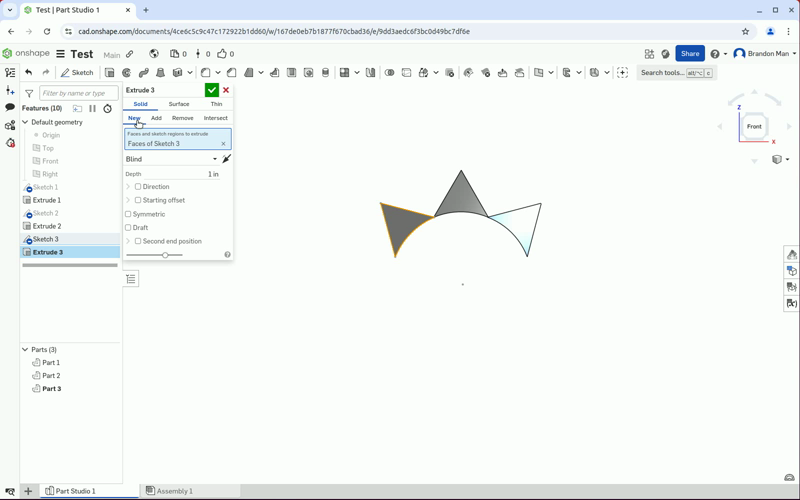
key(tab, 4)
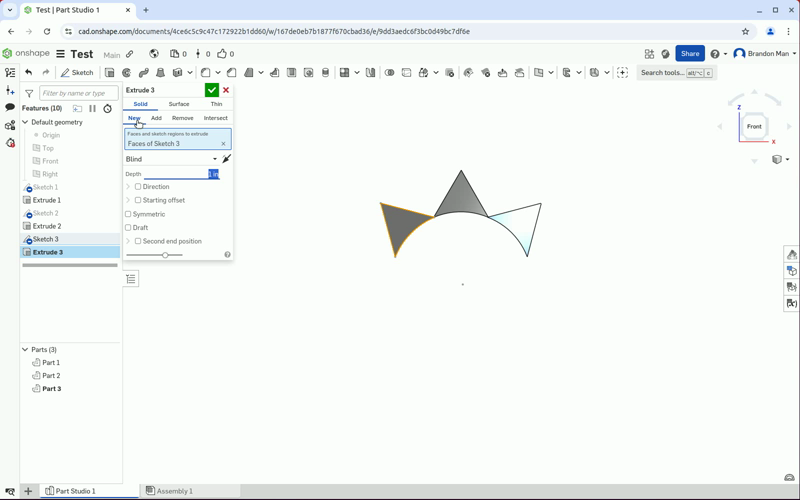
text(14.442)
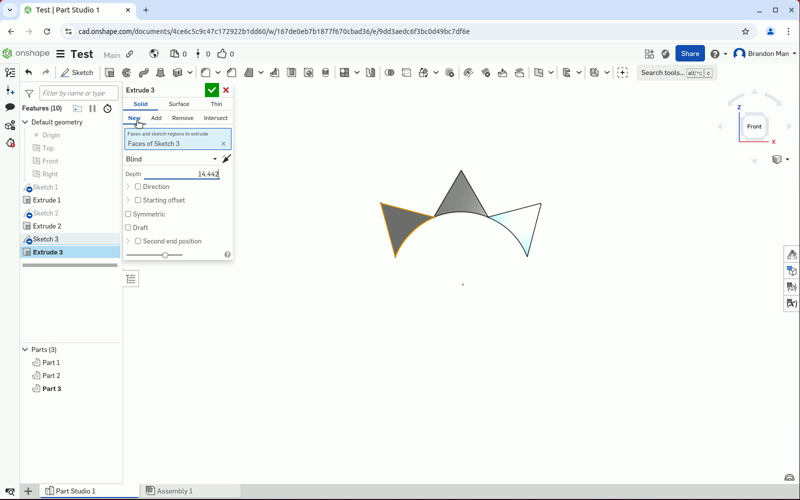
key(tab, 3)
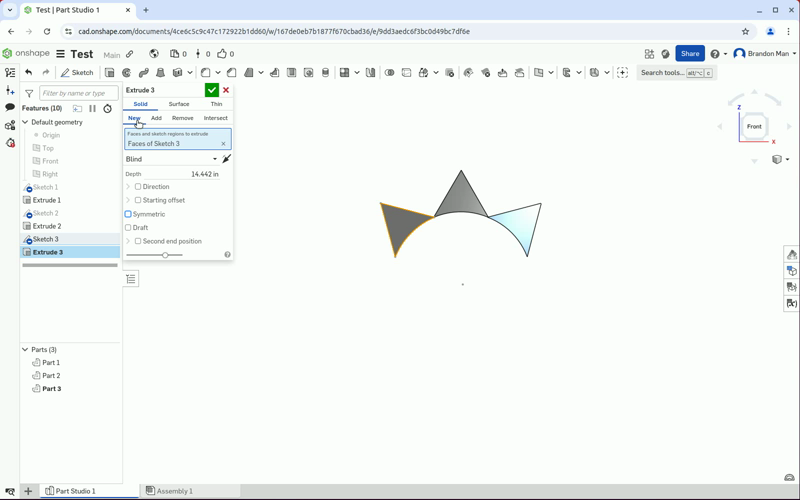
key(space)
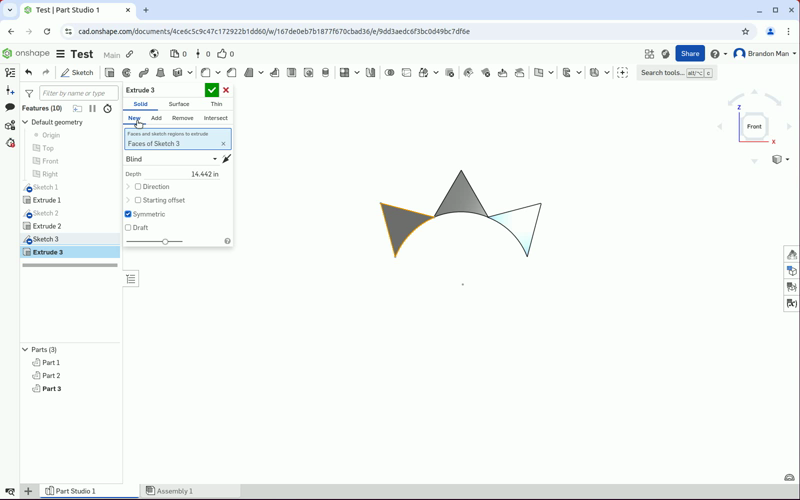
key(enter)
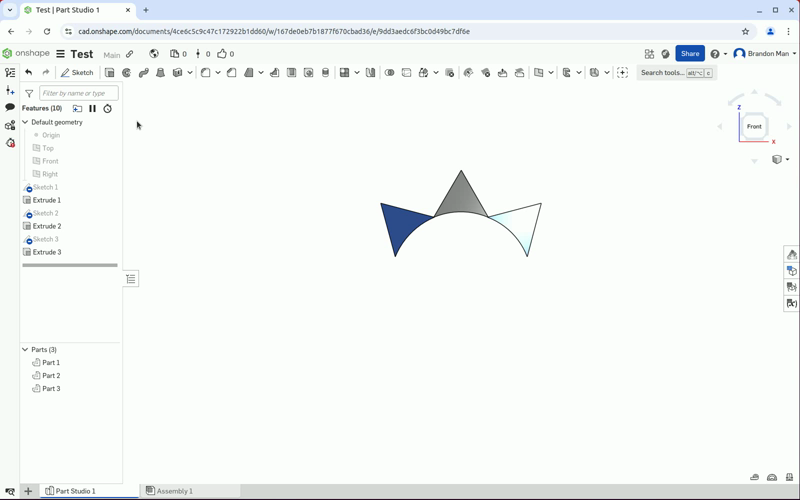
key(shift+h)
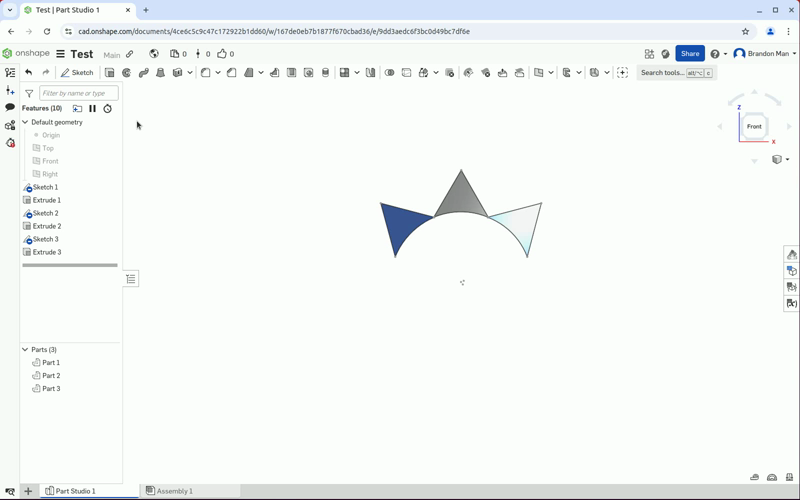
key(shift+h)
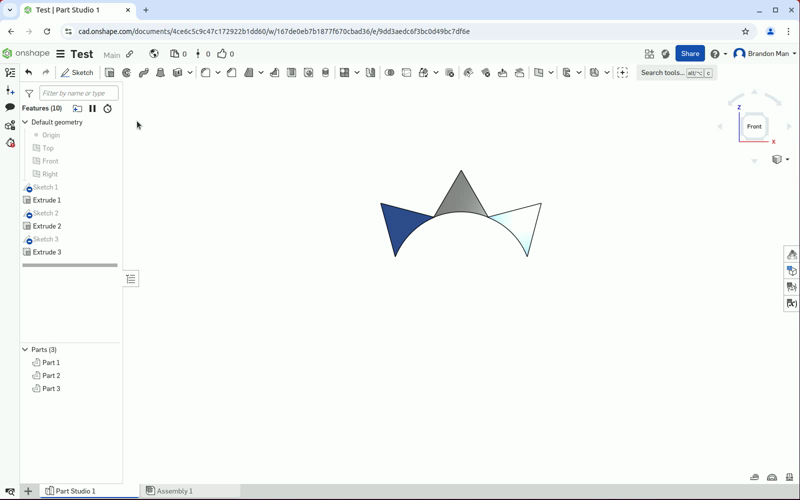
mouse_move(73, 189)
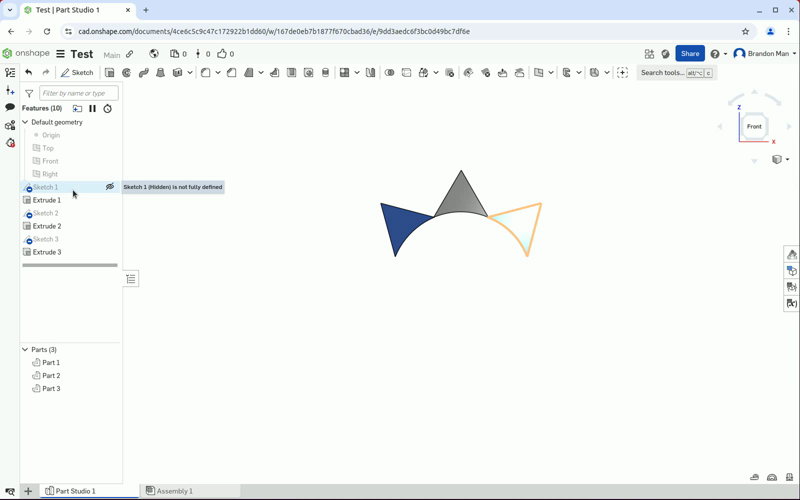
click(73, 189)
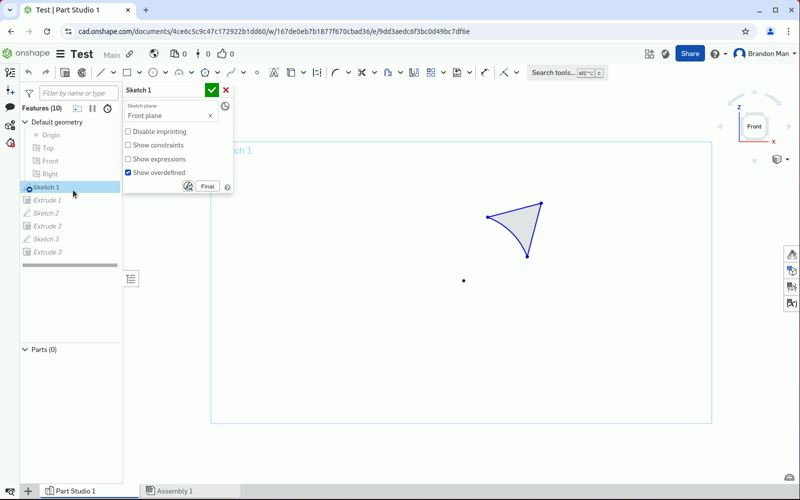
mouse_move(229, 92)
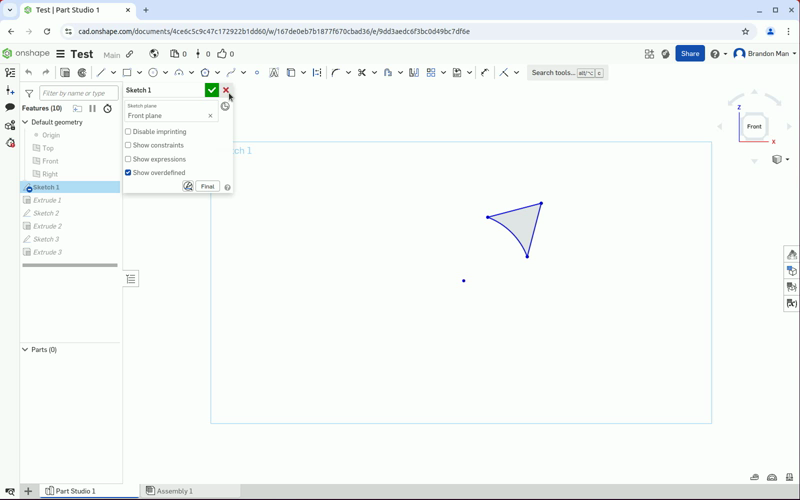
click(229, 92)
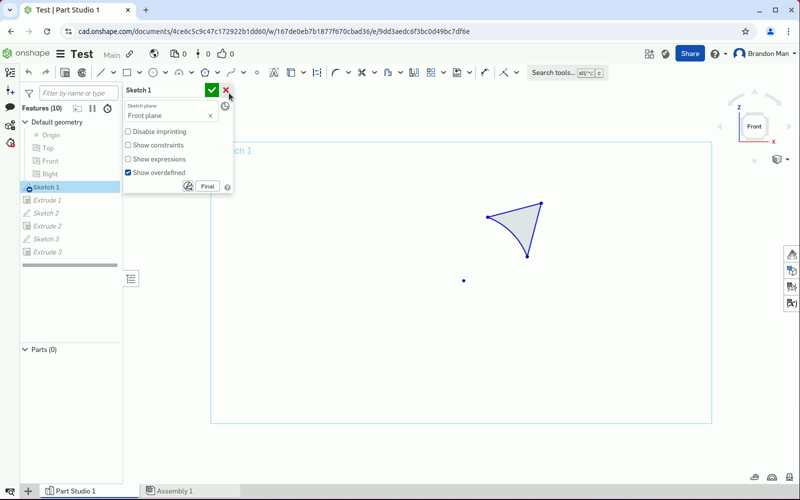
key(shift+s)
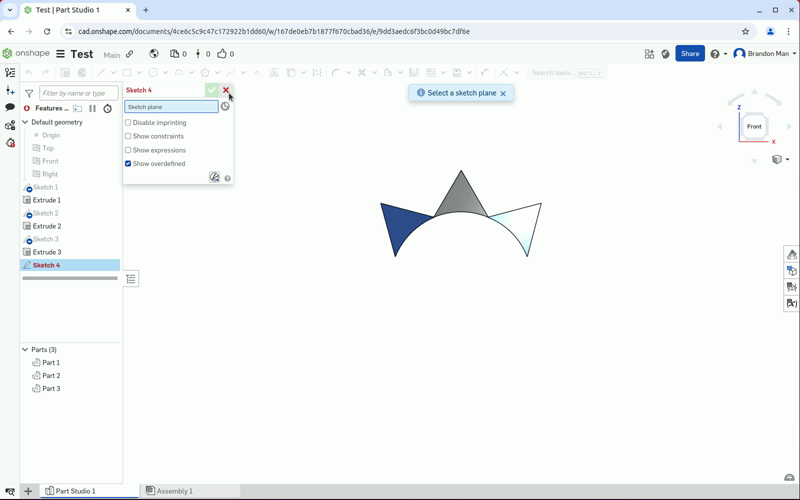
mouse_move(73, 163)
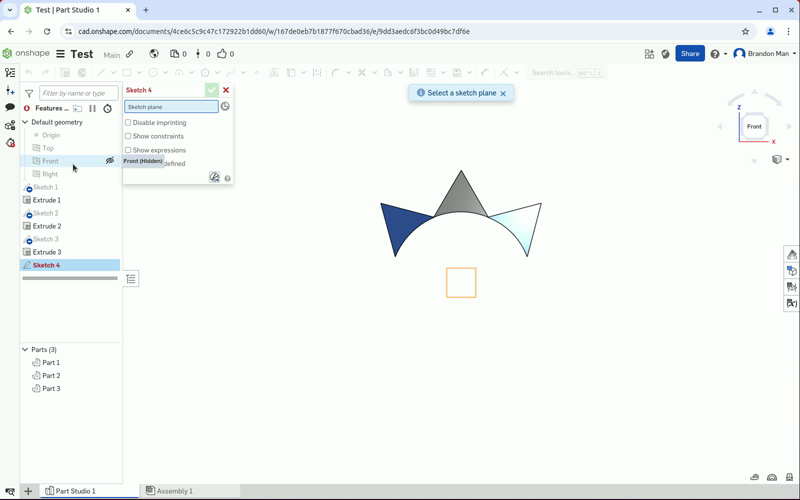
click(73, 163)
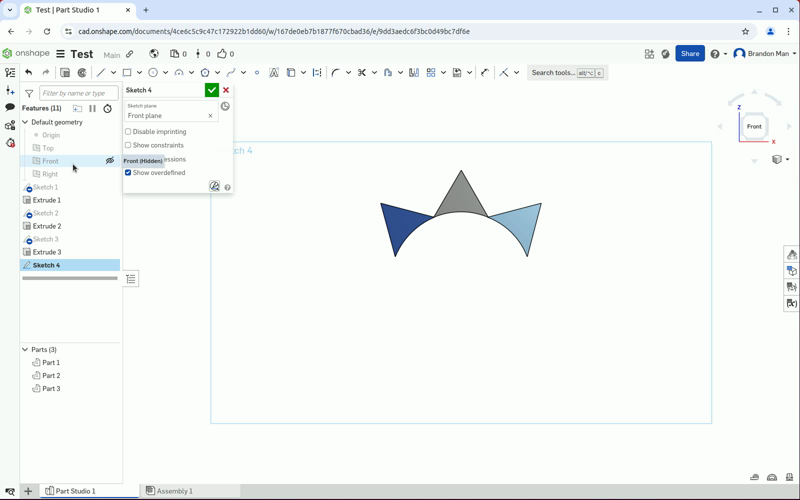
mouse_move(73, 352)
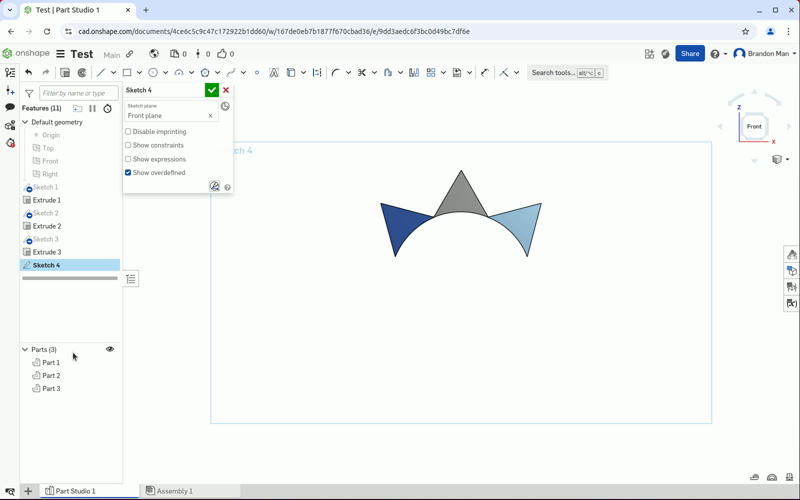
key(y)
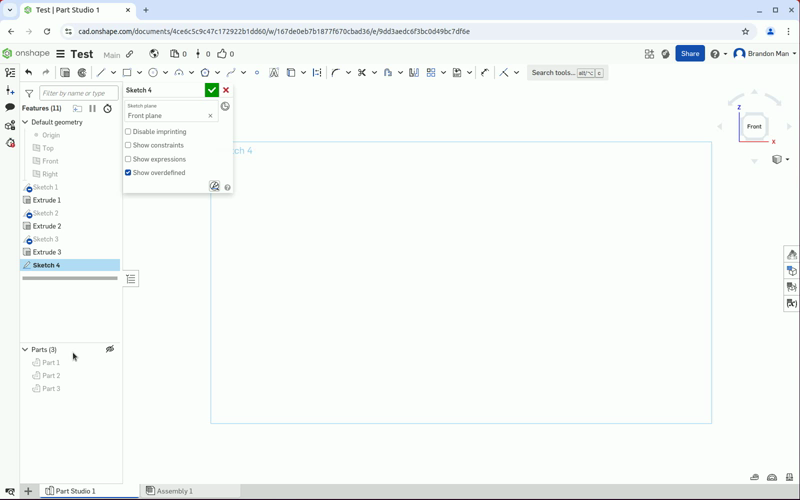
key(l)
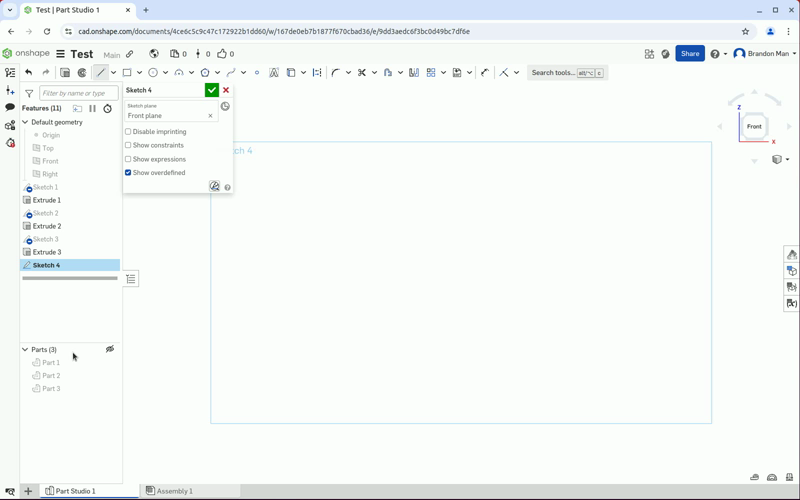
key_down(shift)
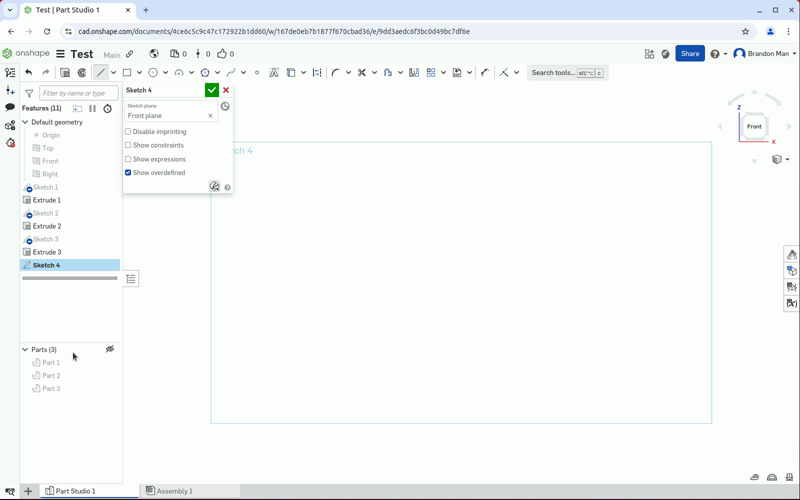
mouse_move(348, 282)
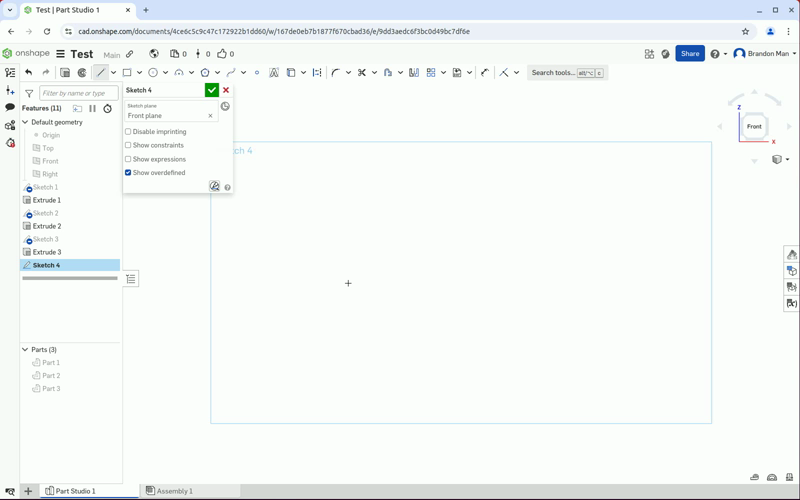
click(348, 282)
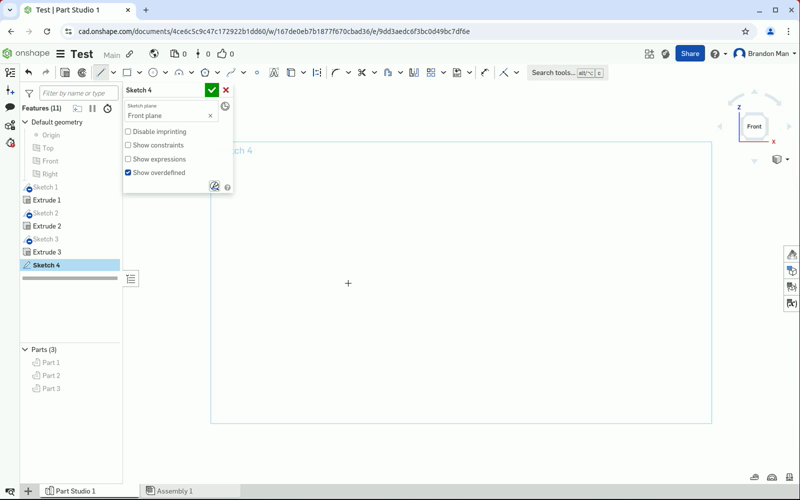
key_up(shift)
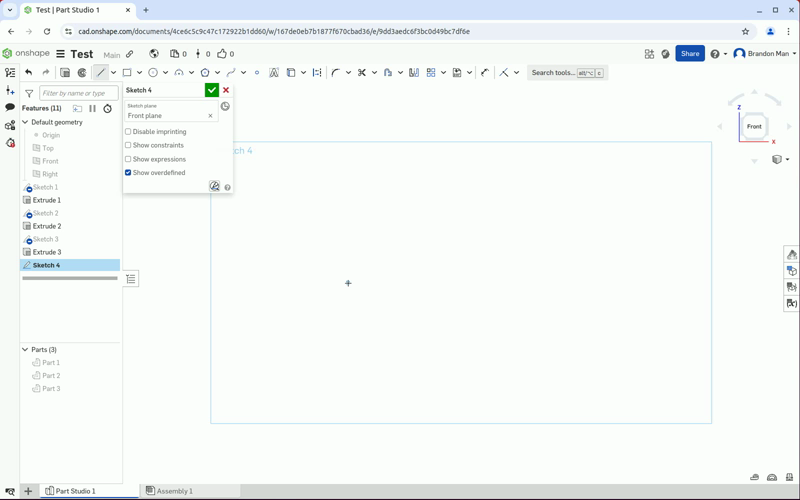
key_down(shift)
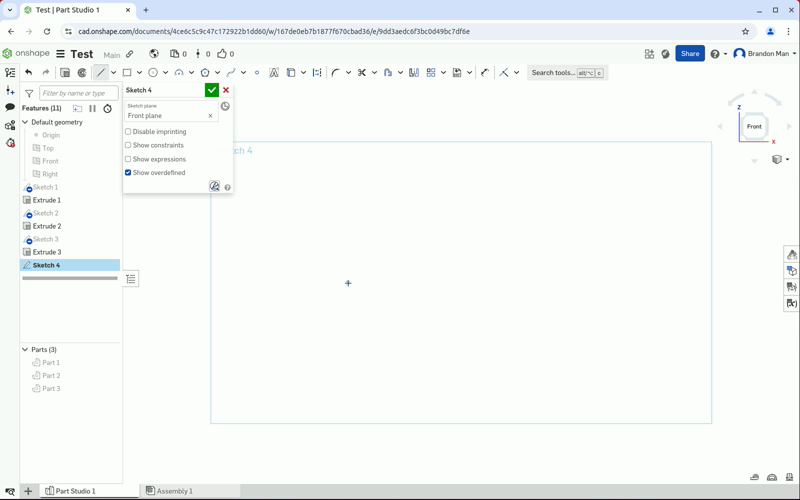
mouse_move(378, 282)
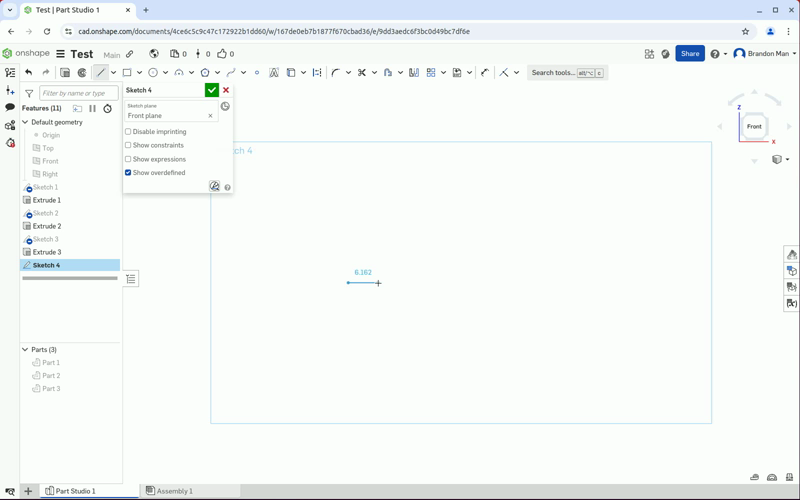
mouse_move(395, 310)
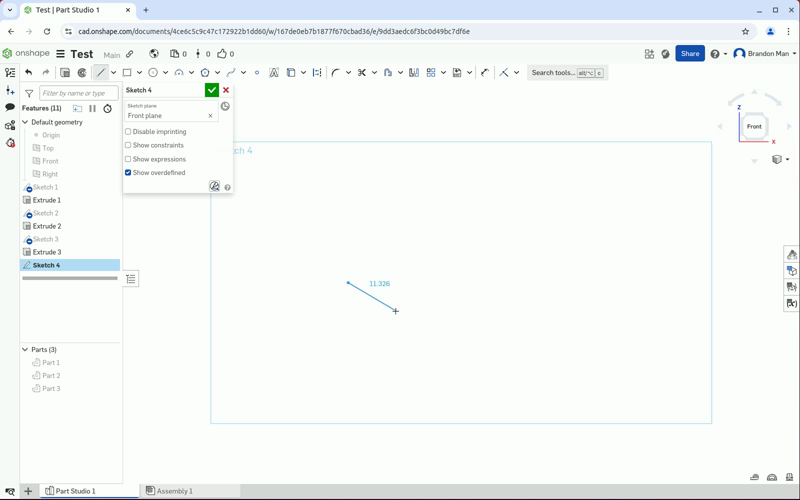
click(395, 310)
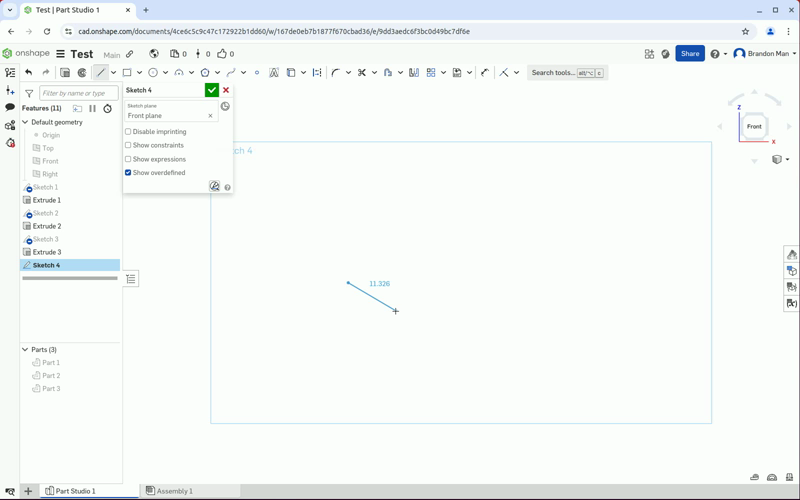
key_up(shift)
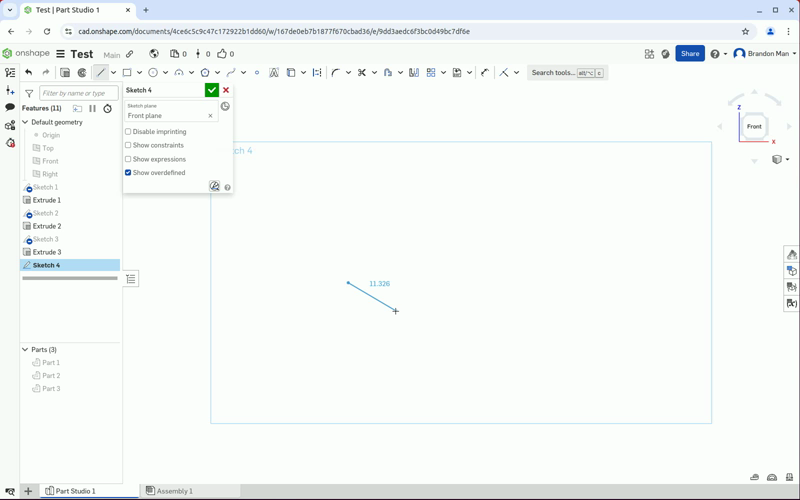
key(esc)
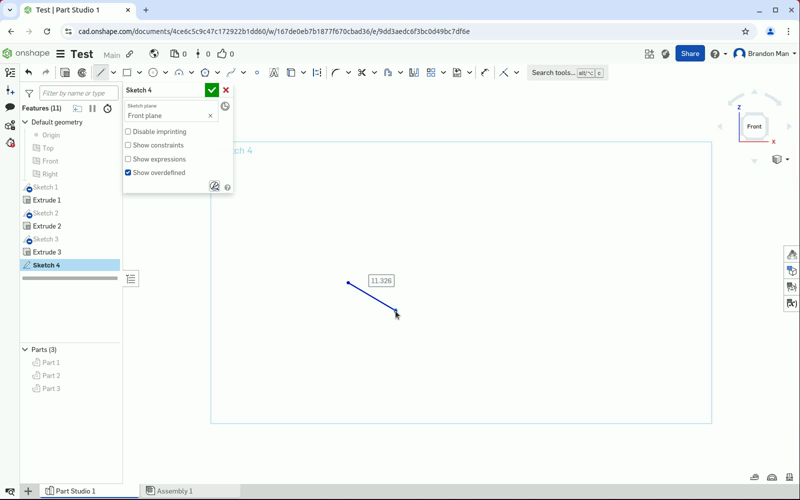
key(a)
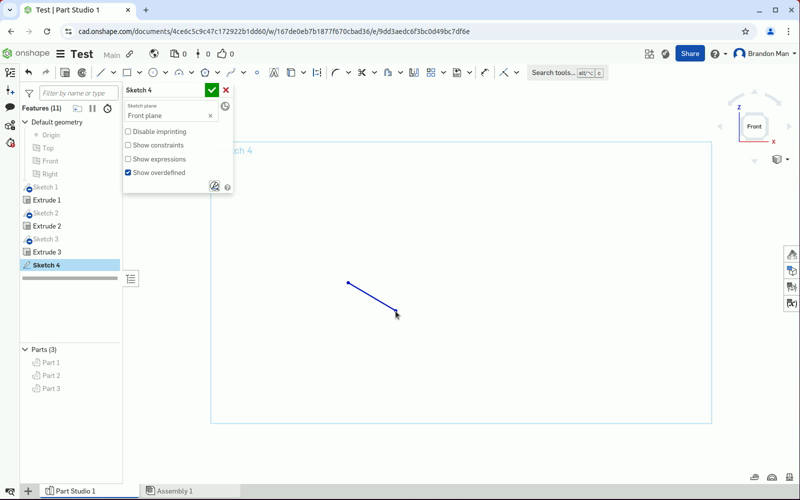
mouse_move(395, 310)
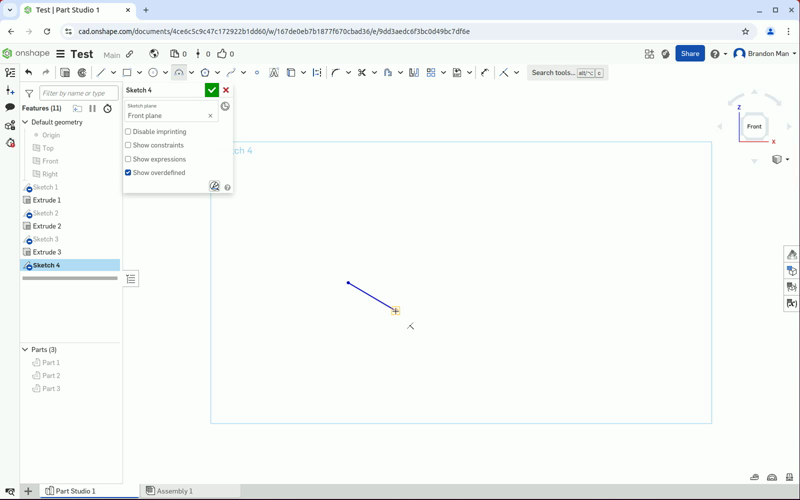
click(395, 310)
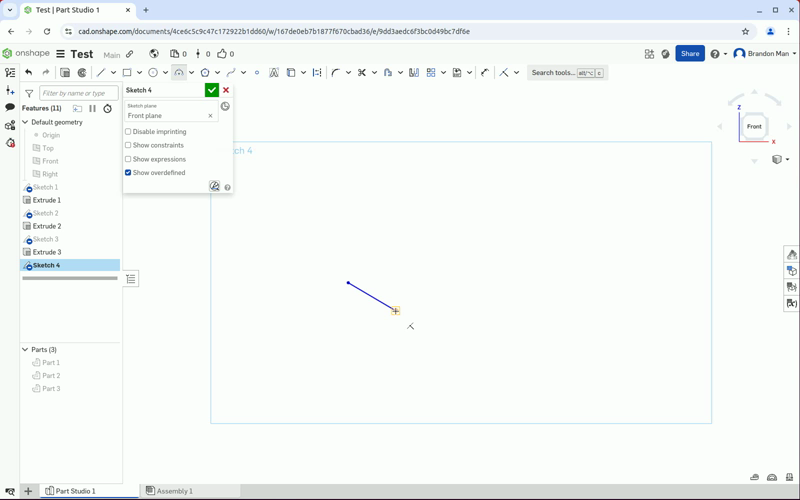
key_down(shift)
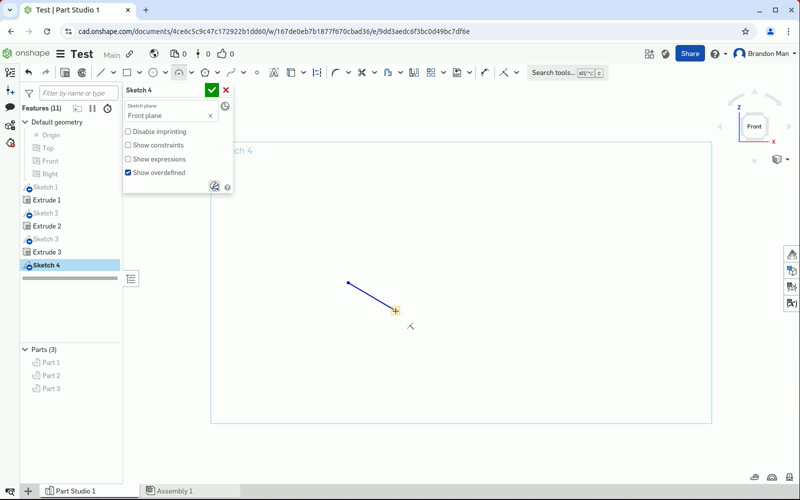
mouse_move(395, 255)
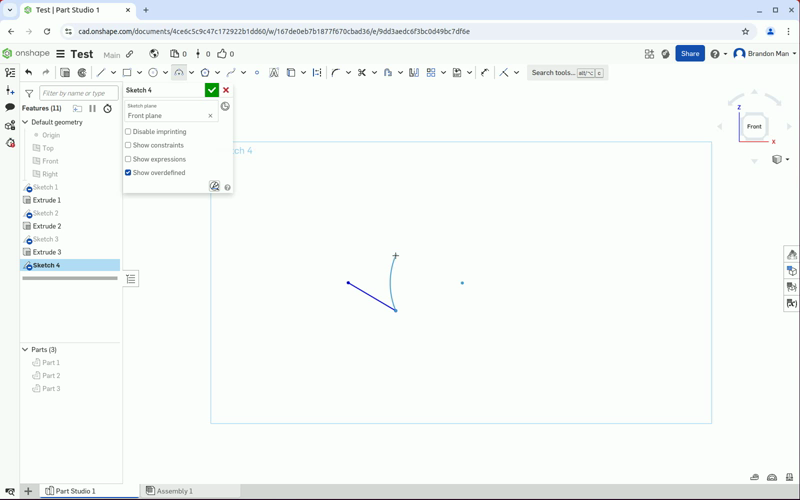
click(395, 255)
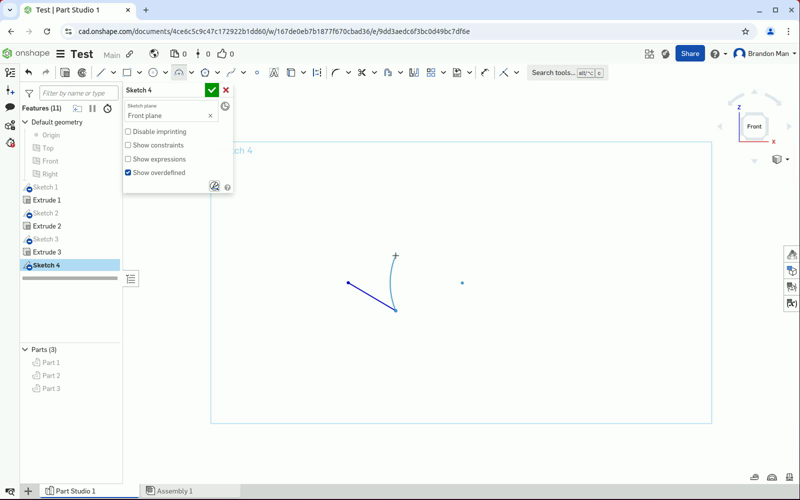
mouse_move(390, 282)
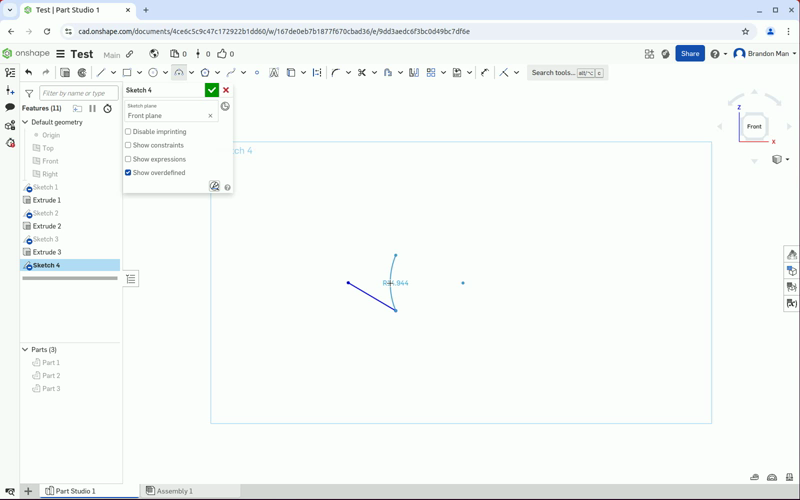
click(390, 282)
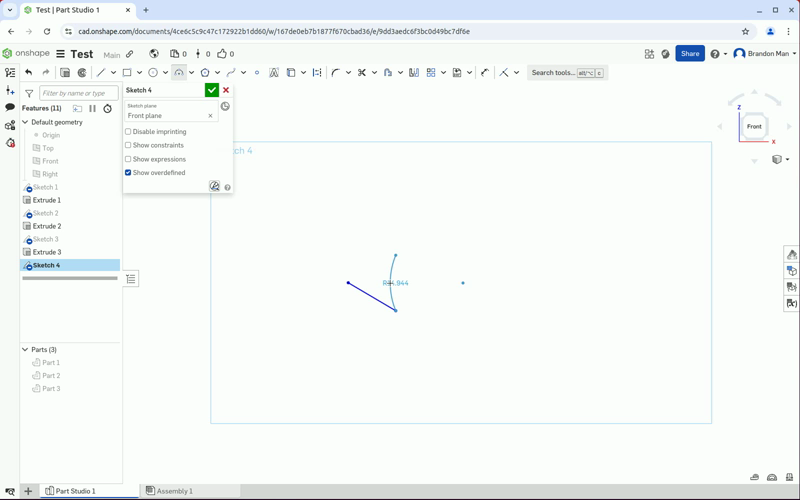
key_up(shift)
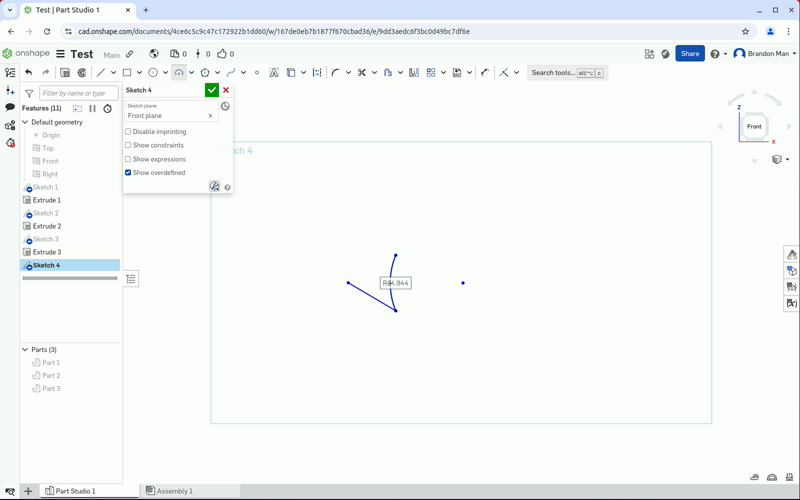
key(esc)
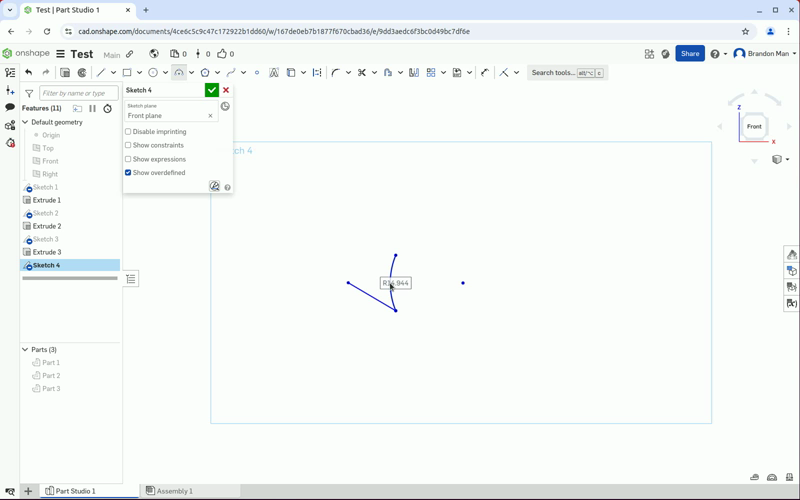
key(l)
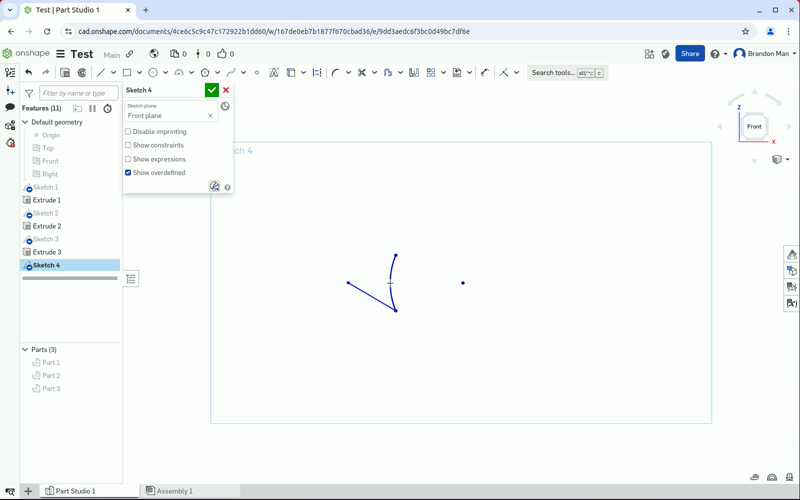
mouse_move(395, 255)
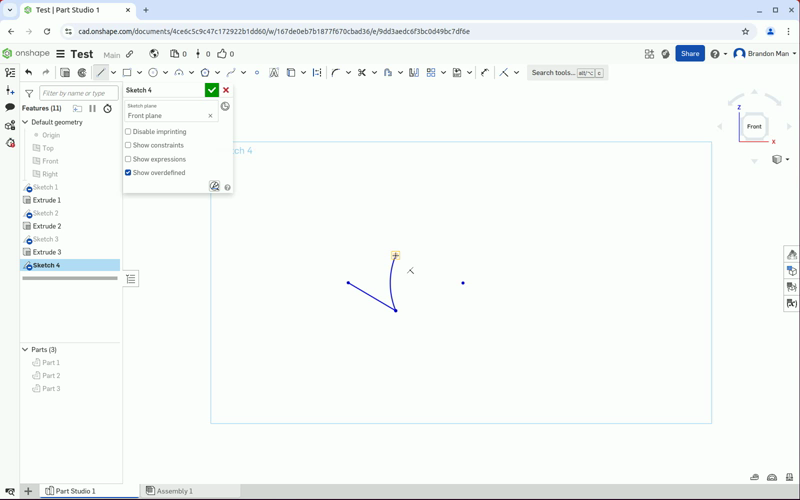
click(395, 255)
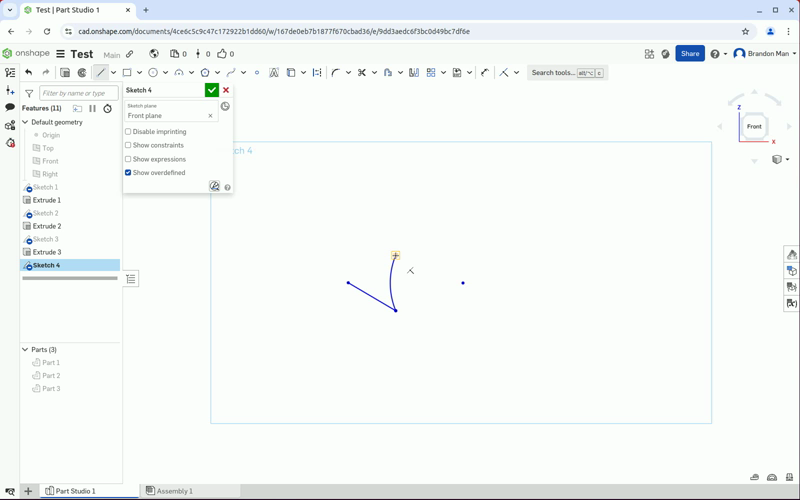
mouse_move(425, 255)
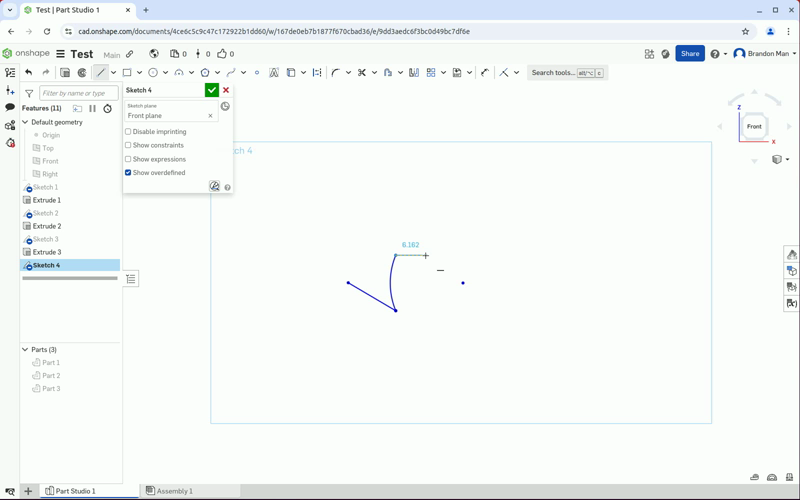
key_down(shift)
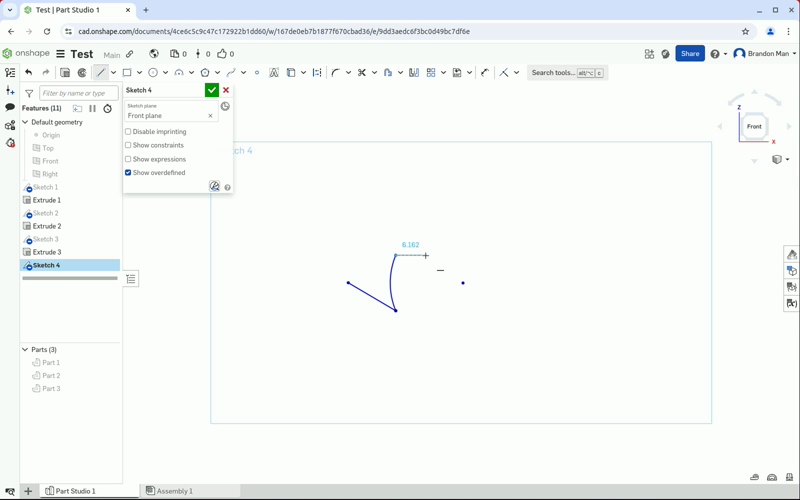
mouse_move(348, 282)
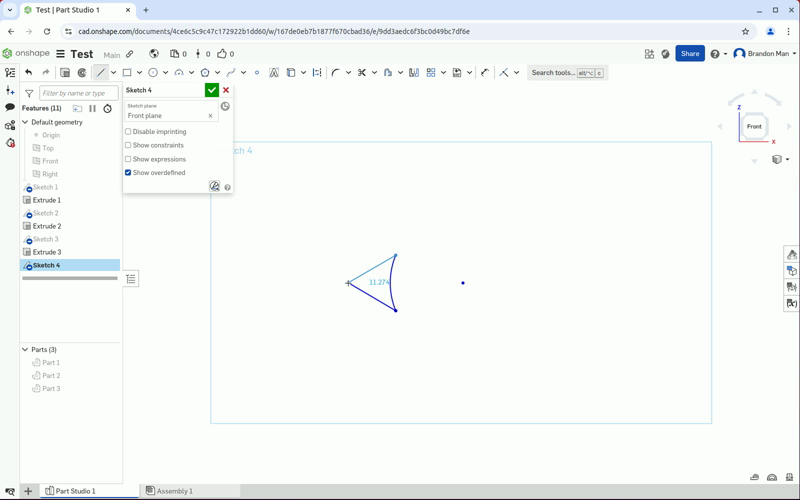
key_up(shift)
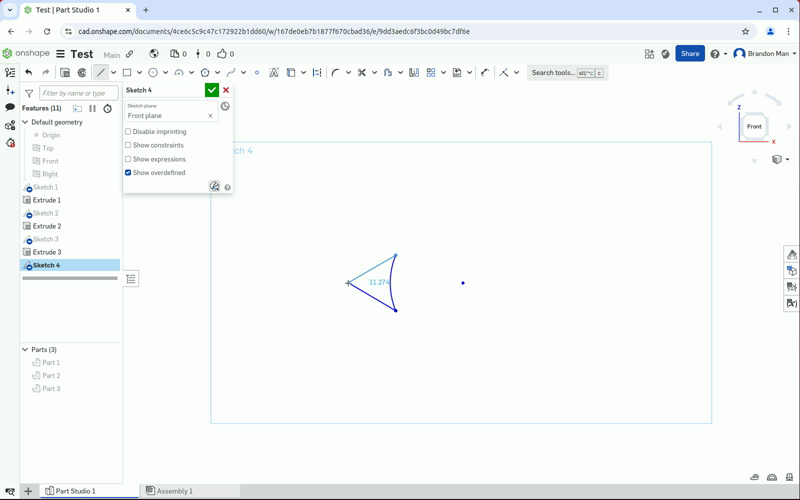
click(348, 282)
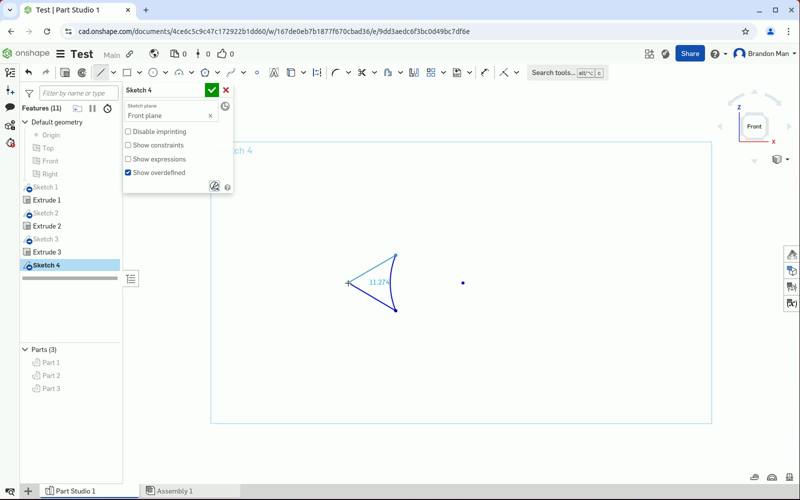
key(esc)
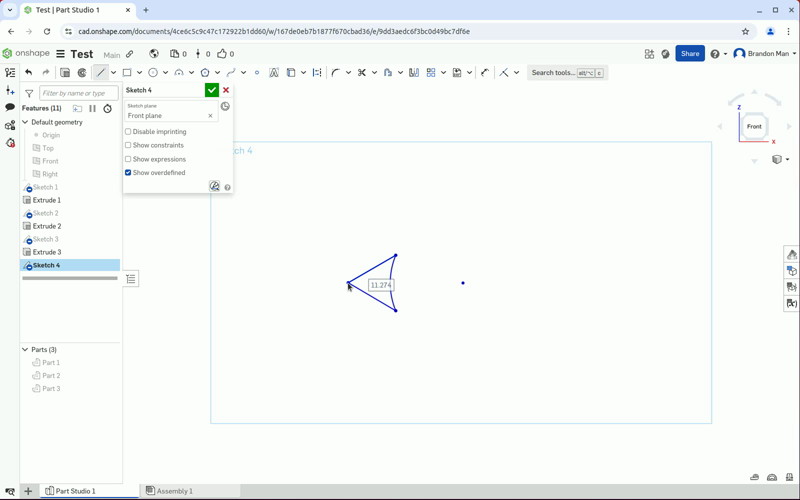
mouse_move(377, 284)
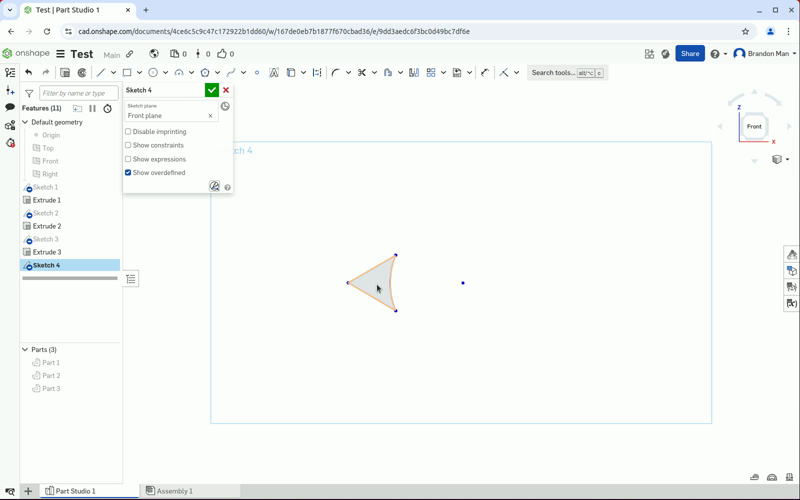
scroll(6)
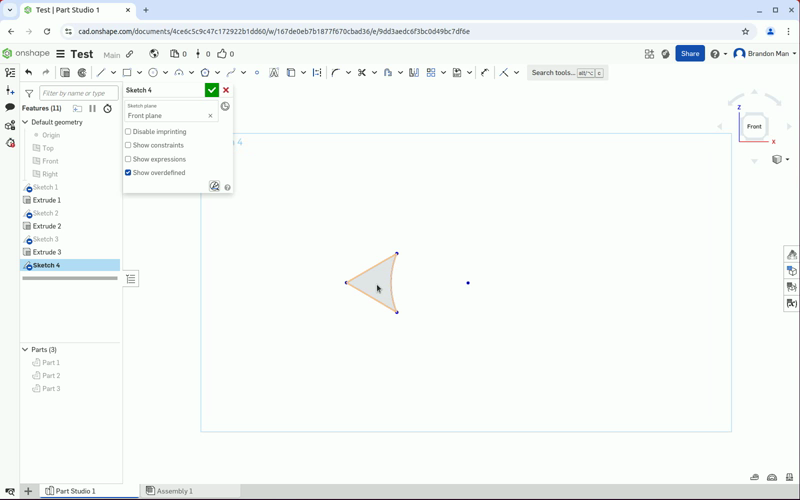
scroll(6)
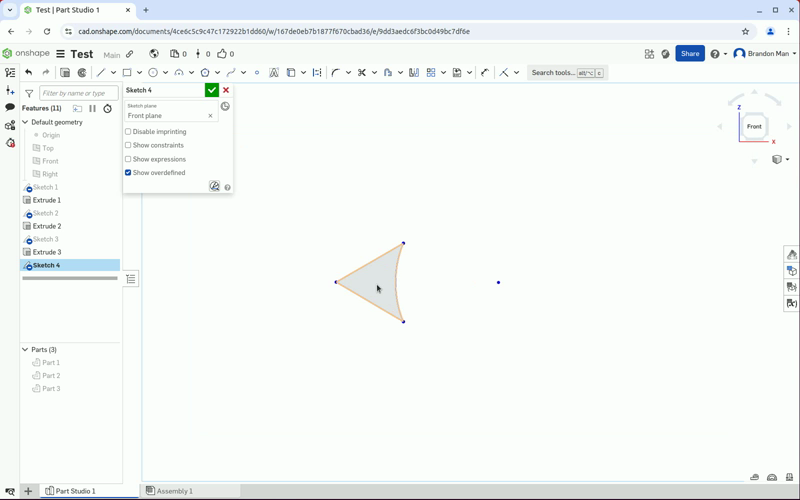
scroll(6)
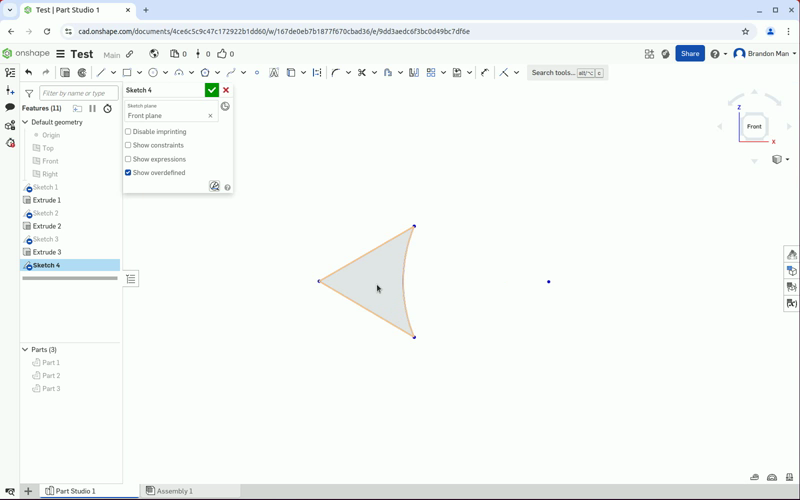
scroll(6)
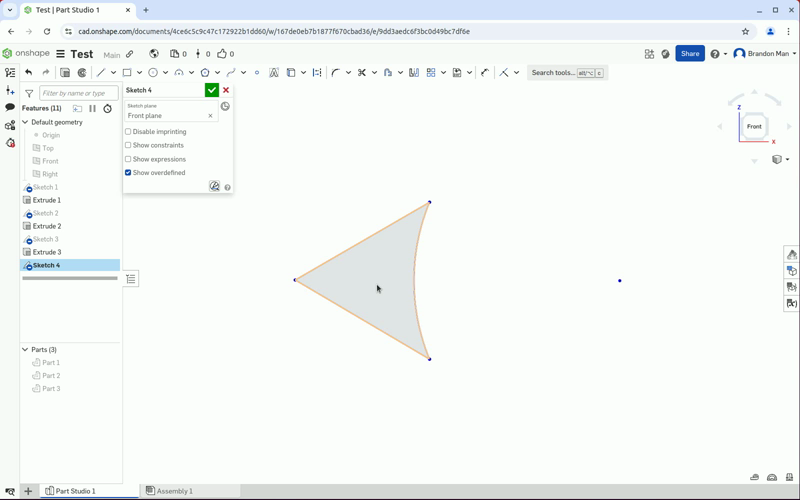
scroll(6)
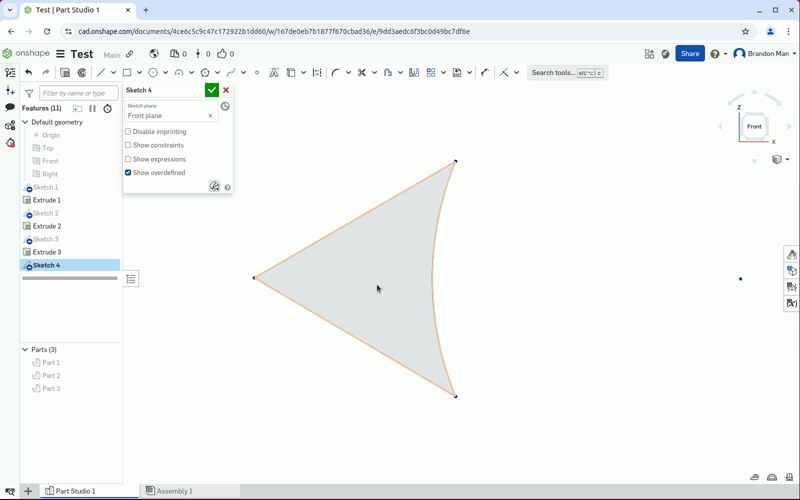
scroll(6)
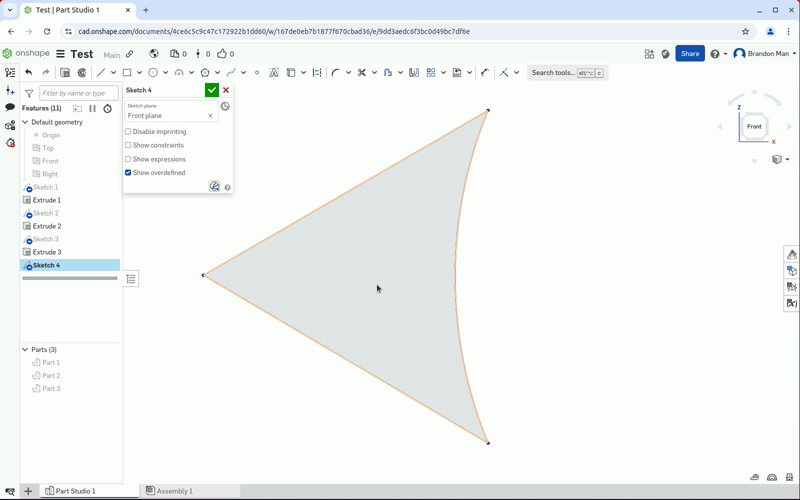
scroll(6)
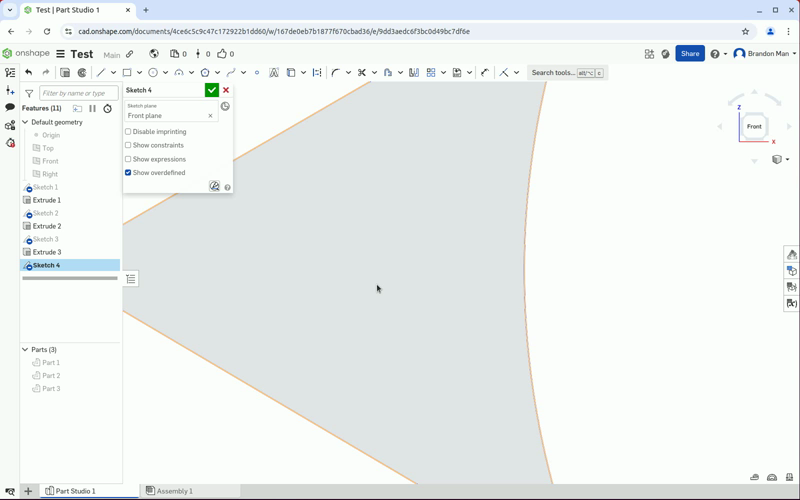
click(377, 284)
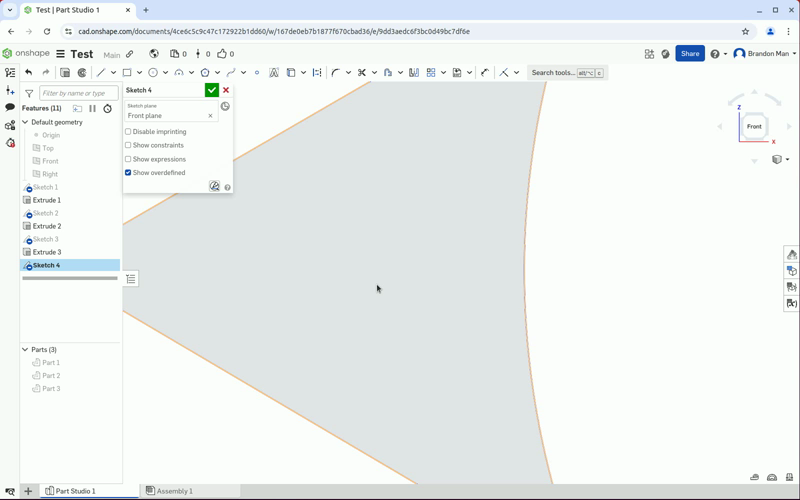
scroll(-6)
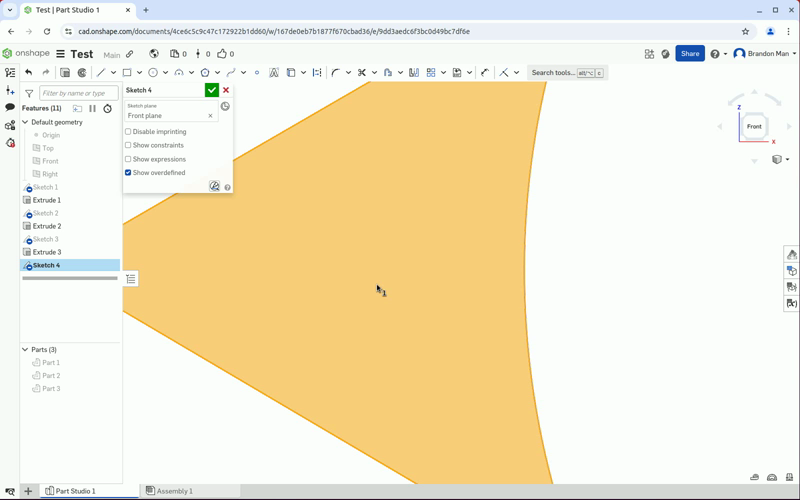
scroll(-6)
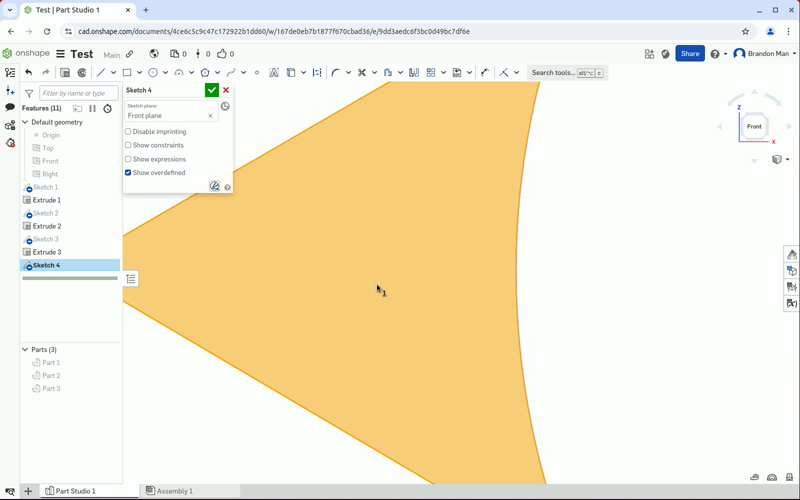
scroll(-6)
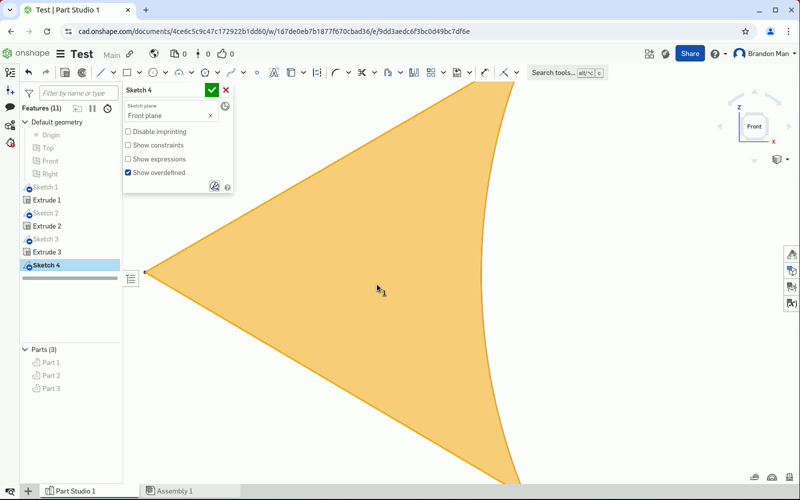
scroll(-6)
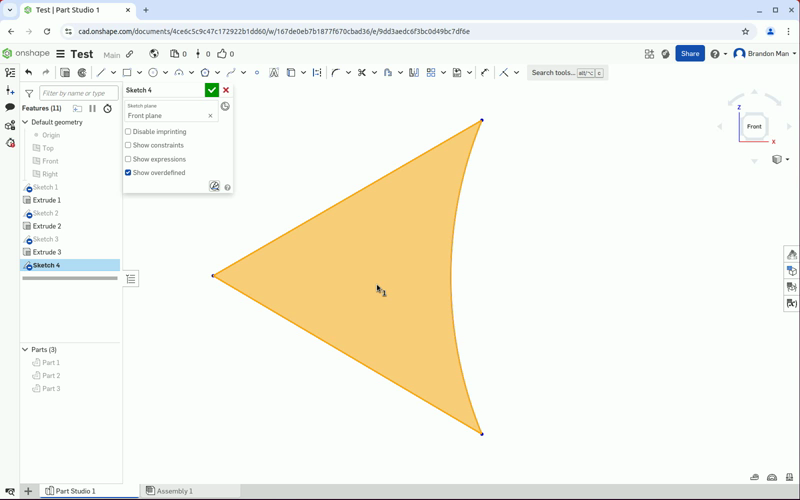
scroll(-6)
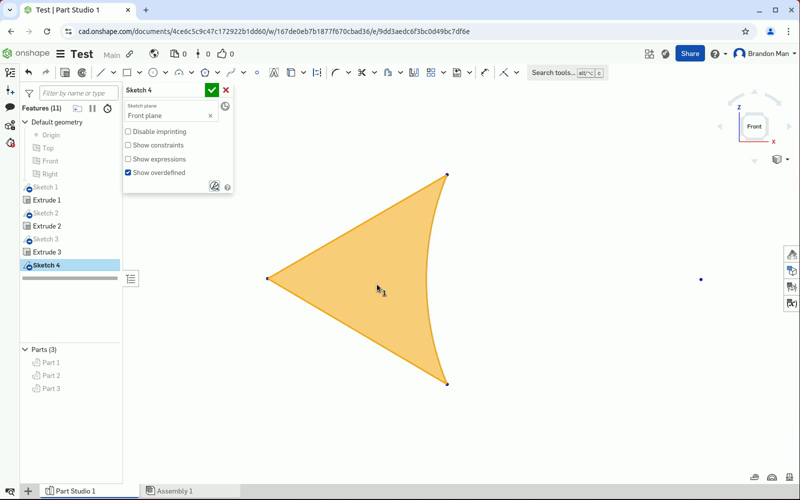
scroll(-6)
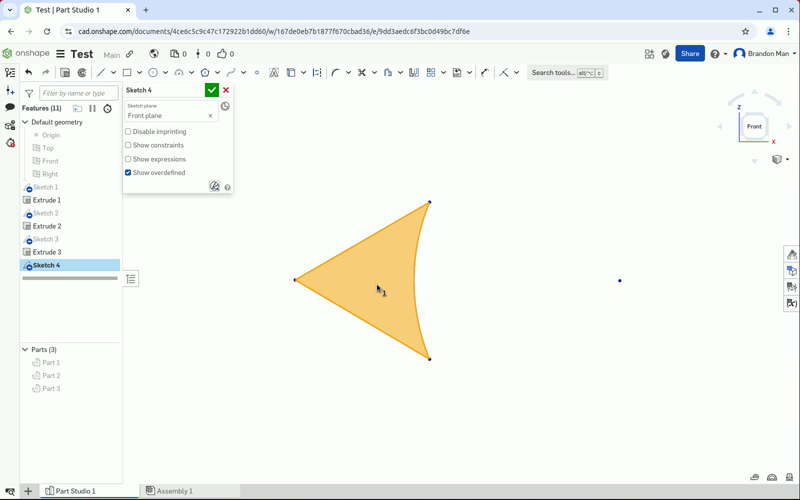
scroll(-6)
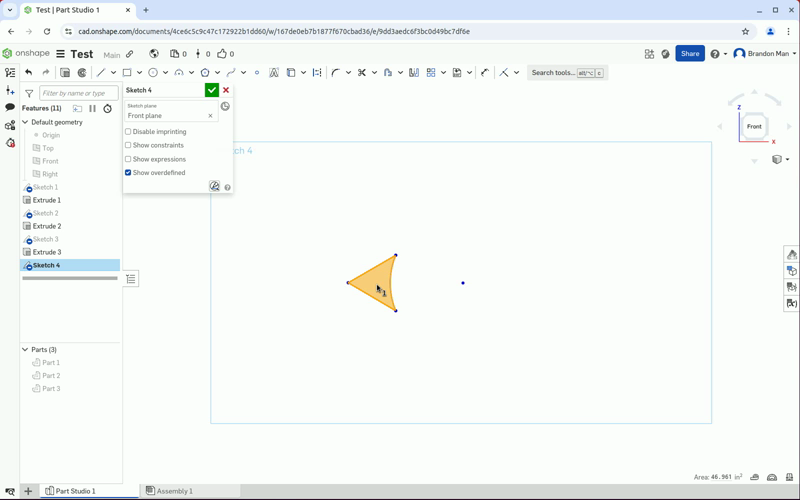
mouse_move(73, 352)
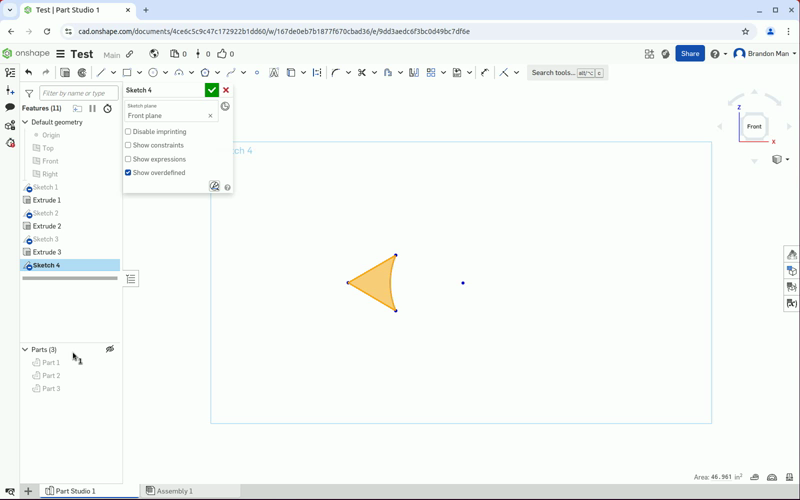
key(shift+y)
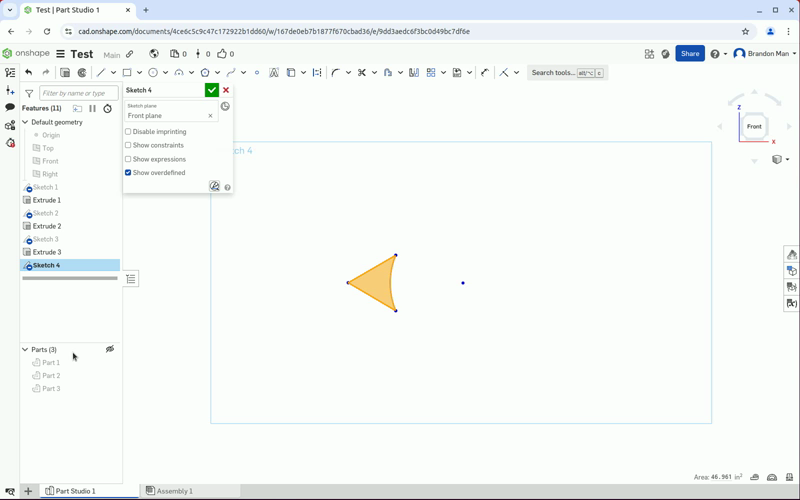
key(shift+e)
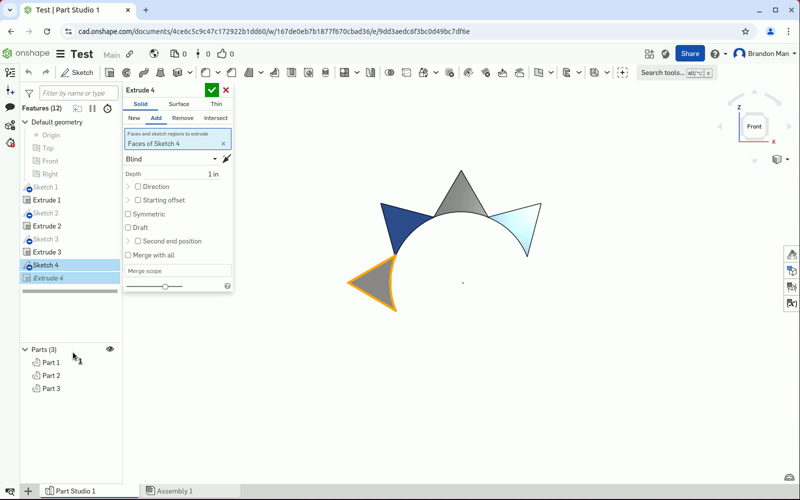
mouse_move(143, 106)
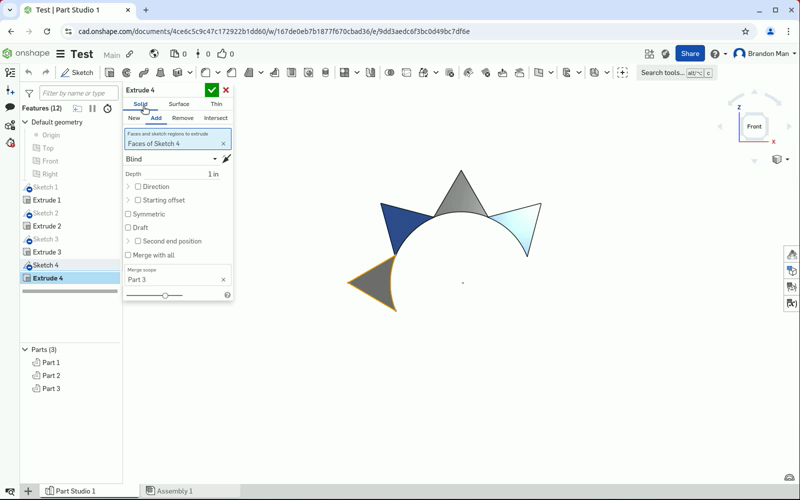
click(143, 106)
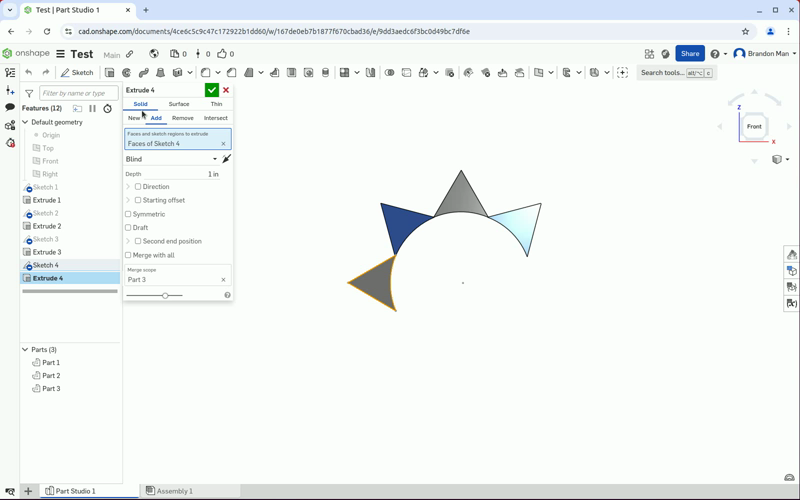
mouse_move(137, 120)
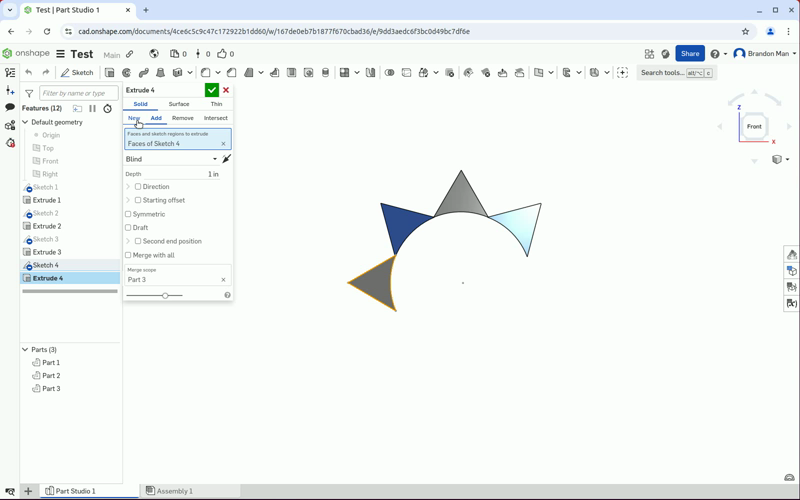
click(137, 120)
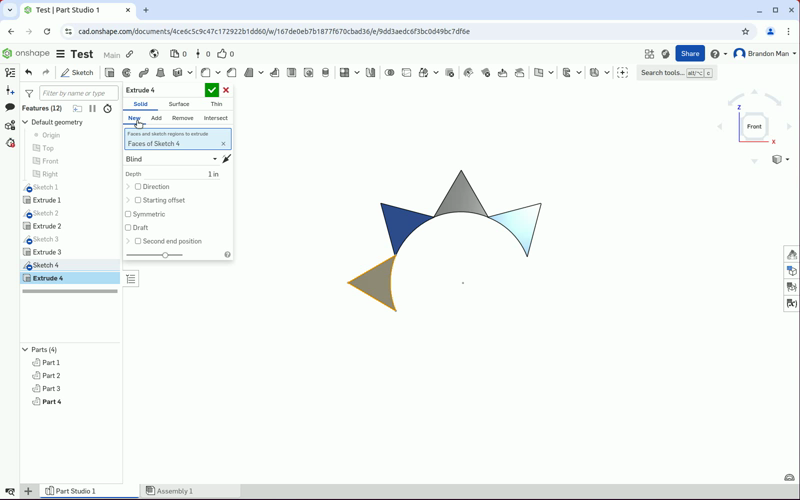
key(tab, 4)
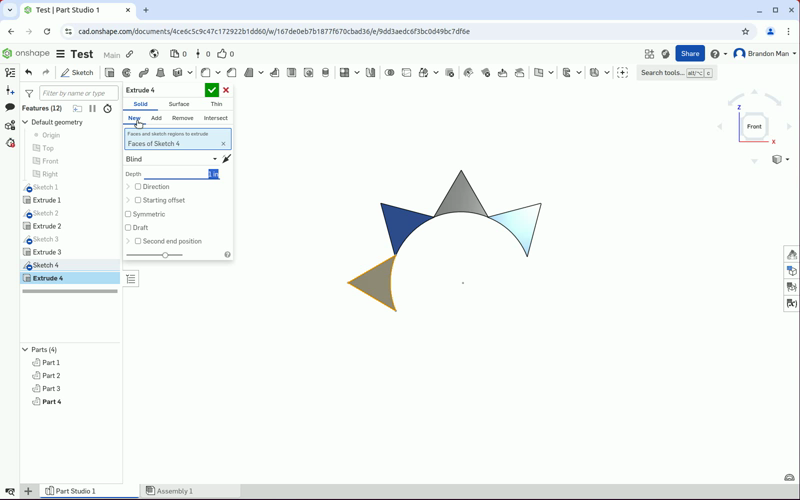
text(14.442)
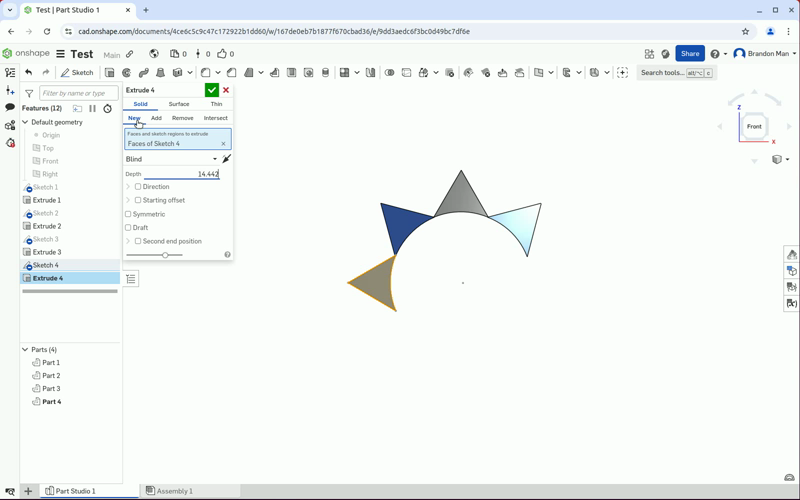
key(tab, 3)
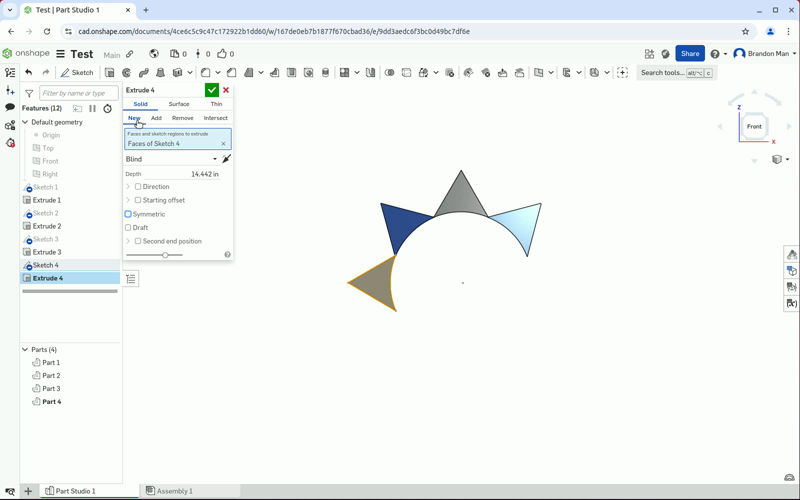
key(space)
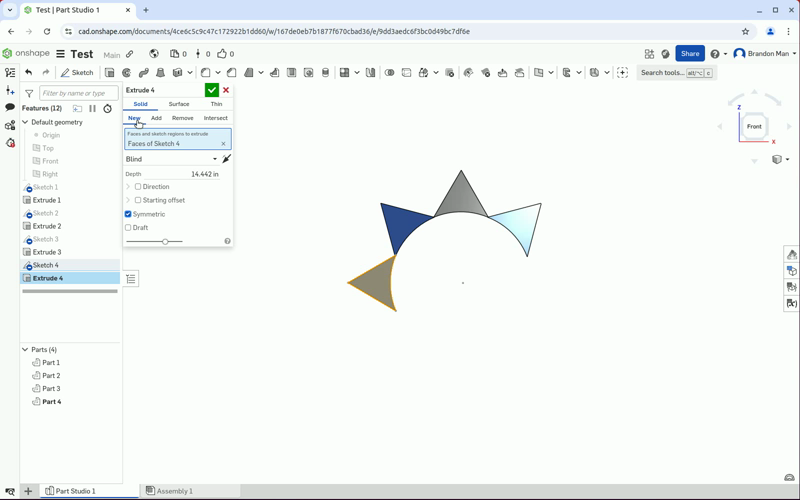
key(enter)
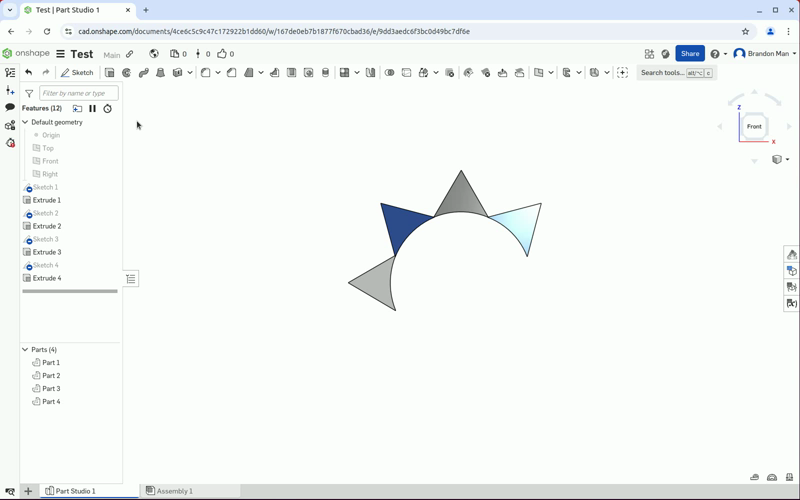
key(shift+h)
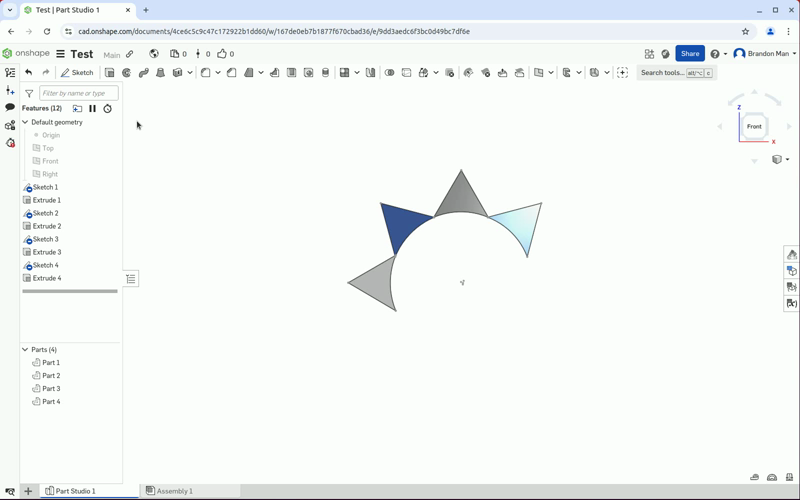
key(shift+h)
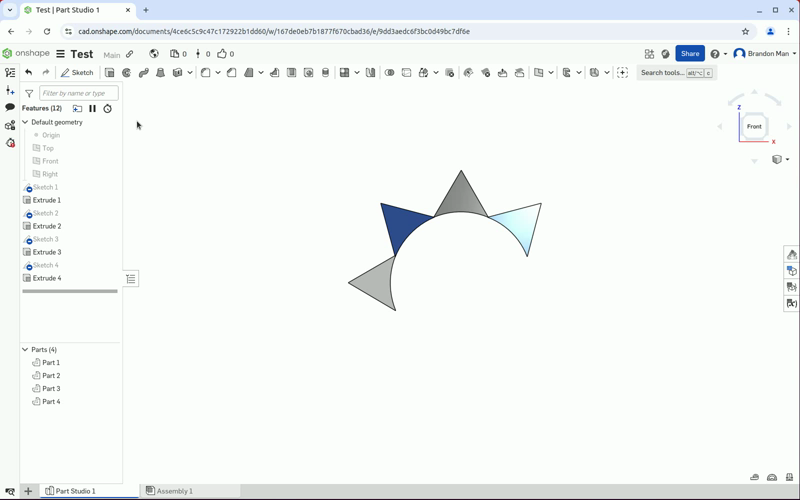
mouse_move(73, 189)
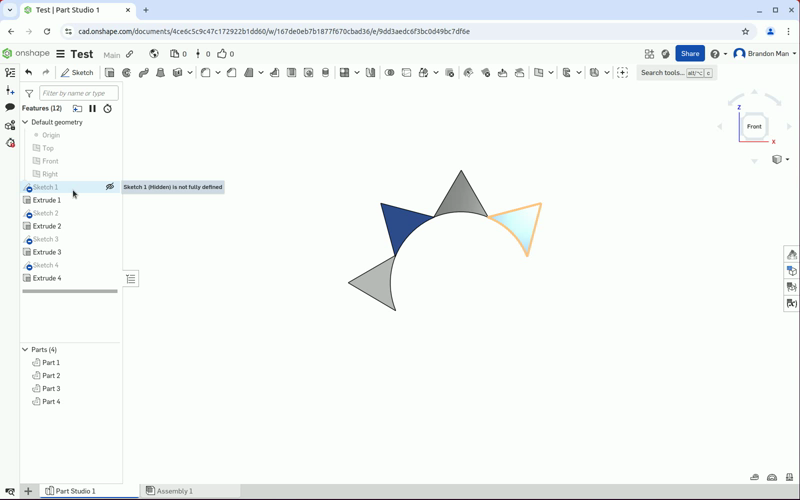
click(73, 189)
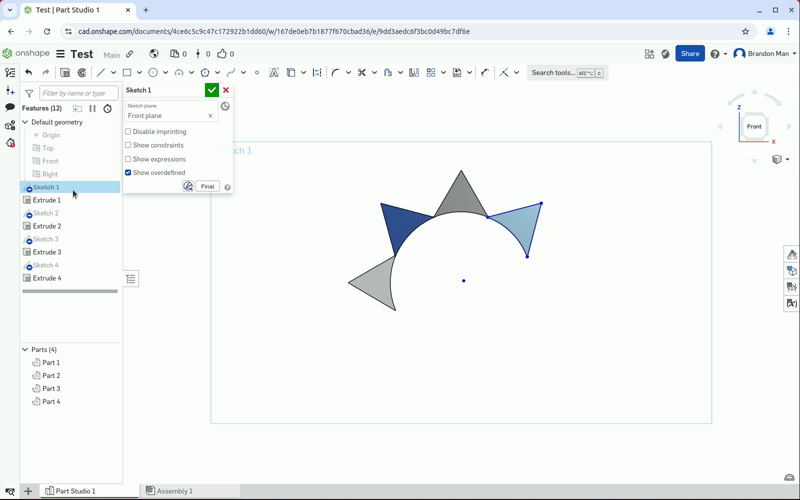
mouse_move(229, 92)
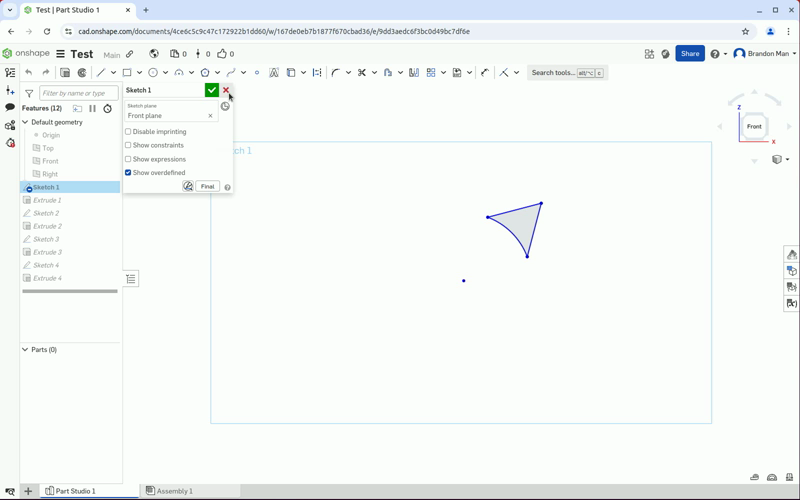
click(229, 92)
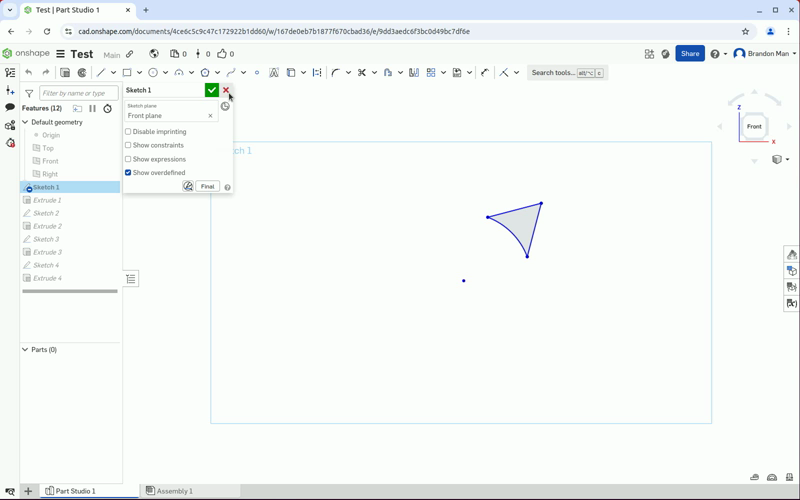
key(shift+s)
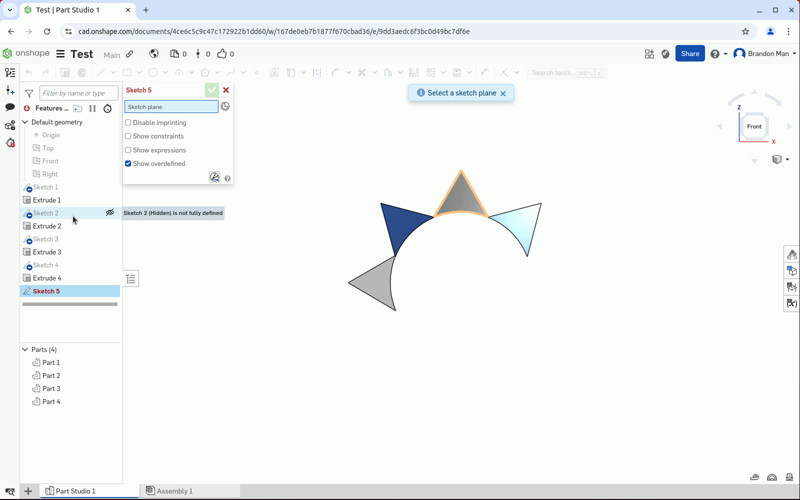
scroll(3)
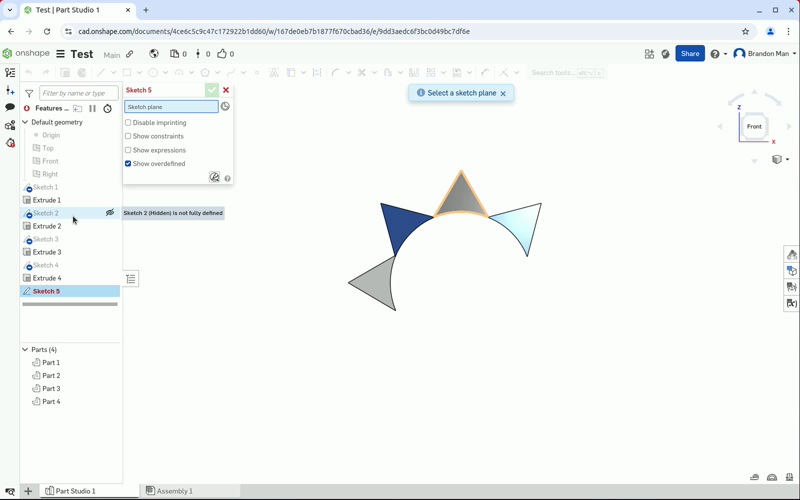
mouse_move(73, 163)
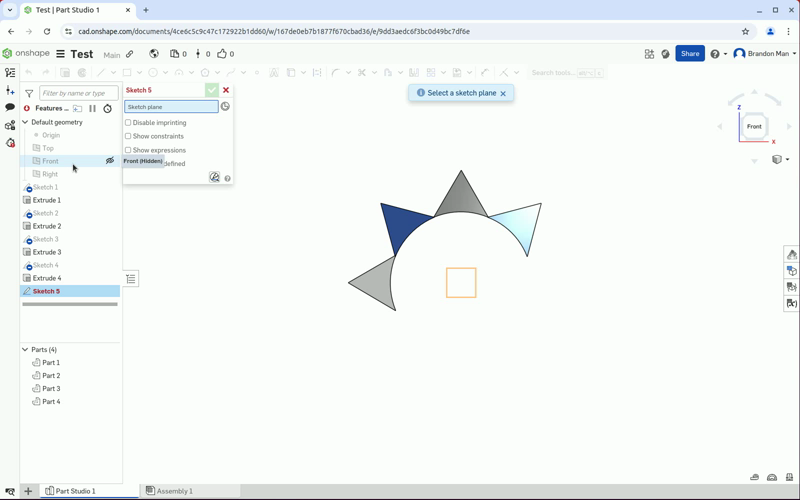
click(73, 163)
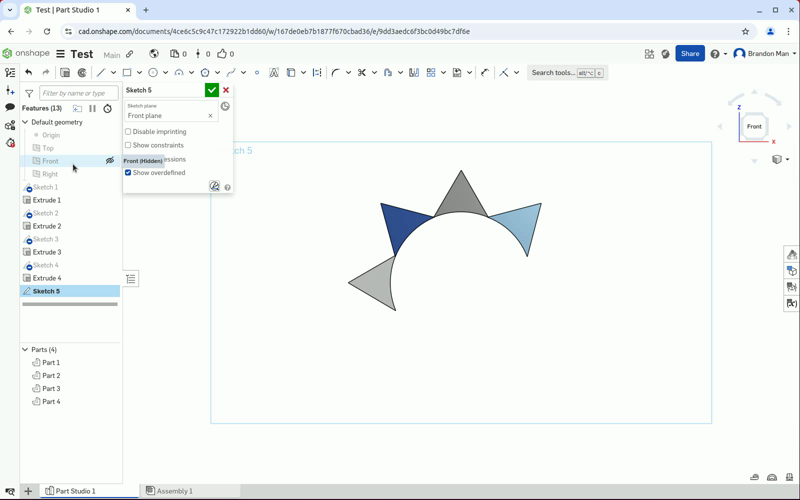
mouse_move(73, 352)
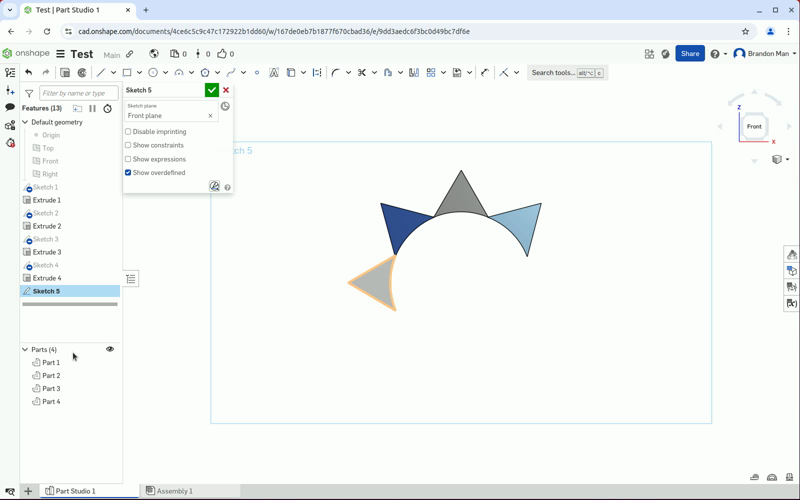
key(y)
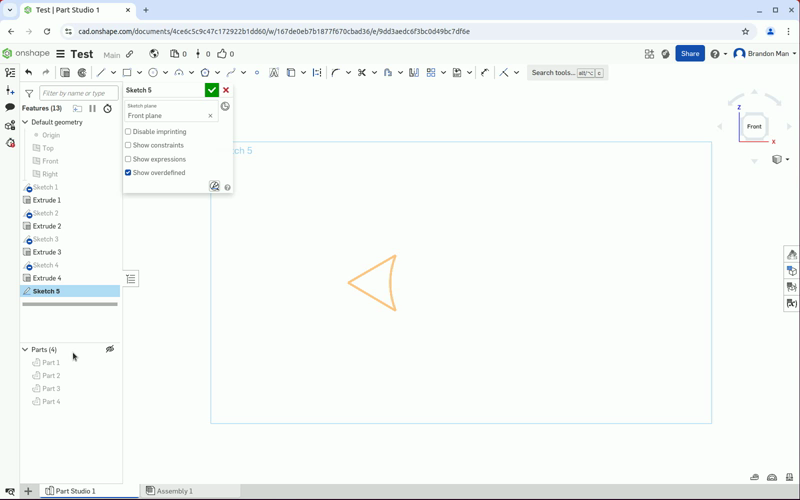
key(l)
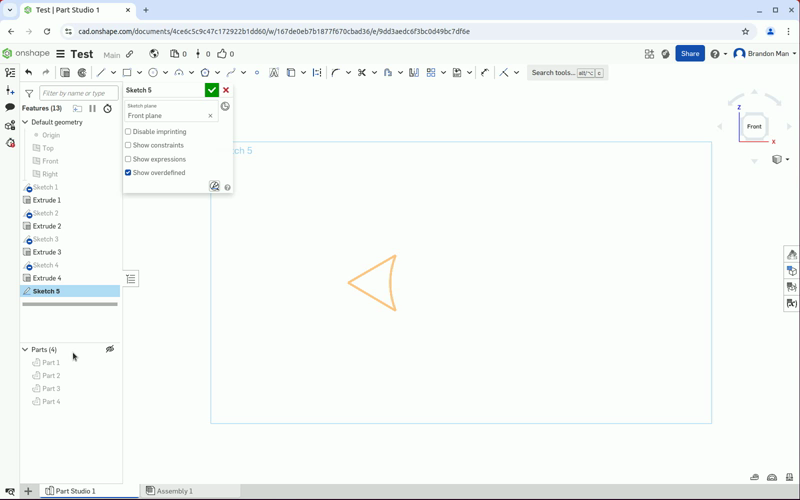
key_down(shift)
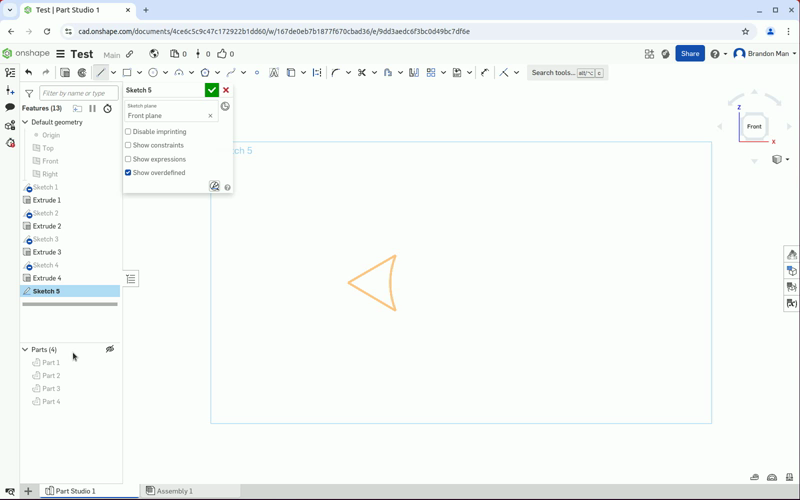
mouse_move(380, 362)
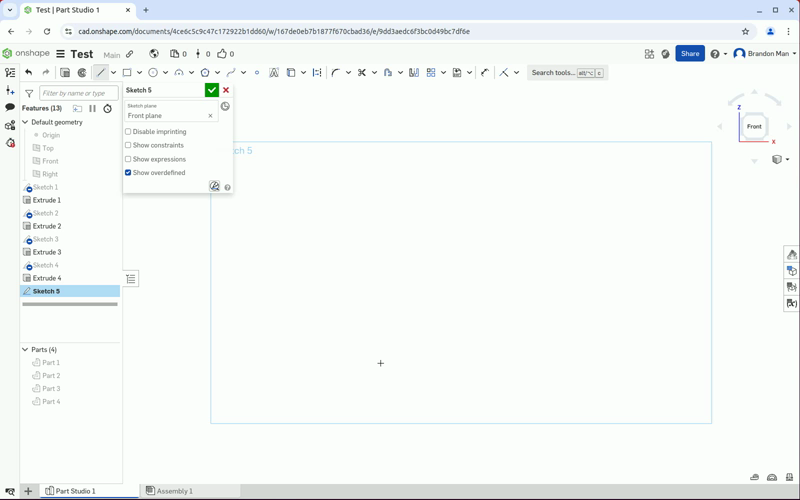
click(380, 362)
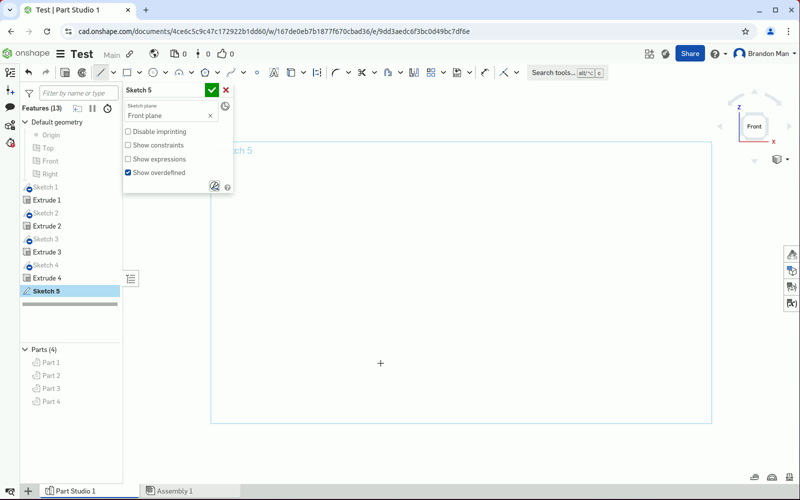
key_up(shift)
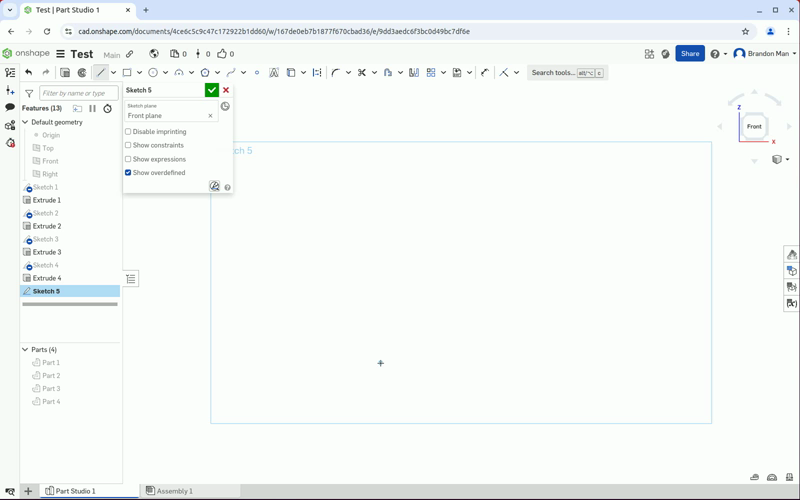
key_down(shift)
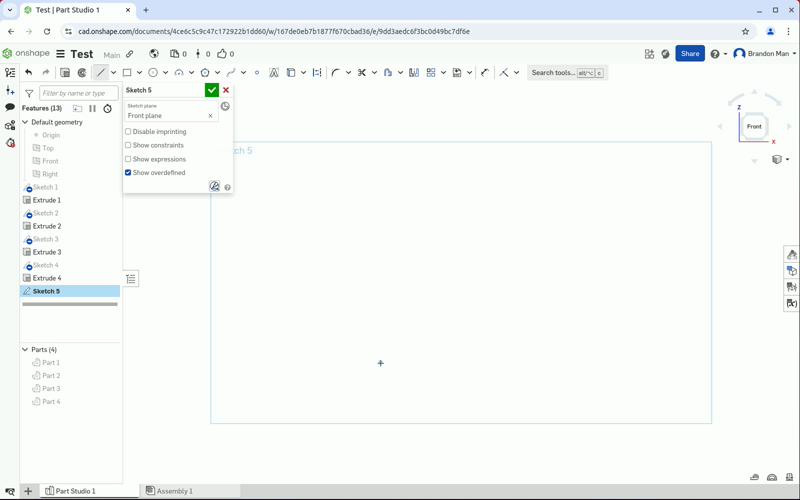
mouse_move(410, 362)
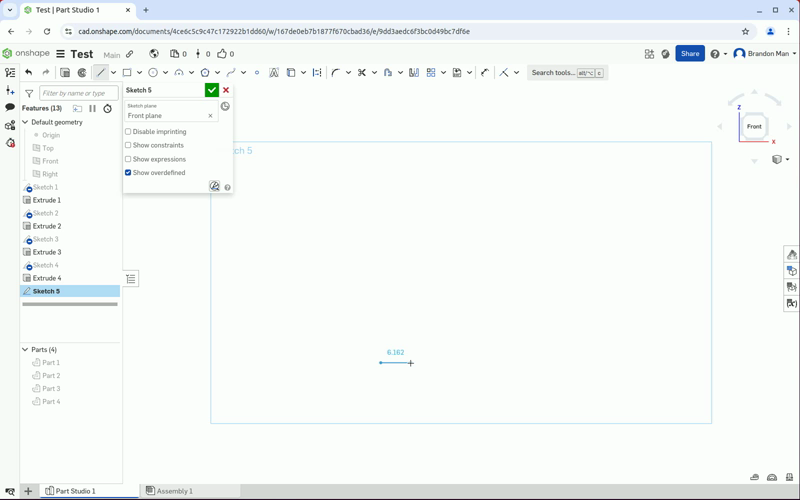
mouse_move(434, 348)
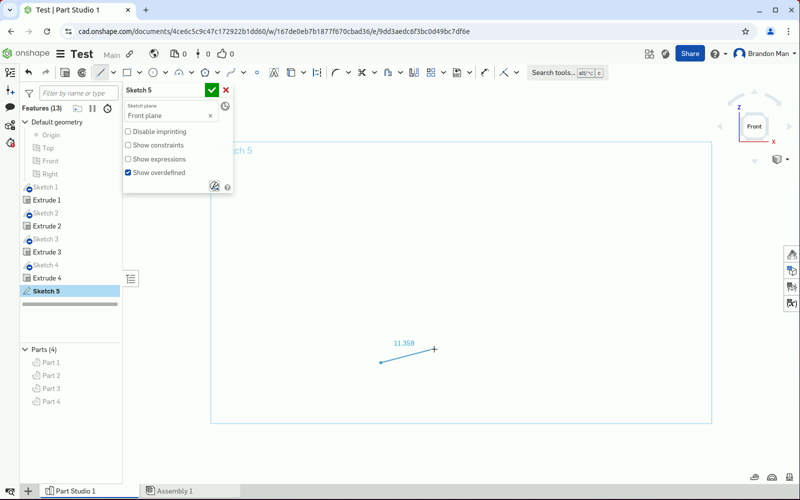
click(434, 348)
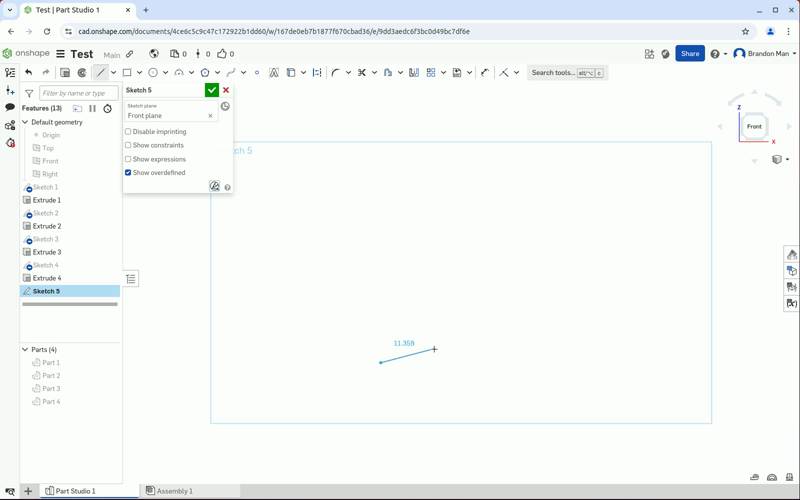
key_up(shift)
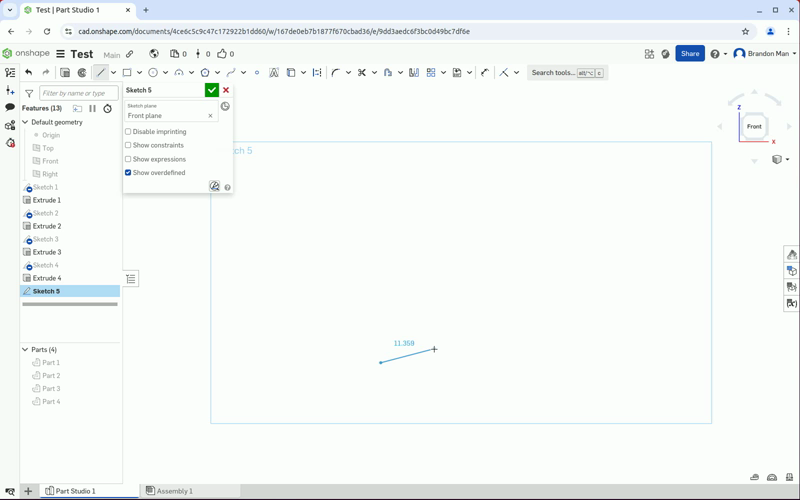
key(esc)
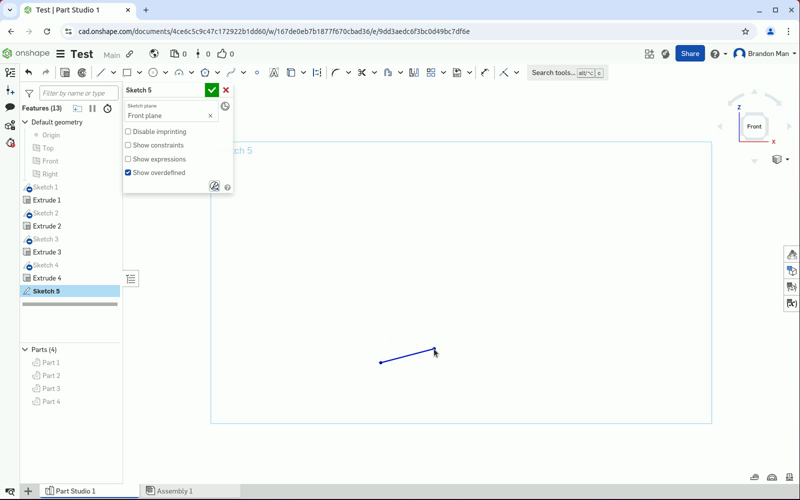
key(a)
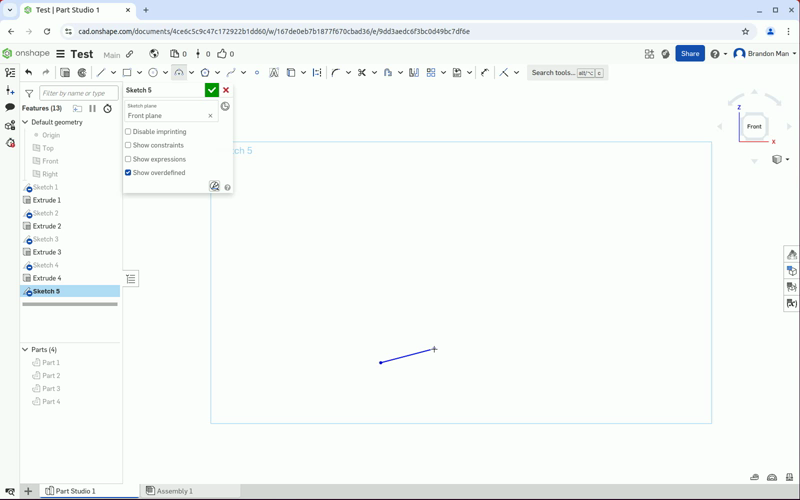
mouse_move(434, 348)
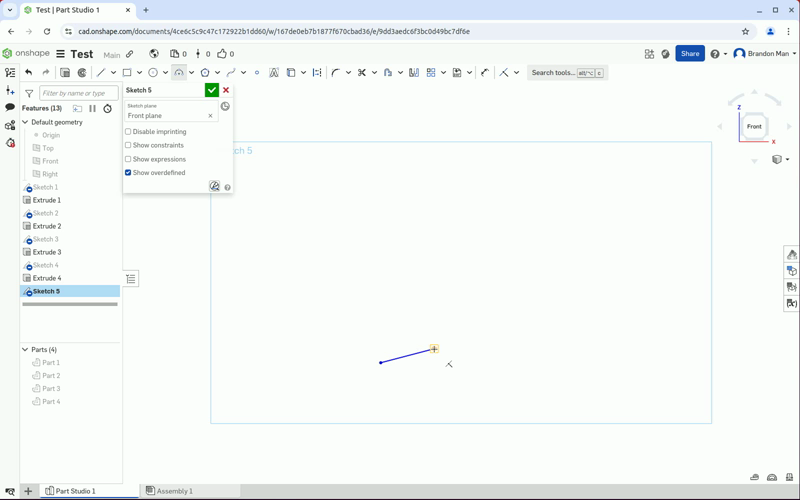
click(434, 348)
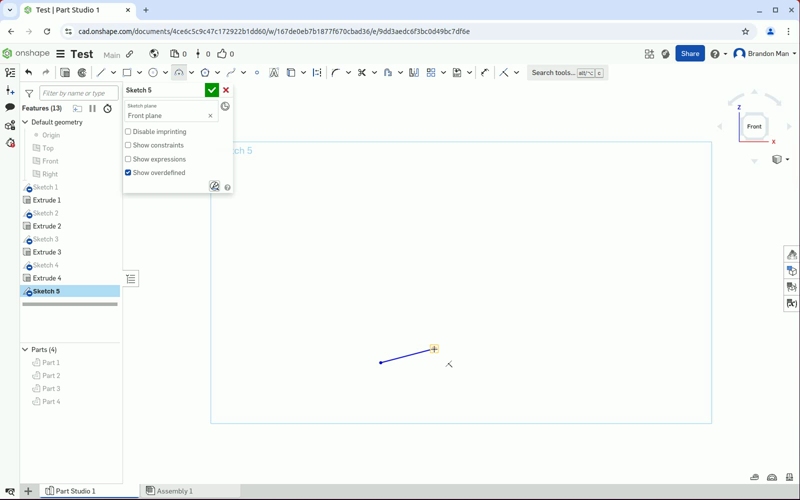
key_down(shift)
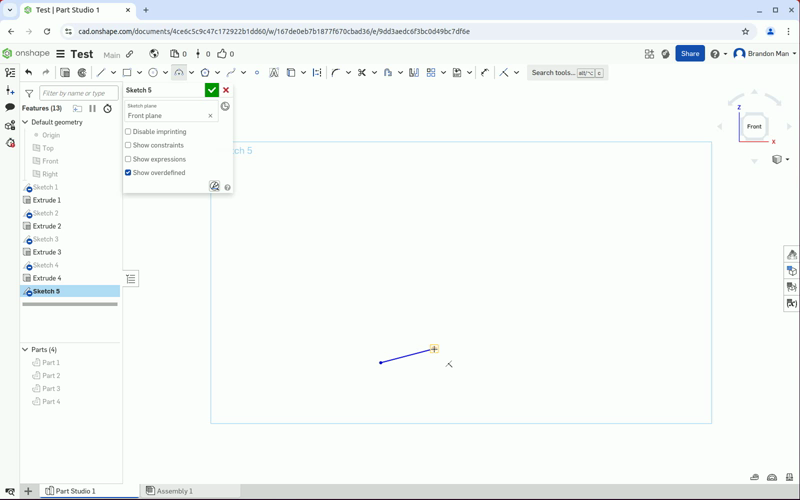
mouse_move(395, 309)
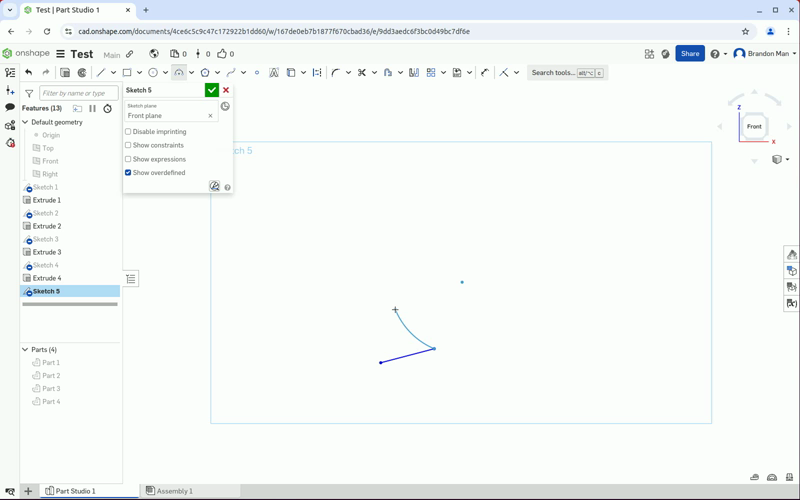
click(395, 309)
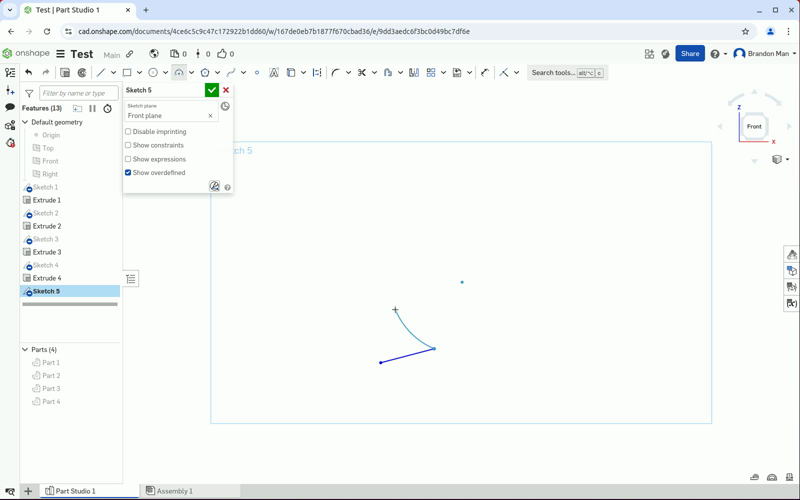
mouse_move(410, 332)
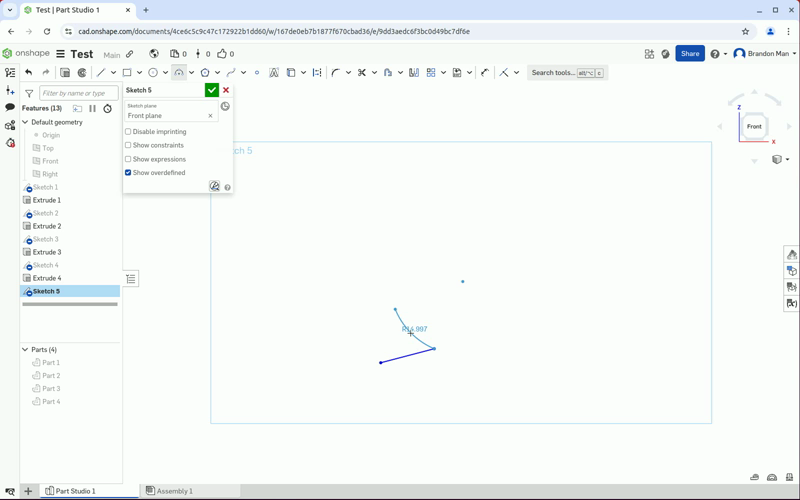
click(410, 332)
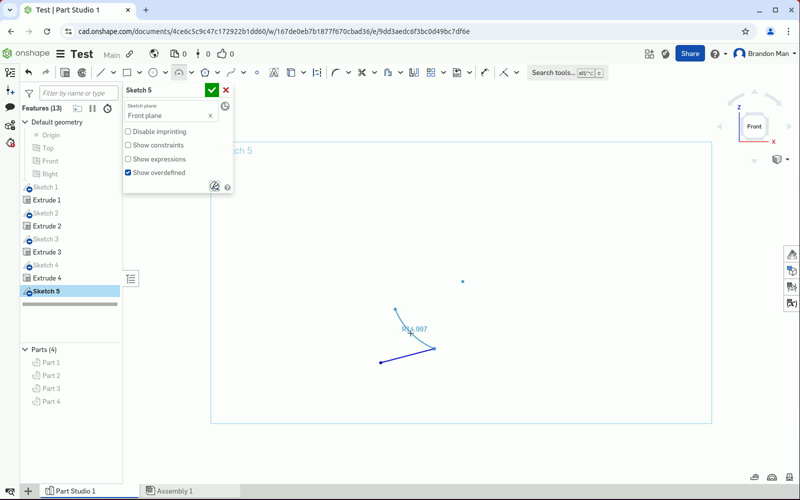
key_up(shift)
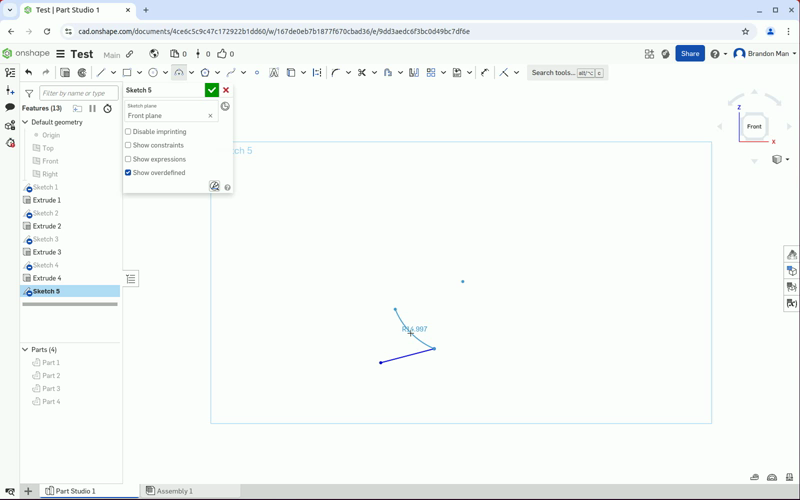
key(esc)
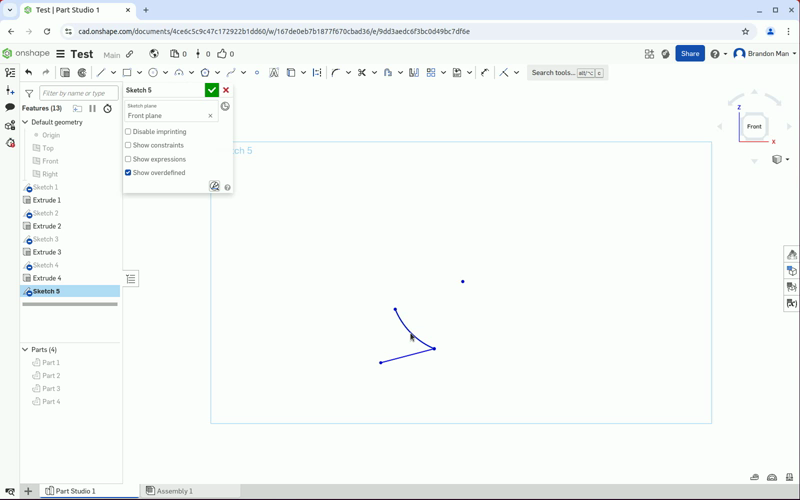
key(l)
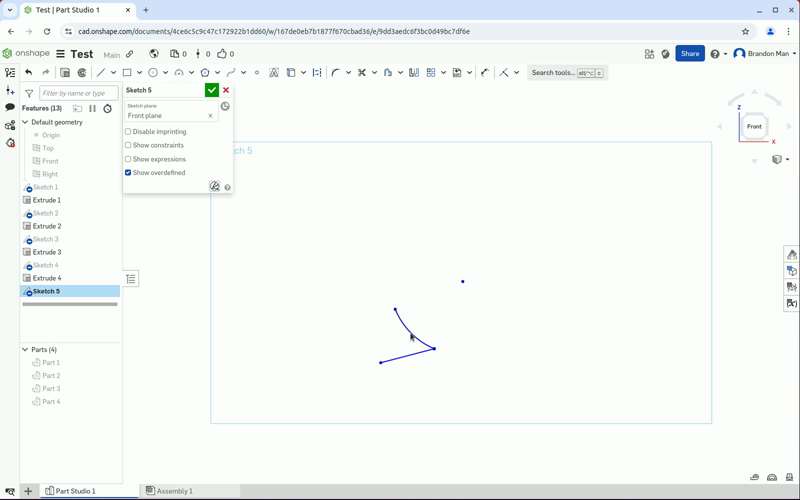
mouse_move(395, 309)
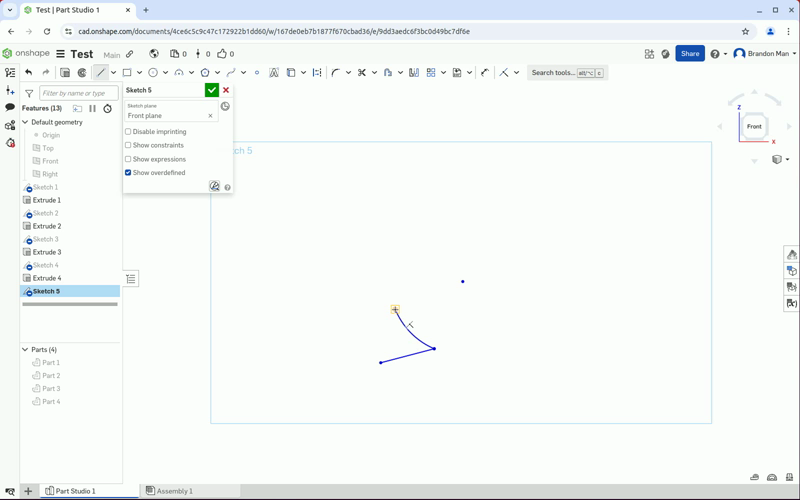
click(395, 309)
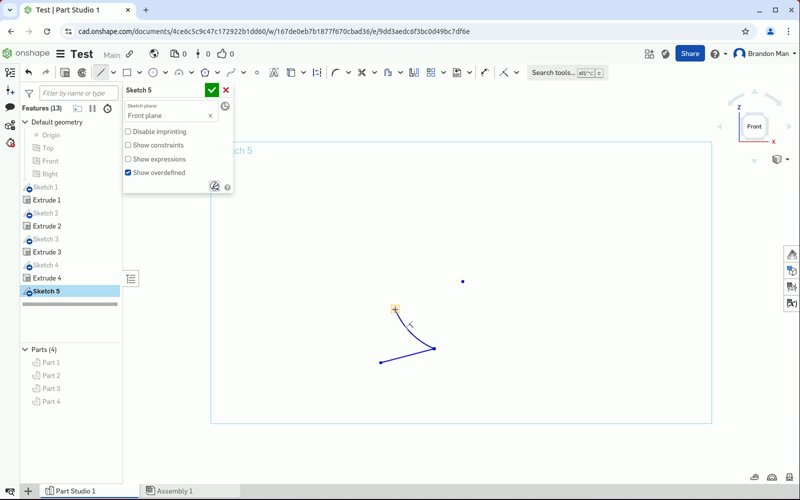
mouse_move(425, 309)
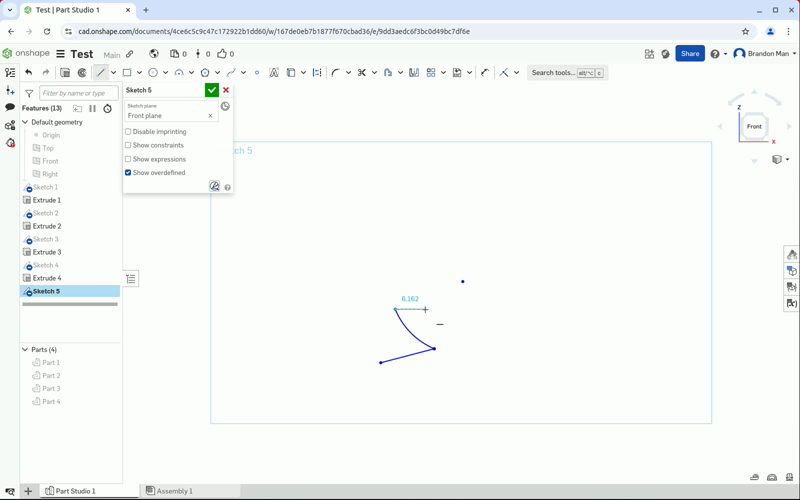
key_down(shift)
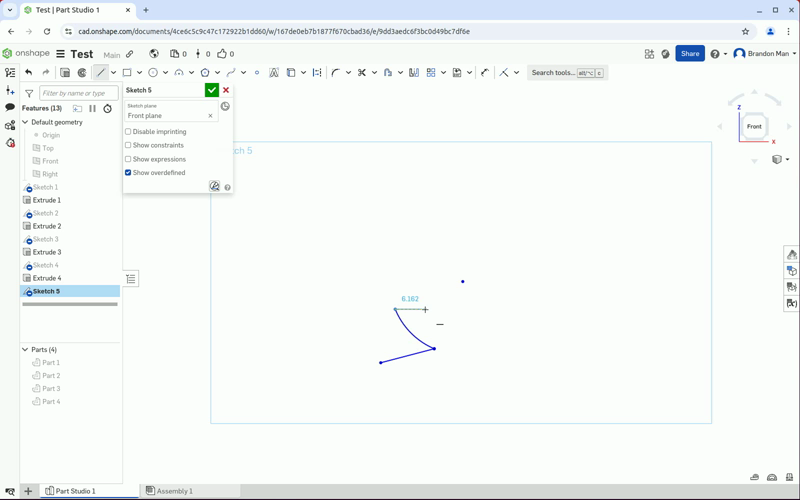
mouse_move(380, 362)
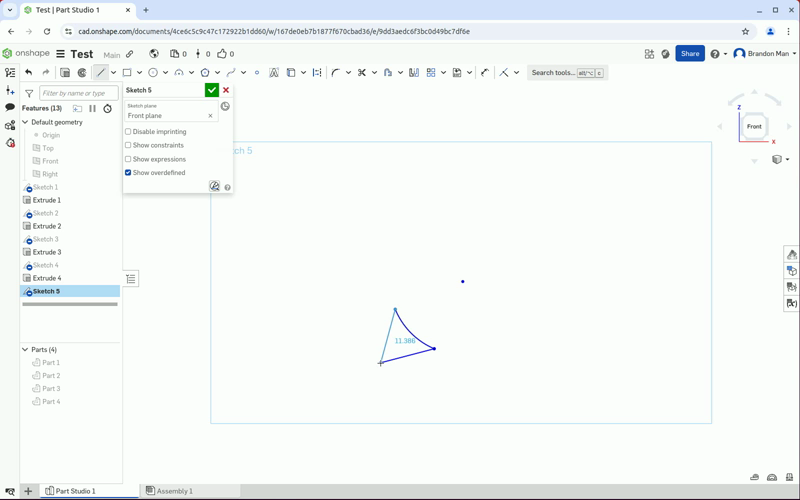
key_up(shift)
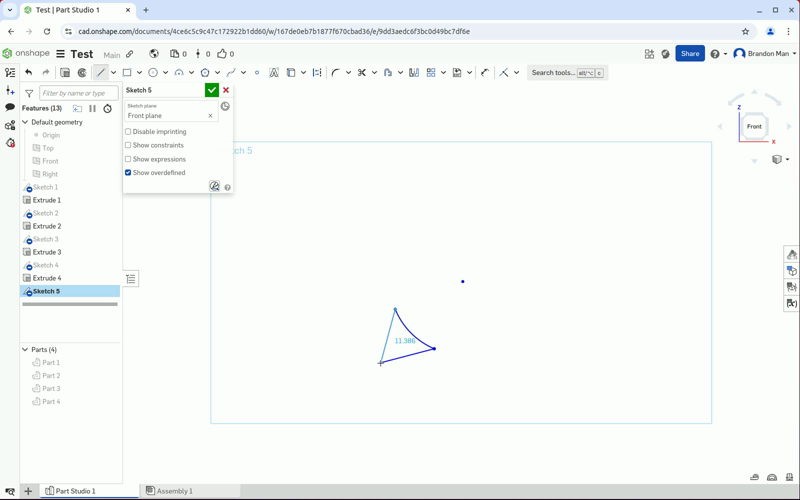
click(380, 362)
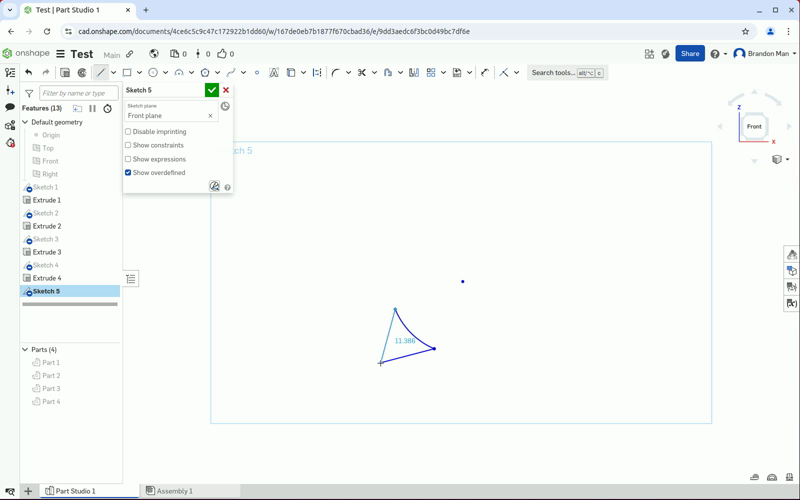
key(esc)
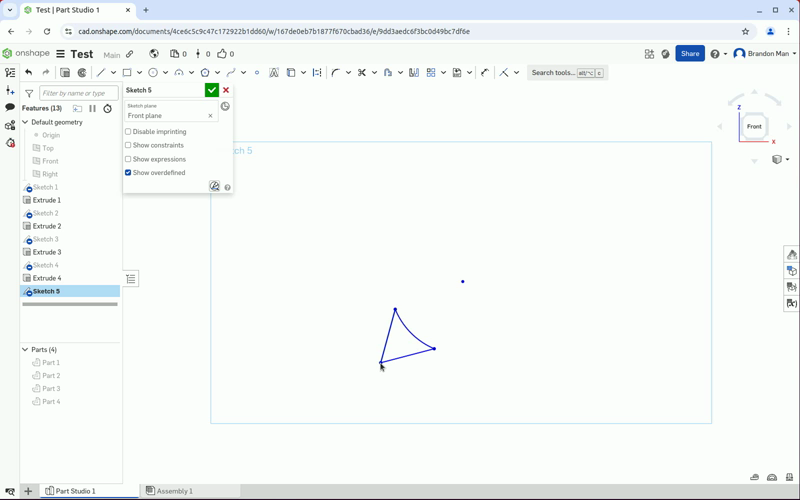
mouse_move(394, 355)
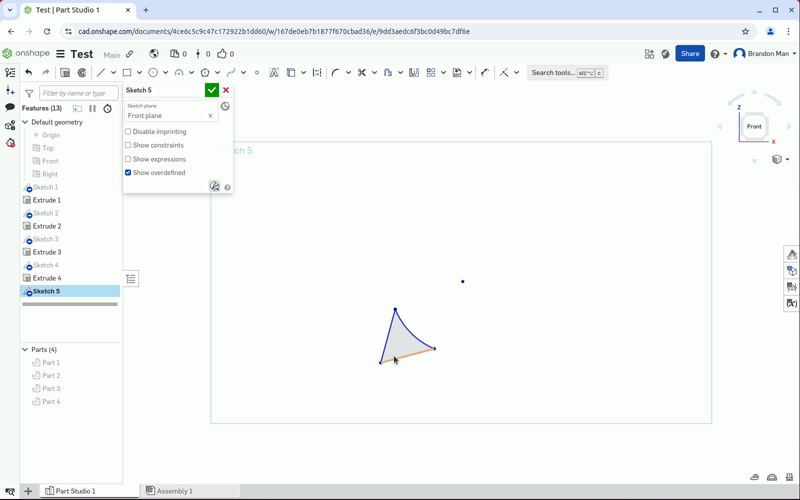
scroll(6)
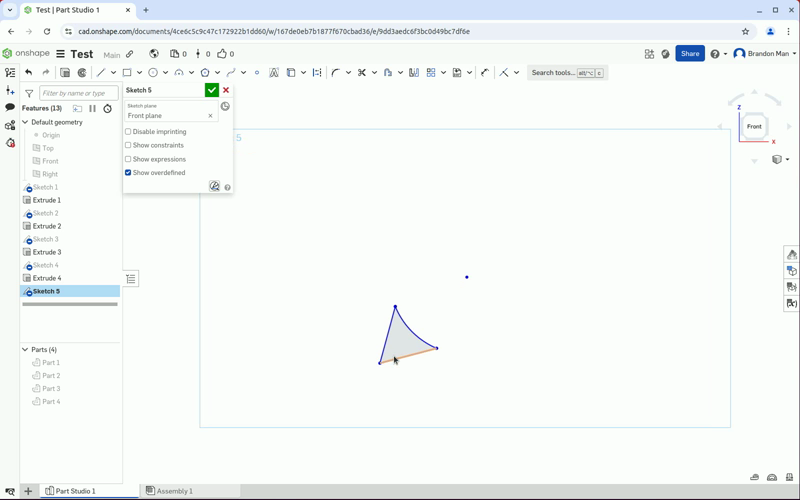
scroll(6)
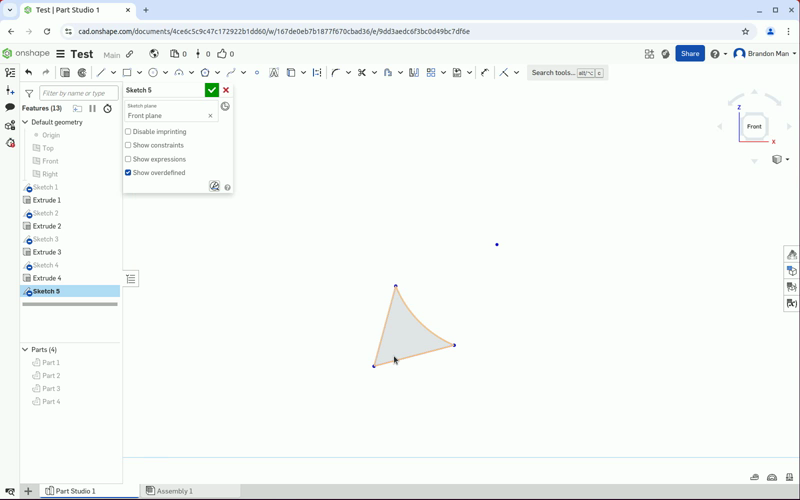
scroll(6)
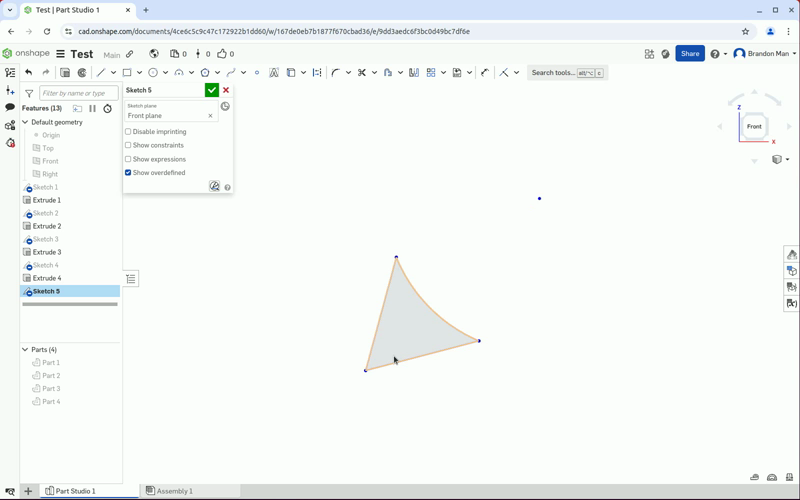
scroll(6)
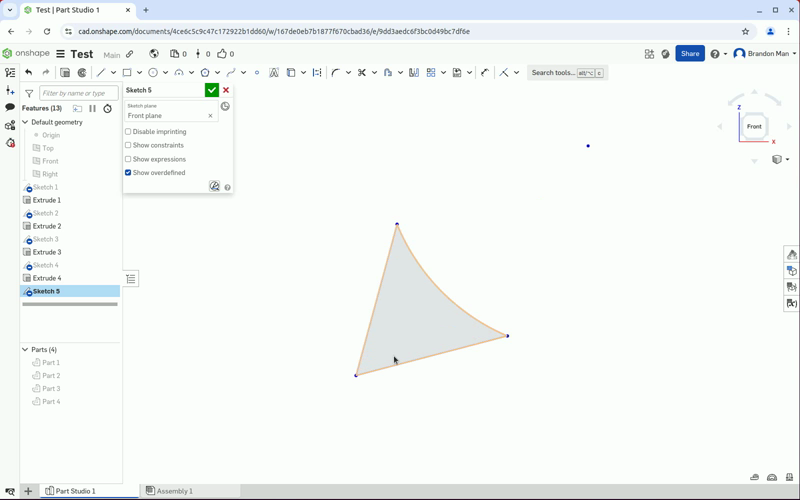
scroll(6)
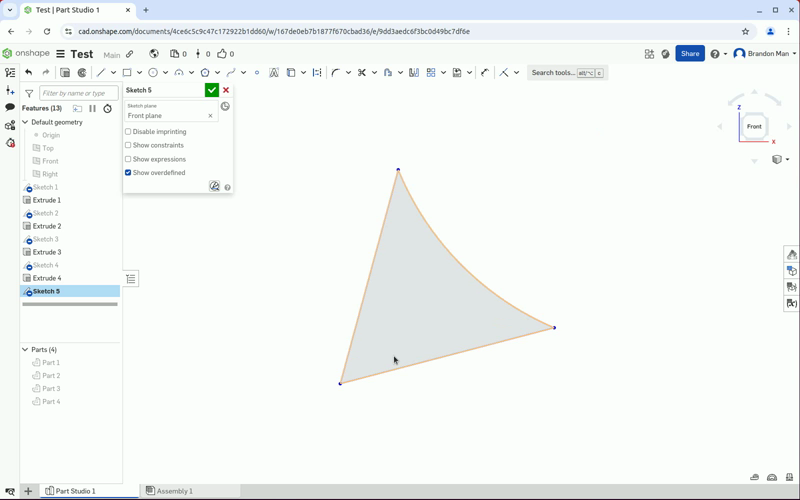
scroll(6)
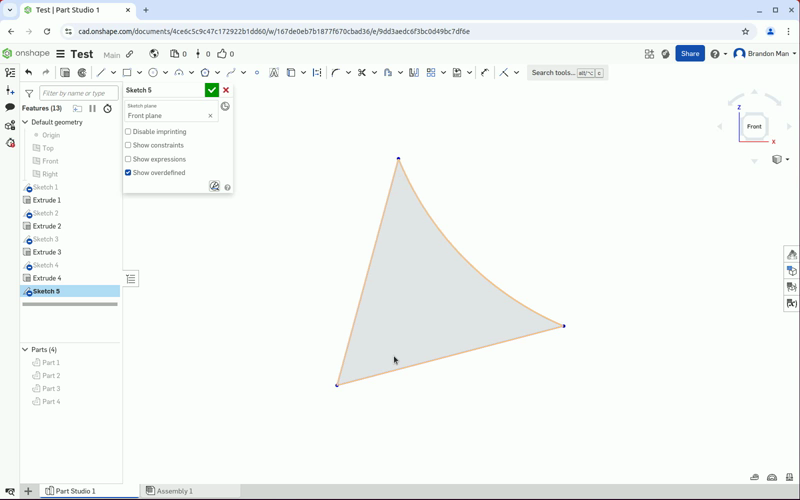
scroll(6)
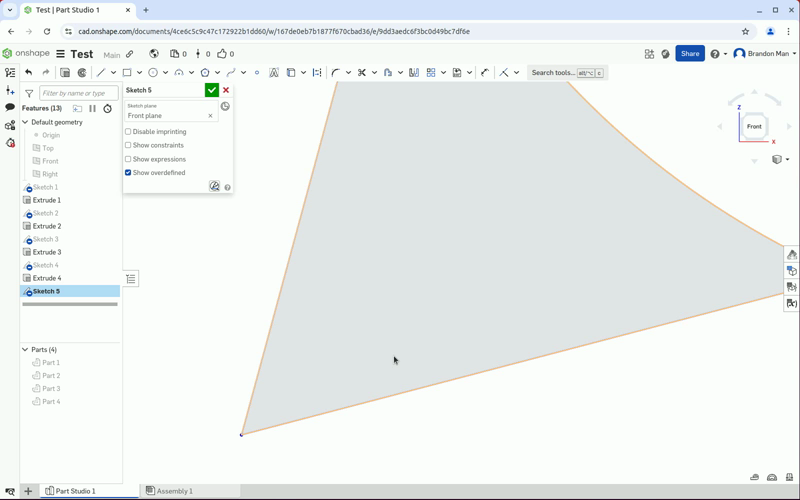
click(394, 355)
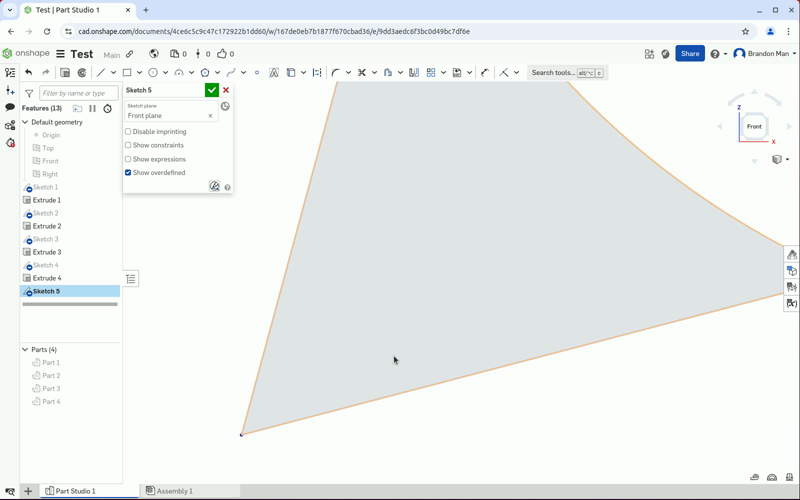
scroll(-6)
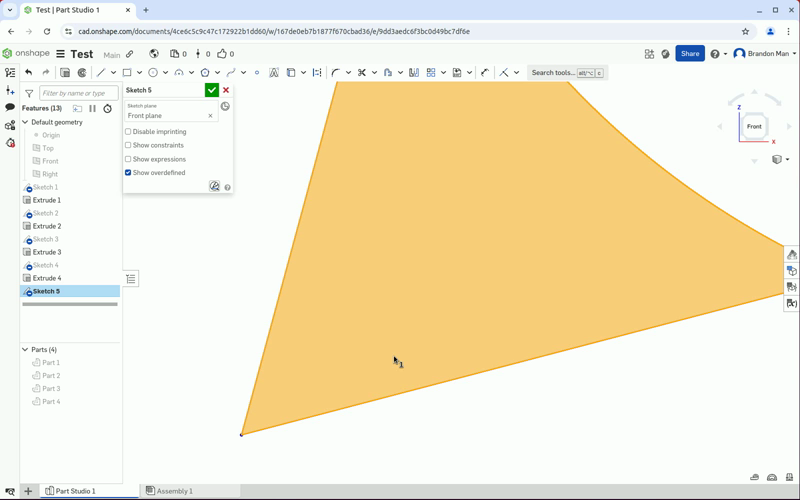
scroll(-6)
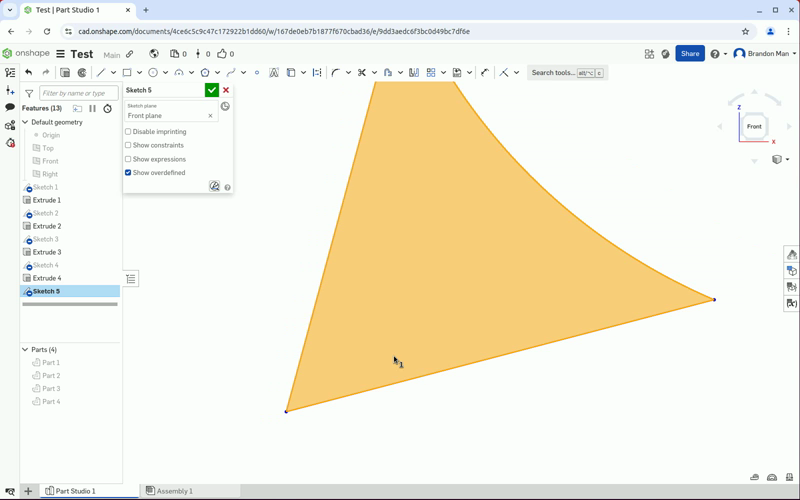
scroll(-6)
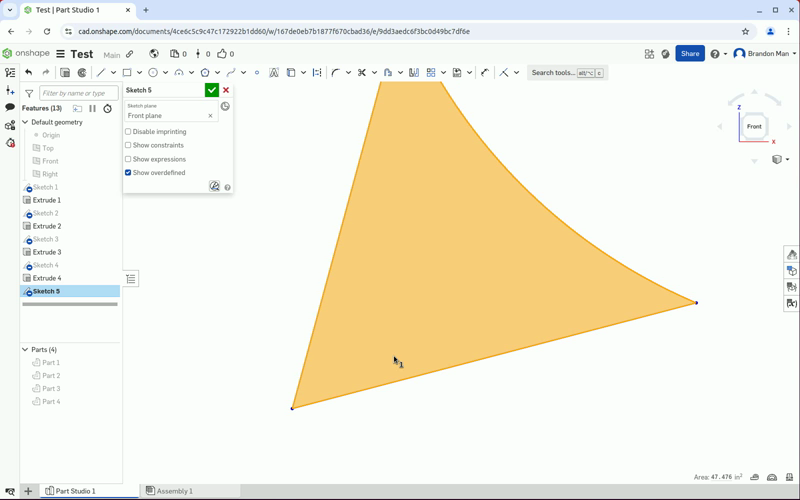
scroll(-6)
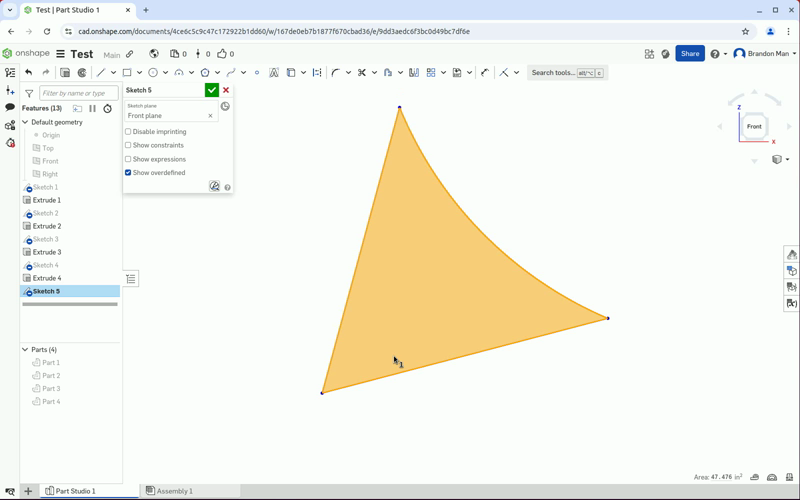
scroll(-6)
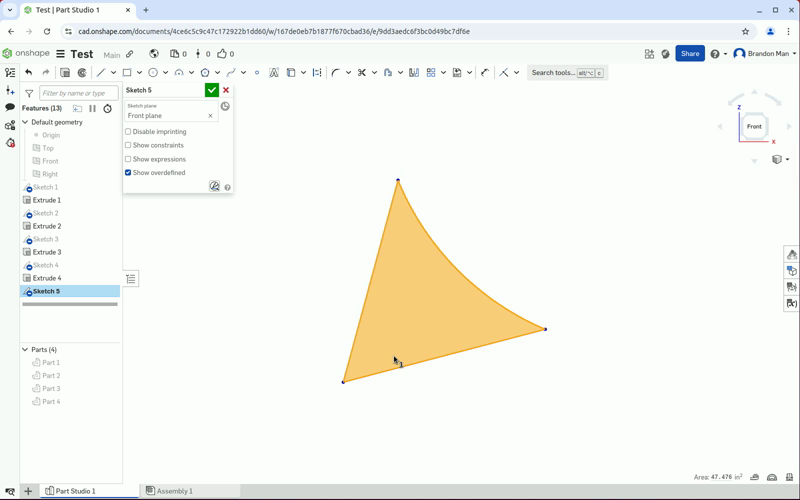
scroll(-6)
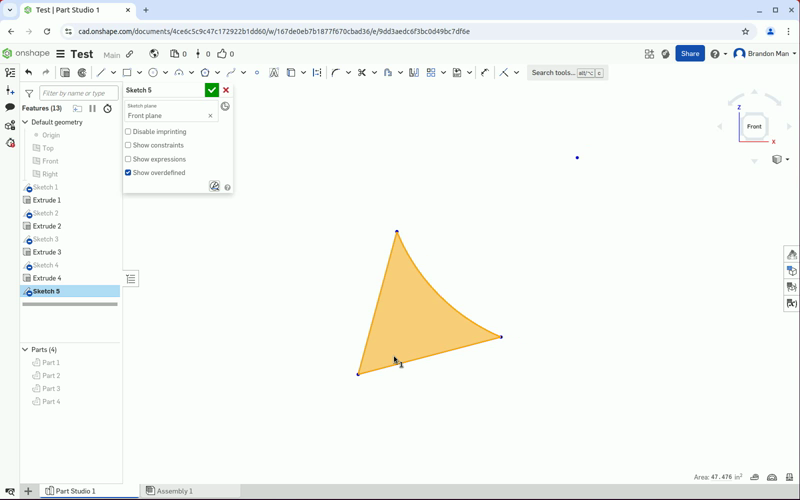
scroll(-6)
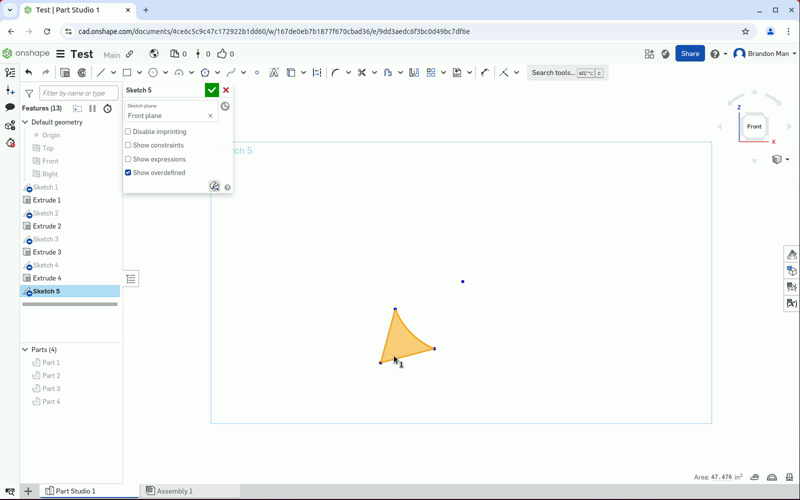
mouse_move(73, 352)
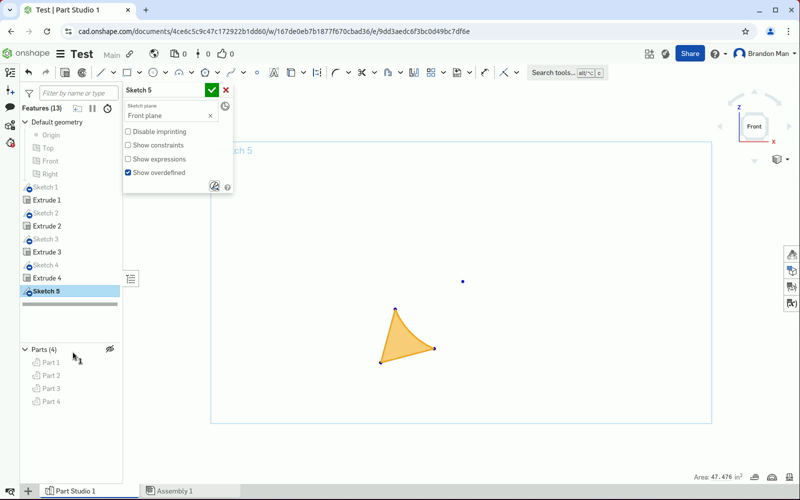
key(shift+y)
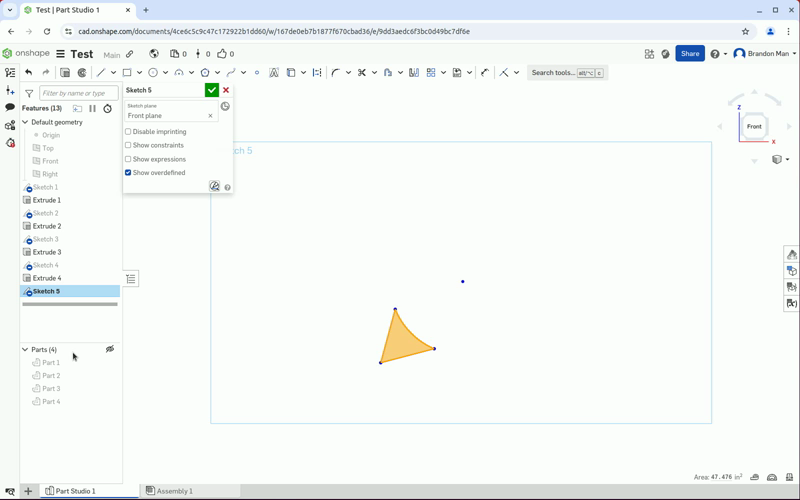
key(shift+e)
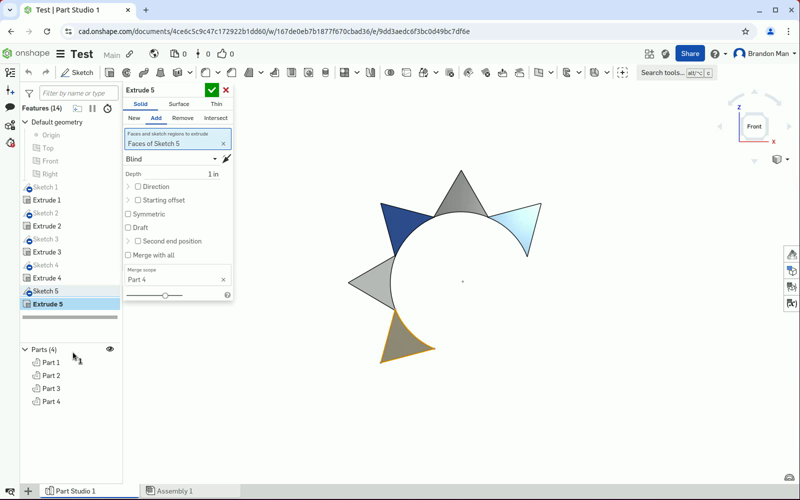
mouse_move(143, 106)
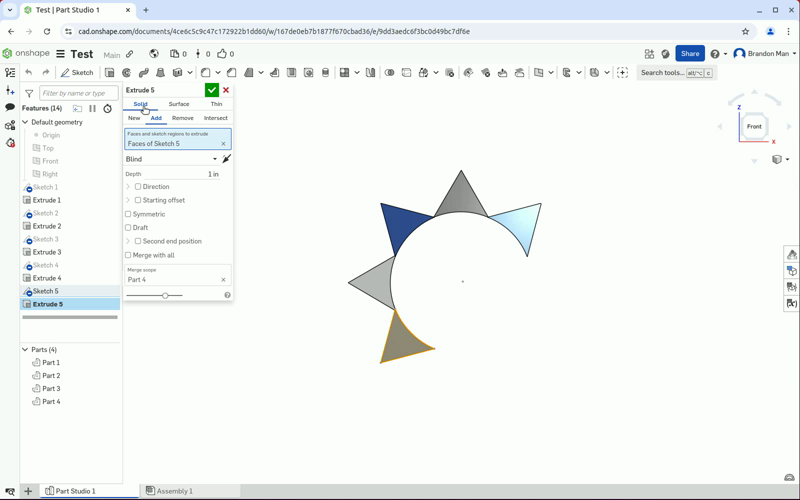
click(143, 106)
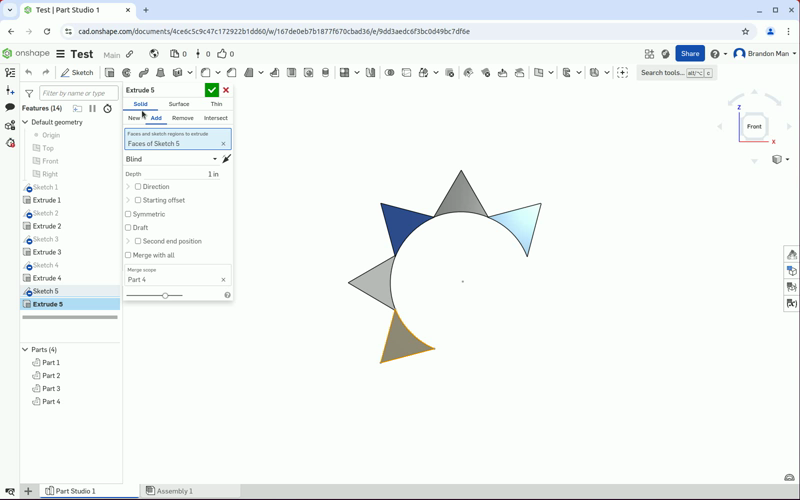
mouse_move(137, 120)
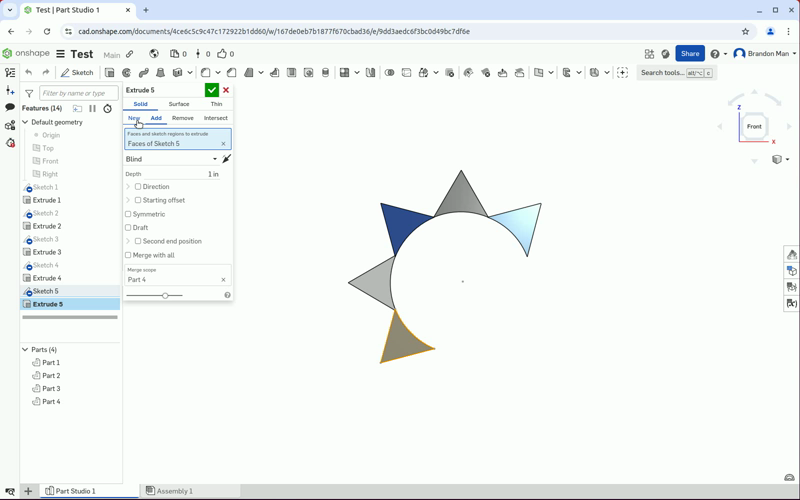
click(137, 120)
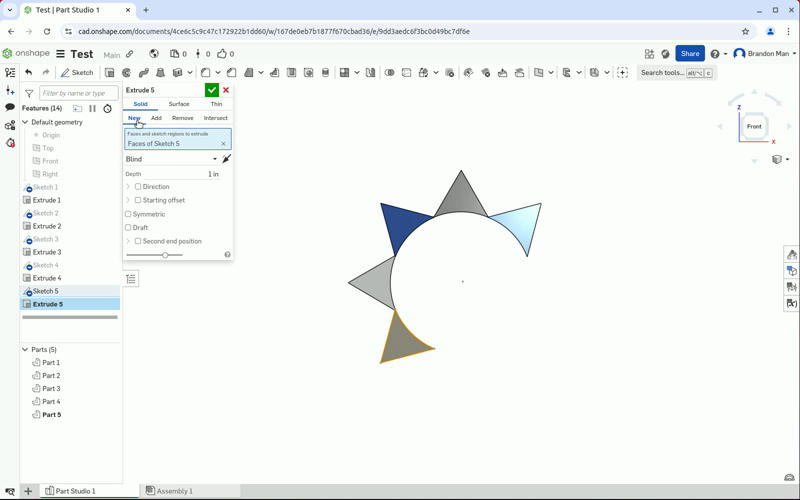
key(tab, 4)
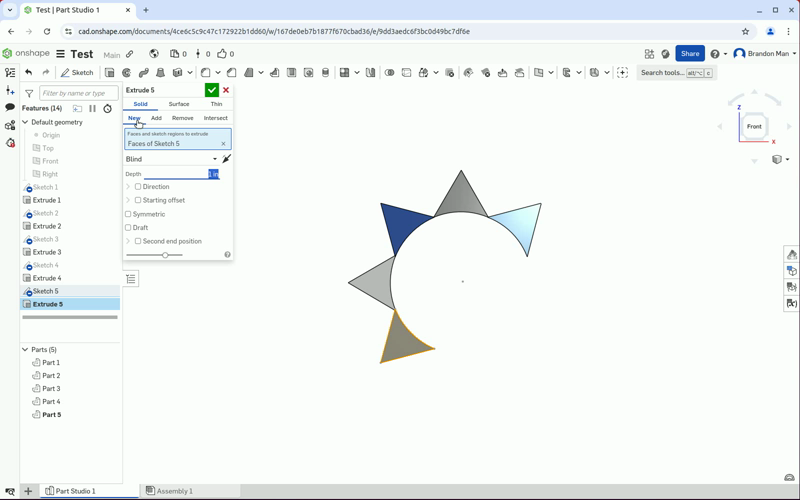
text(14.442)
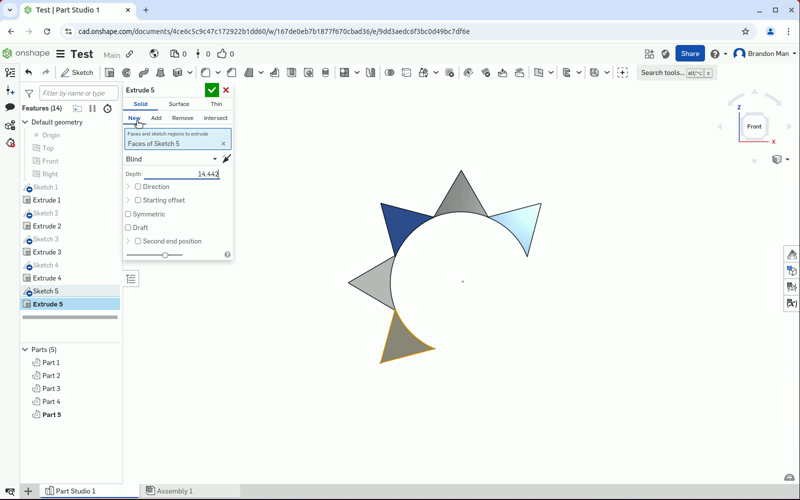
key(tab, 3)
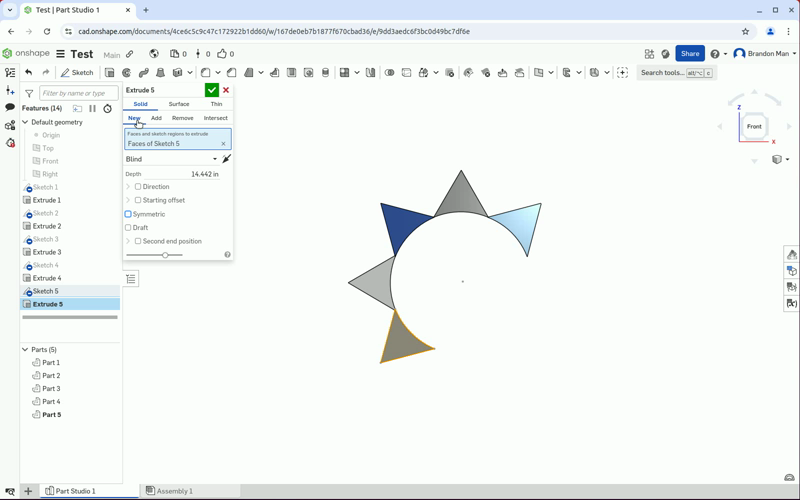
key(space)
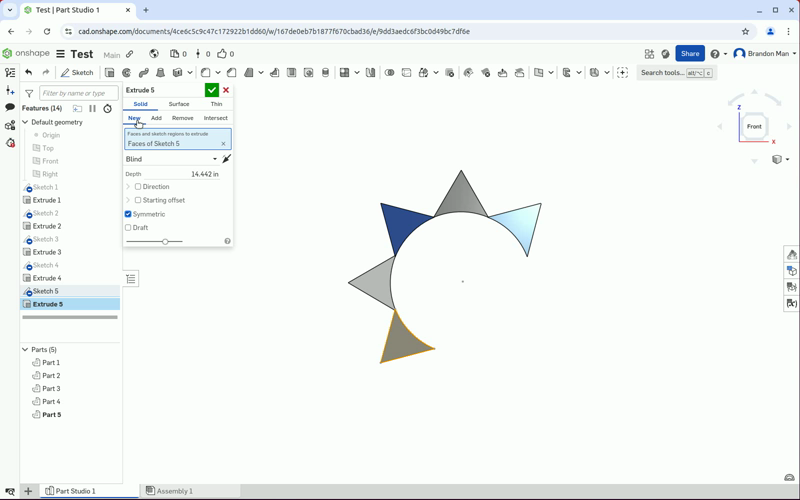
key(enter)
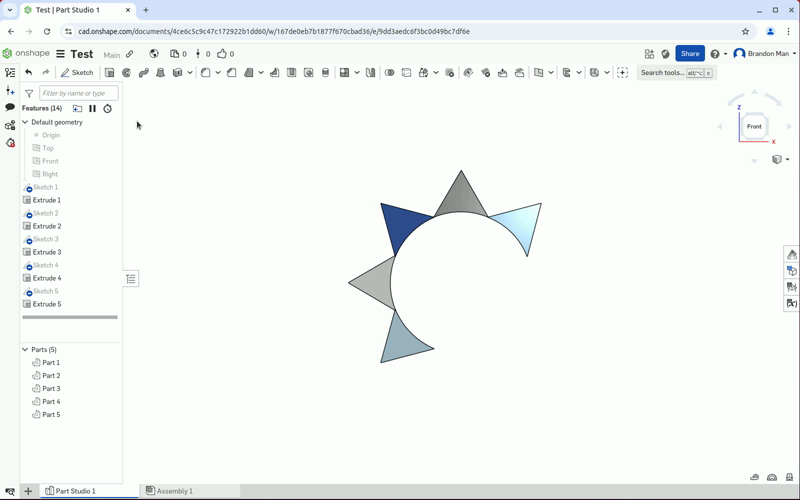
key(shift+h)
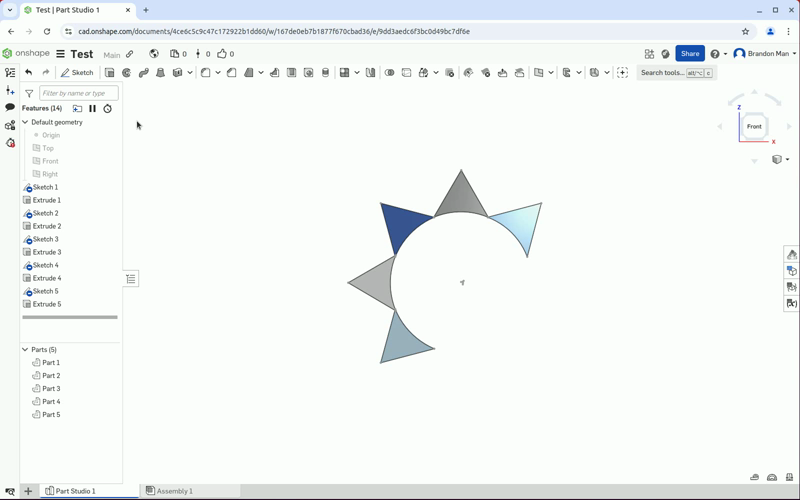
key(shift+h)
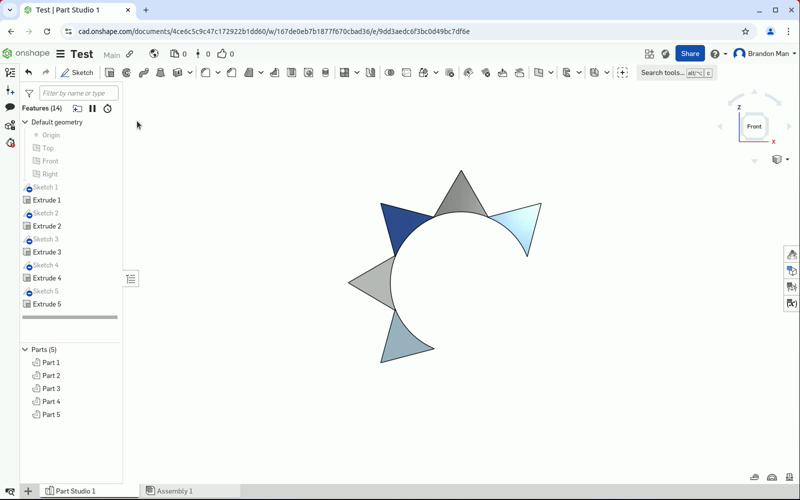
mouse_move(73, 189)
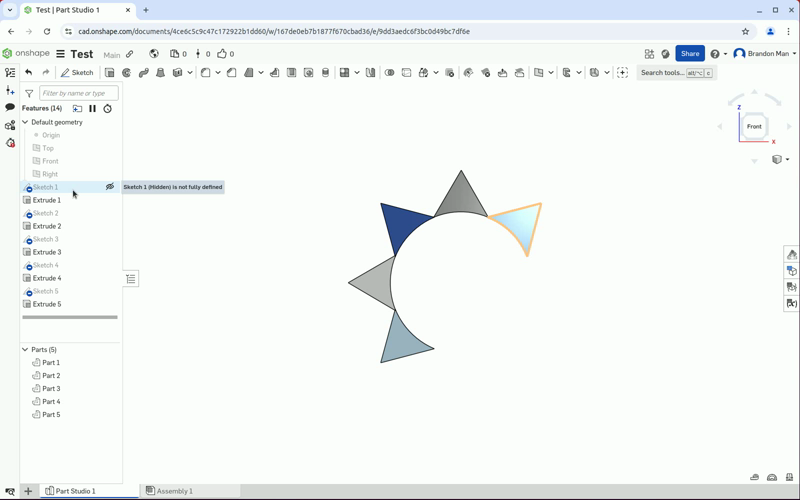
click(73, 189)
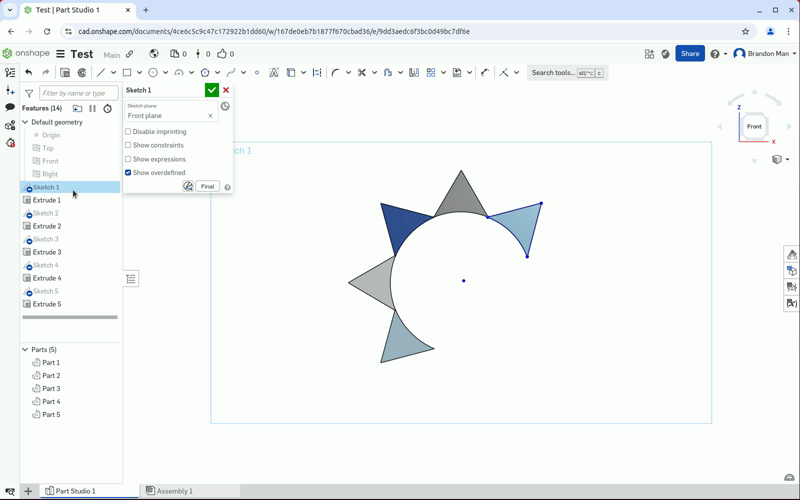
mouse_move(229, 92)
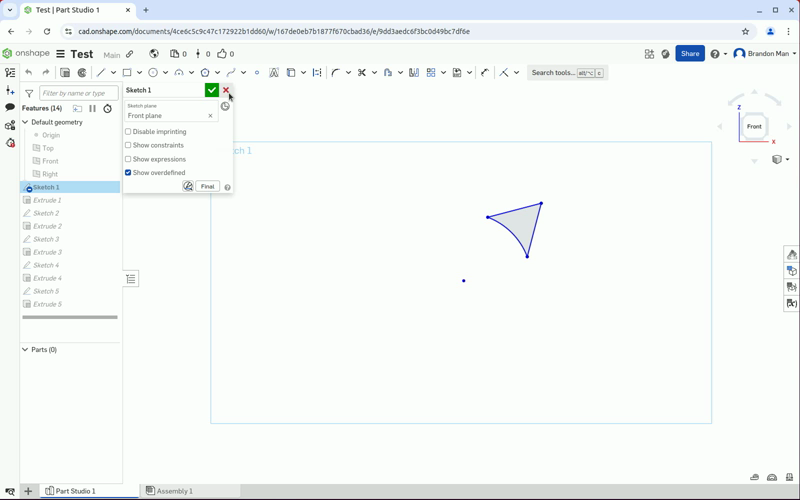
click(229, 92)
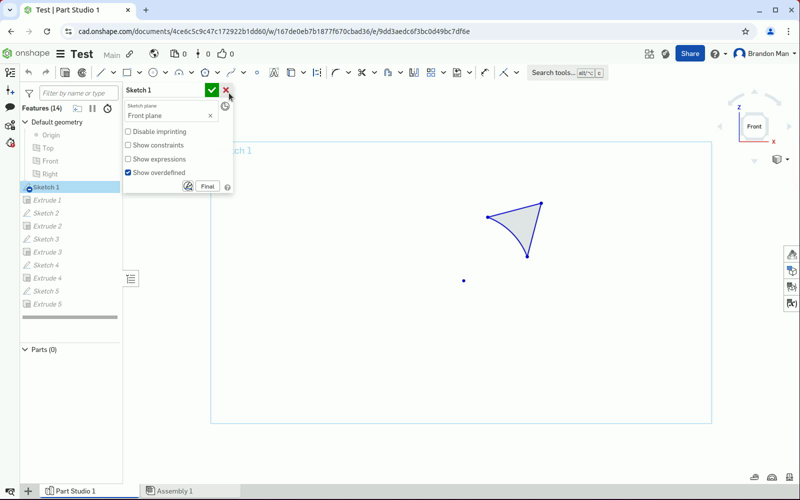
key(shift+s)
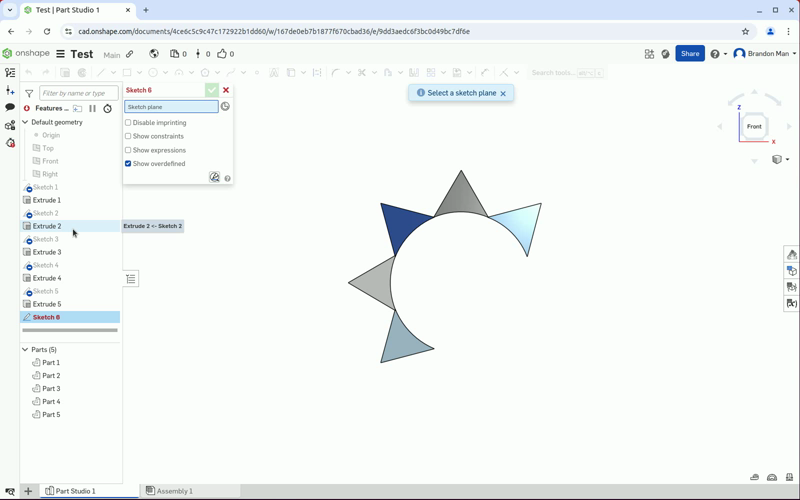
scroll(3)
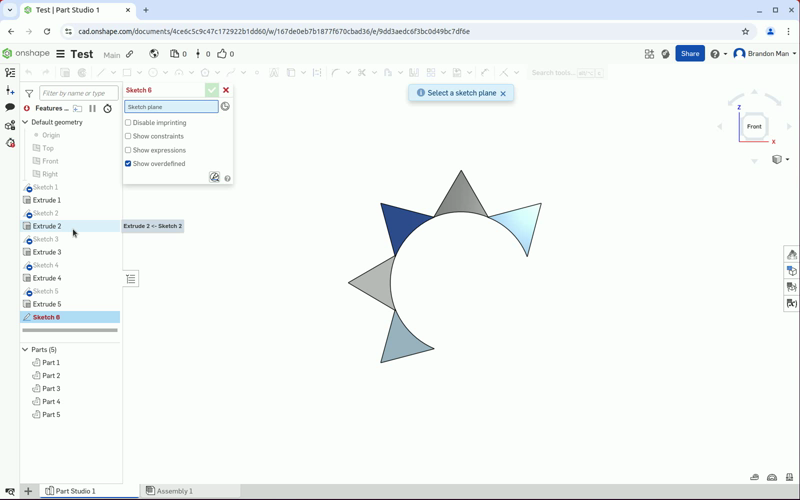
mouse_move(73, 163)
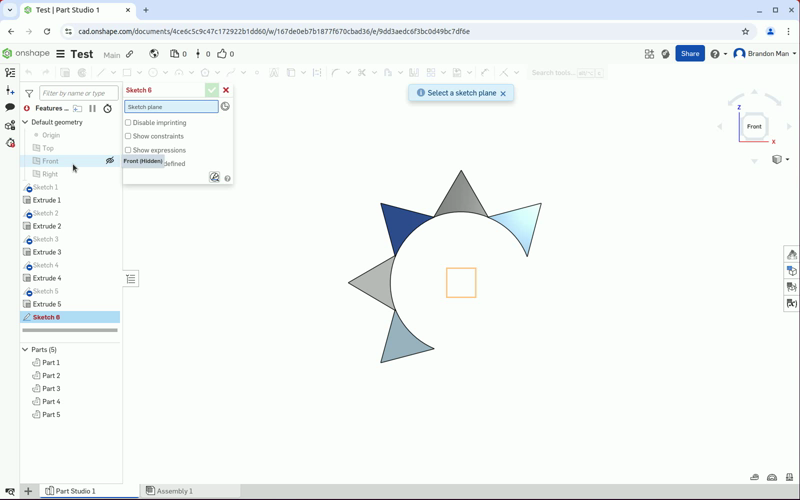
click(73, 163)
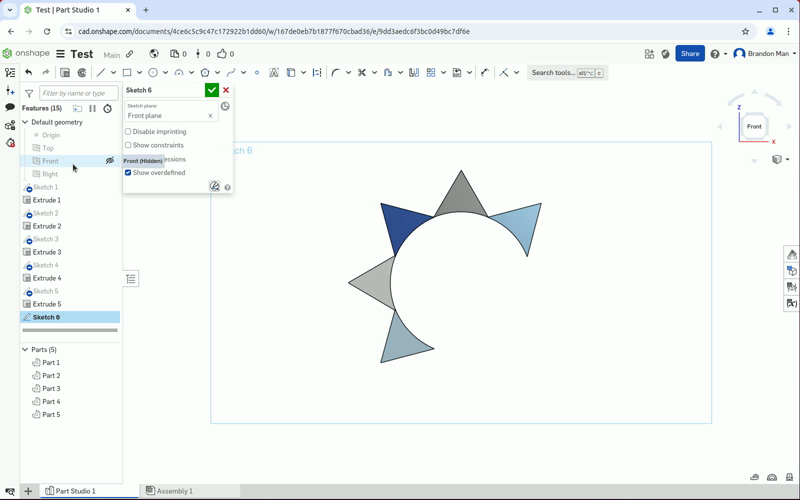
mouse_move(73, 352)
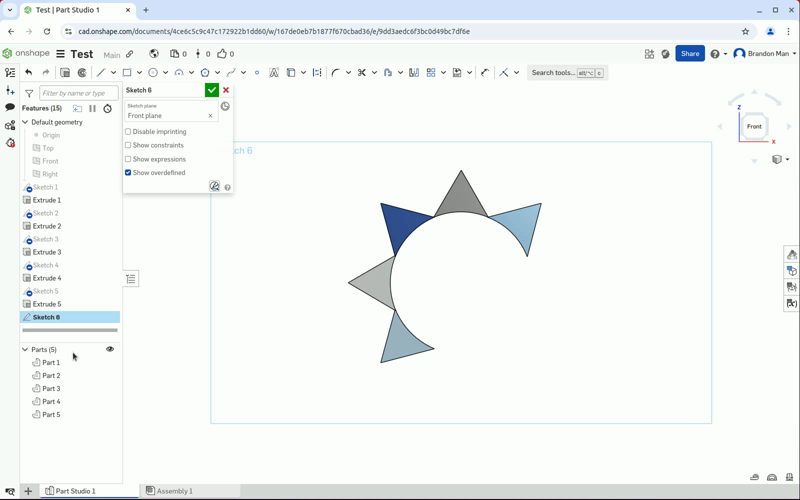
key(y)
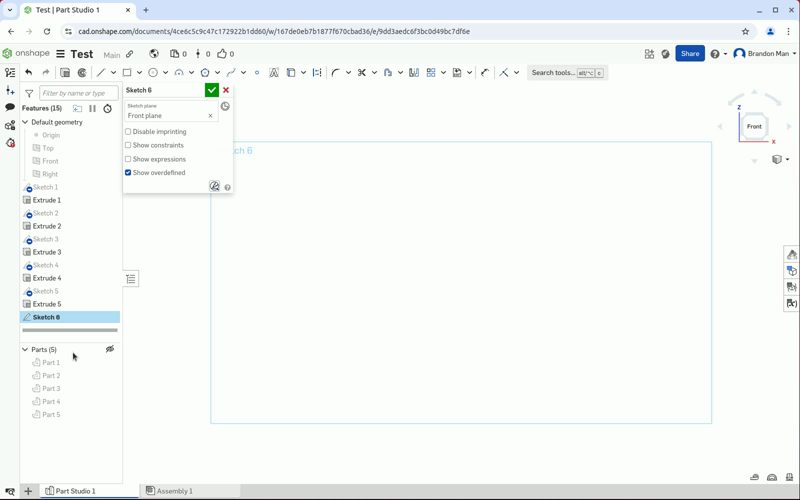
key(l)
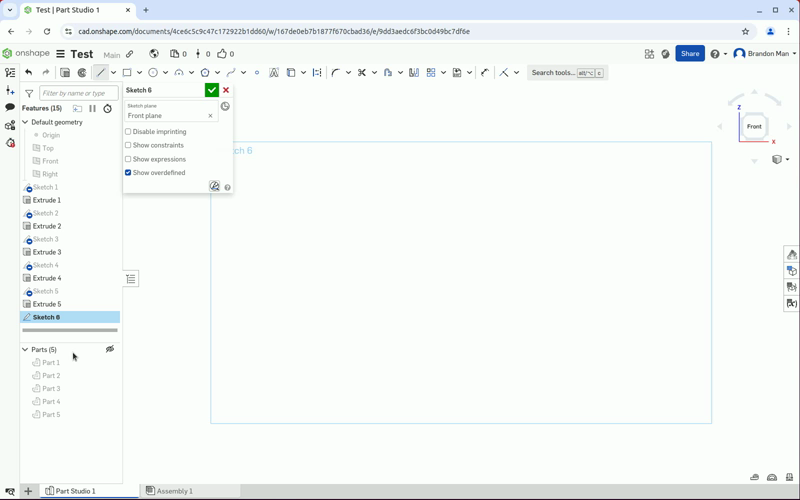
key_down(shift)
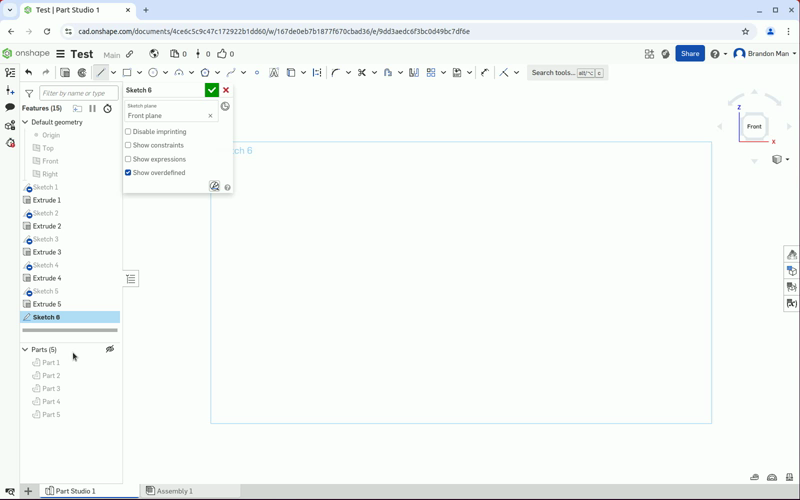
mouse_move(433, 348)
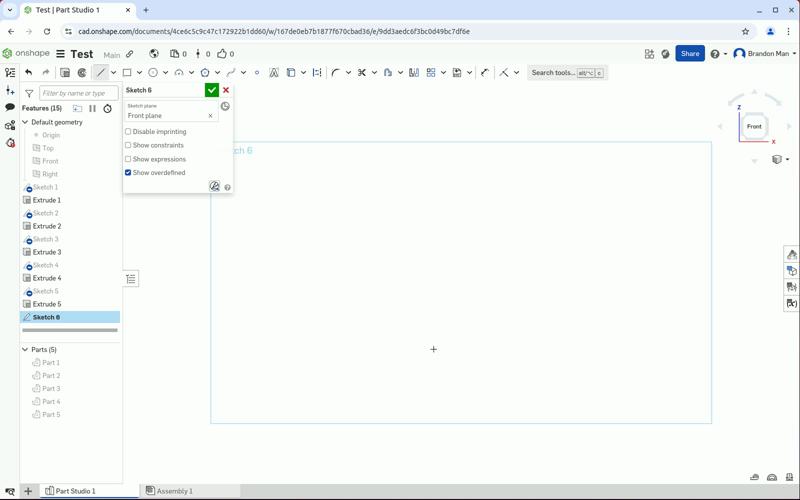
click(433, 348)
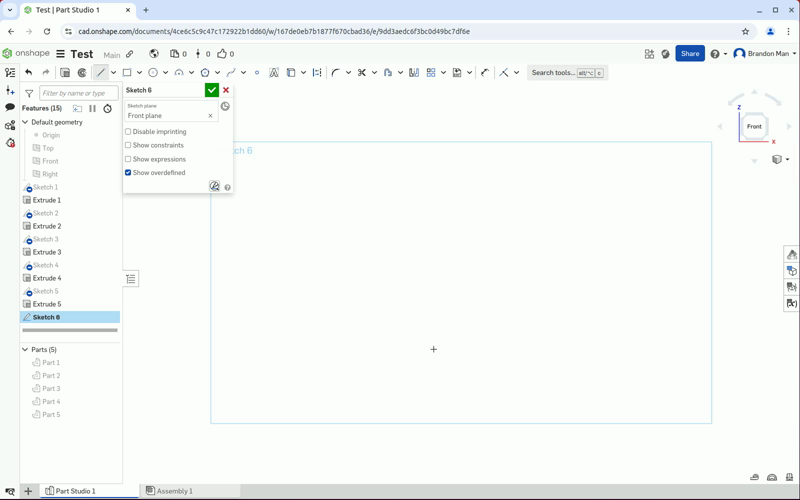
key_up(shift)
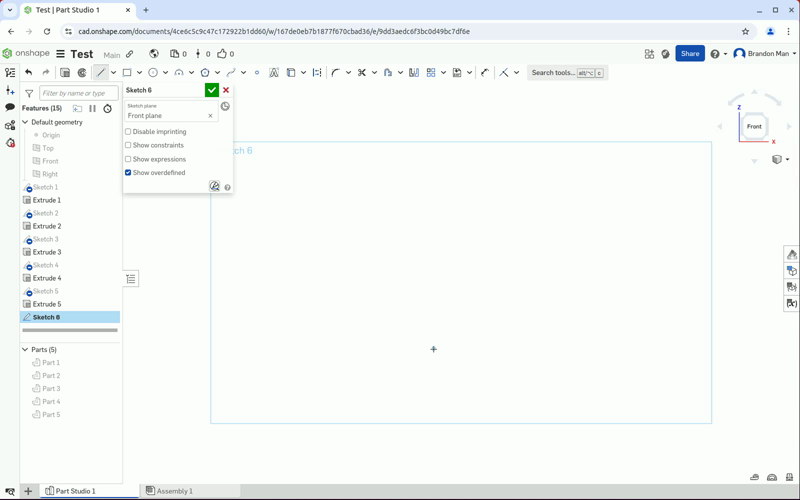
key_down(shift)
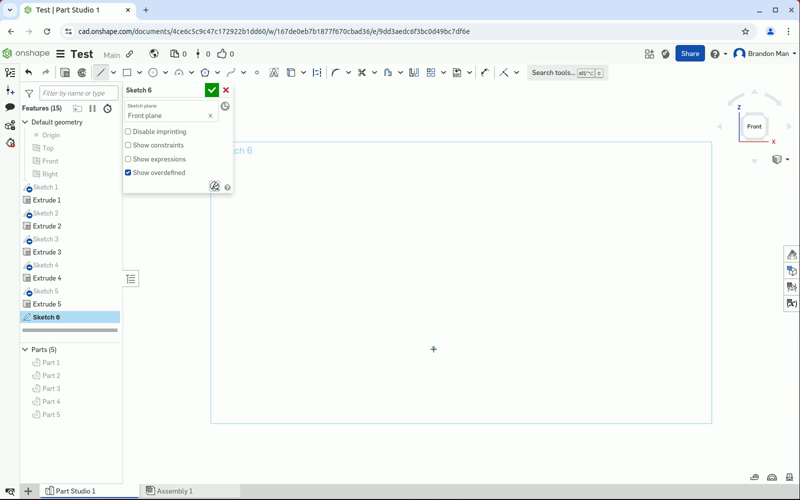
mouse_move(463, 348)
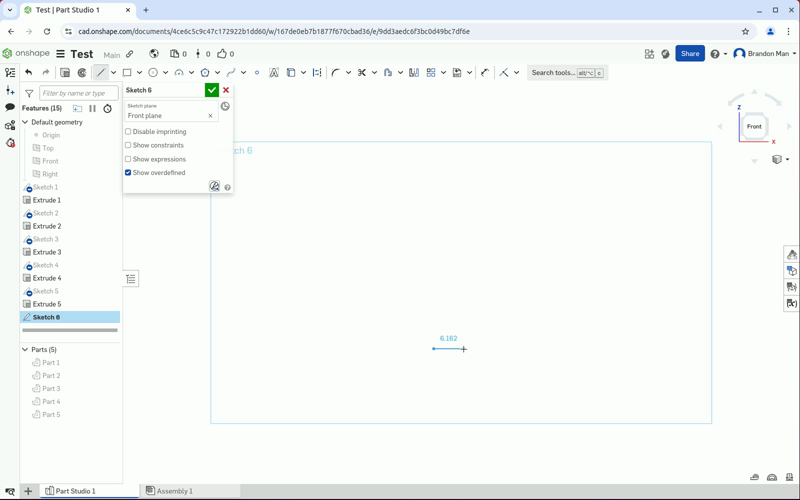
mouse_move(461, 395)
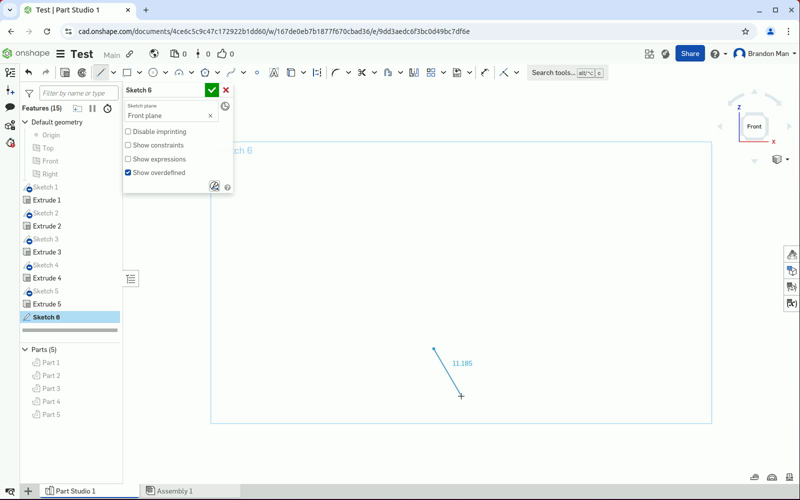
click(461, 395)
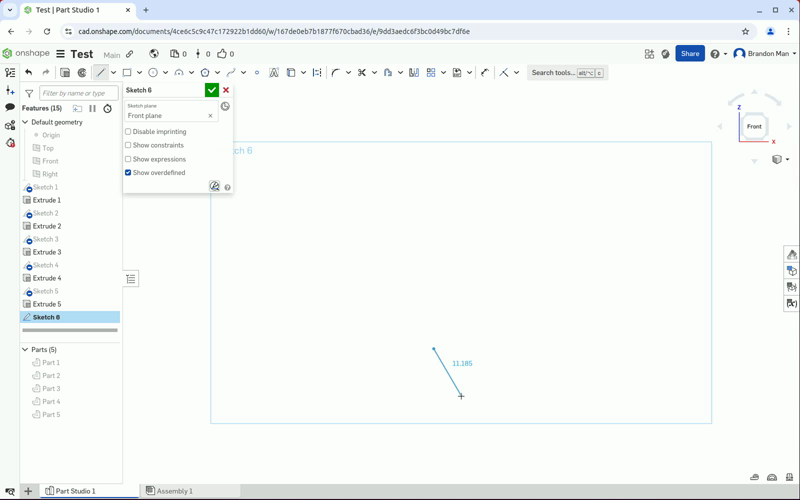
key_up(shift)
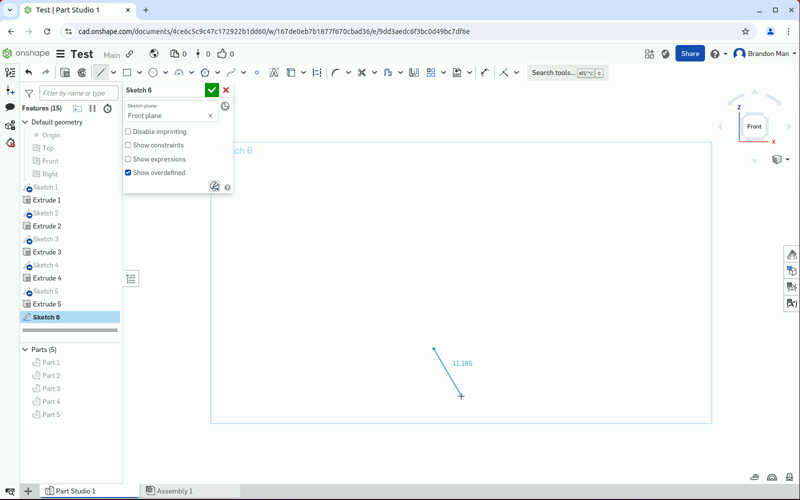
key_down(shift)
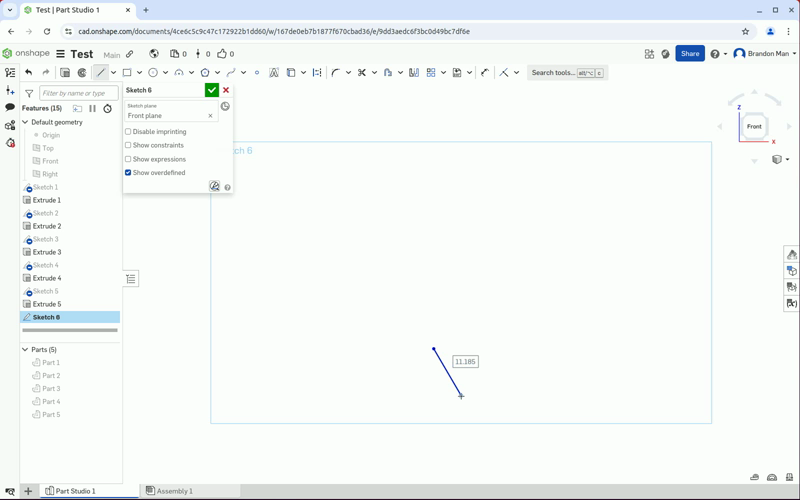
mouse_move(491, 395)
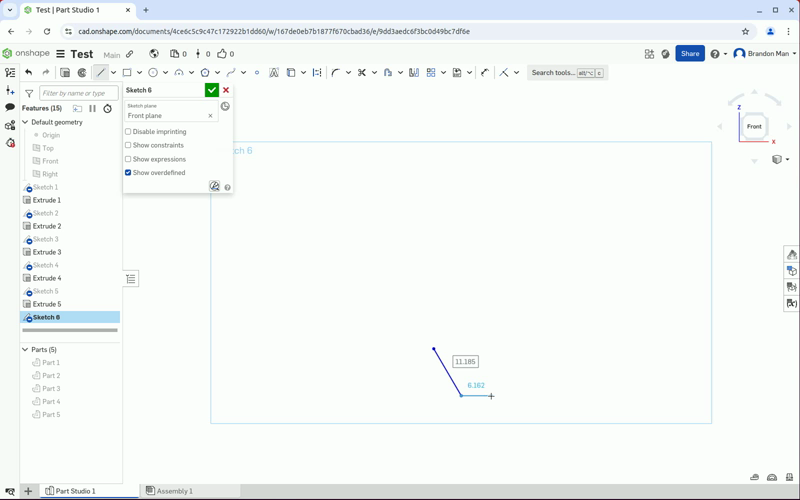
mouse_move(488, 348)
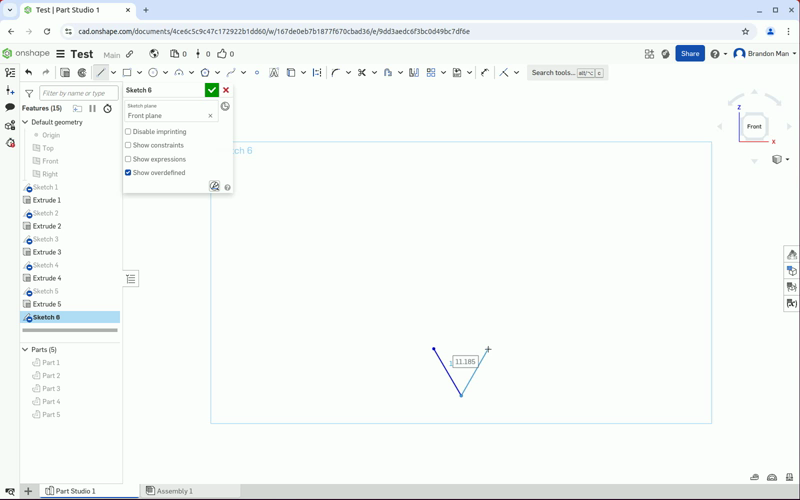
click(488, 348)
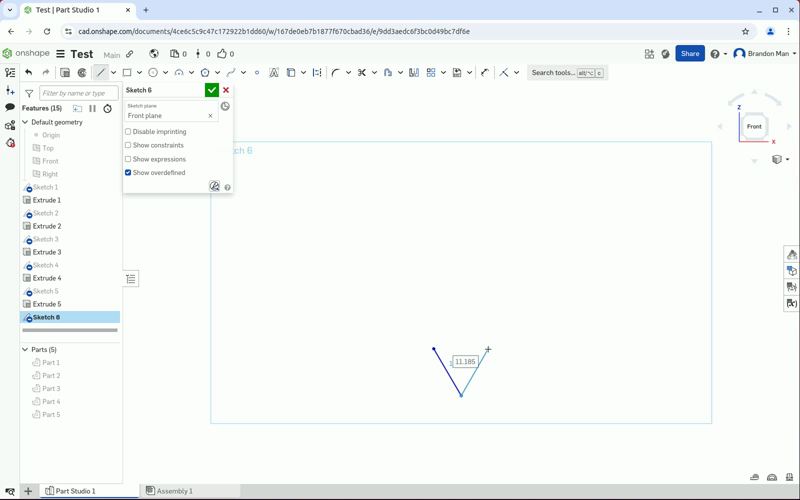
key_up(shift)
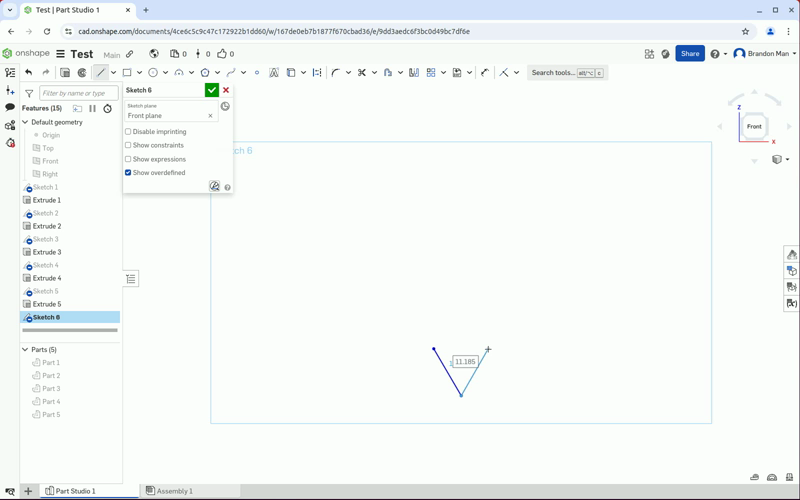
key(esc)
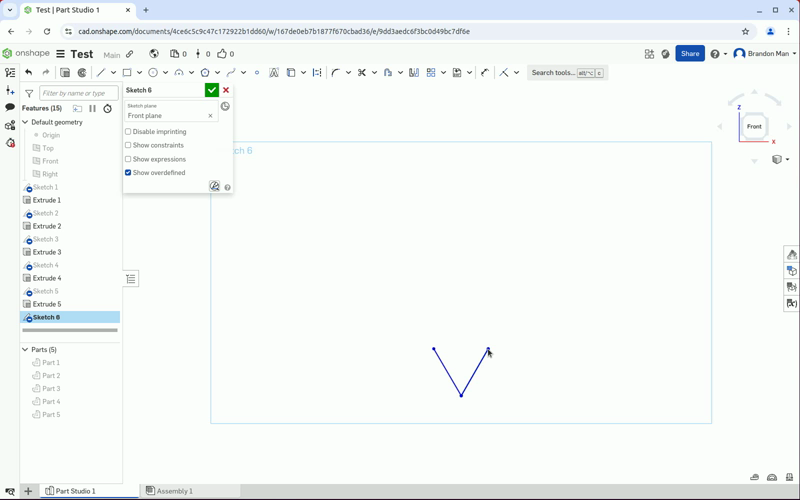
key(a)
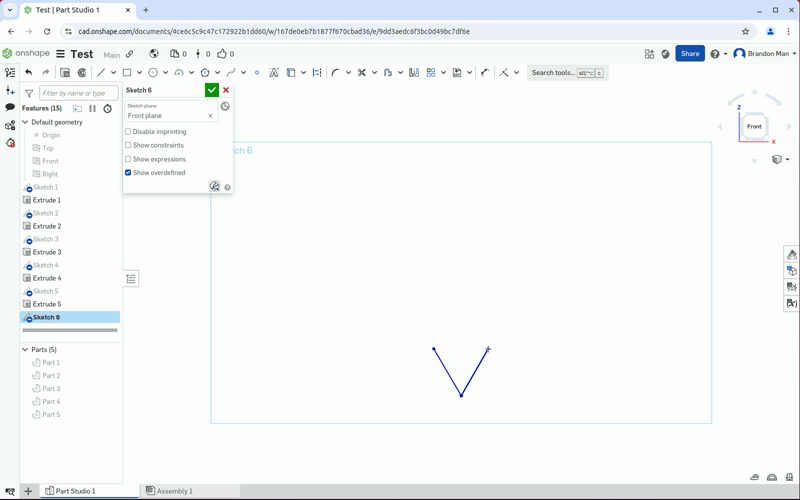
mouse_move(488, 348)
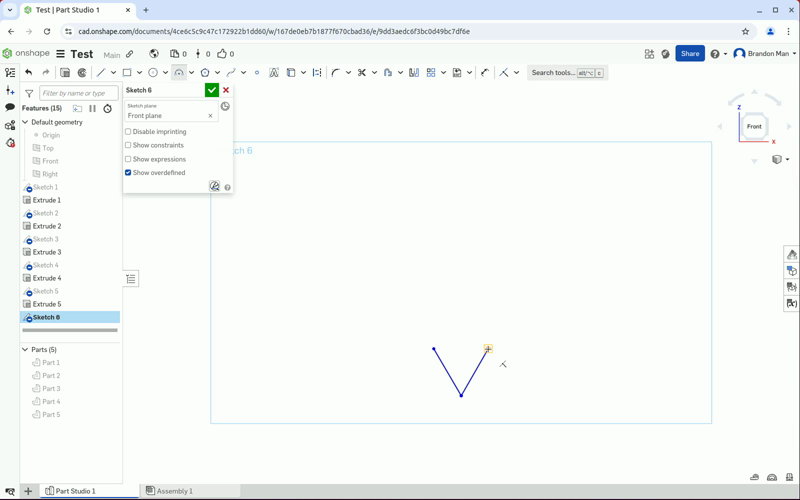
click(488, 348)
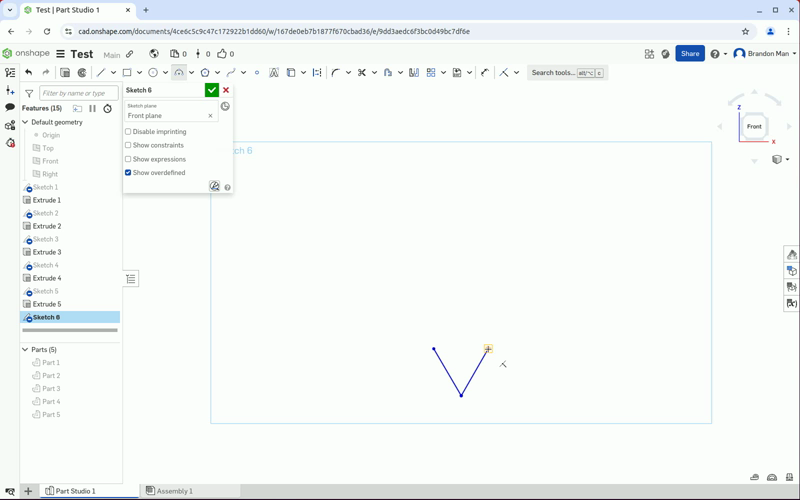
mouse_move(433, 348)
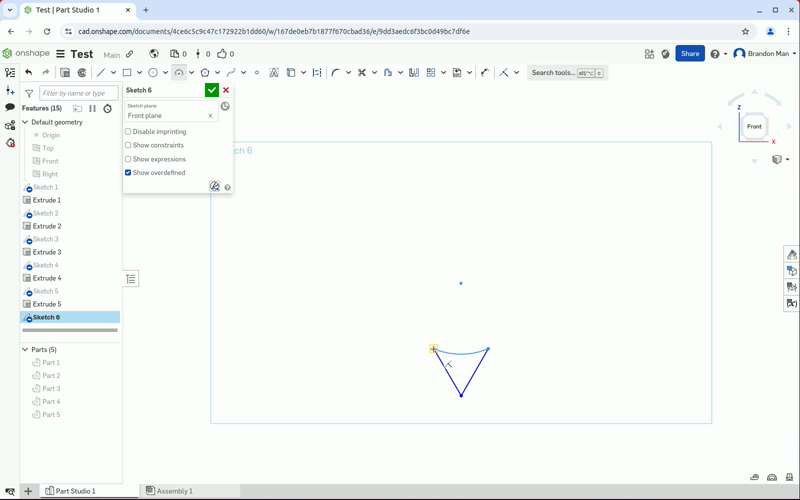
click(433, 348)
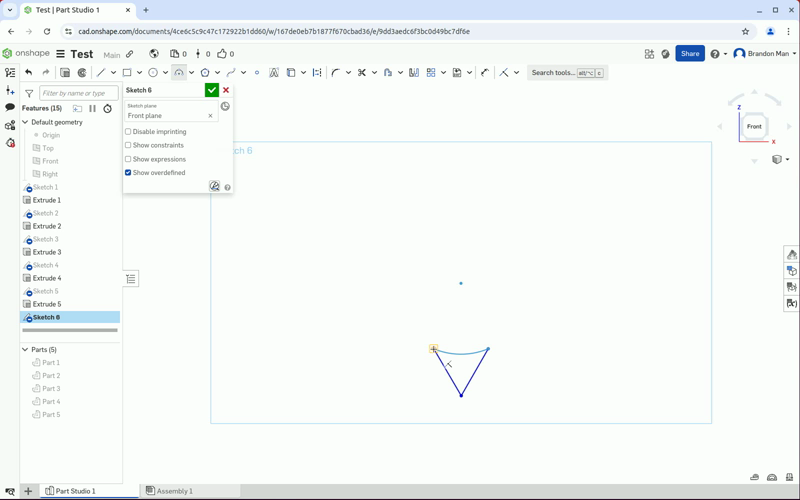
key_down(shift)
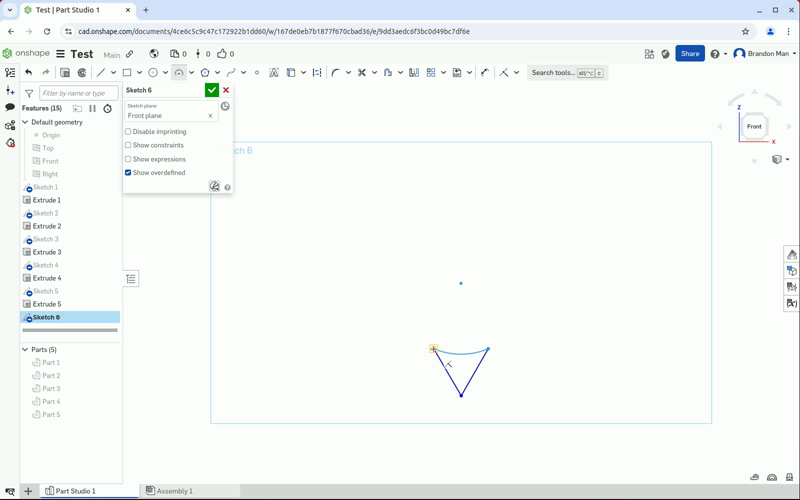
mouse_move(461, 354)
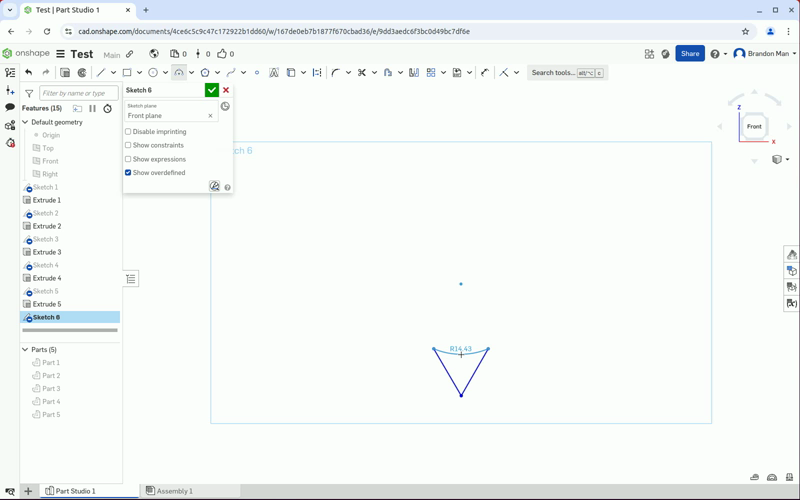
click(461, 354)
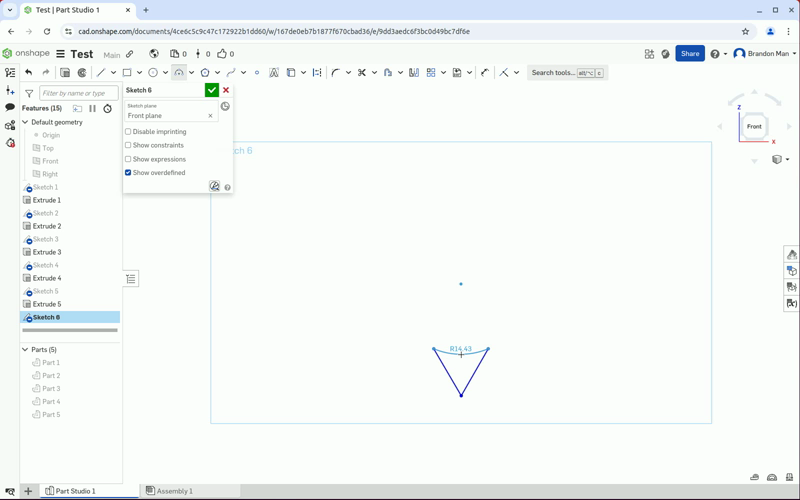
key_up(shift)
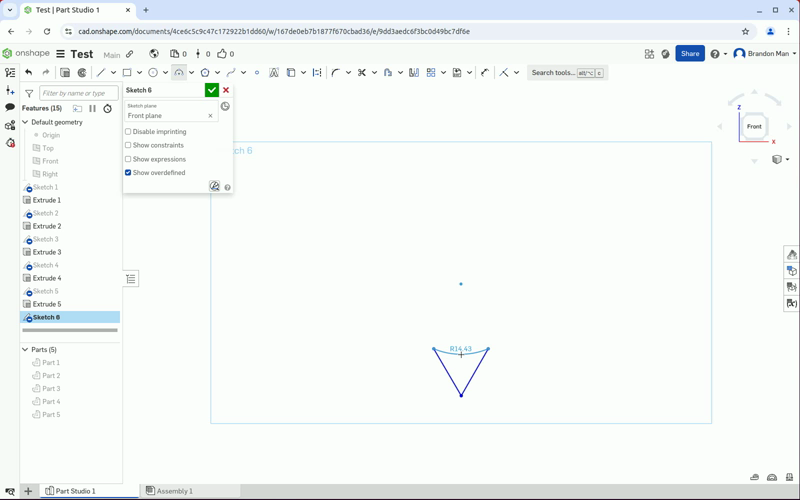
key(esc)
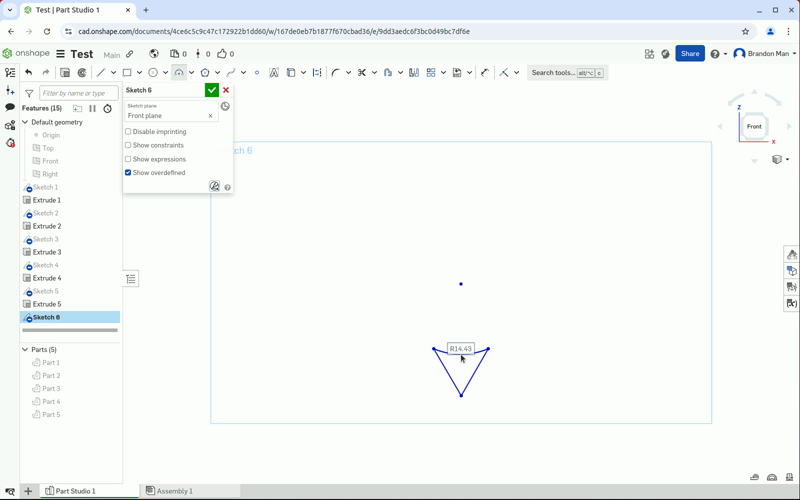
mouse_move(450, 369)
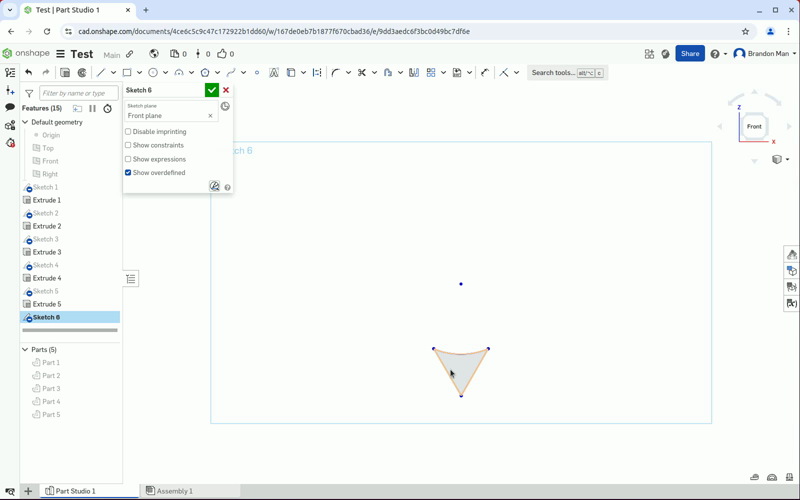
scroll(6)
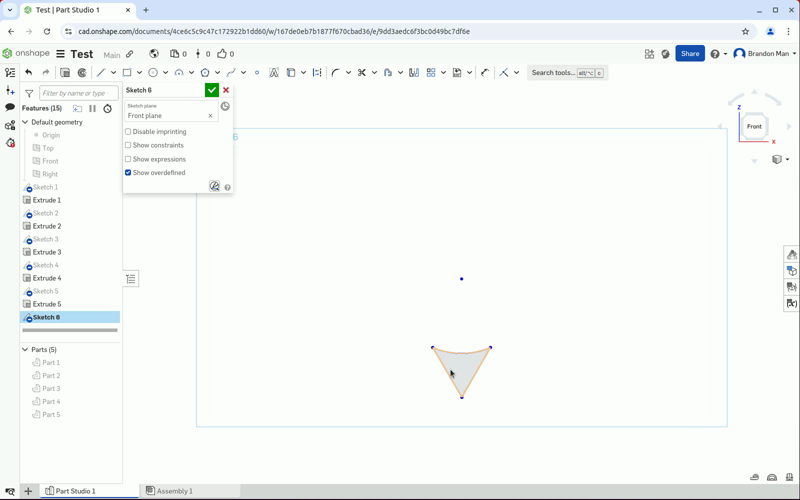
scroll(6)
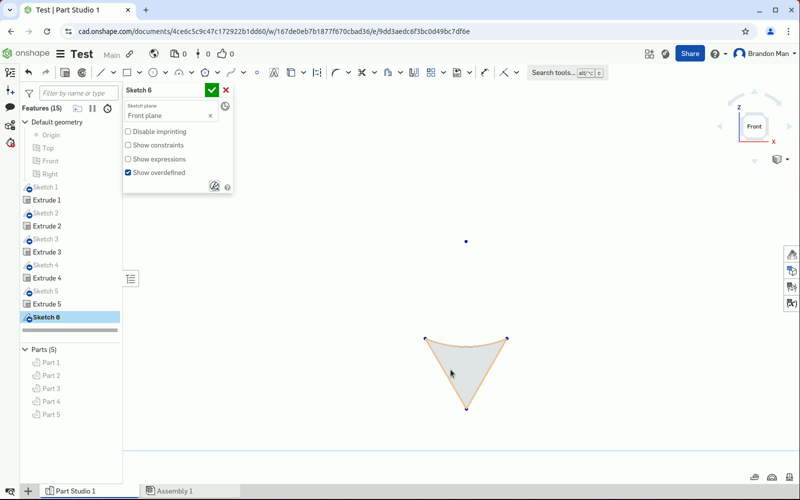
scroll(6)
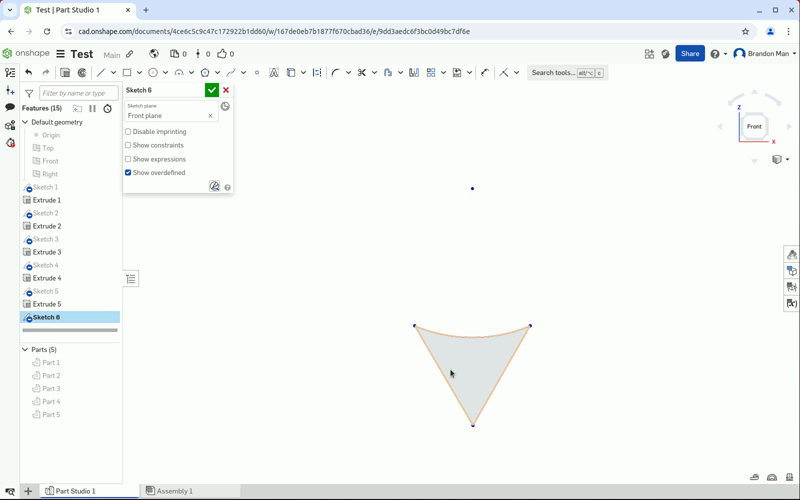
scroll(6)
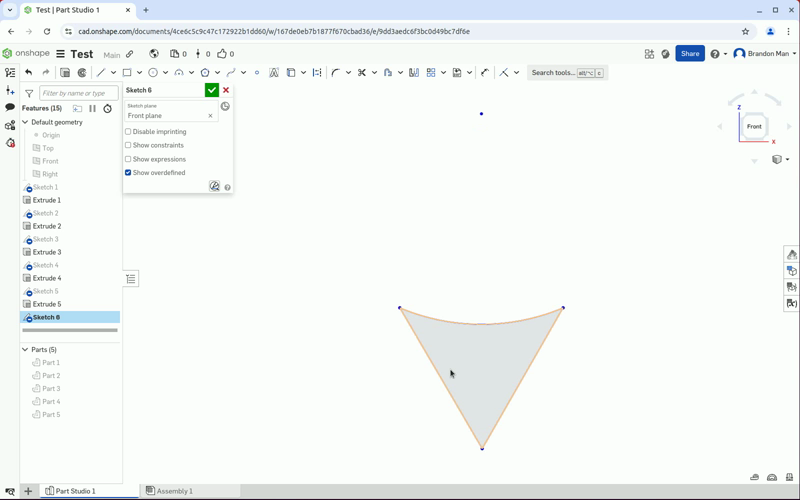
scroll(6)
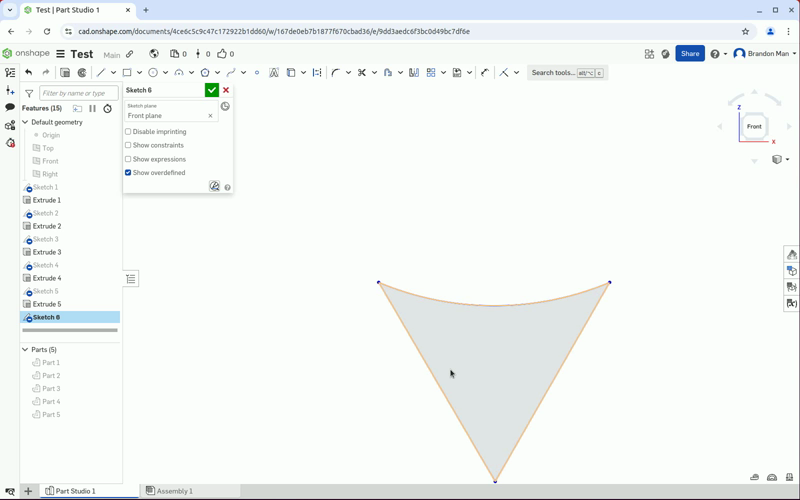
scroll(6)
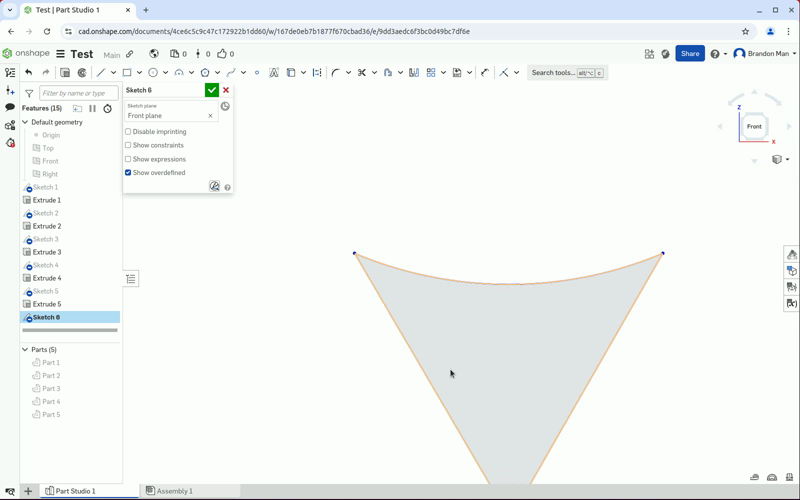
scroll(6)
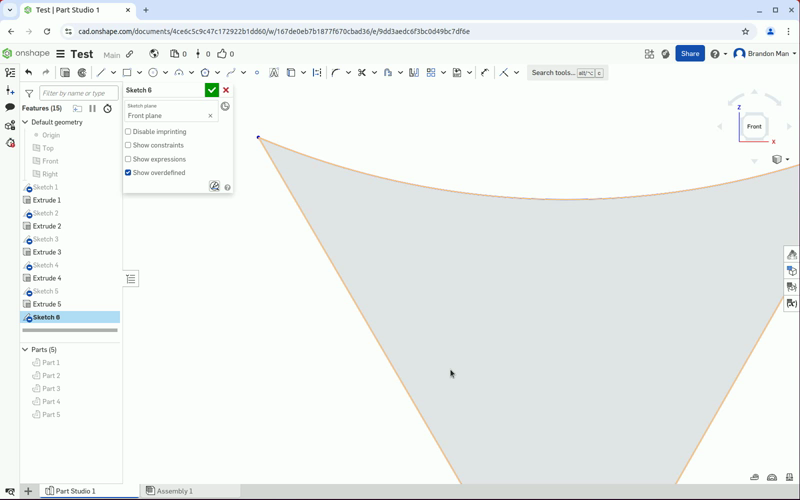
click(450, 369)
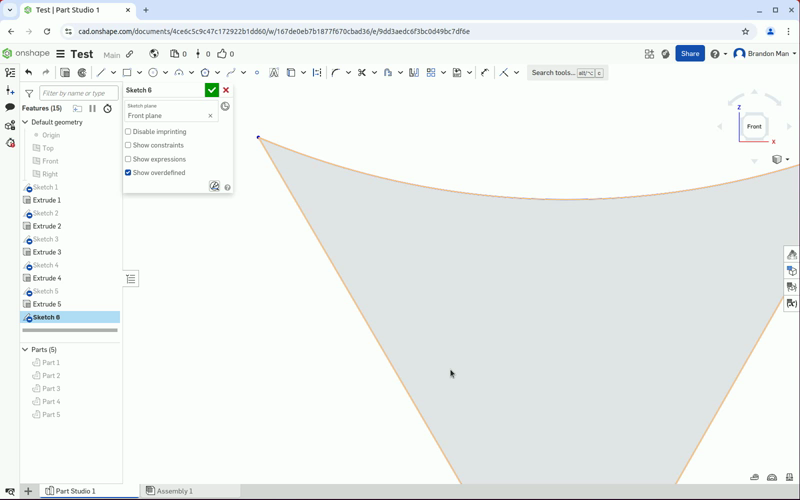
scroll(-6)
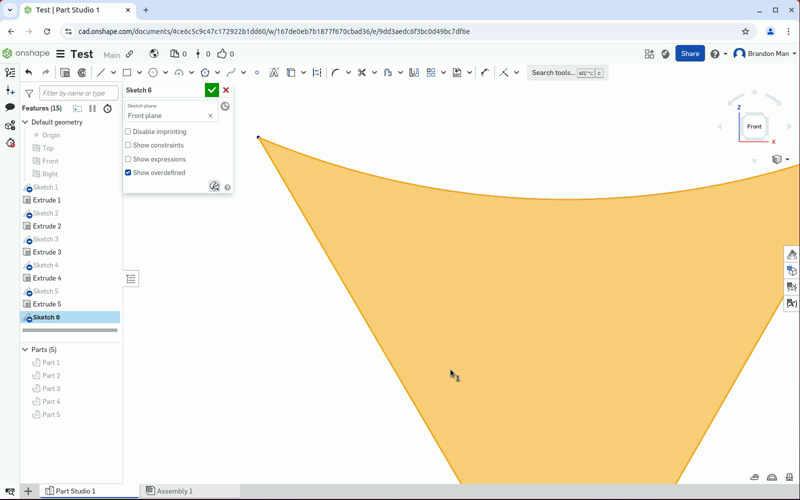
scroll(-6)
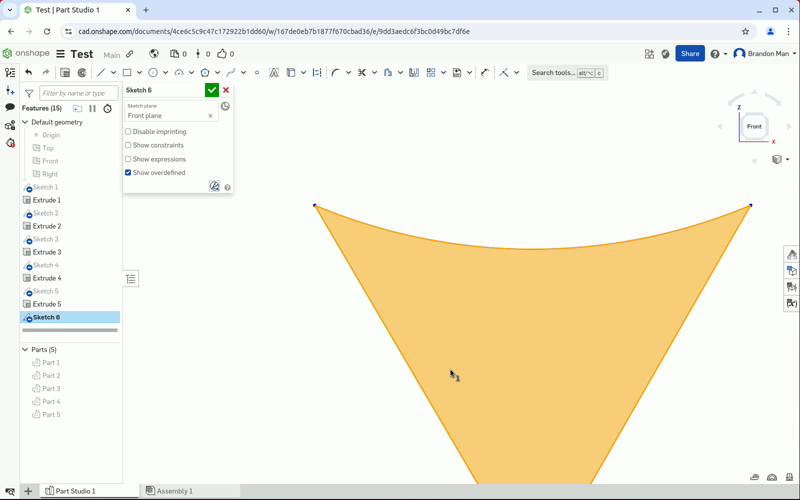
scroll(-6)
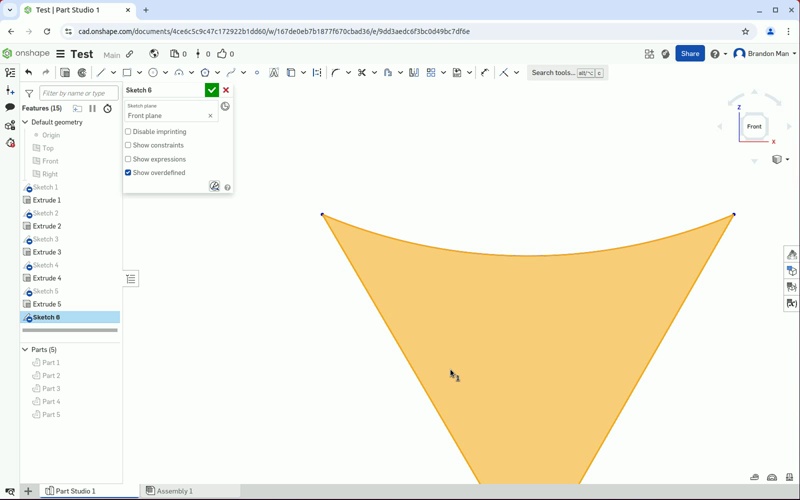
scroll(-6)
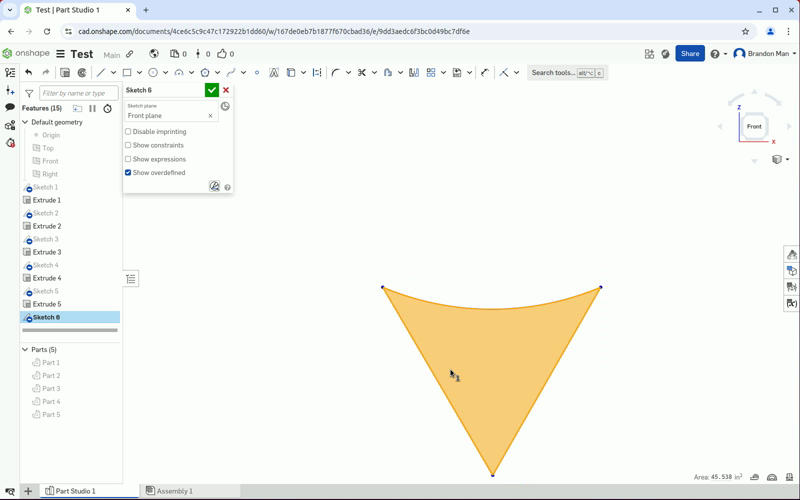
scroll(-6)
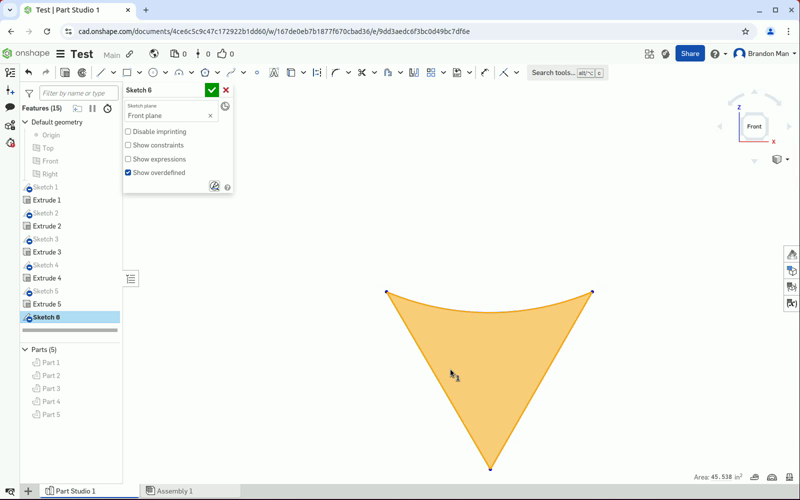
scroll(-6)
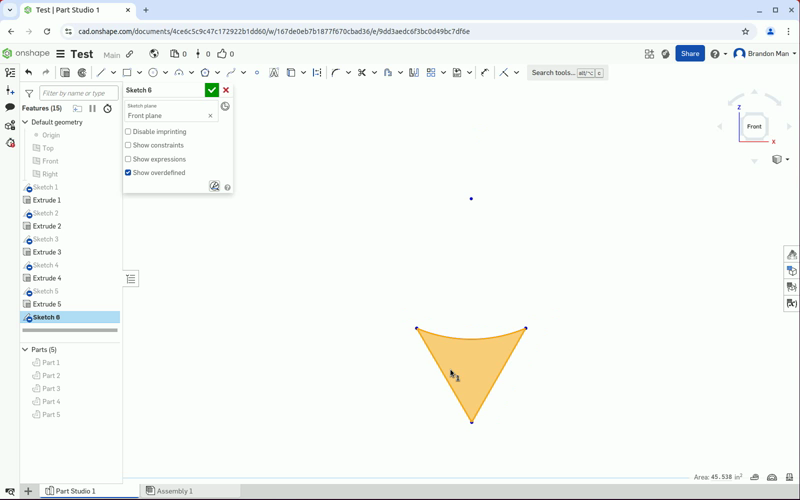
scroll(-6)
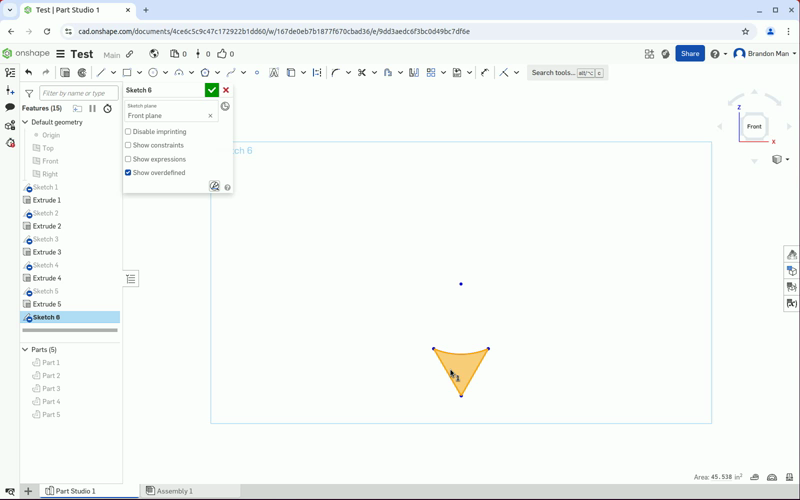
mouse_move(73, 352)
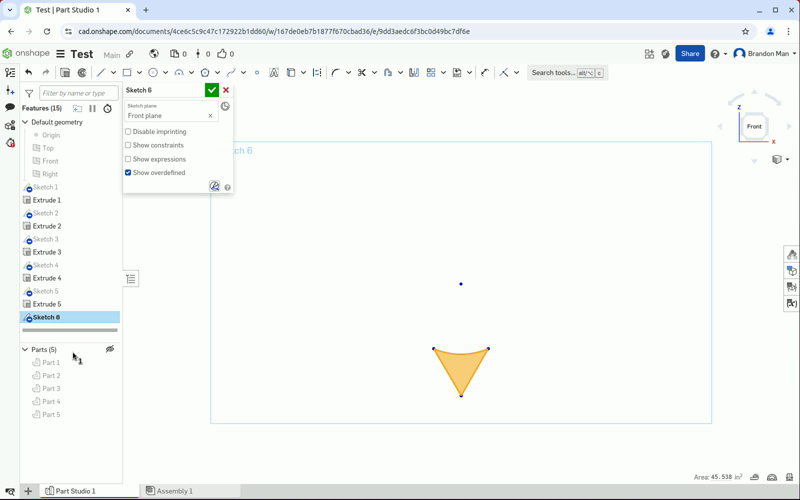
key(shift+y)
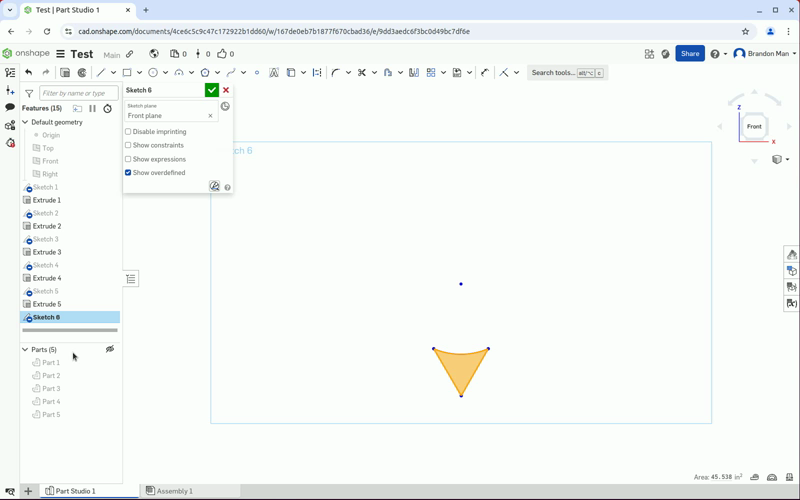
key(shift+e)
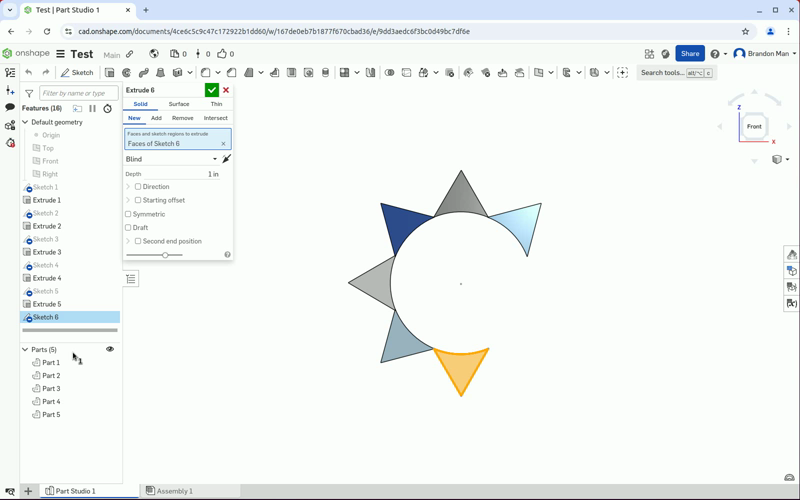
mouse_move(143, 106)
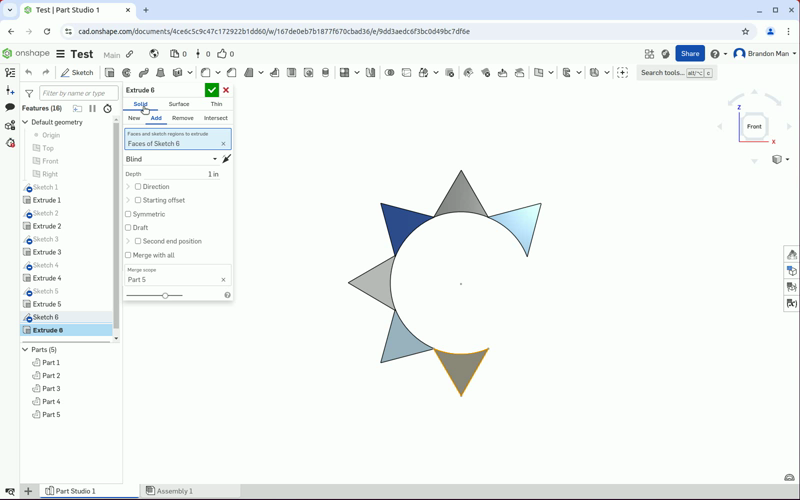
click(143, 106)
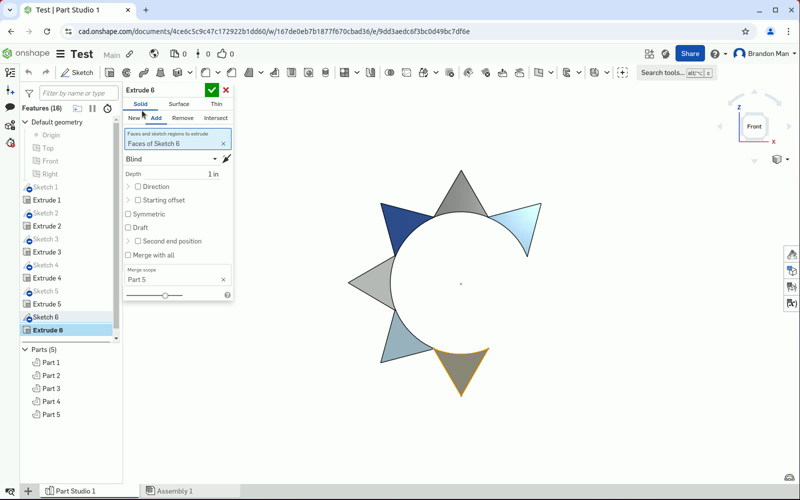
mouse_move(137, 120)
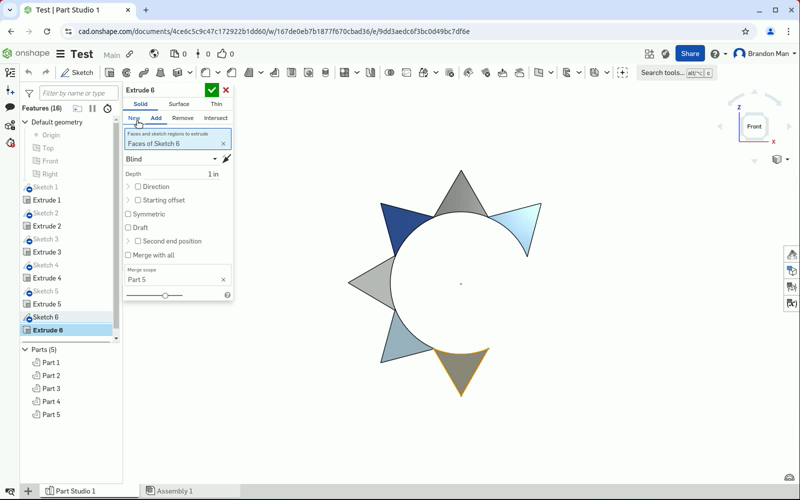
click(137, 120)
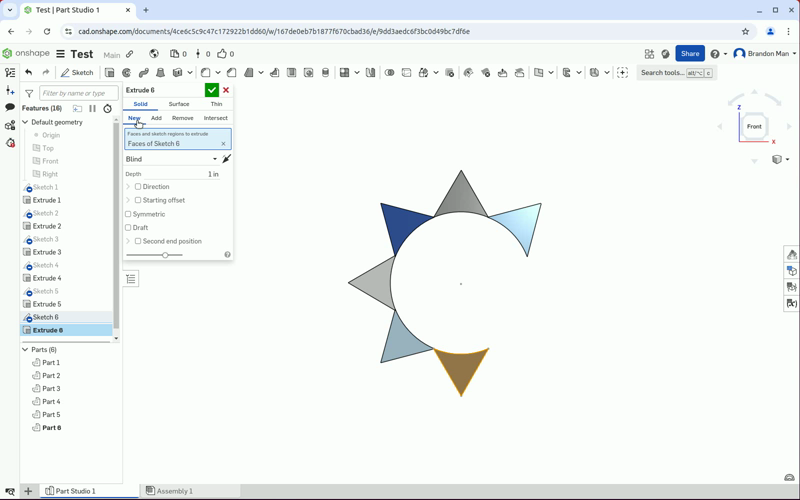
key(tab, 4)
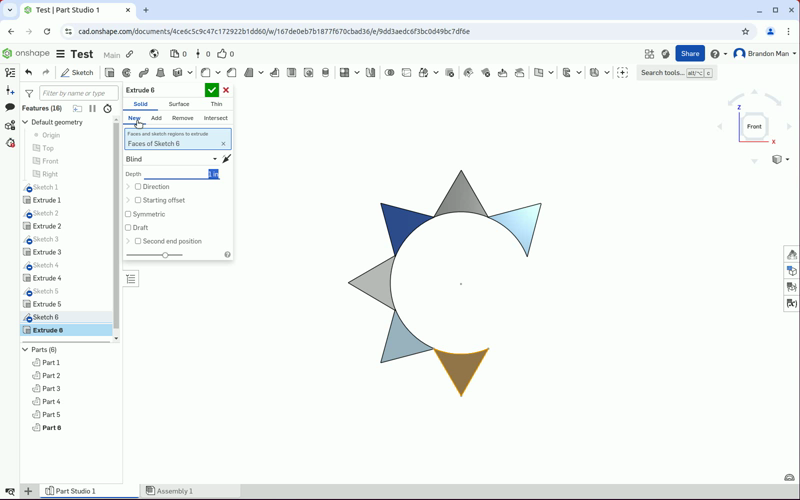
text(14.442)
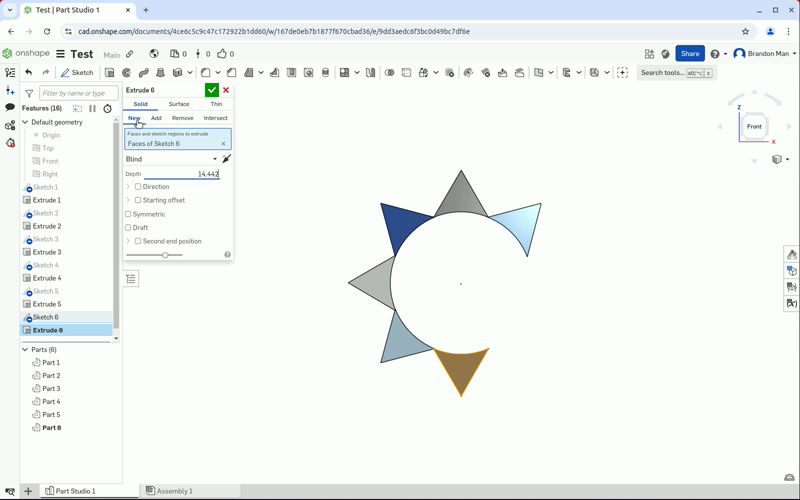
key(tab, 3)
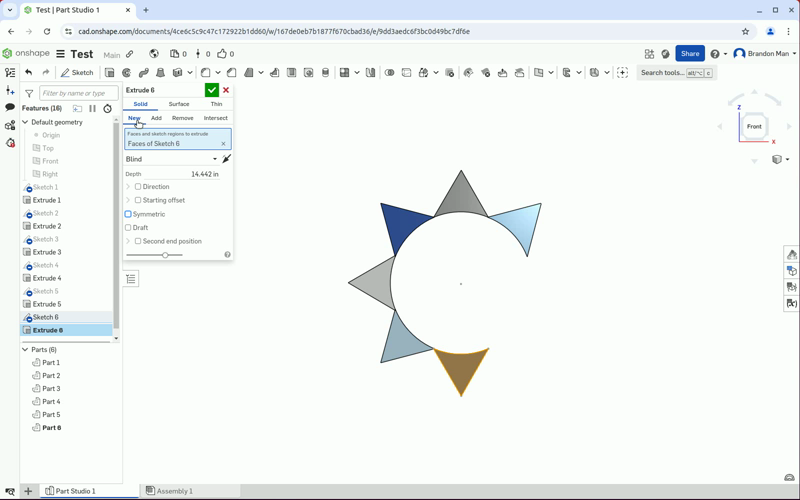
key(space)
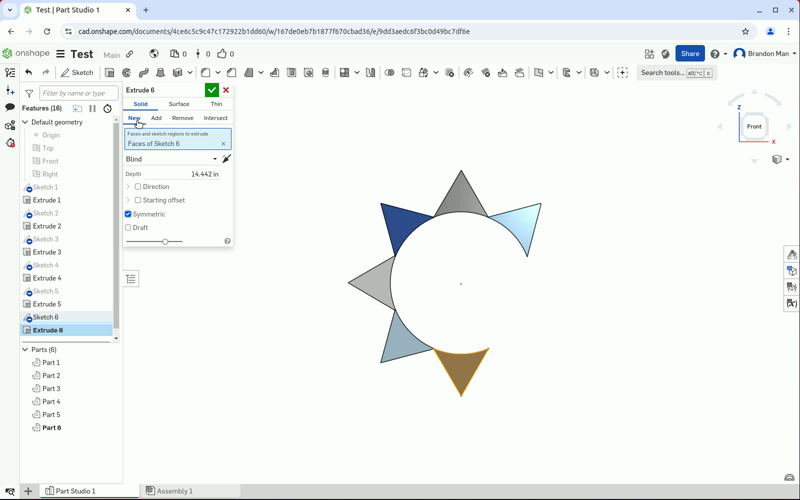
key(enter)
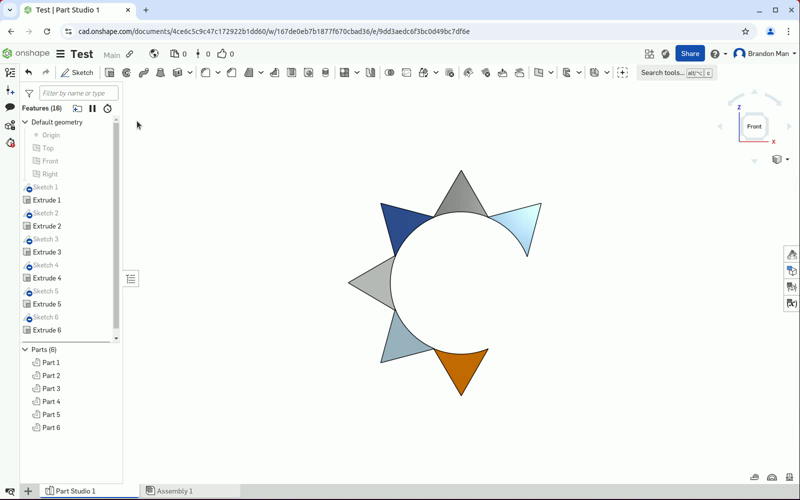
key(shift+h)
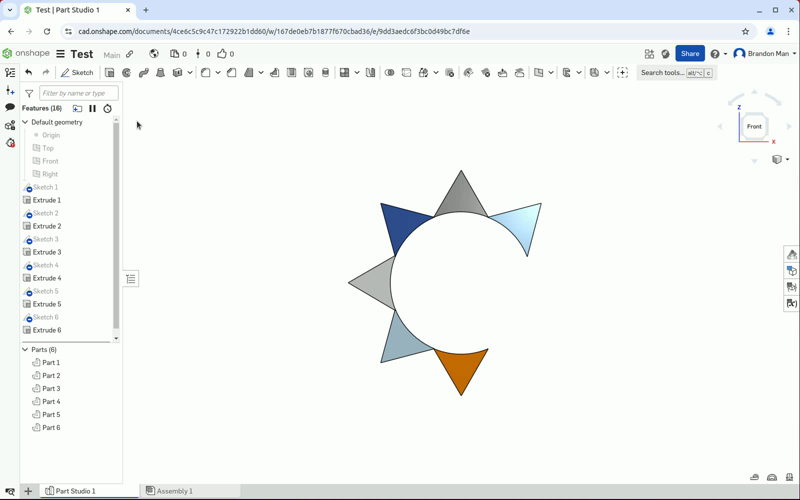
key(shift+h)
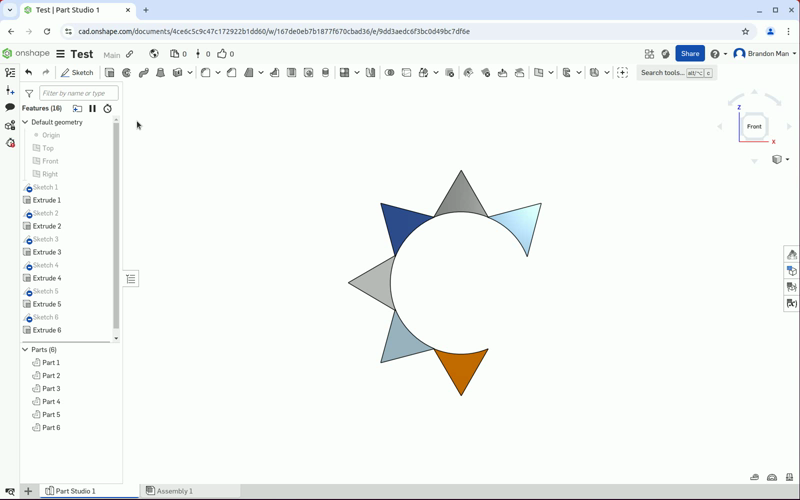
mouse_move(69, 189)
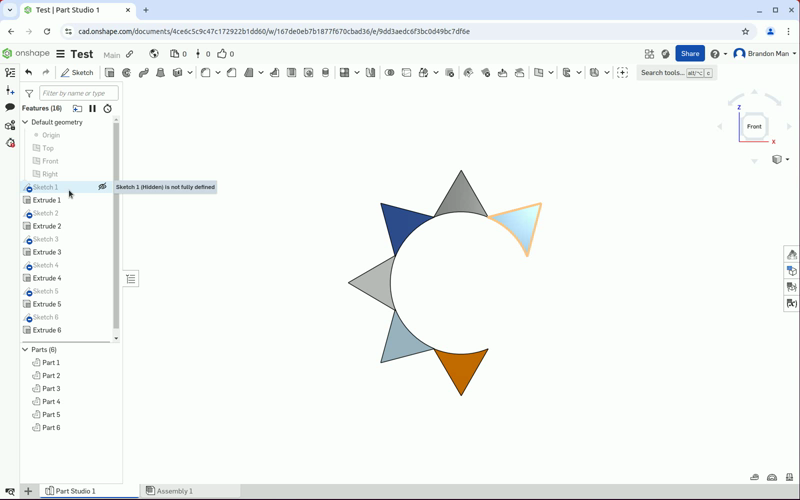
click(69, 189)
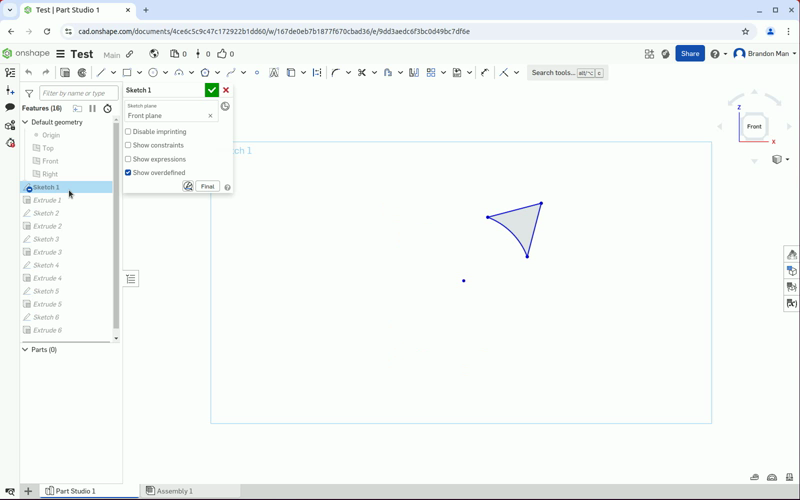
mouse_move(229, 92)
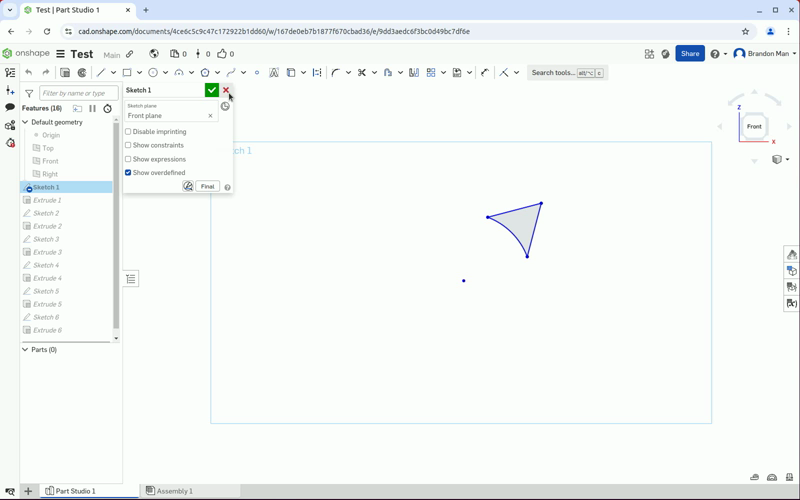
click(229, 92)
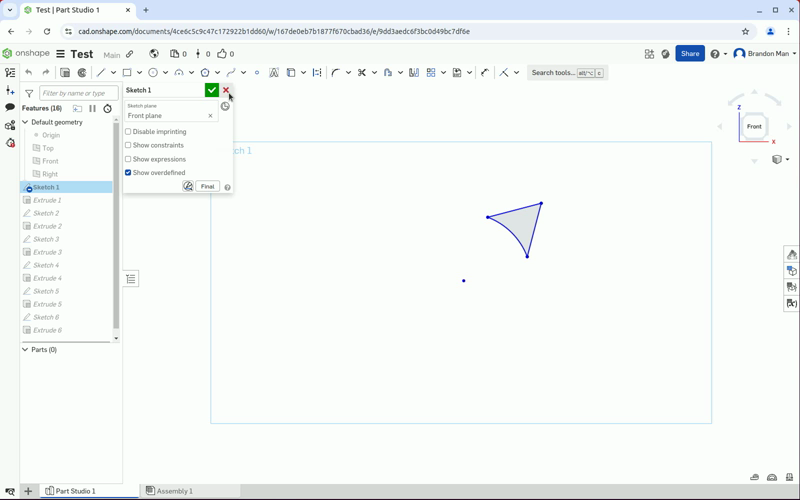
key(shift+s)
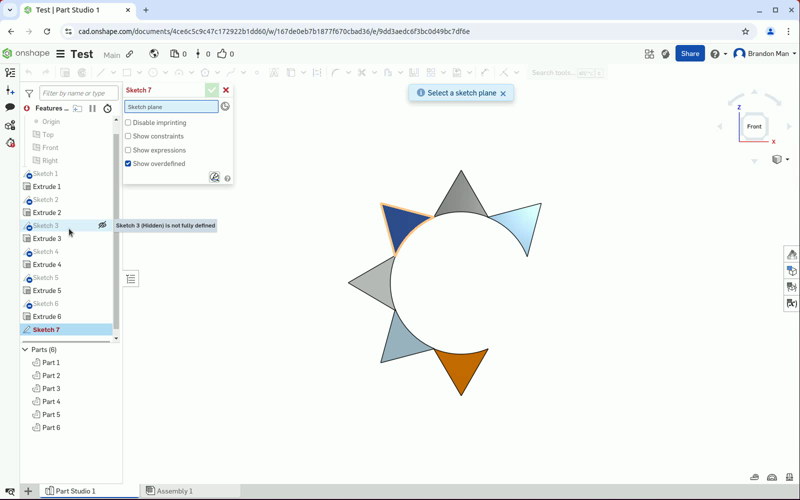
scroll(3)
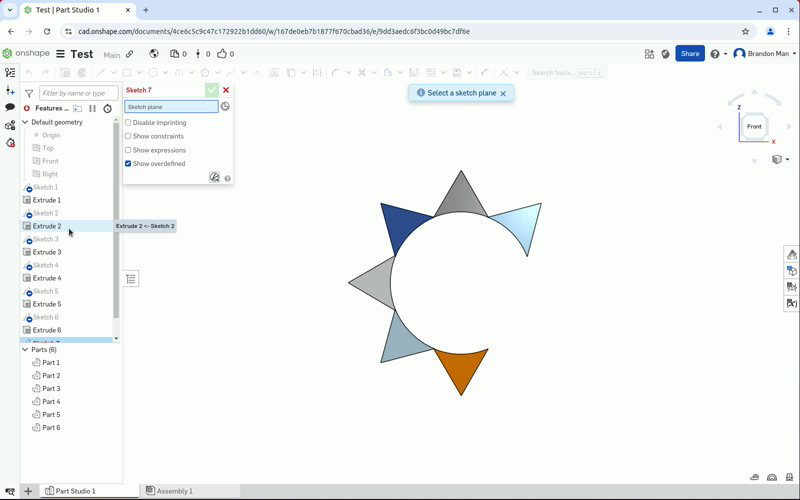
mouse_move(69, 163)
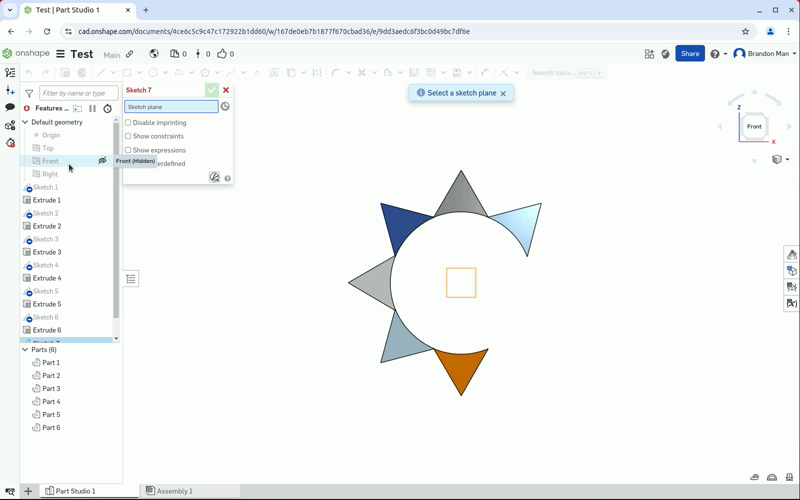
click(69, 163)
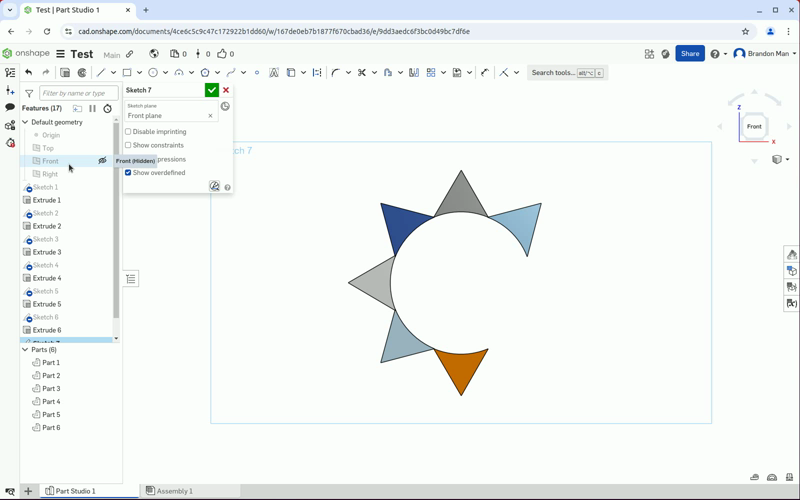
mouse_move(73, 352)
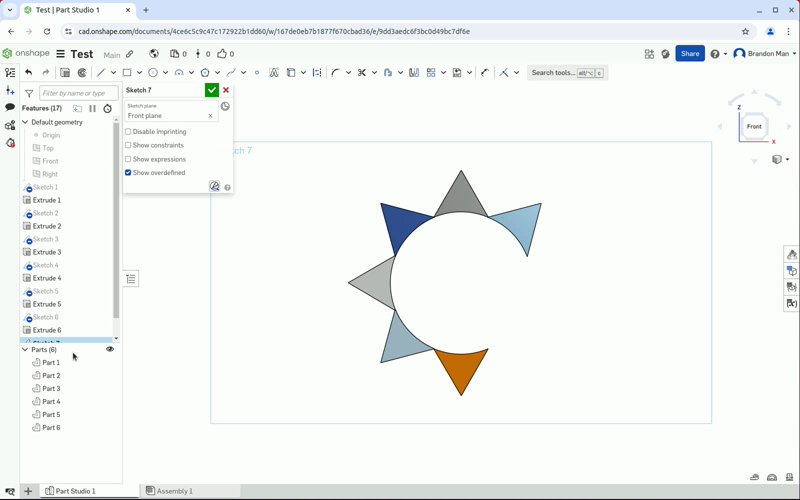
key(y)
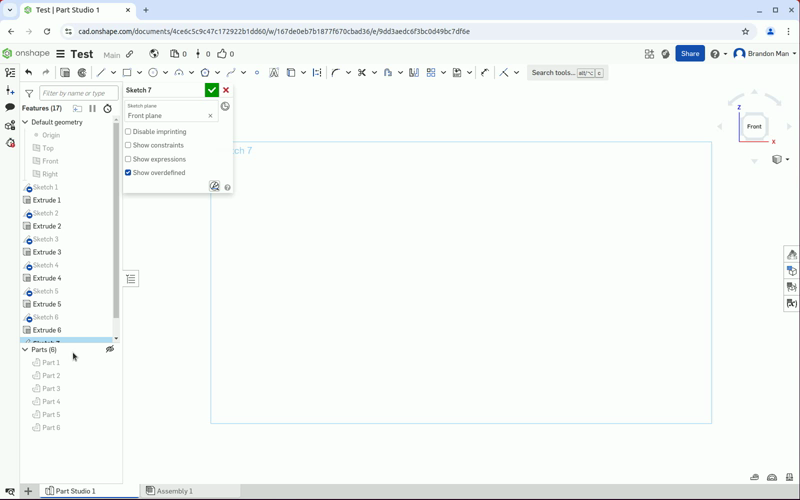
key(l)
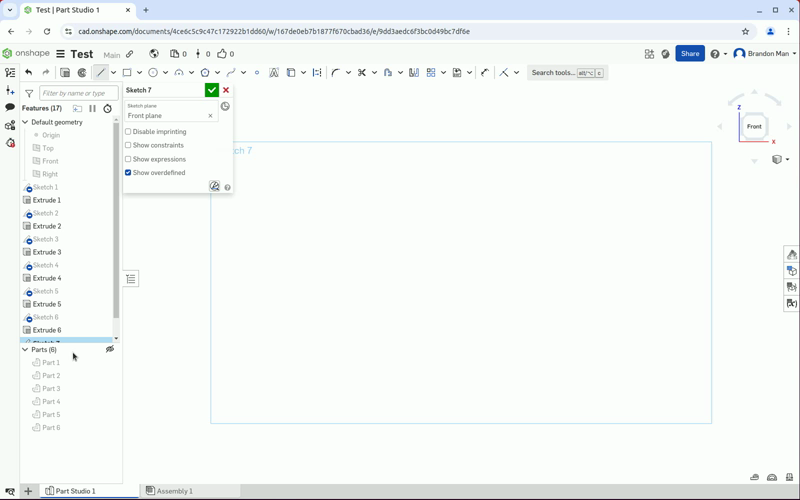
key_down(shift)
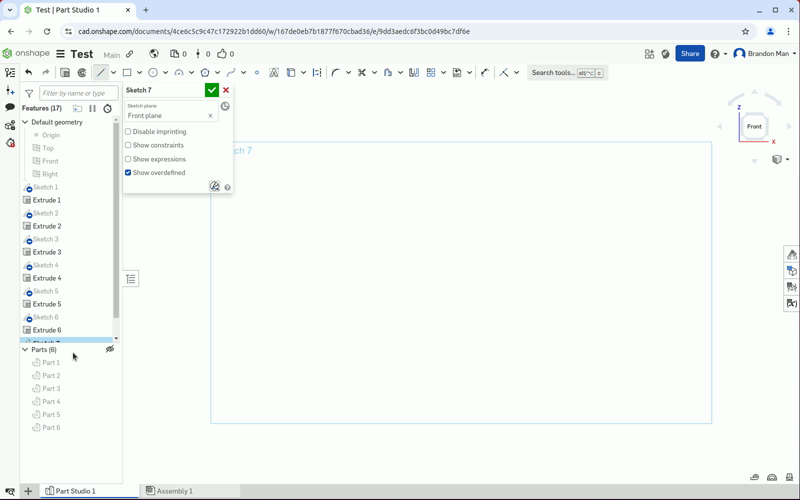
mouse_move(487, 348)
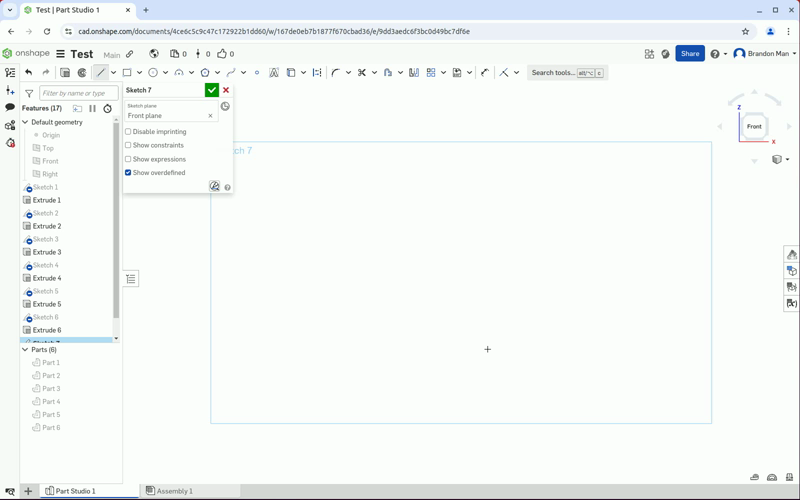
click(487, 348)
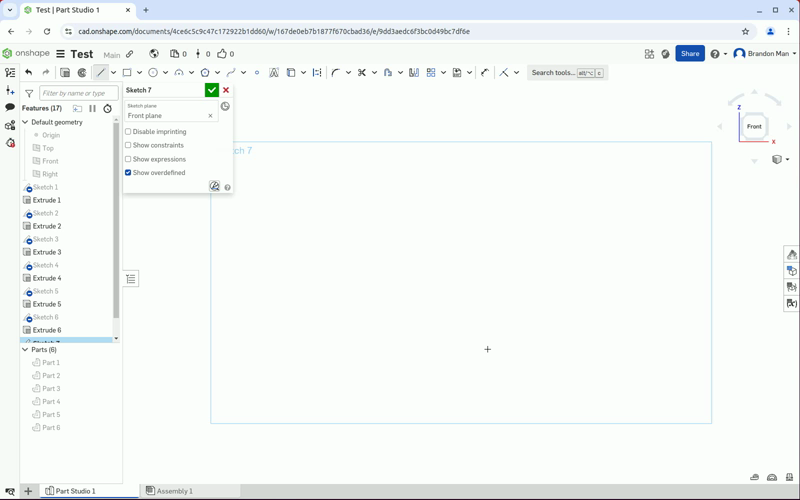
key_up(shift)
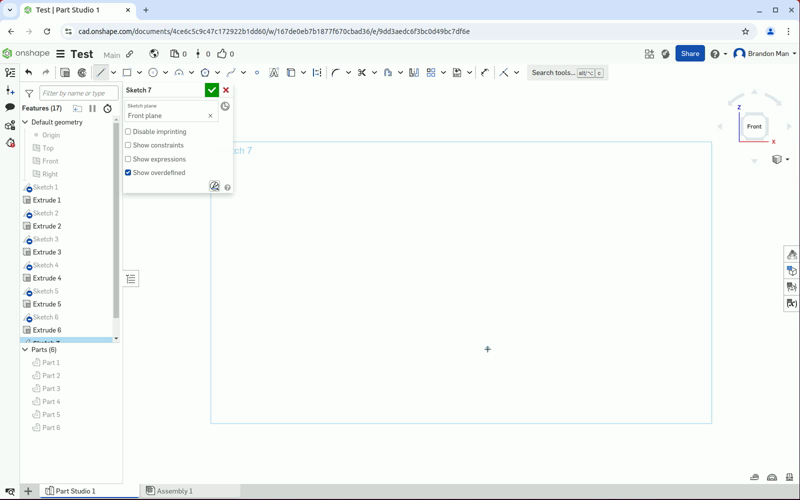
key_down(shift)
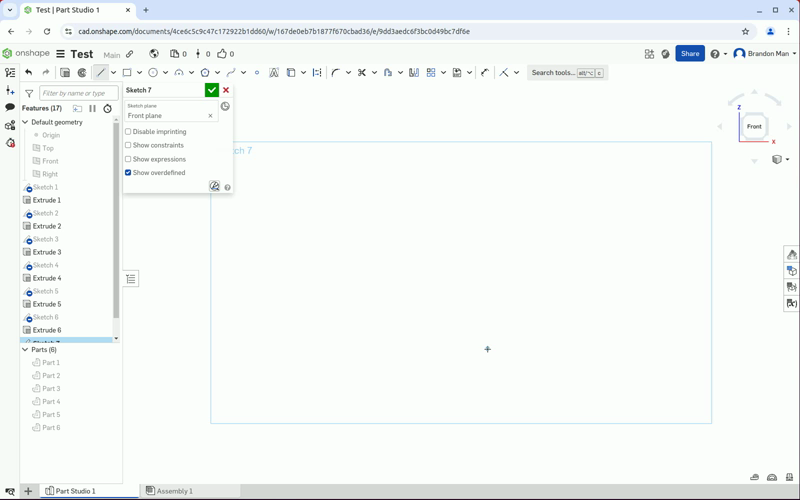
mouse_move(517, 348)
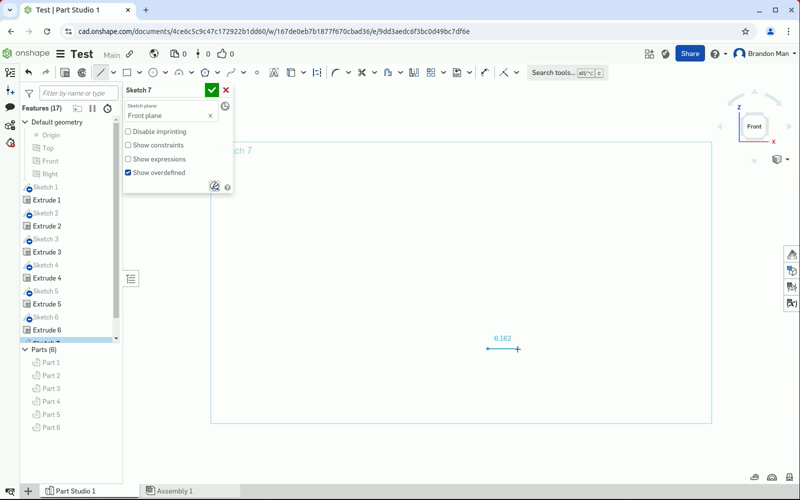
mouse_move(541, 362)
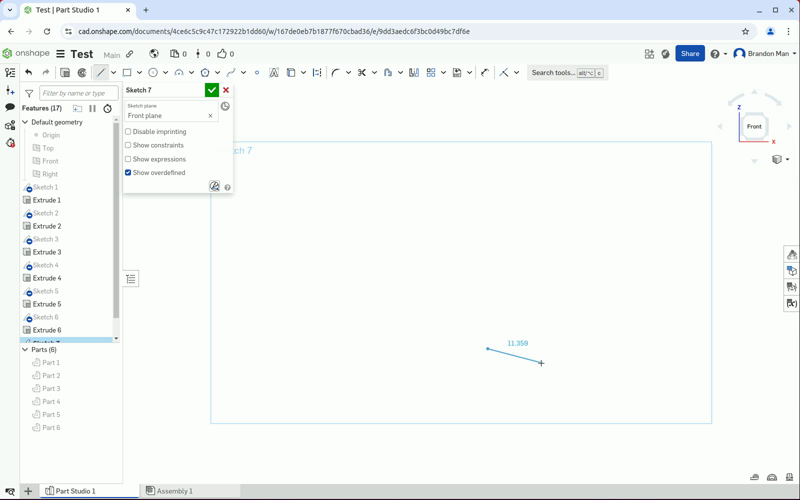
click(541, 362)
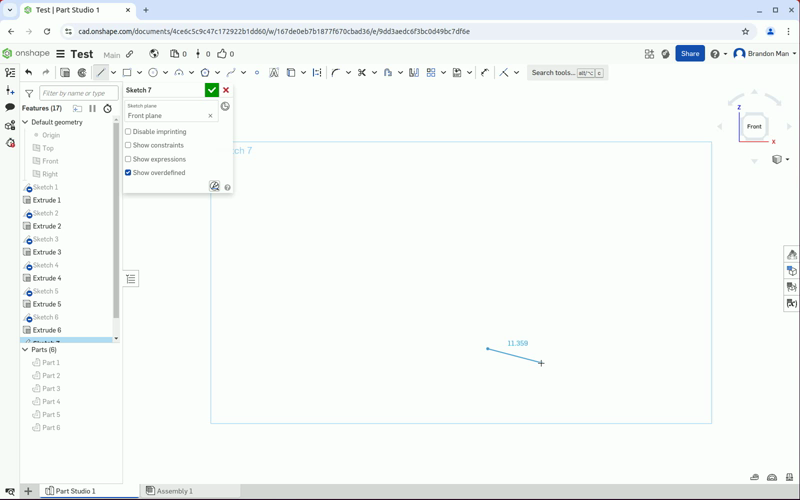
key_up(shift)
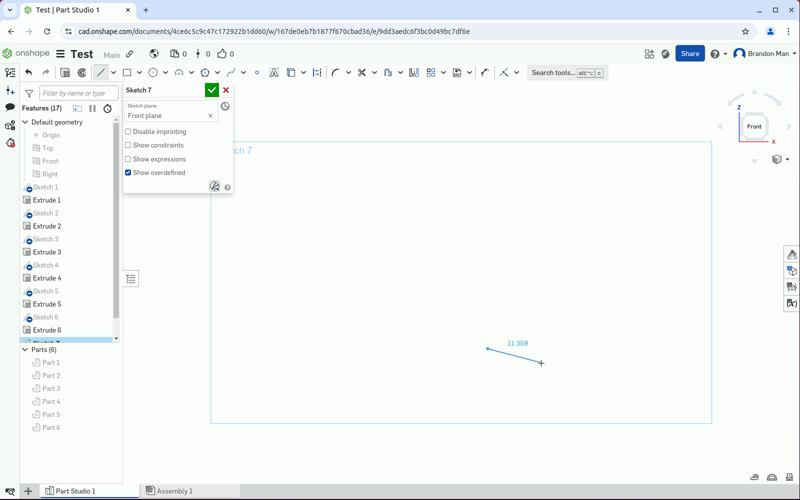
key_down(shift)
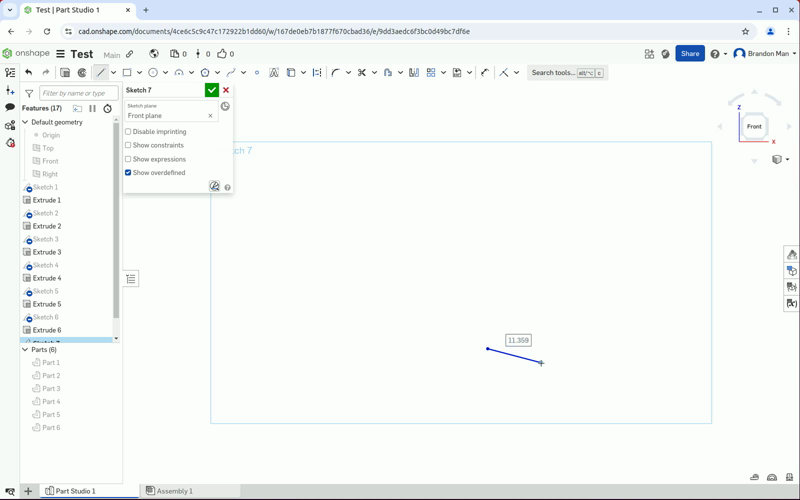
mouse_move(571, 362)
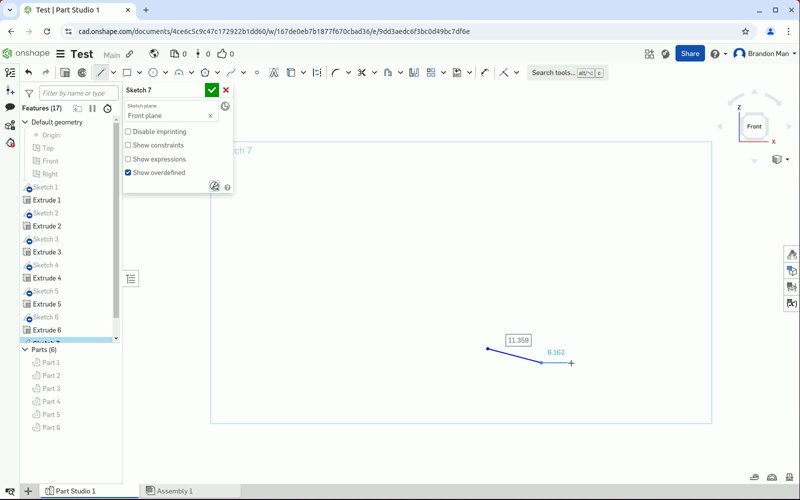
mouse_move(527, 309)
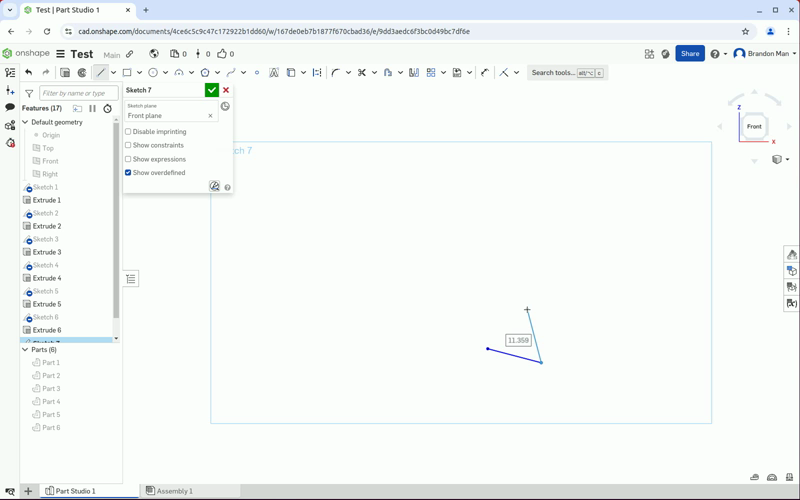
click(527, 309)
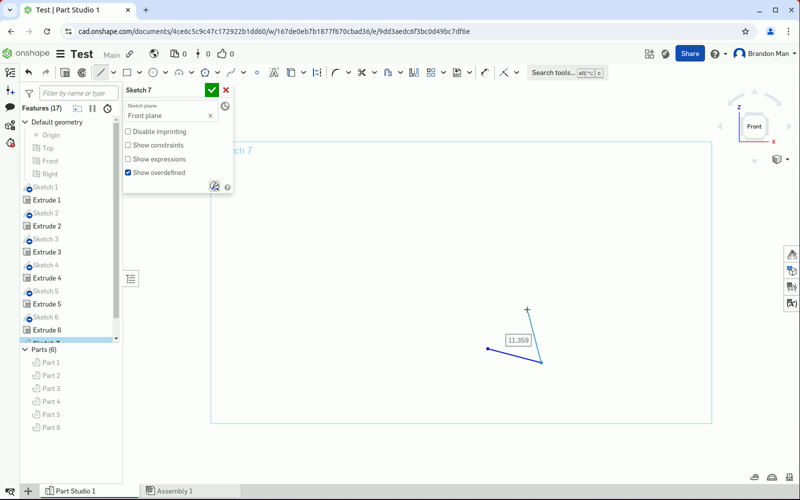
key_up(shift)
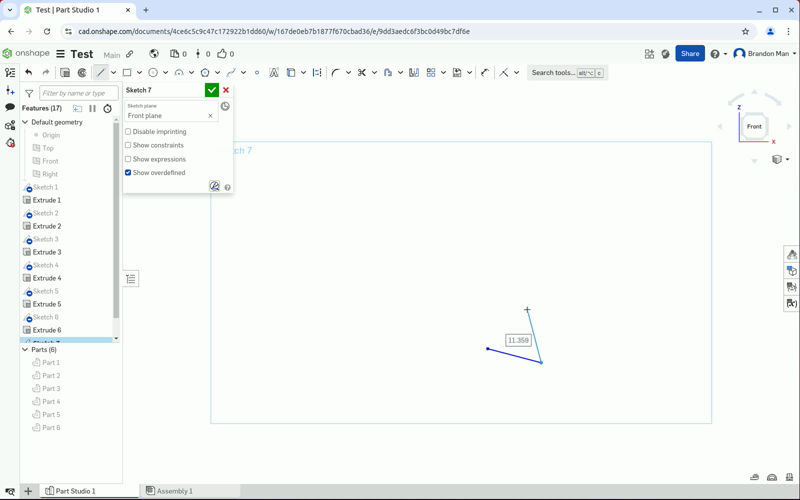
key(esc)
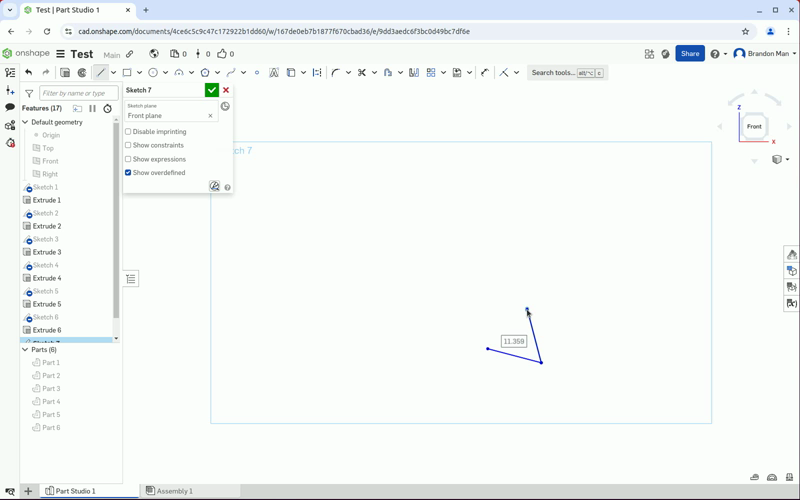
key(a)
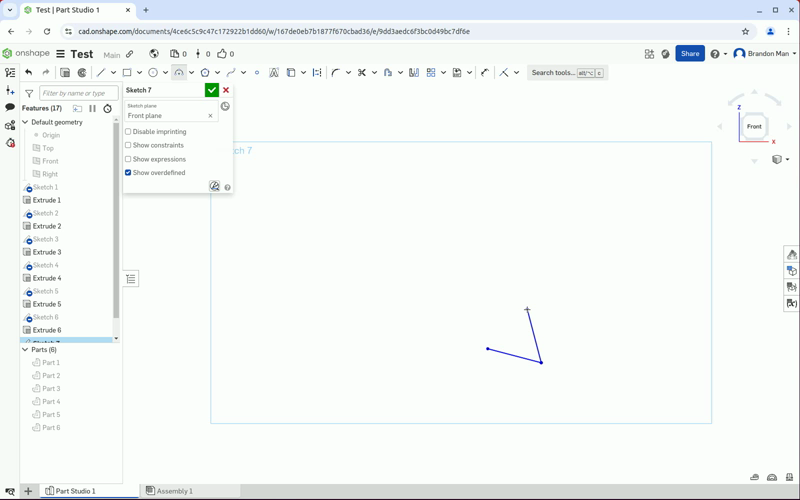
mouse_move(527, 309)
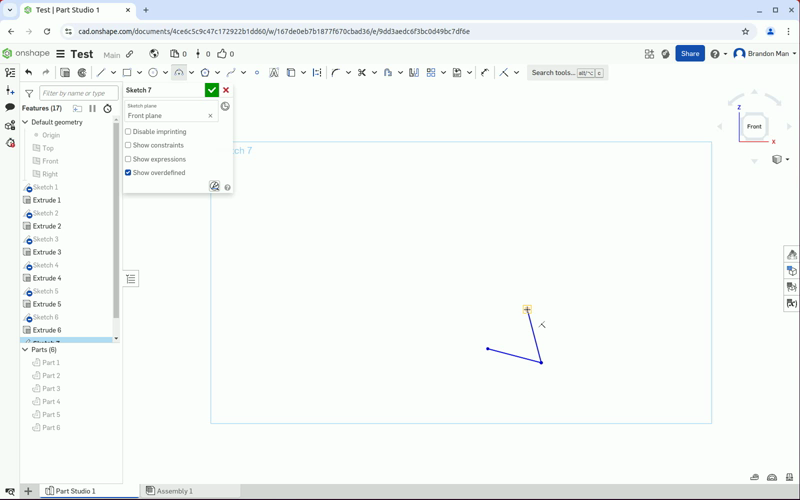
click(527, 309)
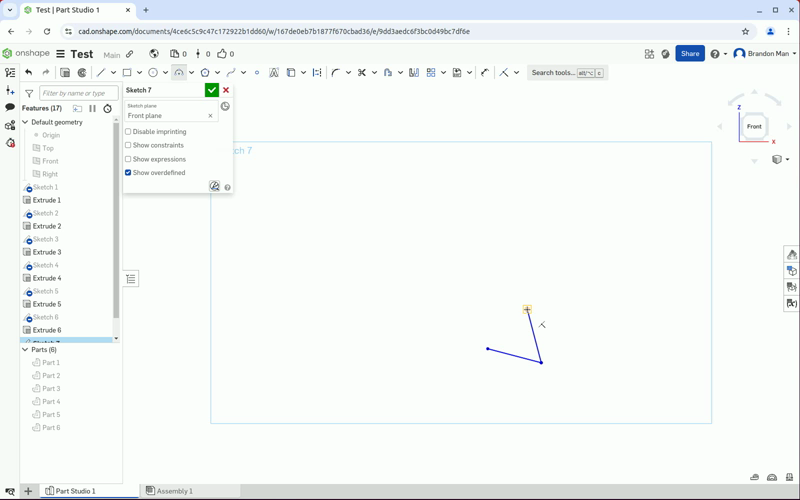
mouse_move(487, 348)
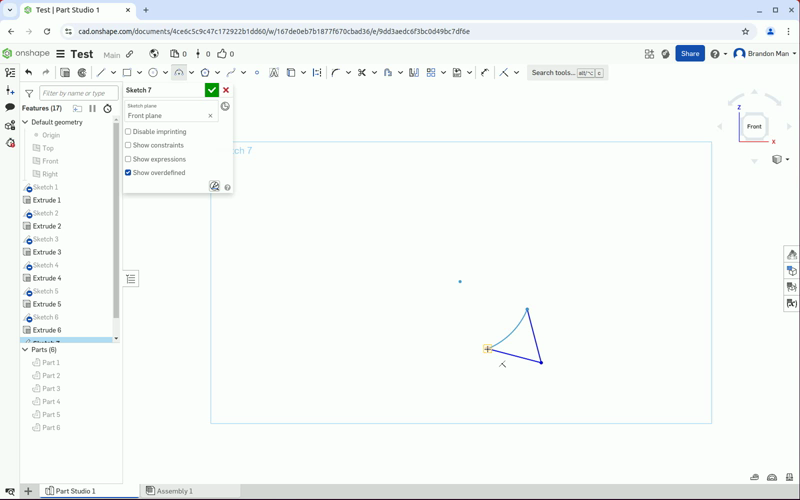
click(487, 348)
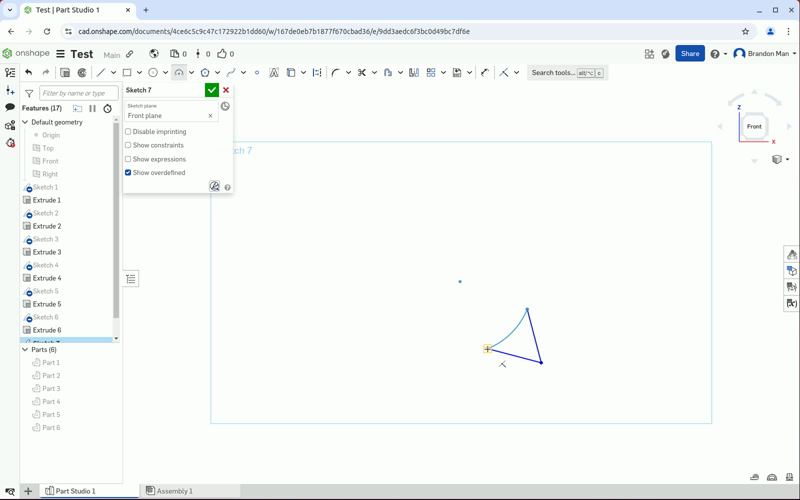
key_down(shift)
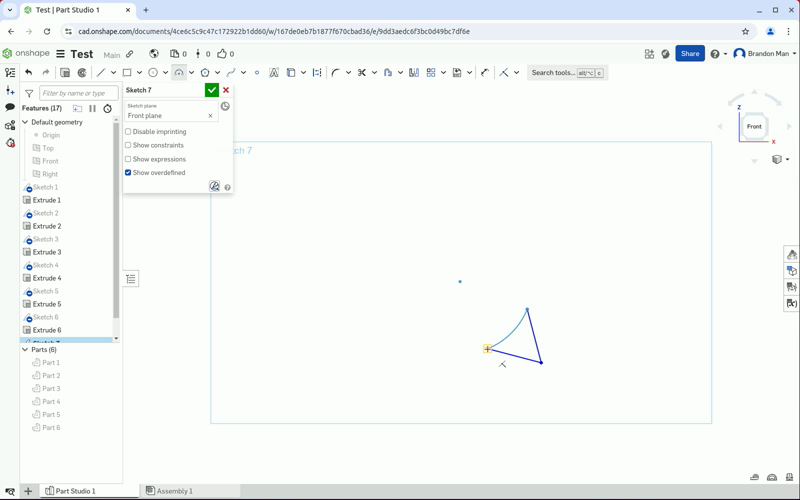
mouse_move(511, 333)
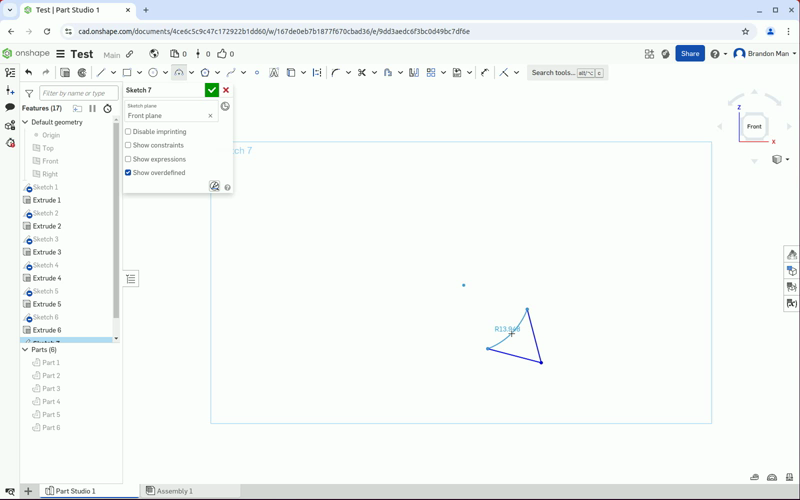
click(511, 333)
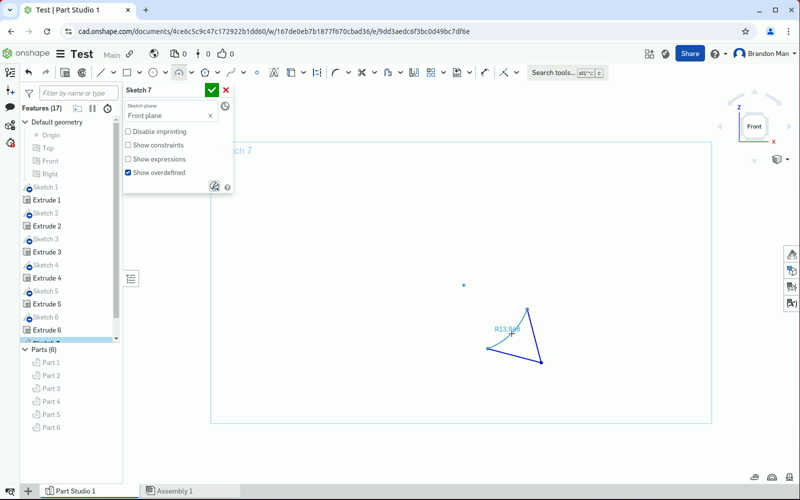
key_up(shift)
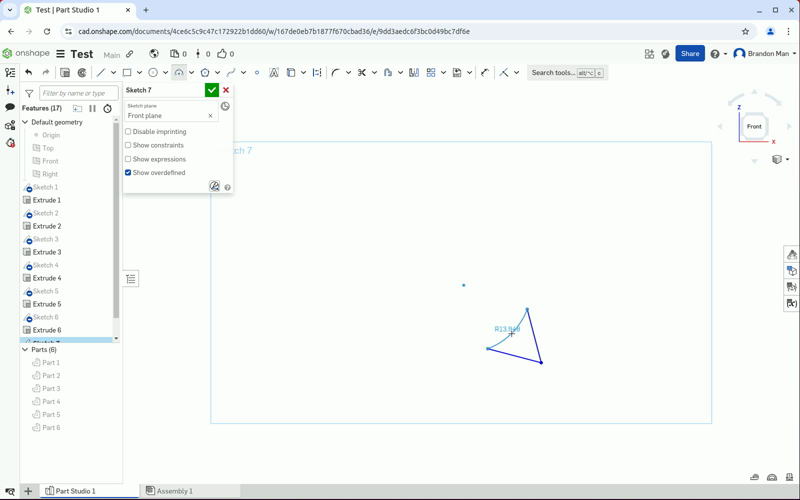
key(esc)
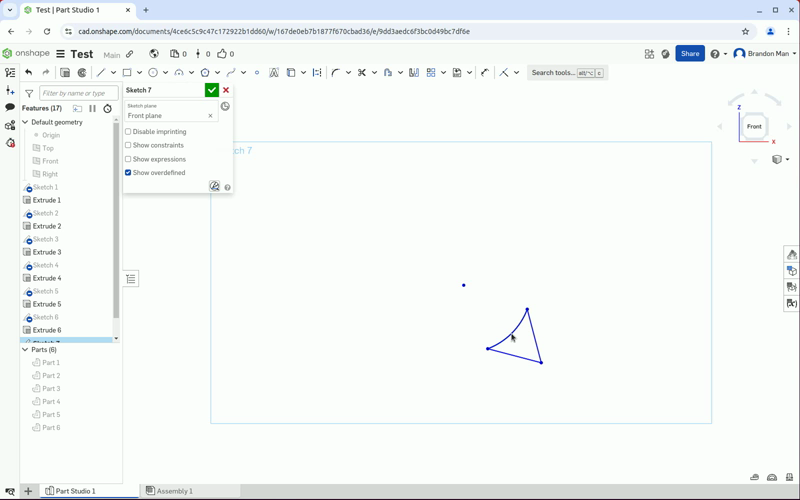
mouse_move(523, 352)
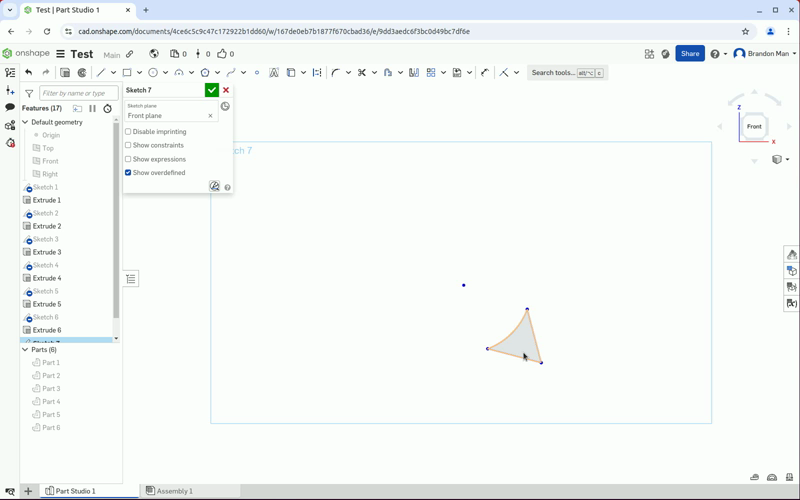
scroll(6)
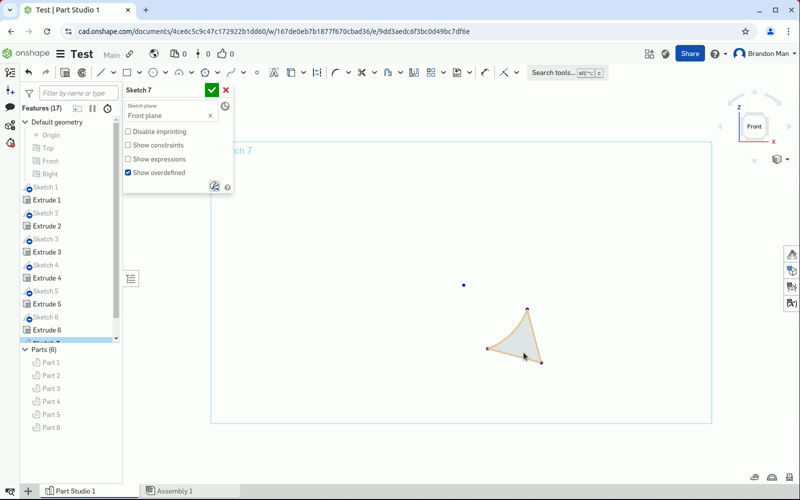
scroll(6)
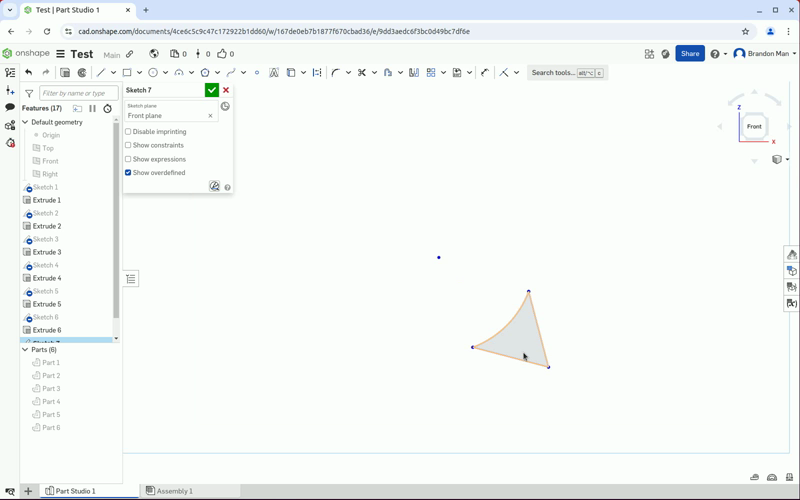
scroll(6)
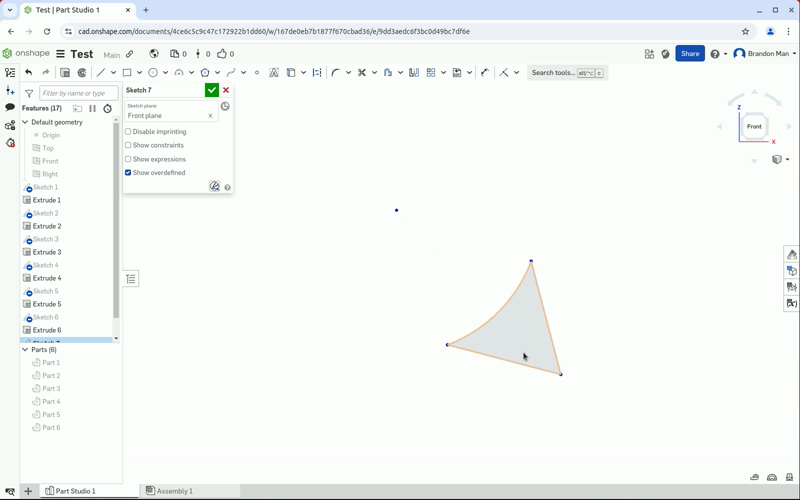
scroll(6)
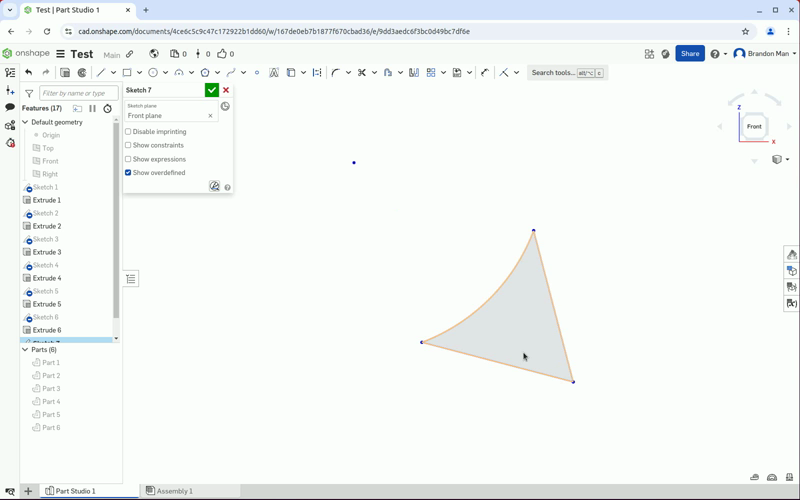
scroll(6)
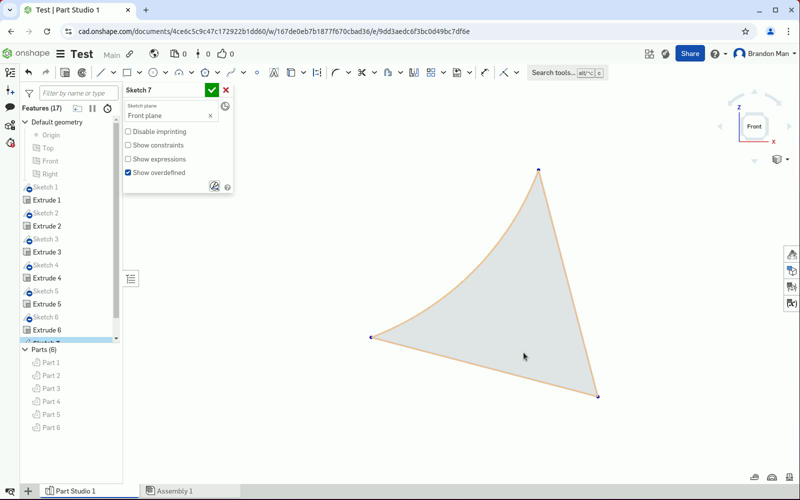
scroll(6)
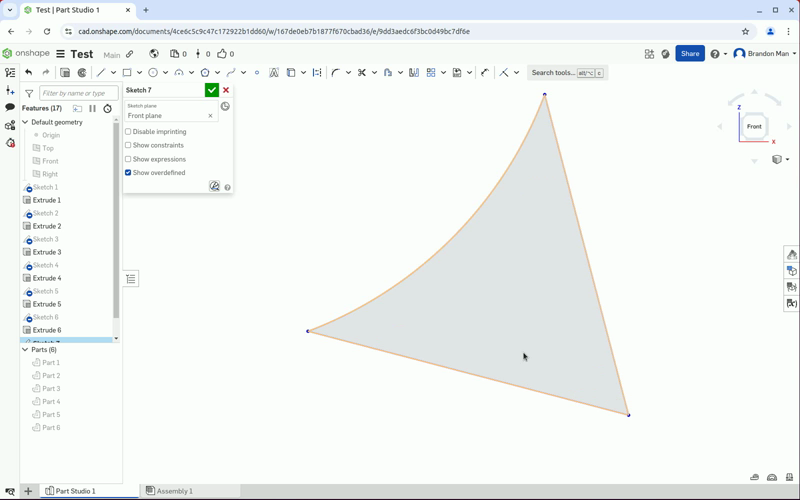
scroll(6)
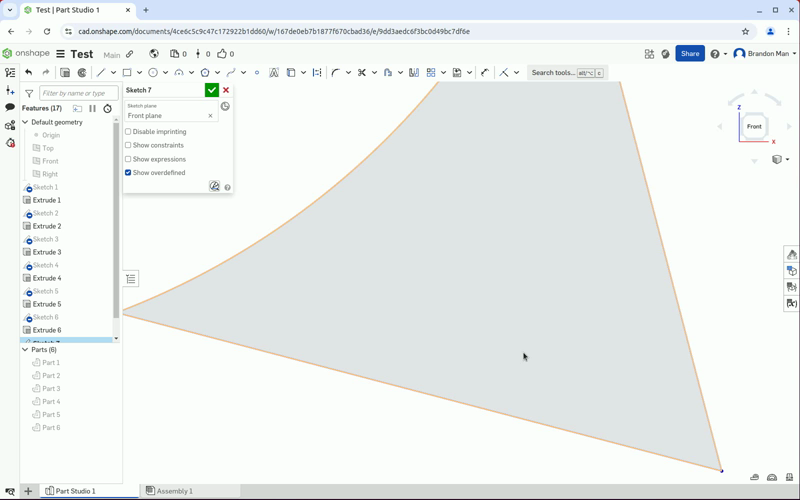
click(523, 352)
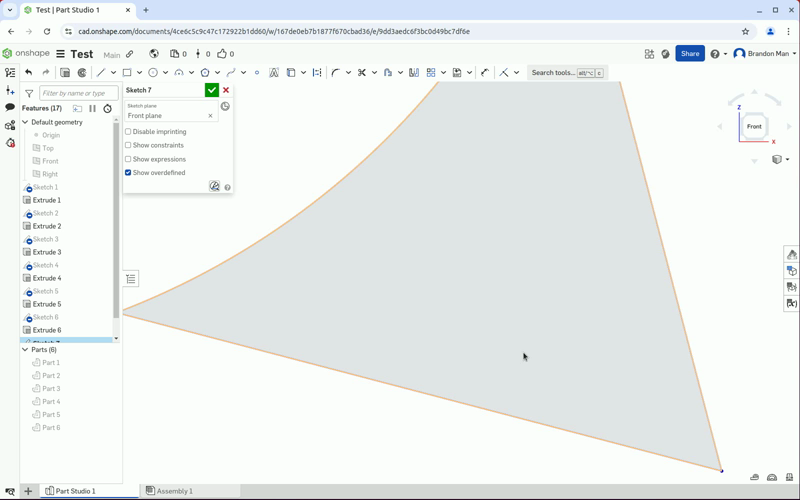
scroll(-6)
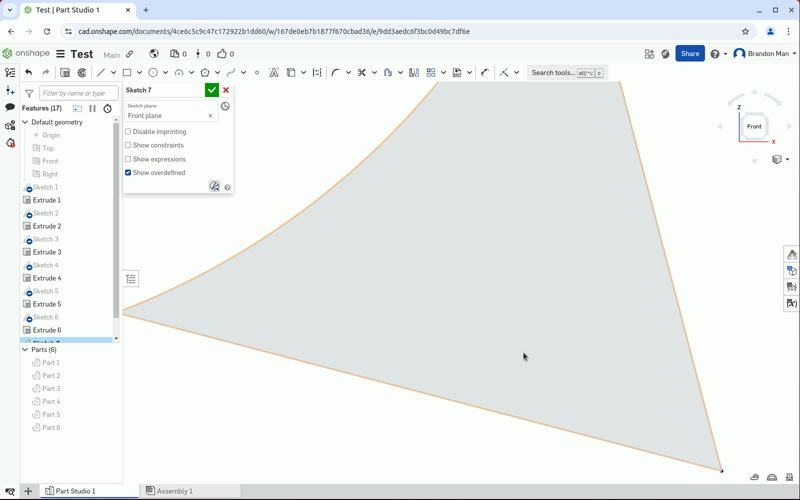
scroll(-6)
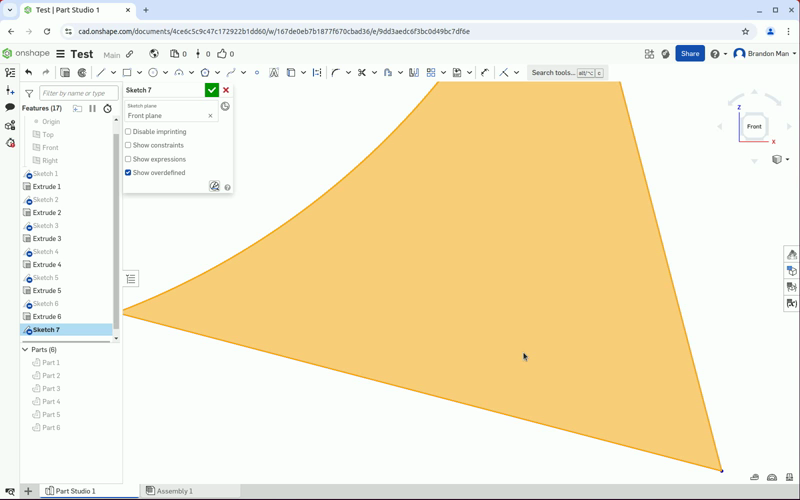
scroll(-6)
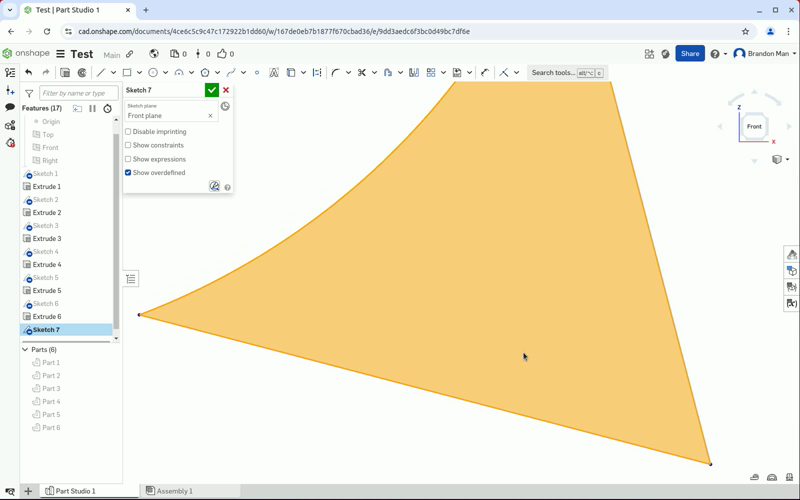
scroll(-6)
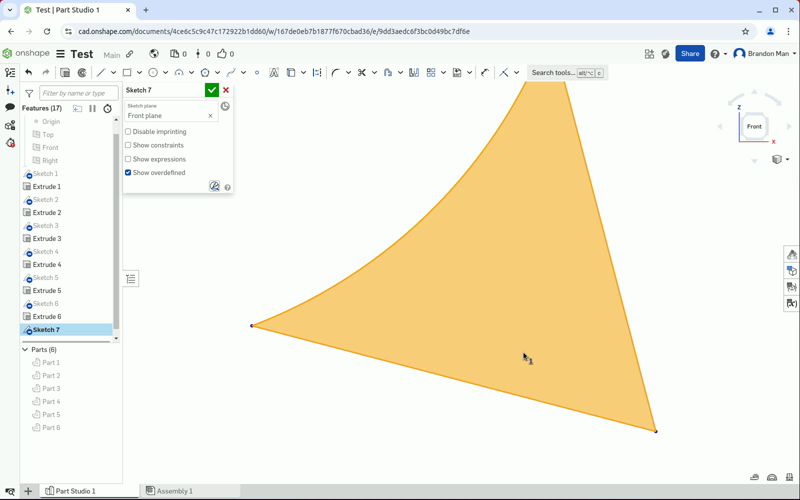
scroll(-6)
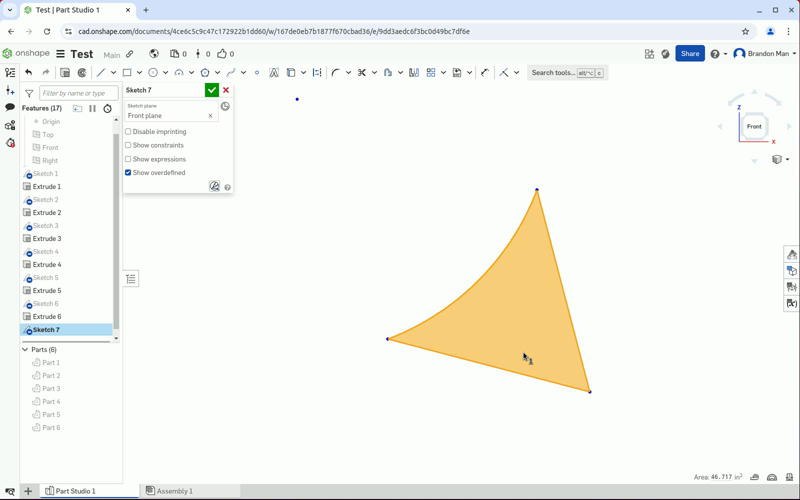
scroll(-6)
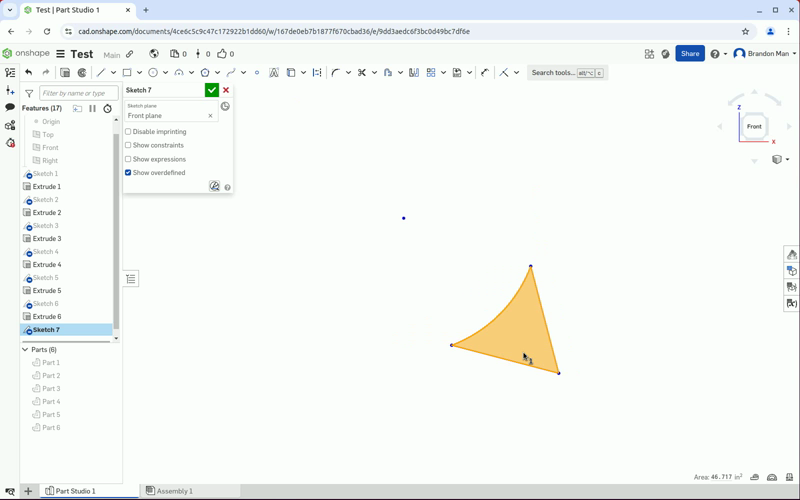
scroll(-6)
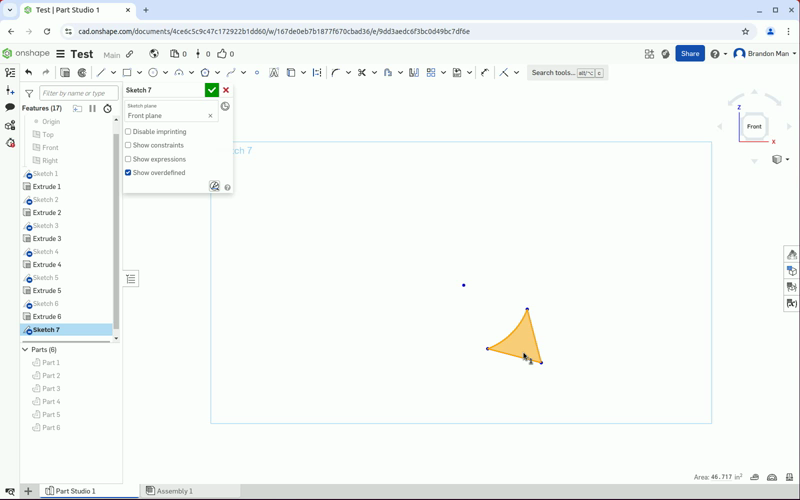
mouse_move(73, 352)
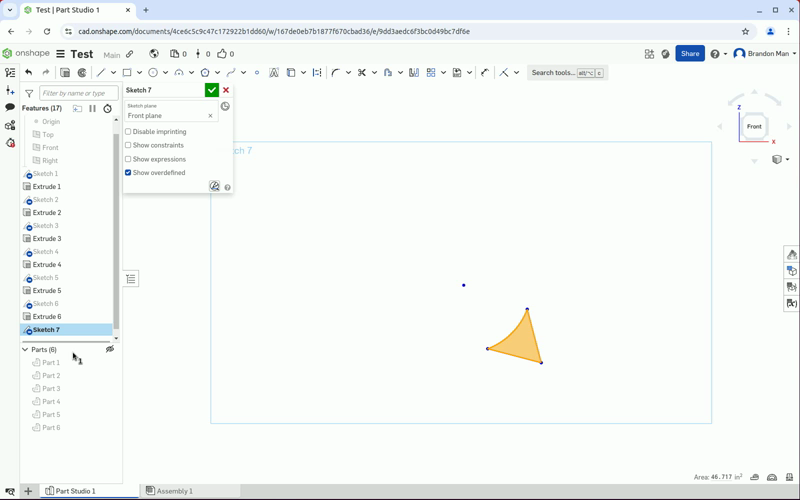
key(shift+y)
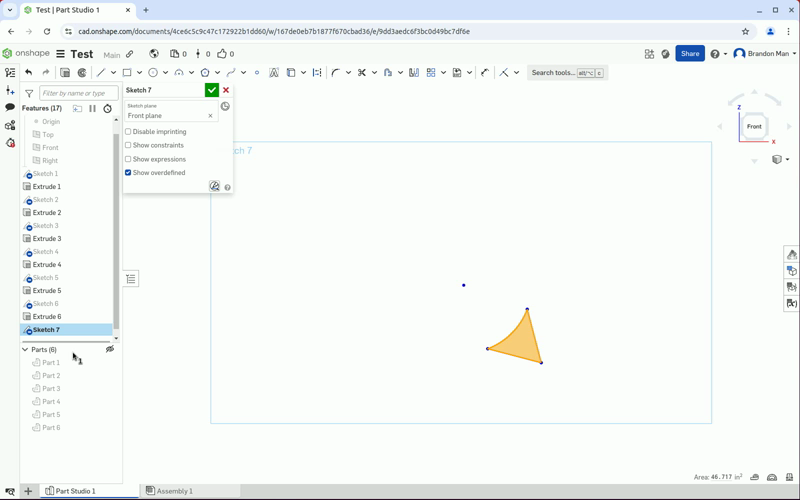
key(shift+e)
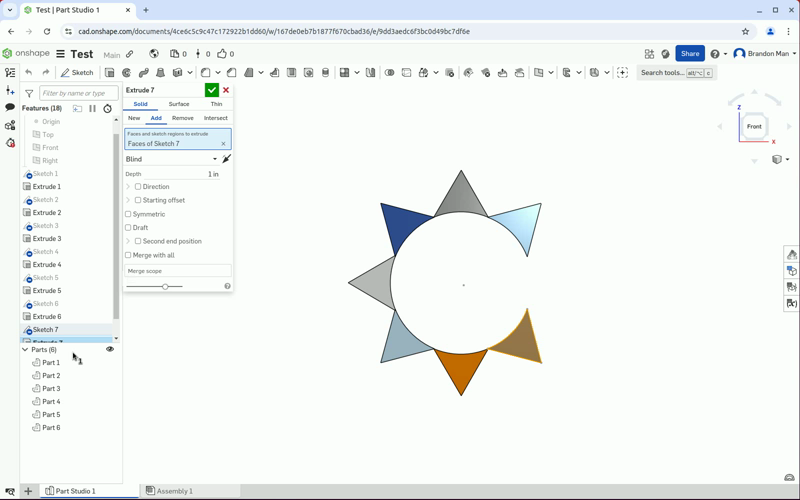
mouse_move(143, 106)
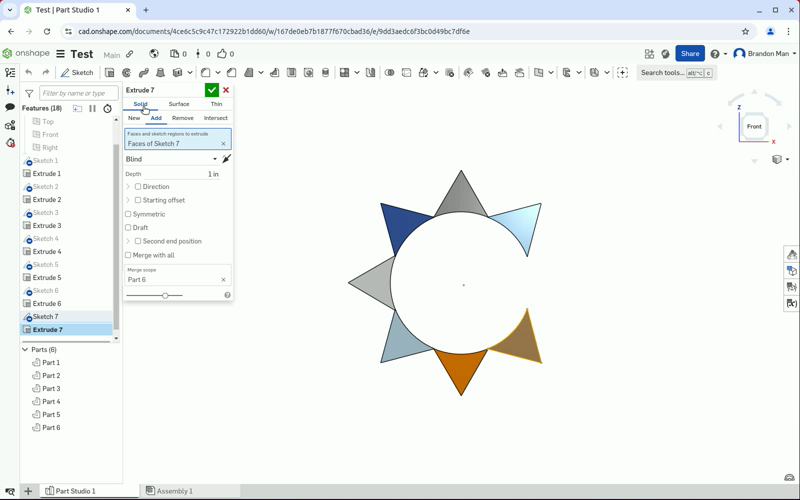
click(143, 106)
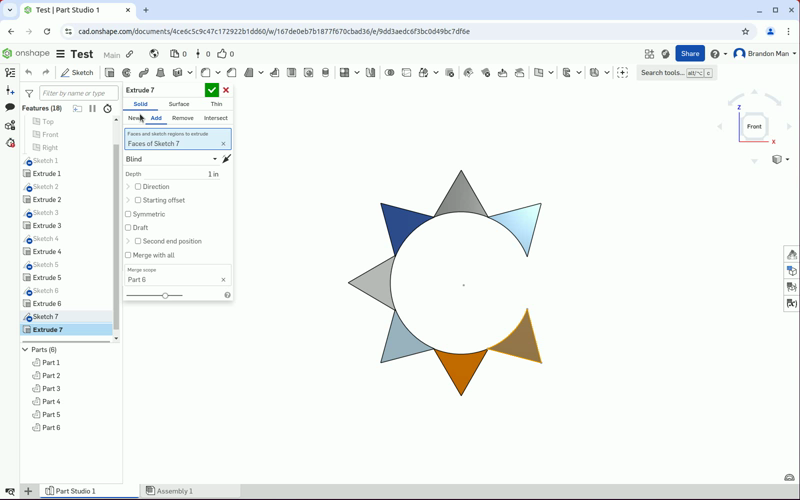
mouse_move(137, 120)
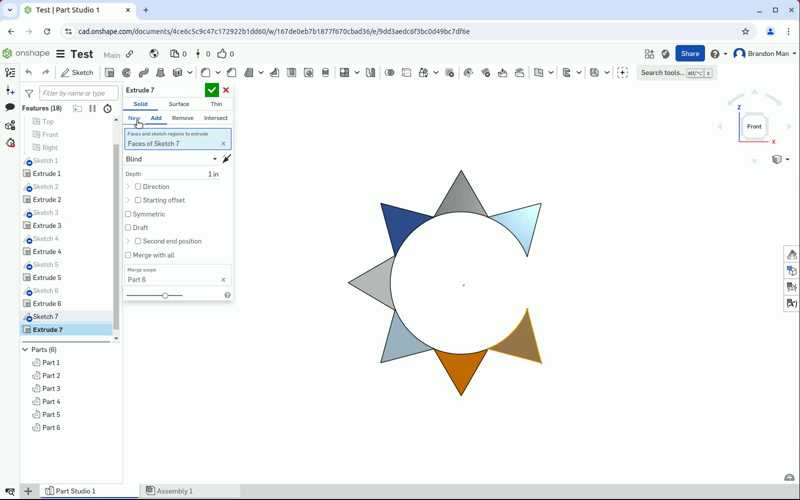
click(137, 120)
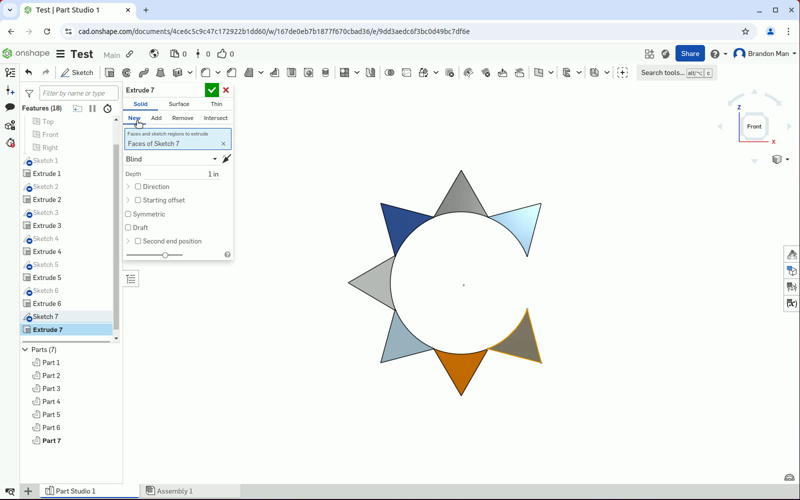
key(tab, 4)
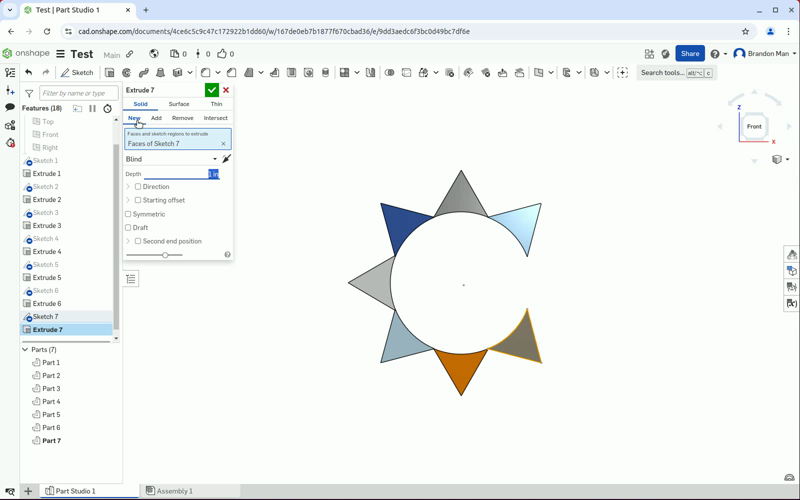
text(14.442)
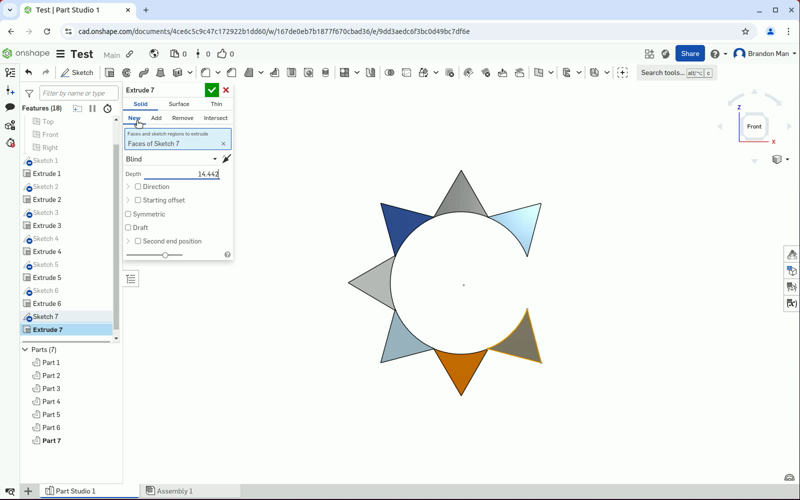
key(tab, 3)
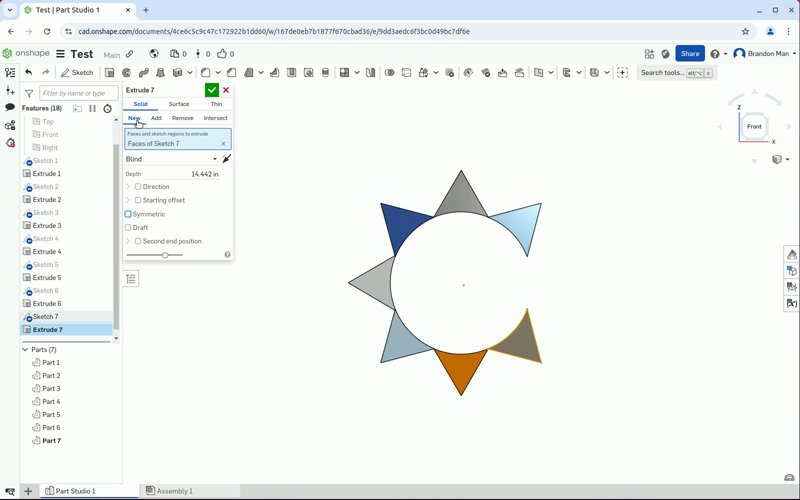
key(space)
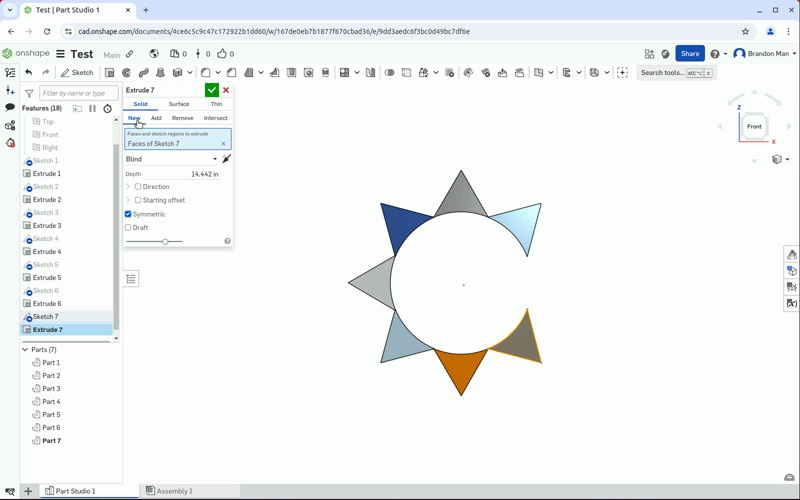
key(enter)
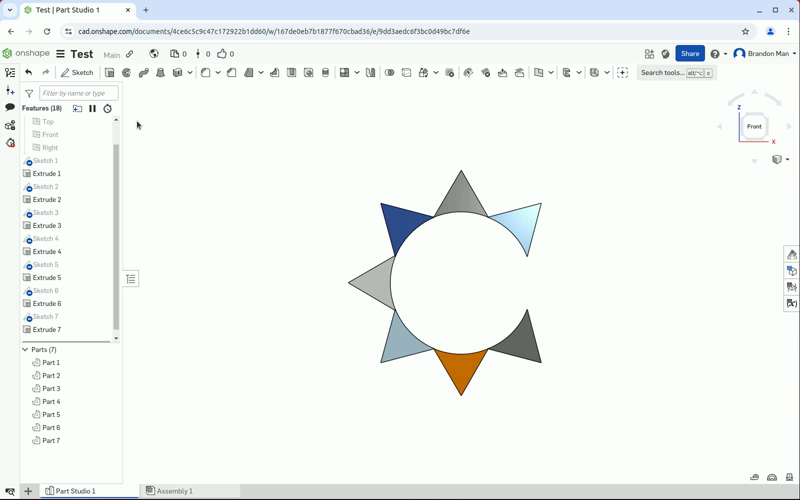
key(shift+h)
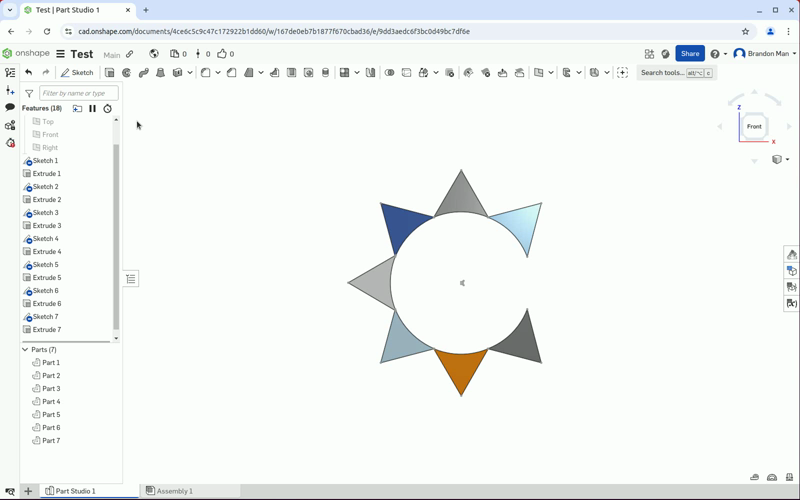
key(shift+h)
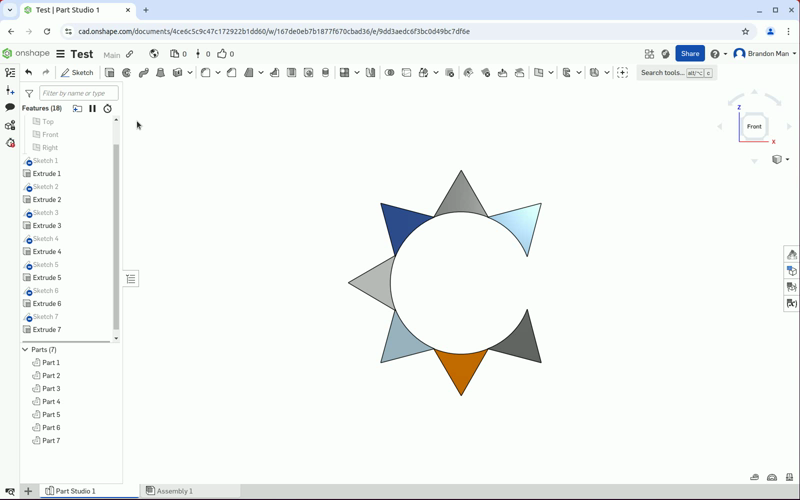
mouse_move(69, 163)
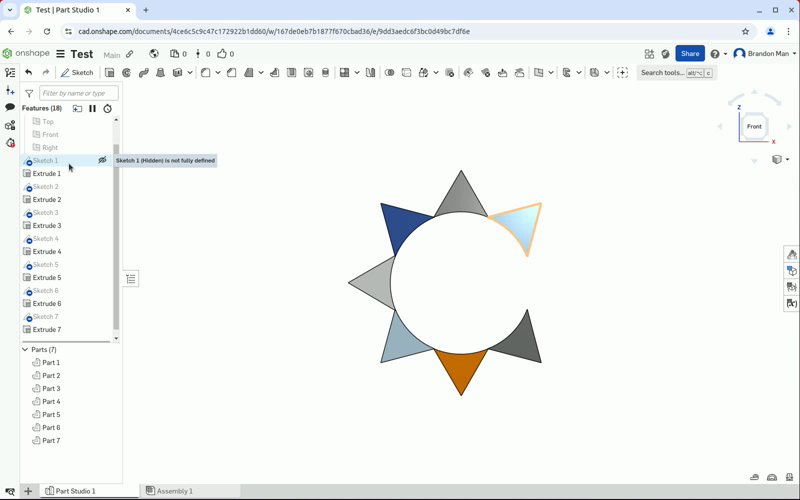
click(69, 163)
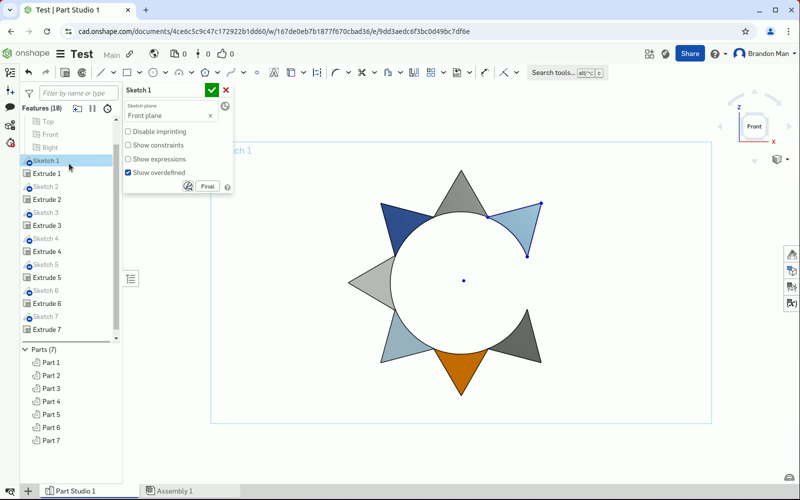
mouse_move(229, 92)
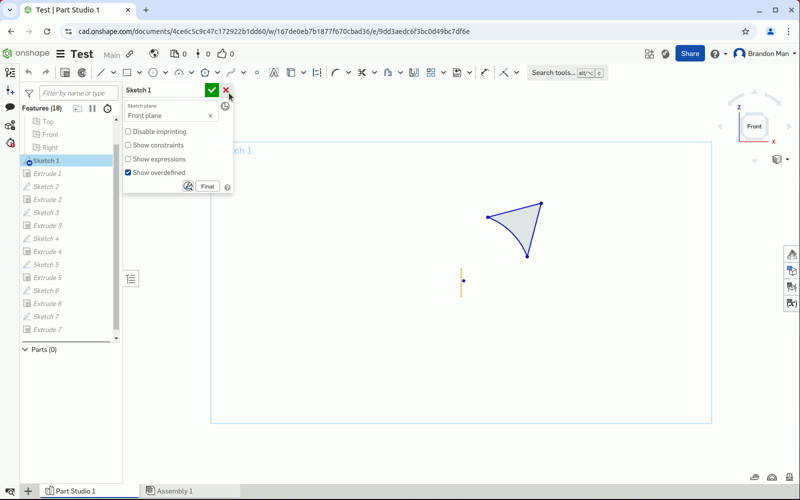
click(229, 92)
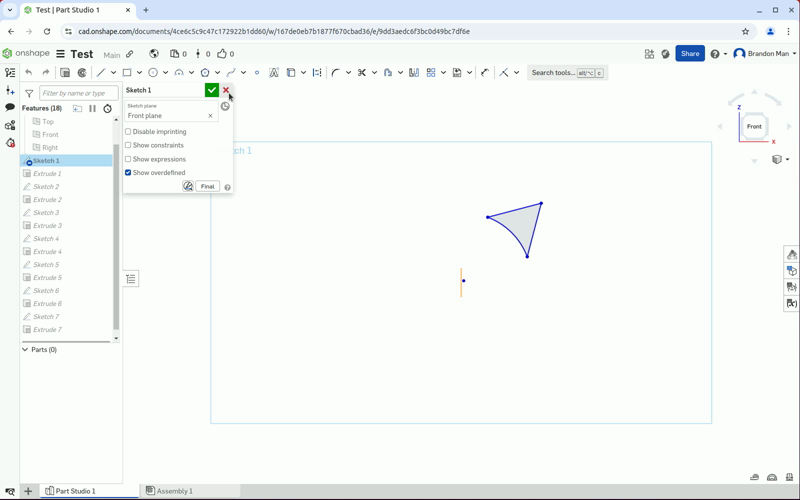
key(shift+s)
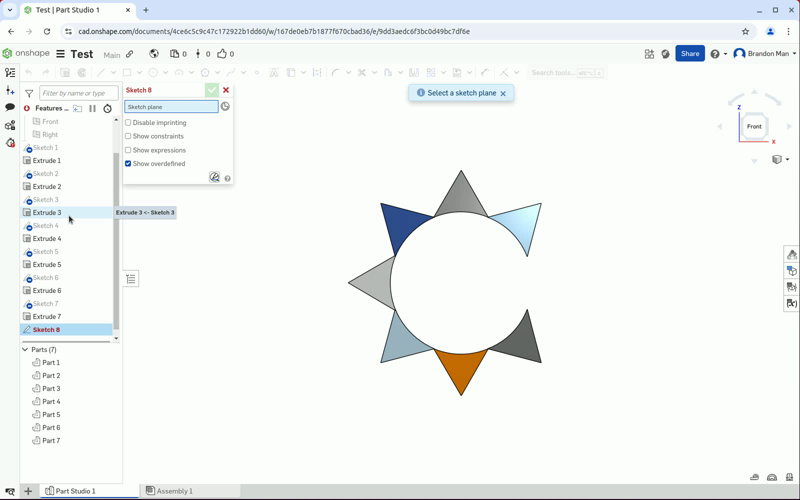
scroll(3)
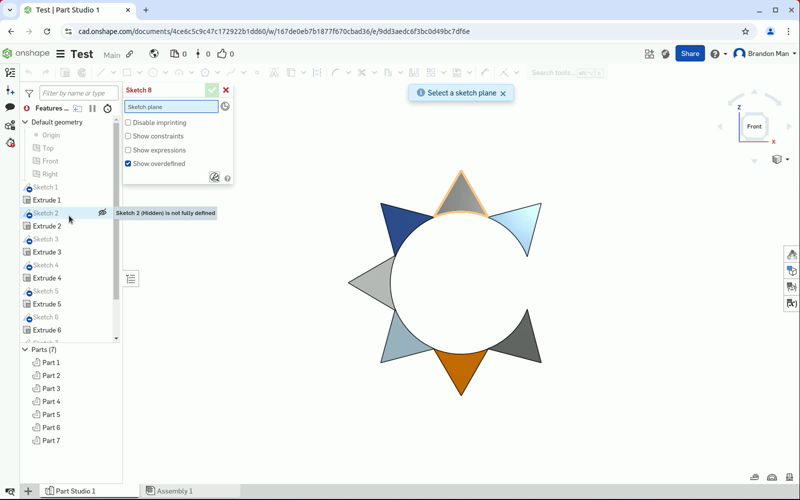
mouse_move(69, 163)
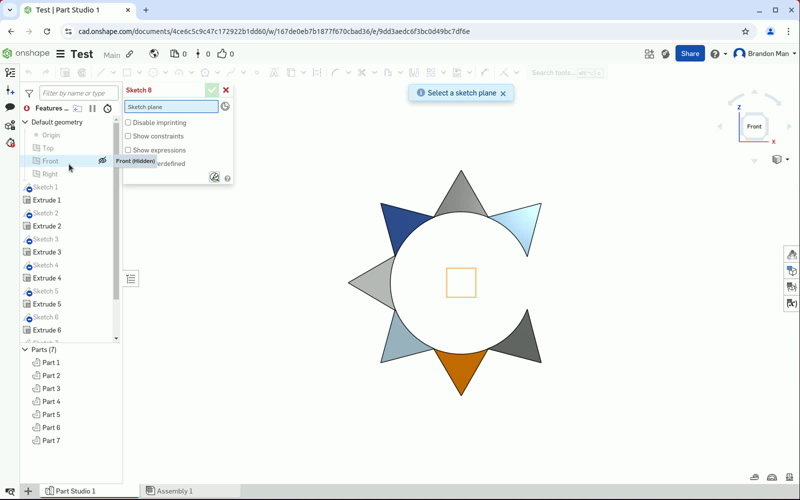
click(69, 163)
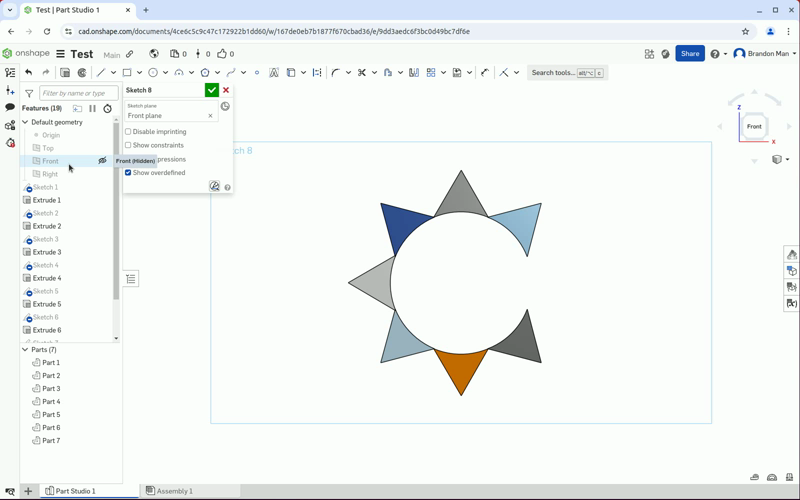
mouse_move(73, 352)
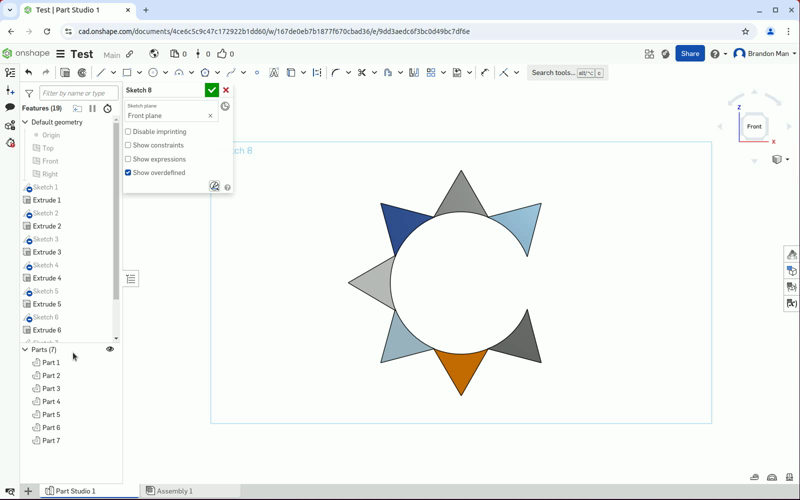
key(y)
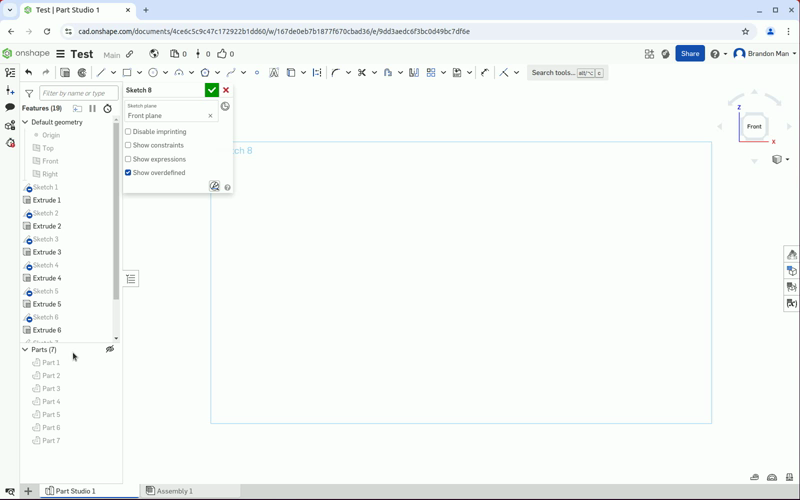
key(l)
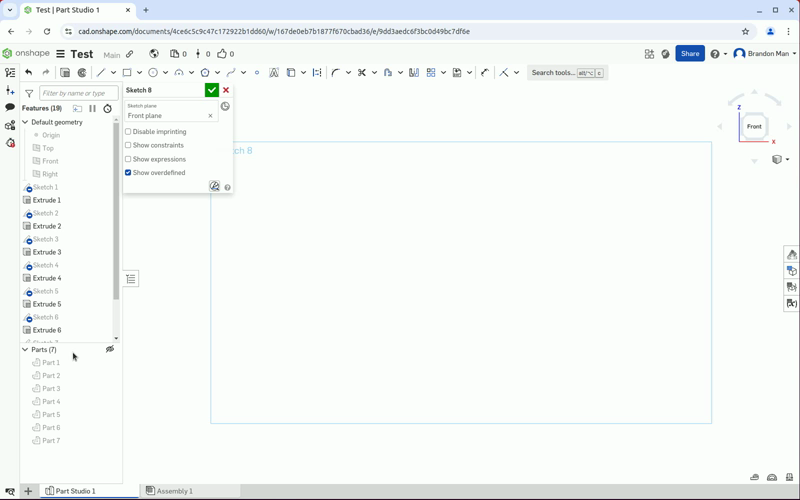
key_down(shift)
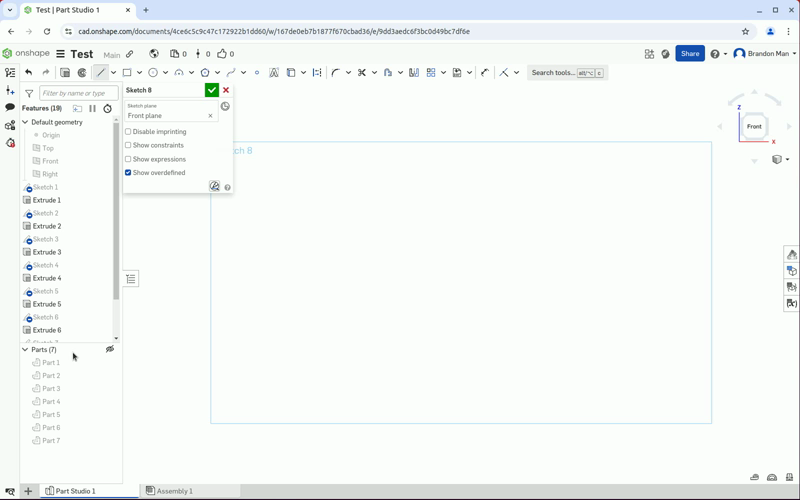
mouse_move(526, 309)
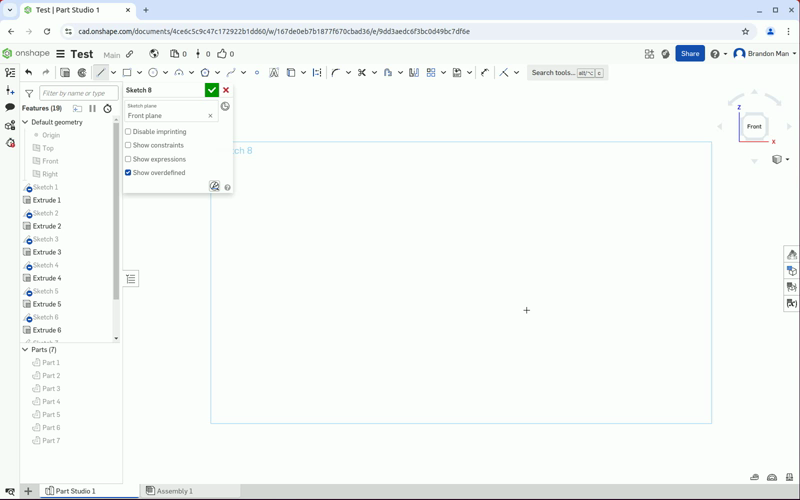
click(526, 309)
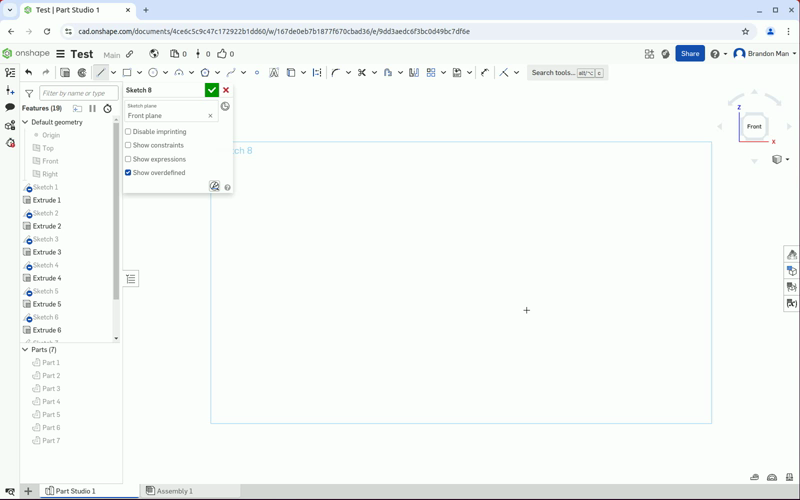
key_up(shift)
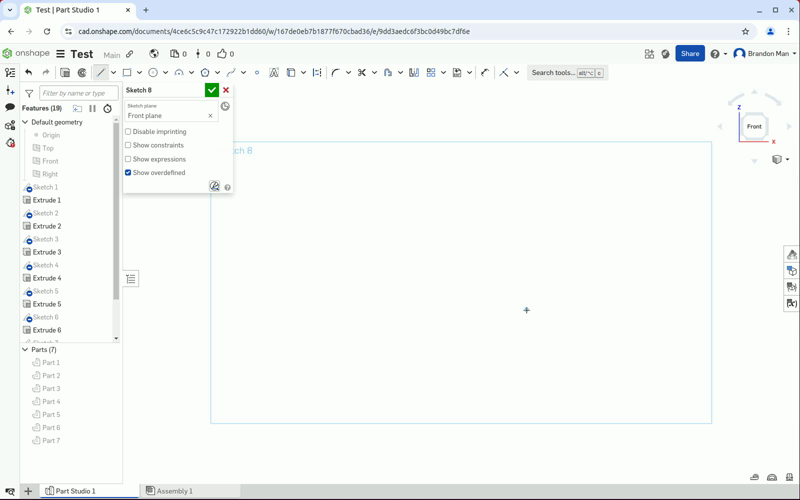
key_down(shift)
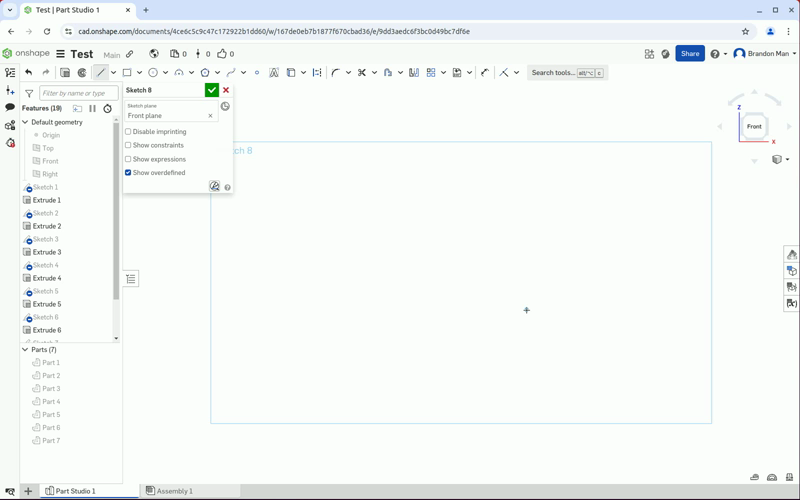
mouse_move(556, 309)
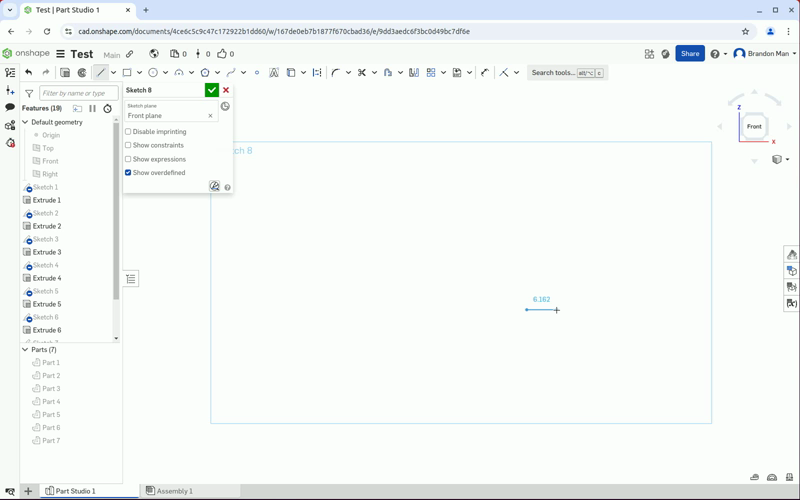
mouse_move(573, 282)
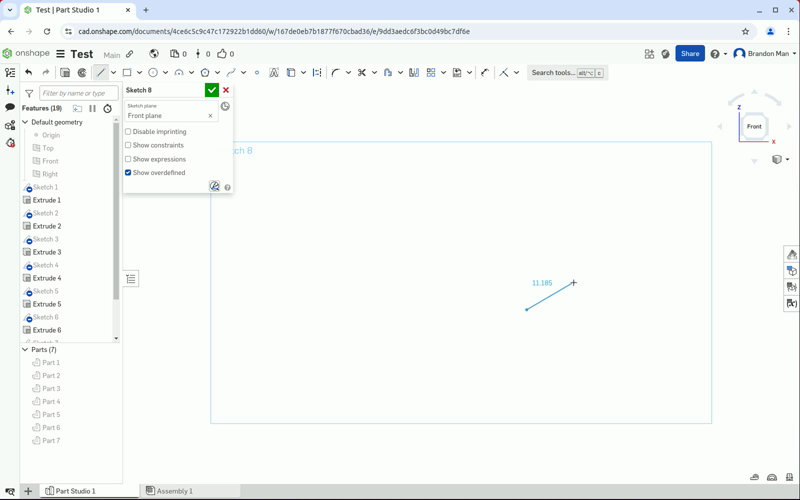
click(573, 282)
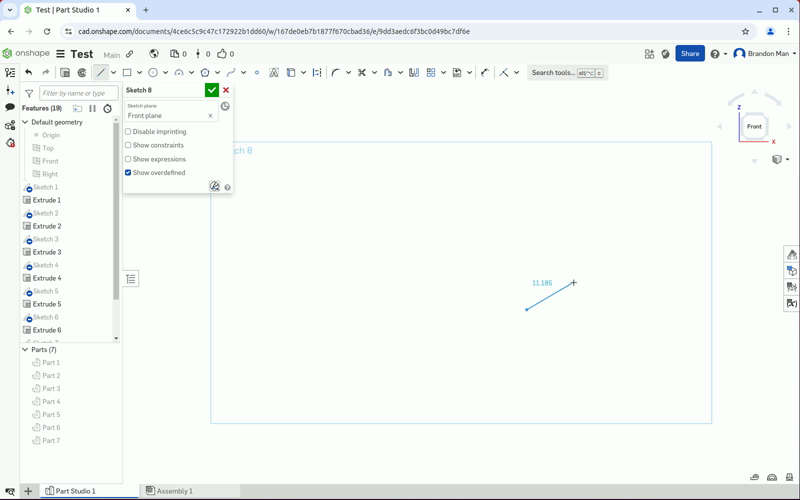
key_up(shift)
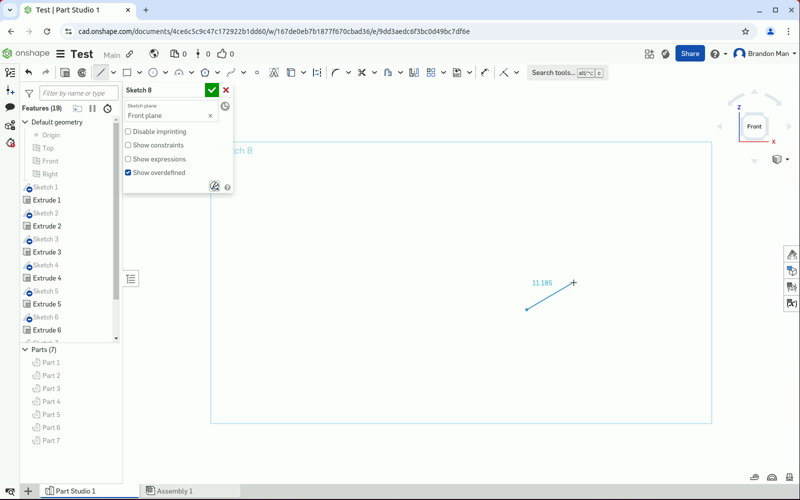
key_down(shift)
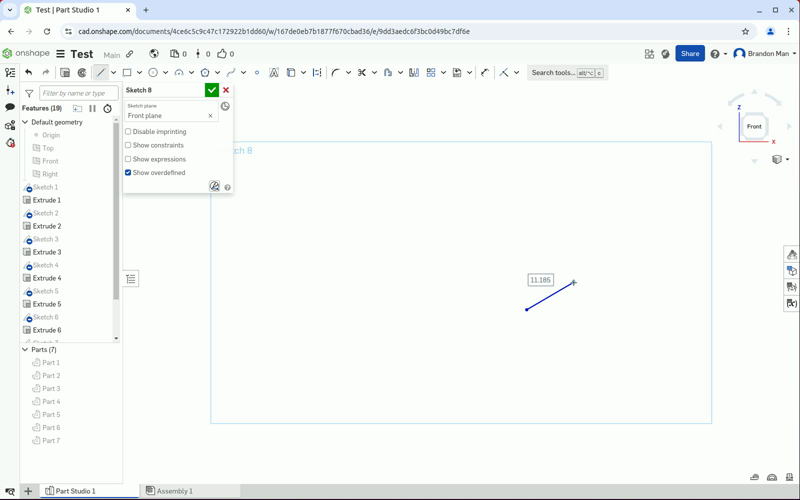
mouse_move(589, 282)
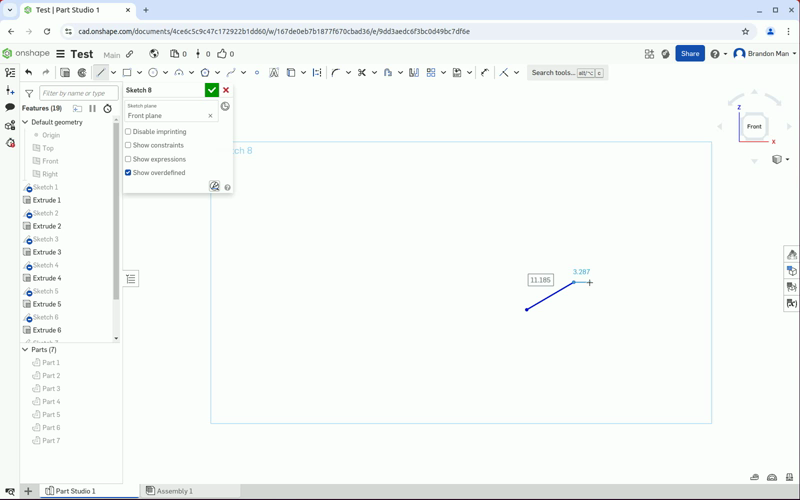
mouse_move(526, 255)
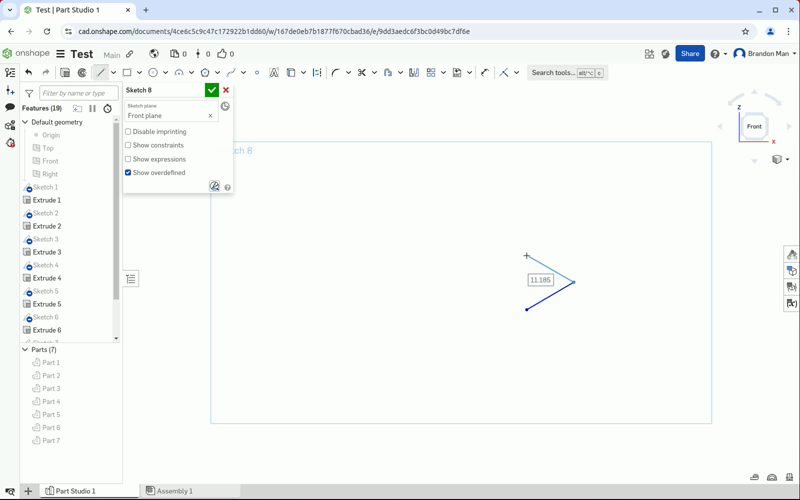
click(526, 255)
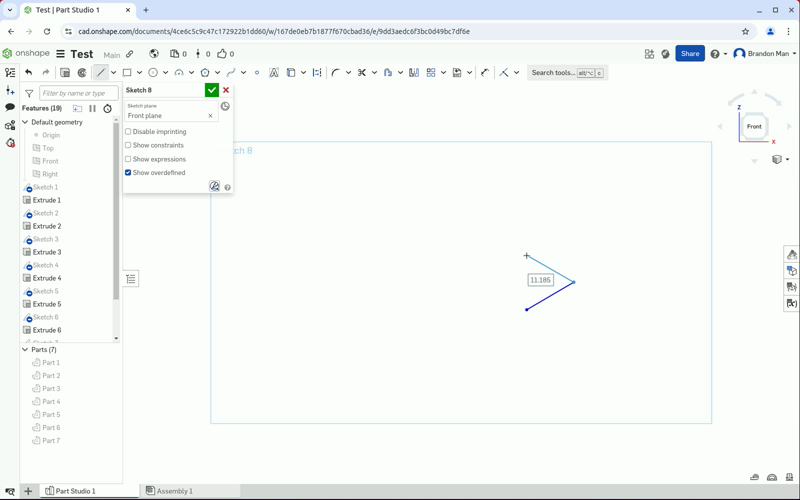
key_up(shift)
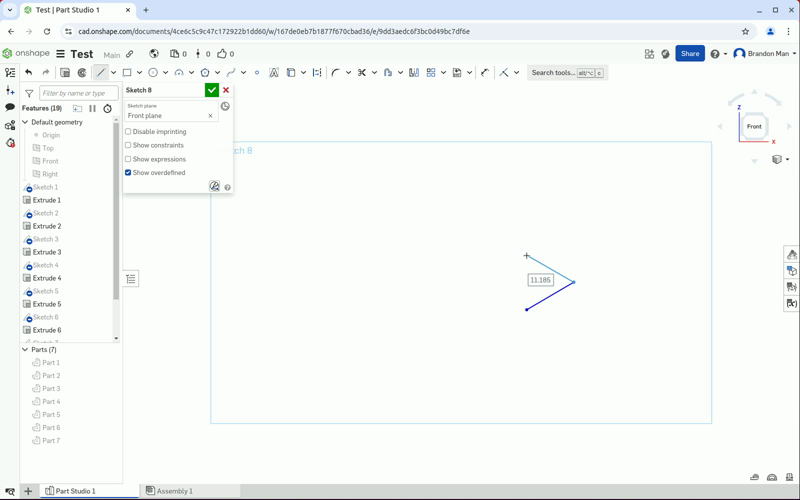
key(esc)
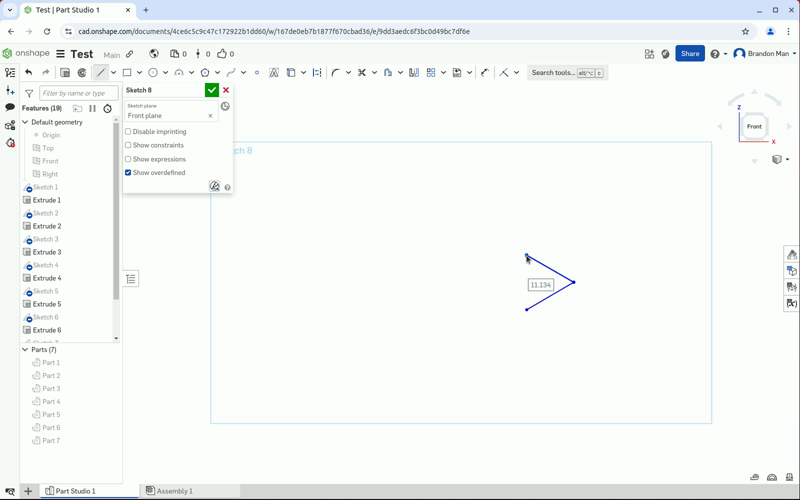
key(a)
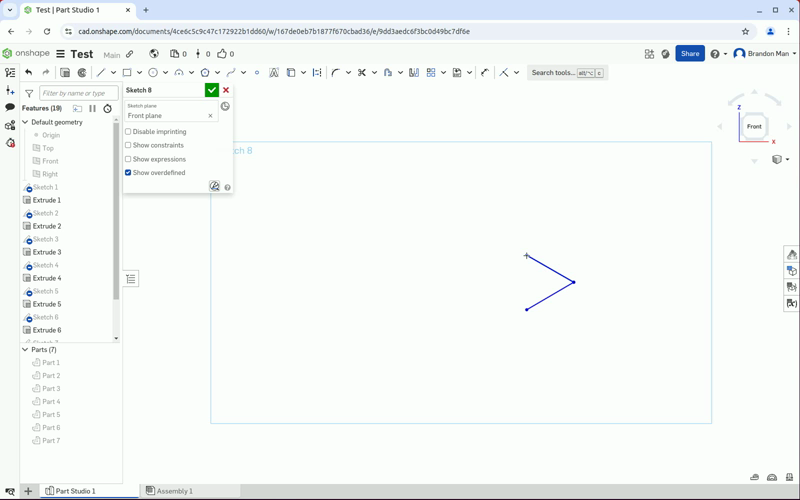
mouse_move(526, 255)
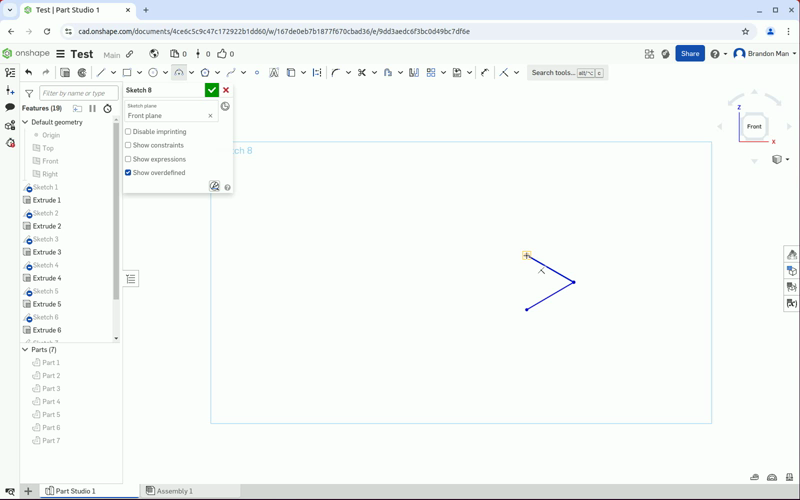
click(526, 255)
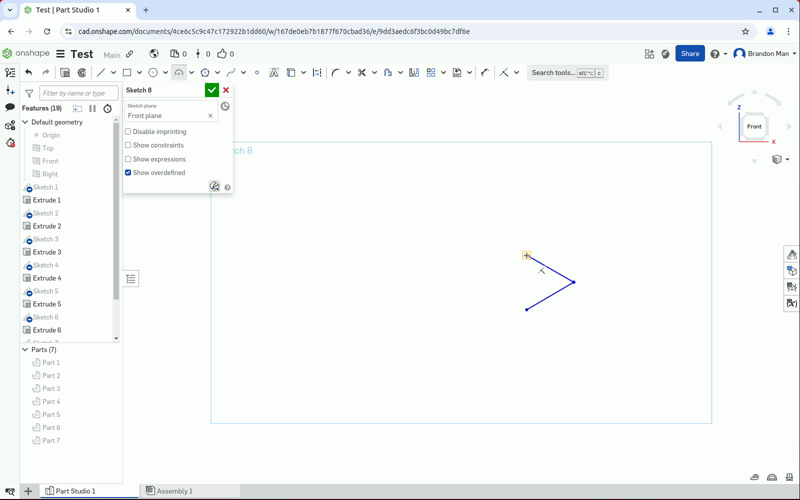
mouse_move(526, 309)
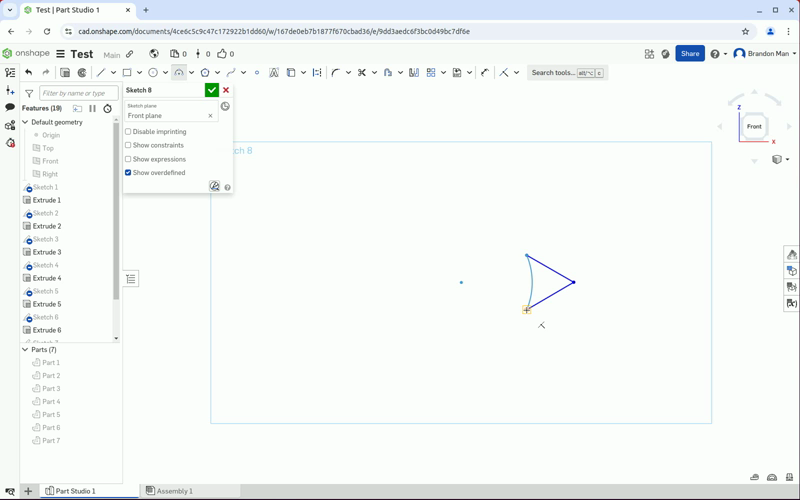
click(526, 309)
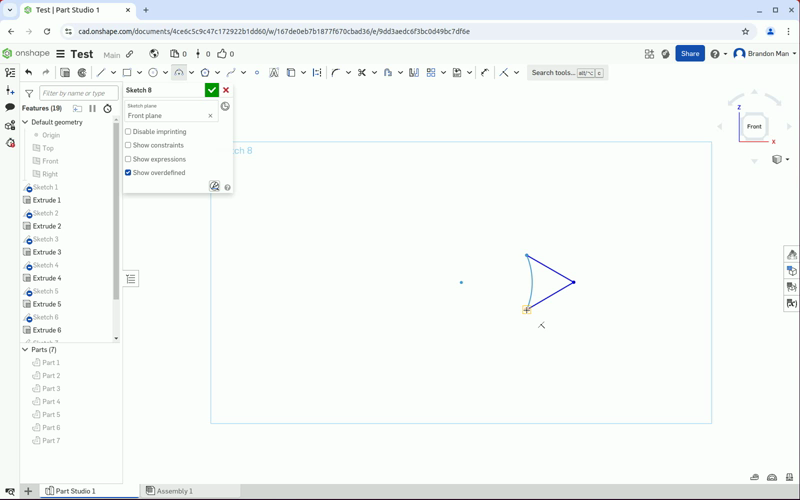
key_down(shift)
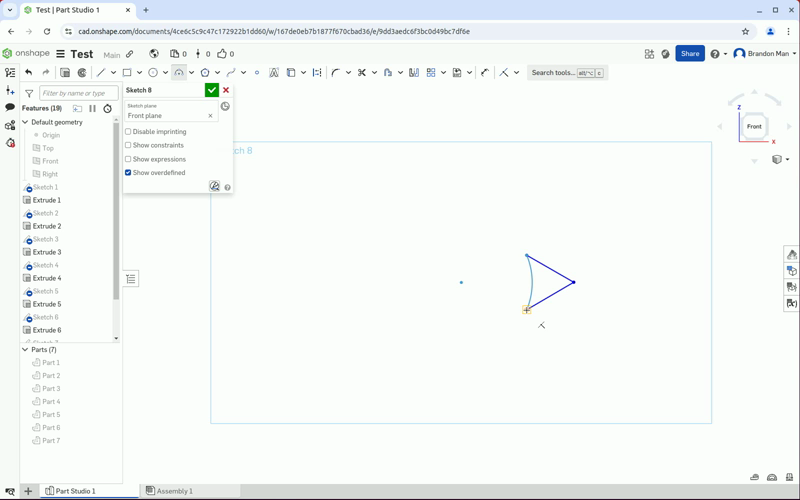
mouse_move(531, 282)
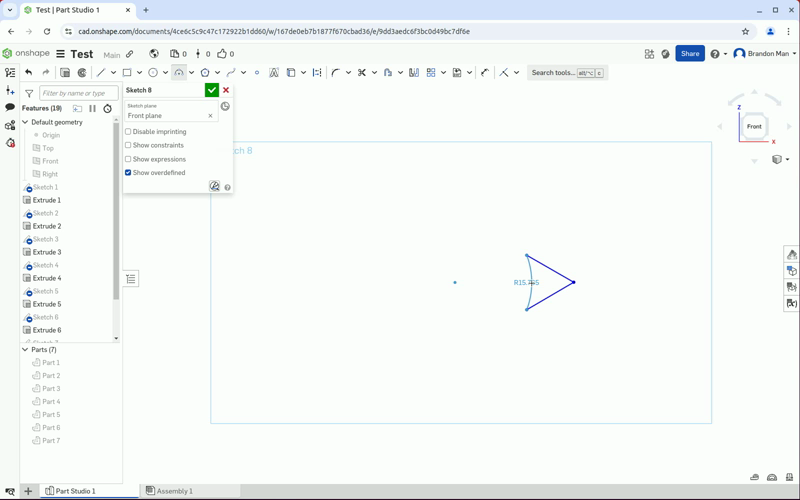
click(531, 282)
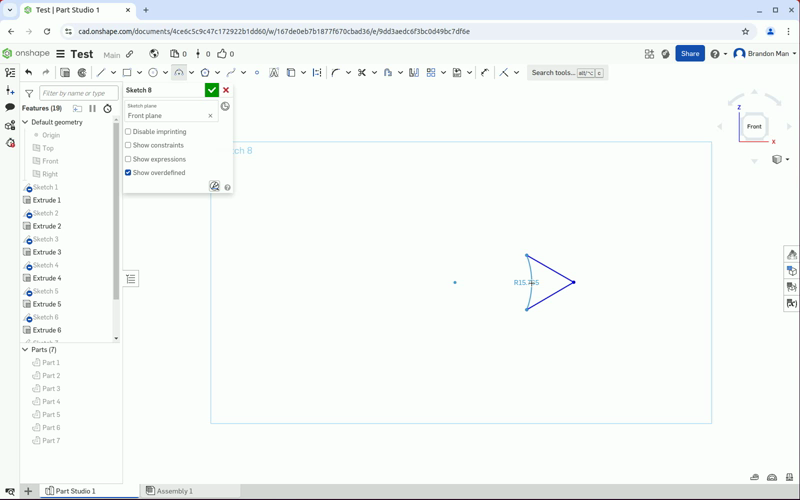
key_up(shift)
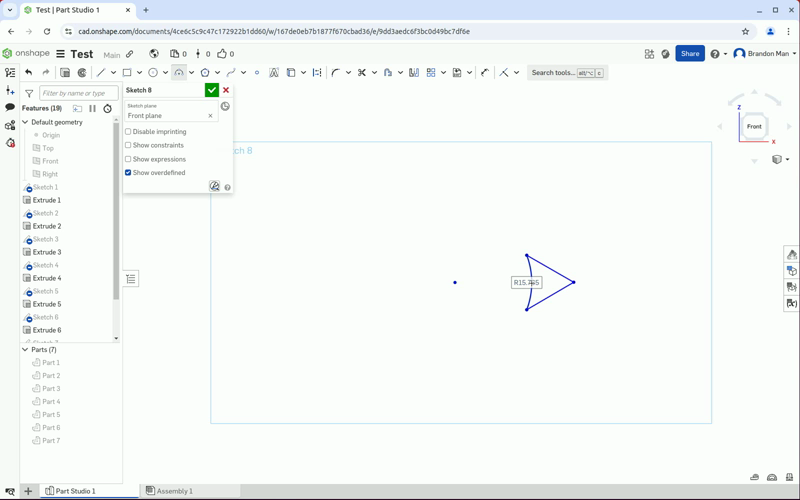
key(esc)
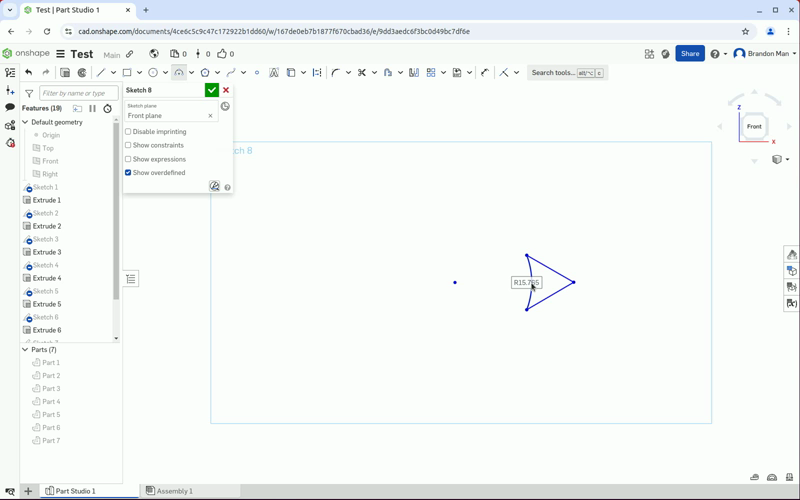
mouse_move(551, 294)
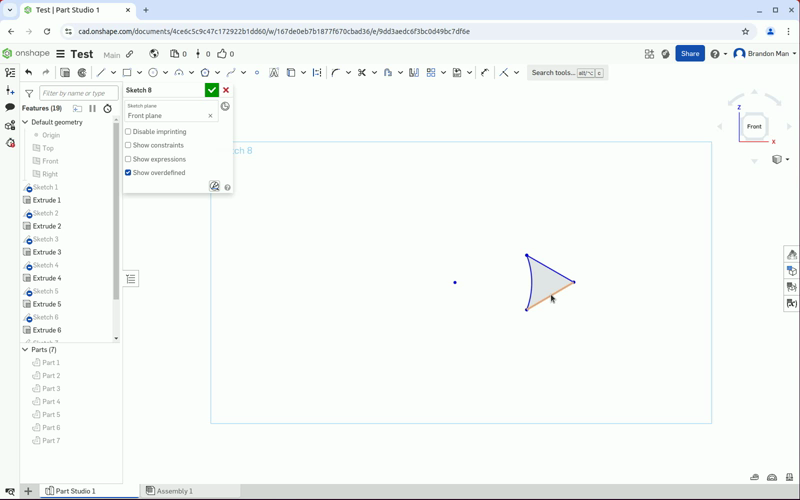
scroll(6)
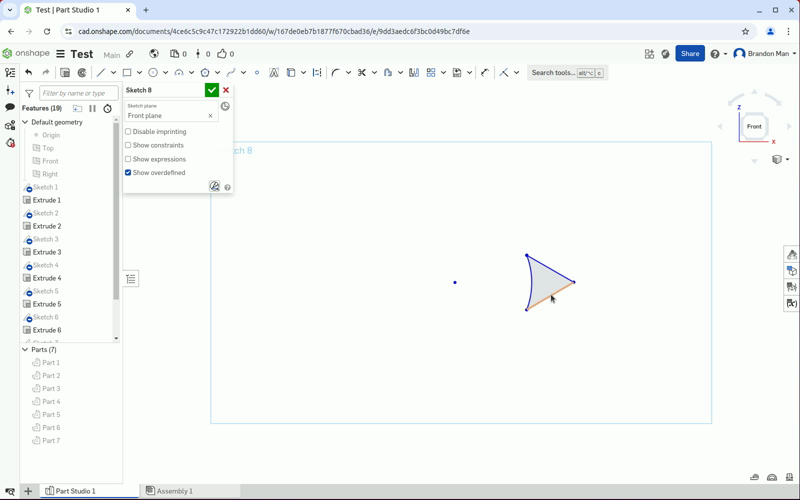
scroll(6)
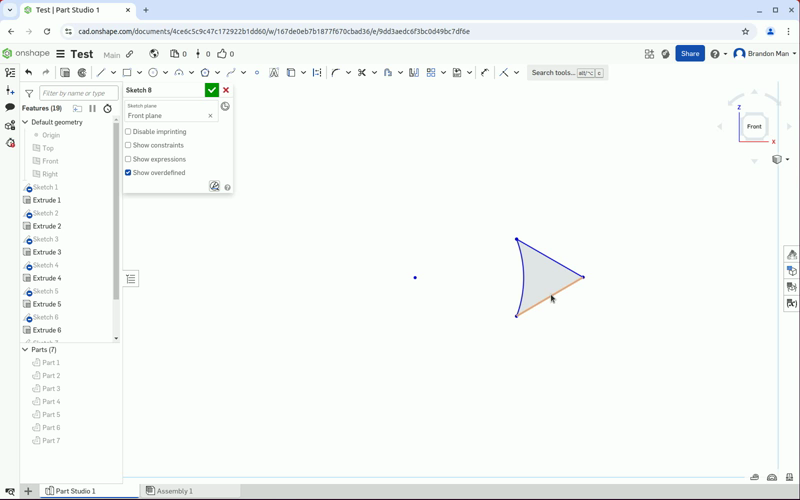
scroll(6)
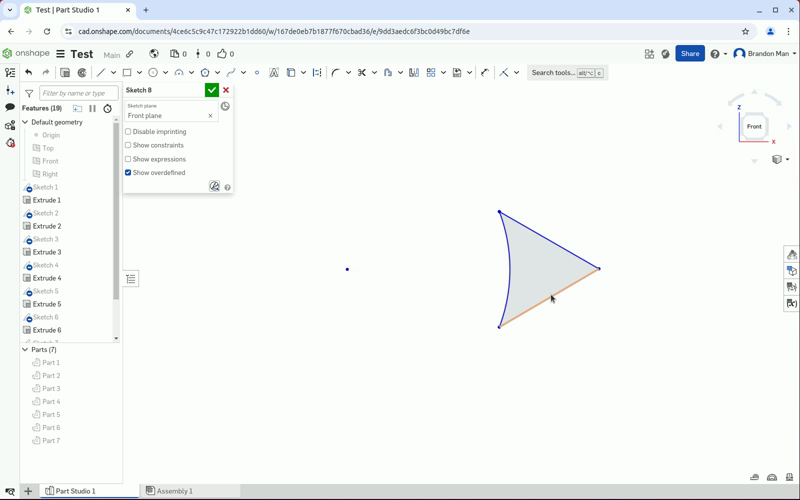
scroll(6)
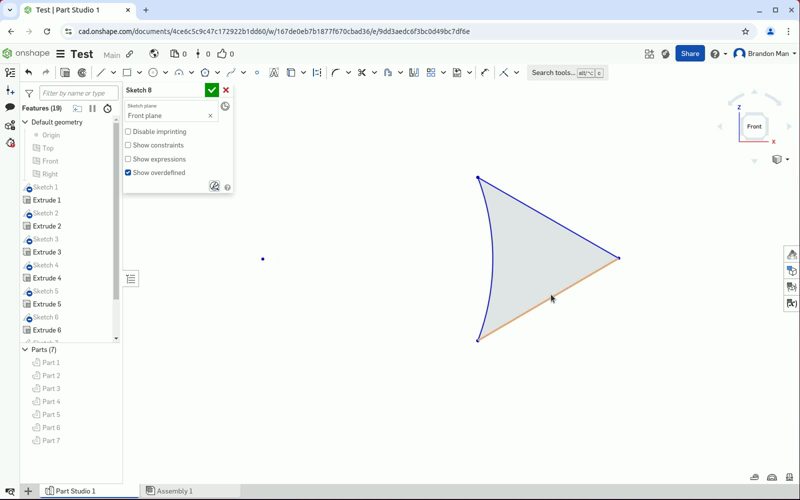
scroll(6)
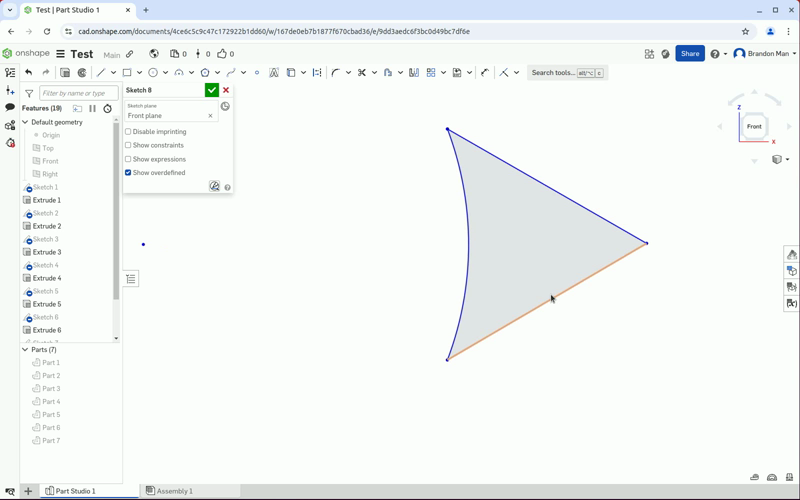
scroll(6)
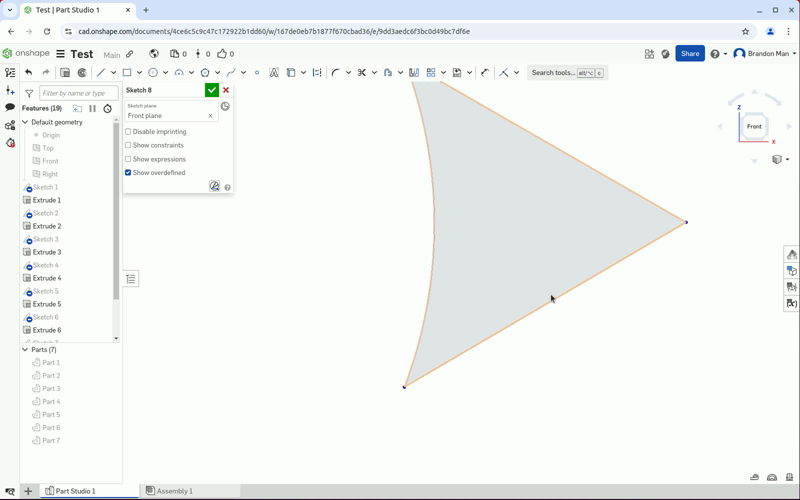
scroll(6)
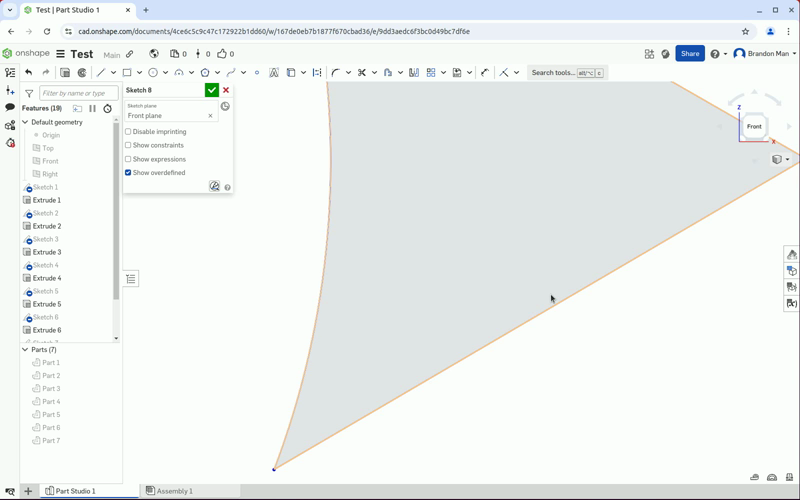
click(551, 294)
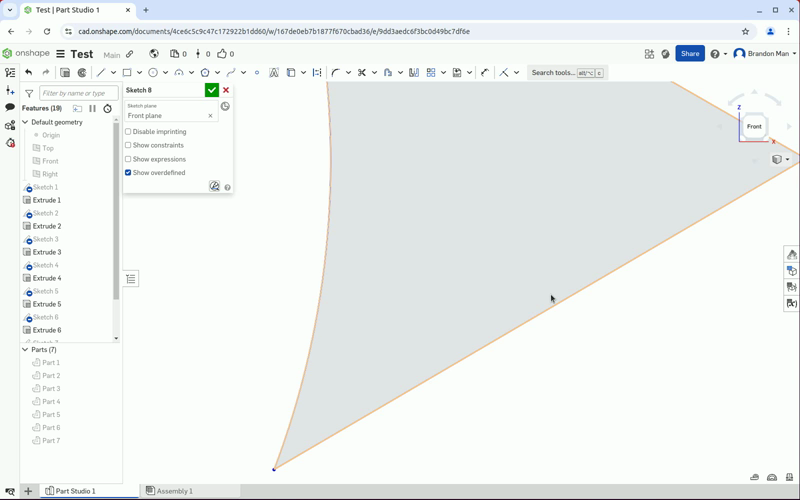
scroll(-6)
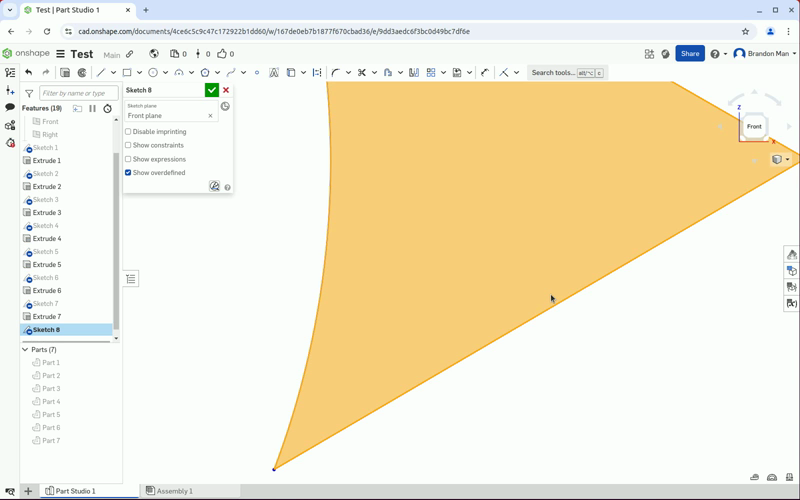
scroll(-6)
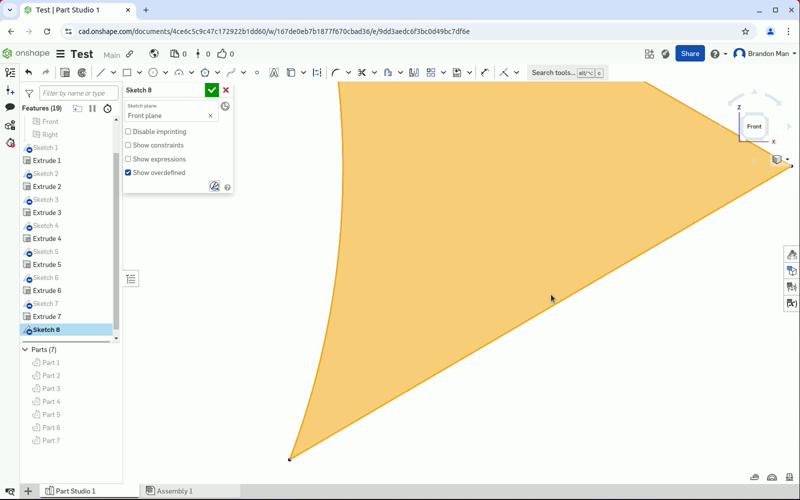
scroll(-6)
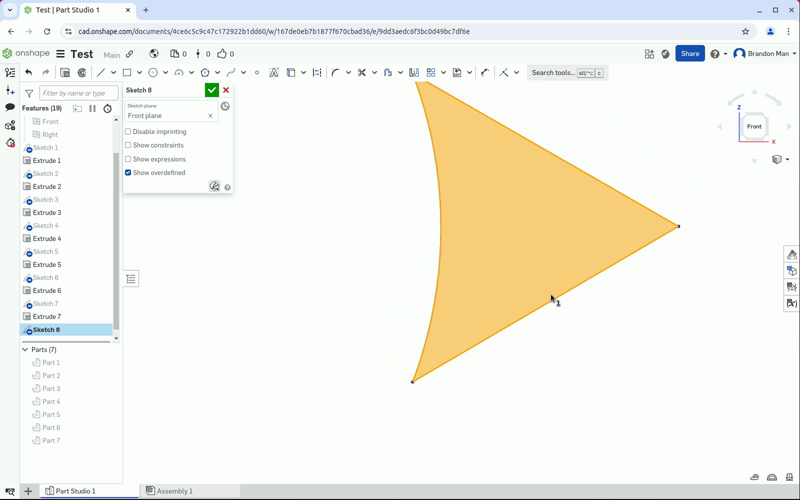
scroll(-6)
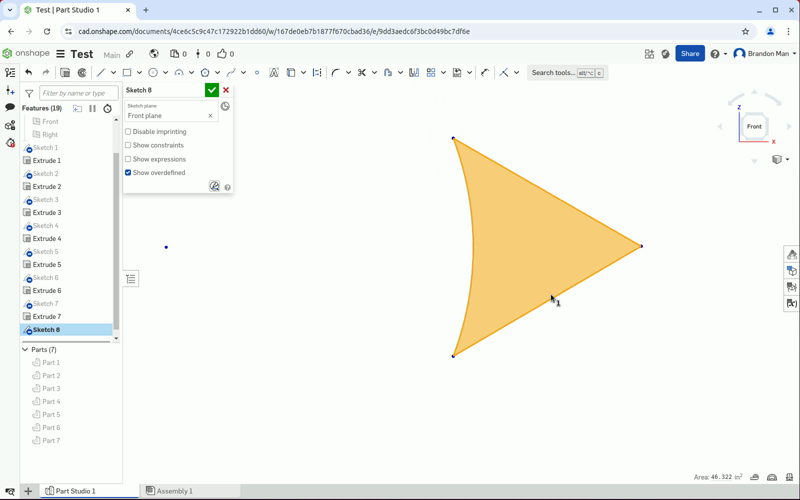
scroll(-6)
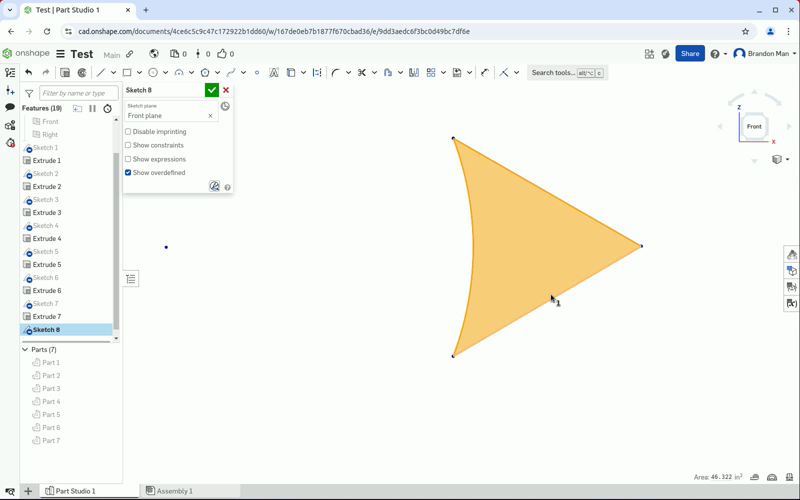
scroll(-6)
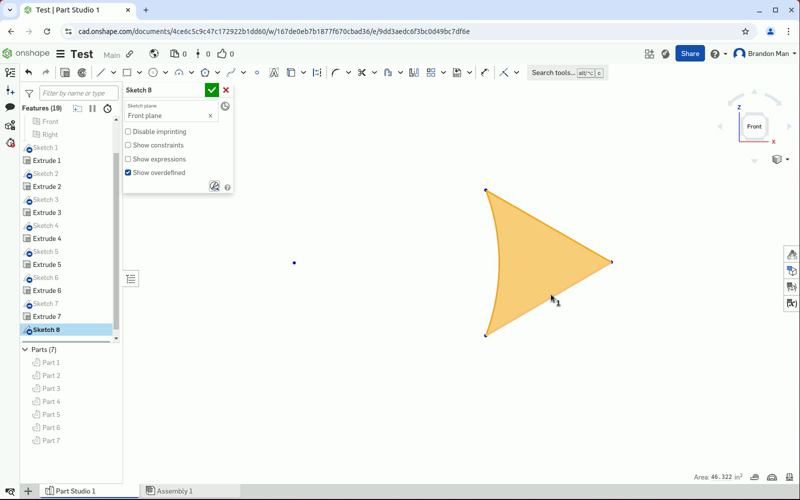
scroll(-6)
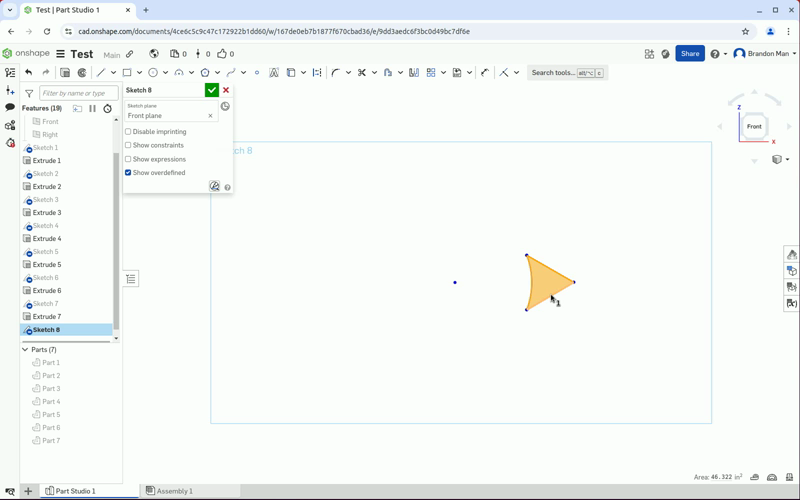
mouse_move(73, 352)
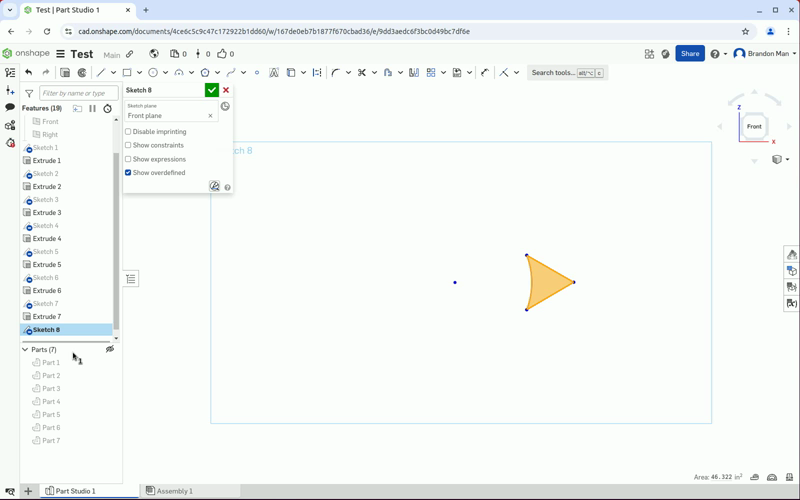
key(shift+y)
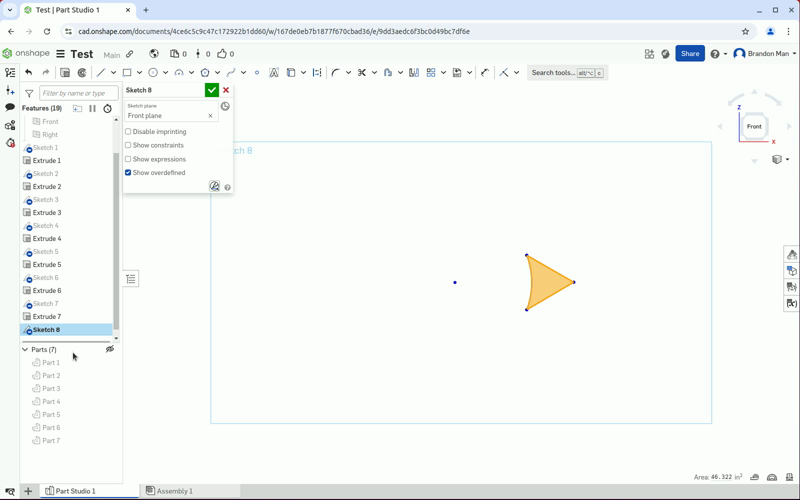
key(shift+e)
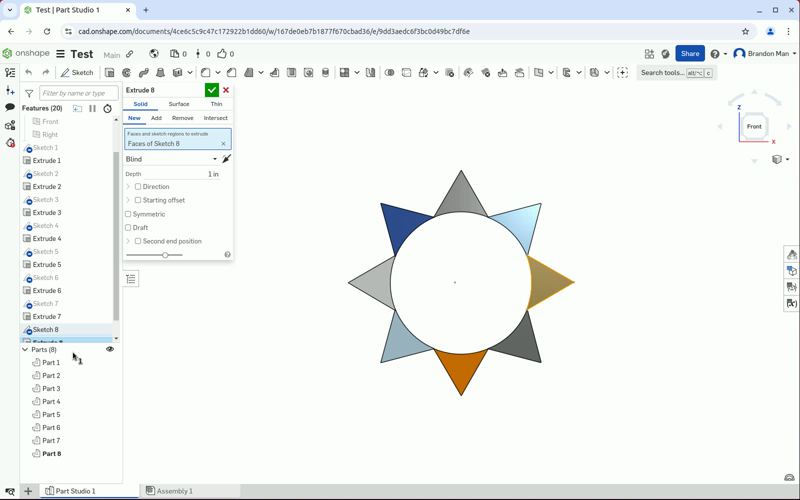
mouse_move(143, 106)
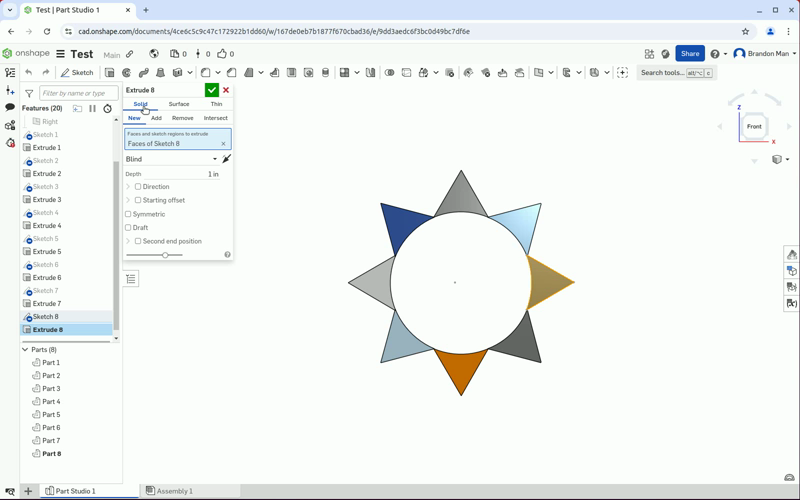
click(143, 106)
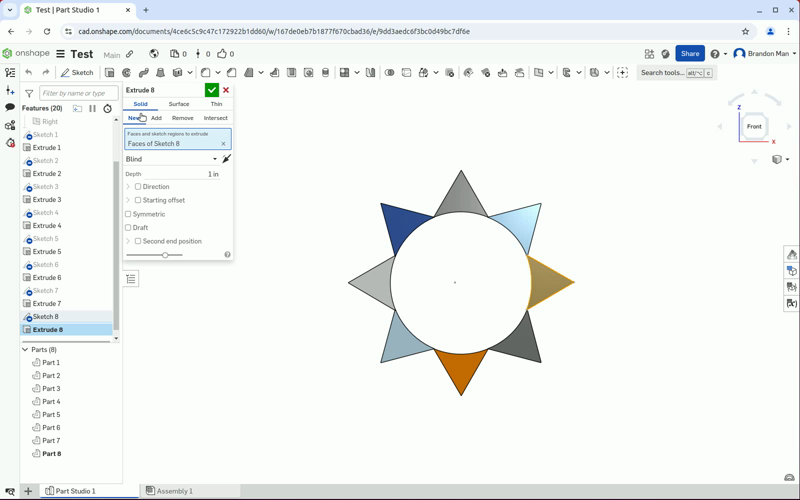
mouse_move(137, 120)
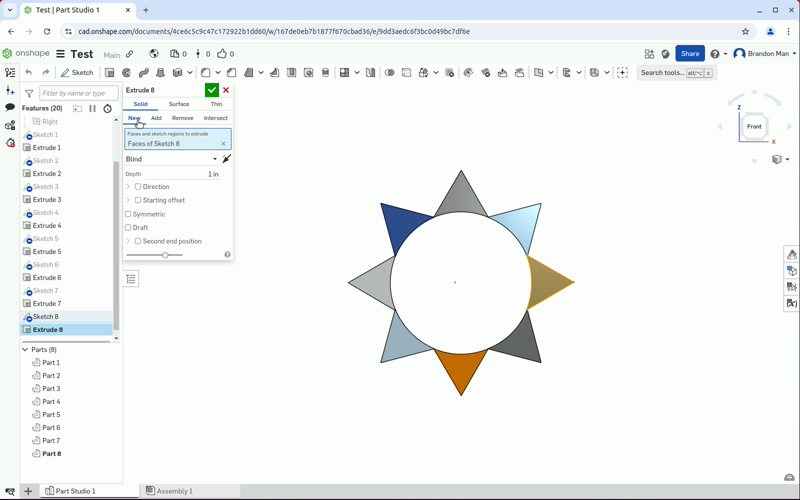
click(137, 120)
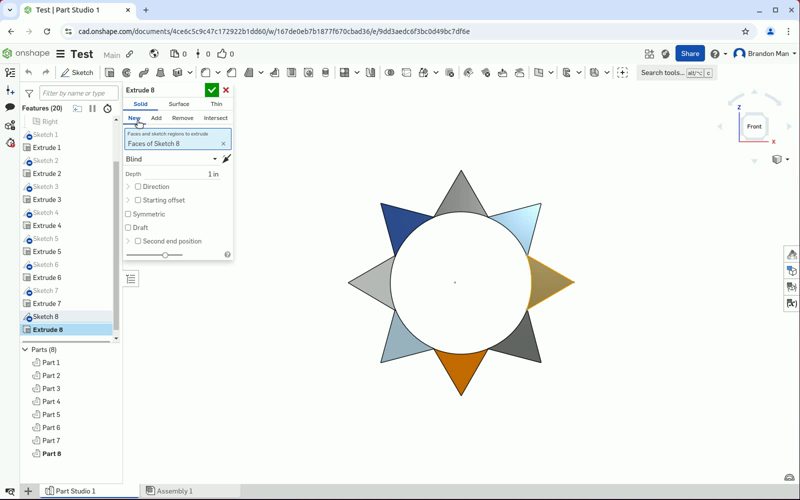
key(tab, 4)
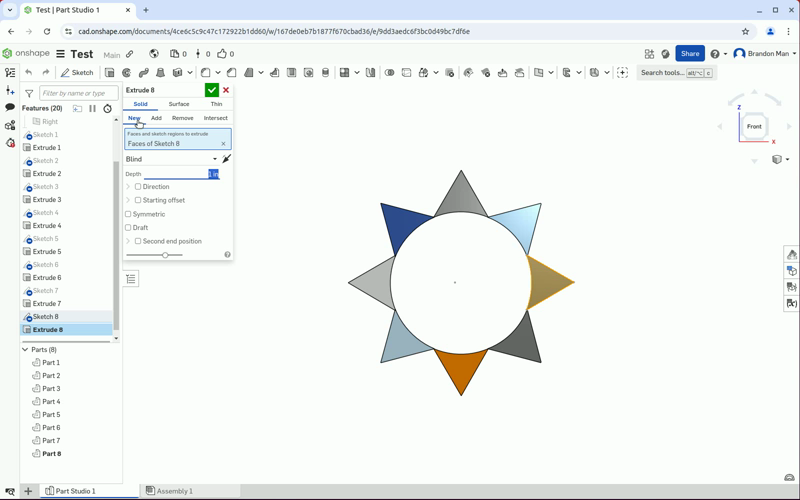
text(14.442)
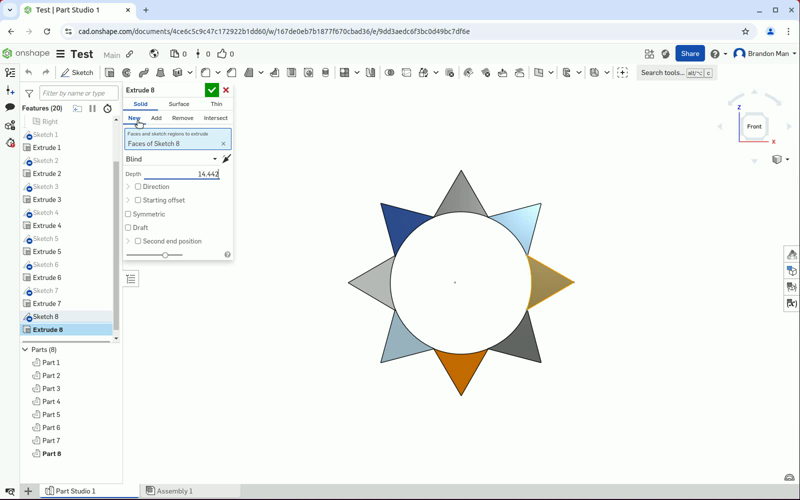
key(tab, 3)
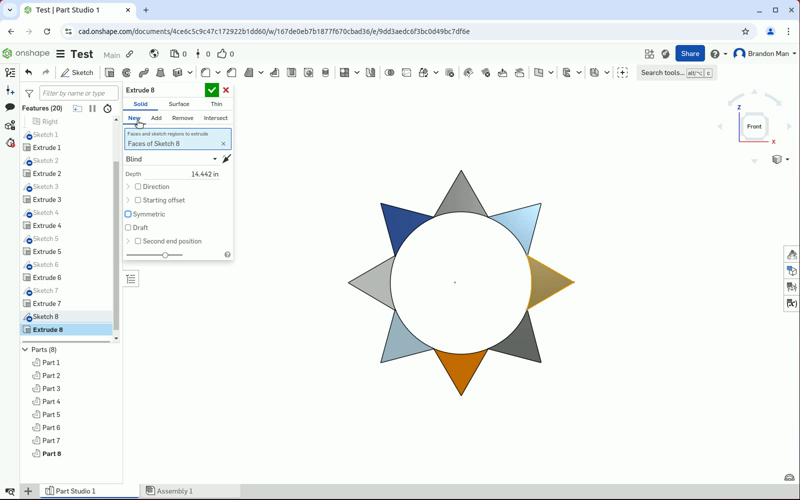
key(space)
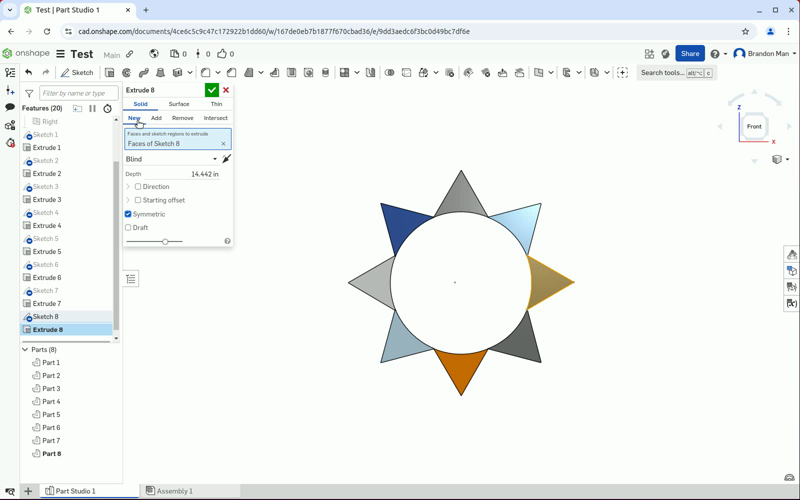
key(enter)
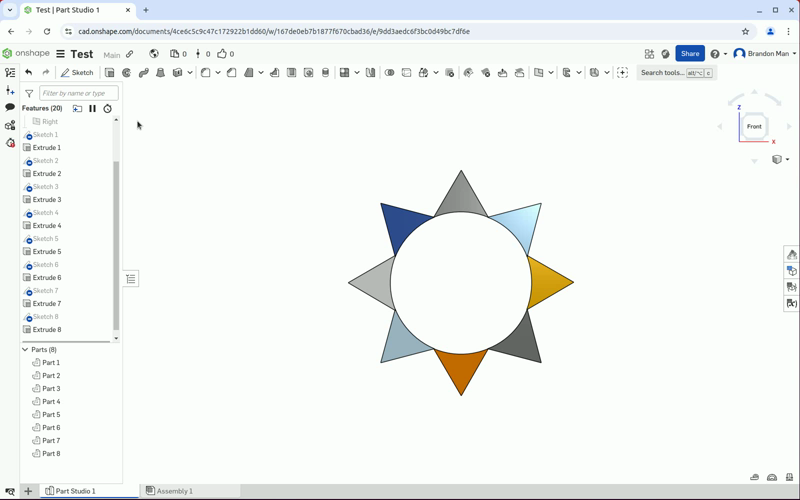
key(shift+h)
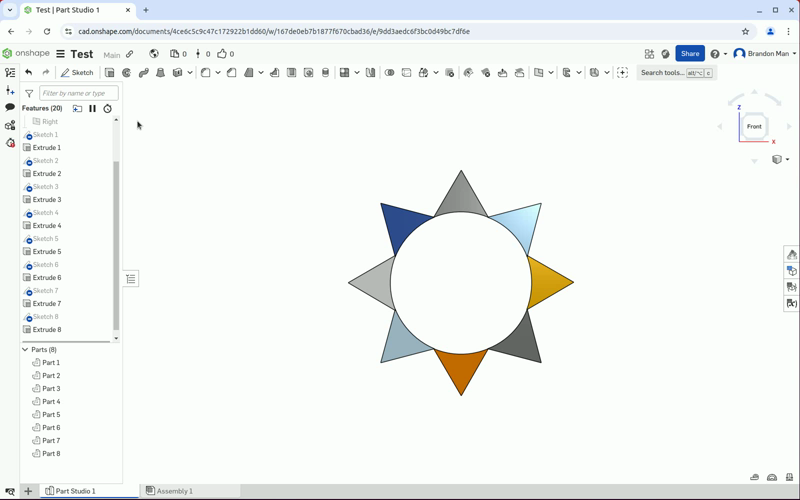
key(shift+h)
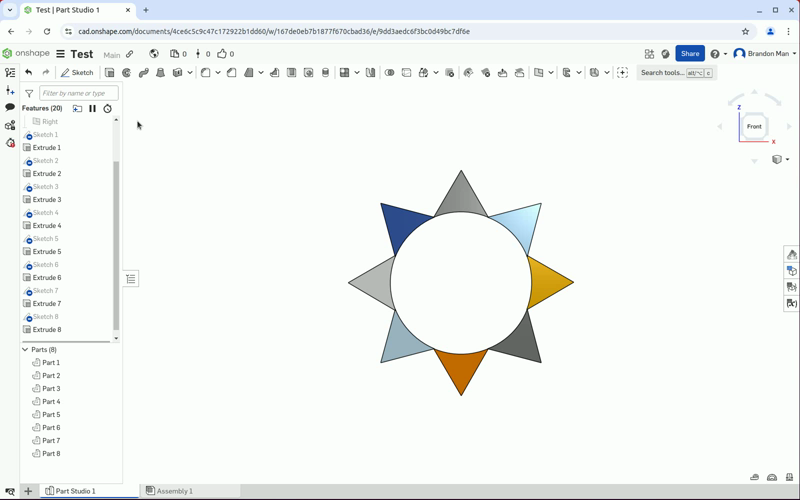
mouse_move(69, 137)
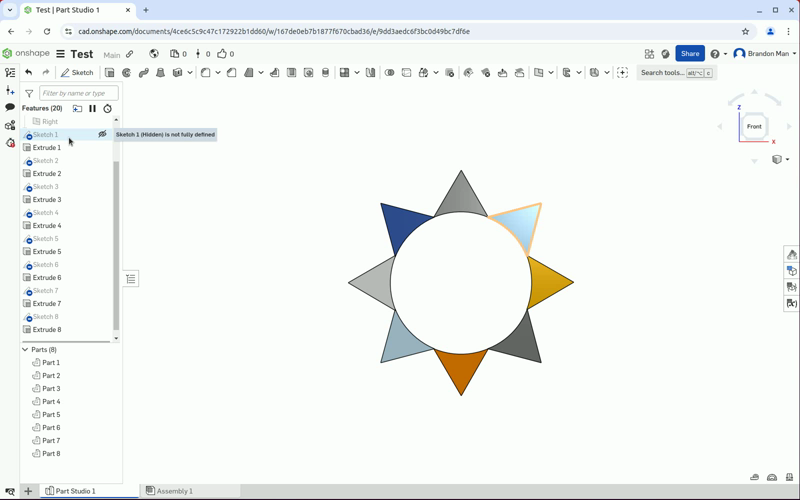
click(69, 137)
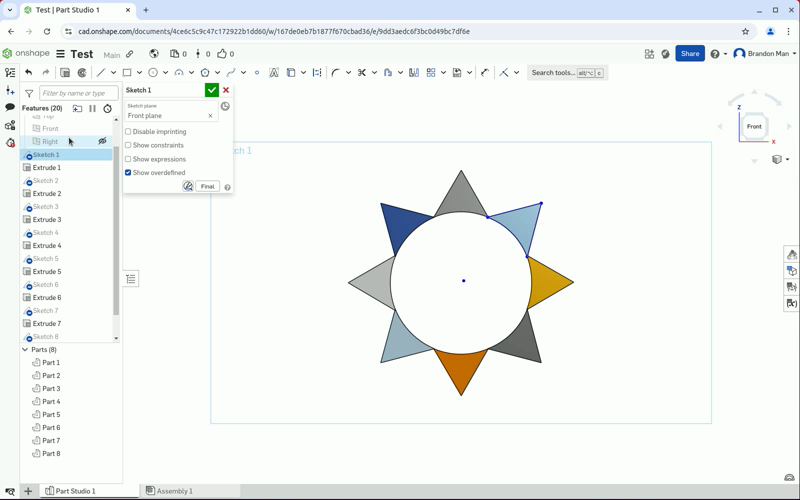
mouse_move(229, 92)
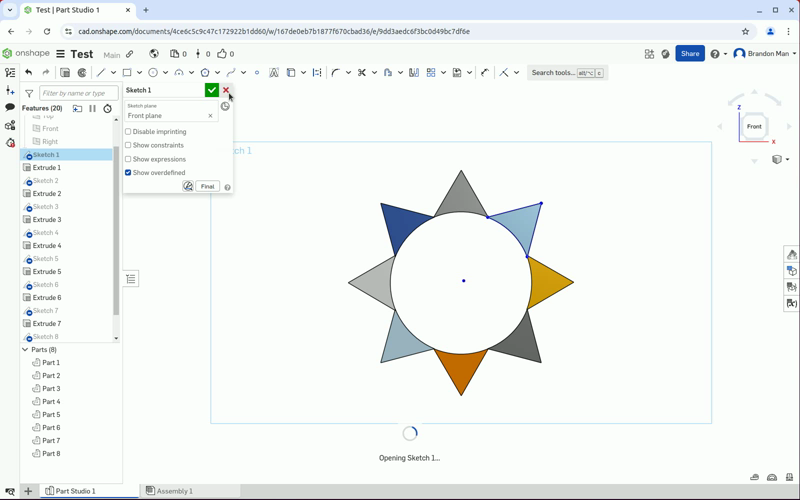
click(229, 92)
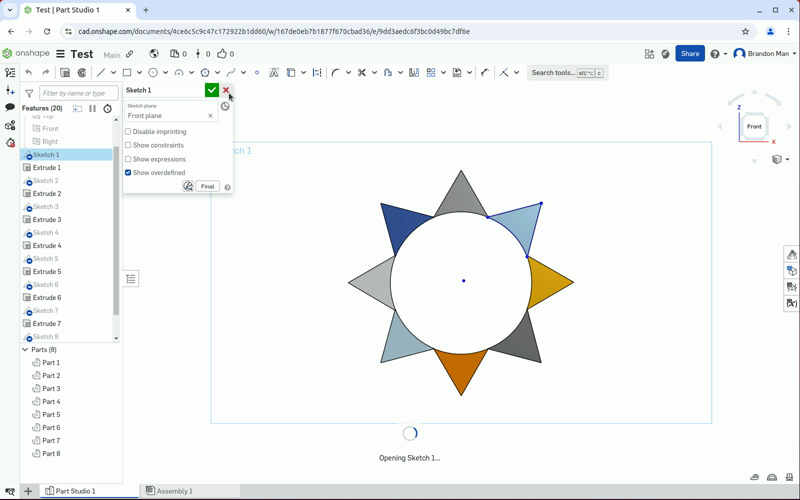
key(shift+s)
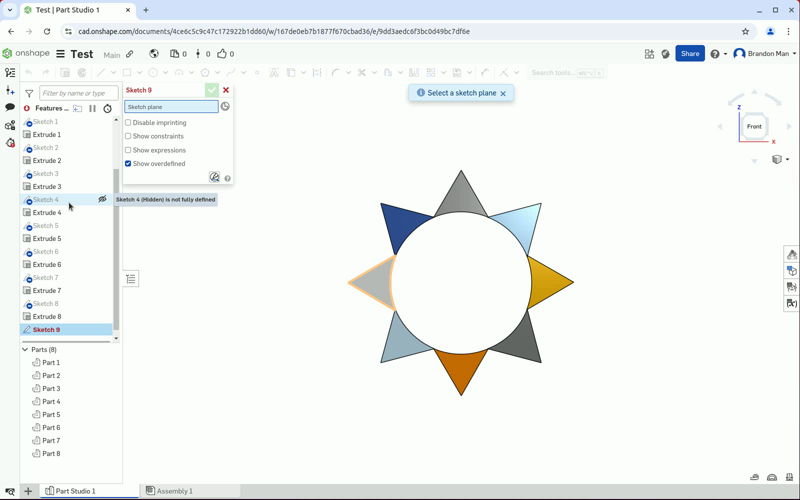
scroll(3)
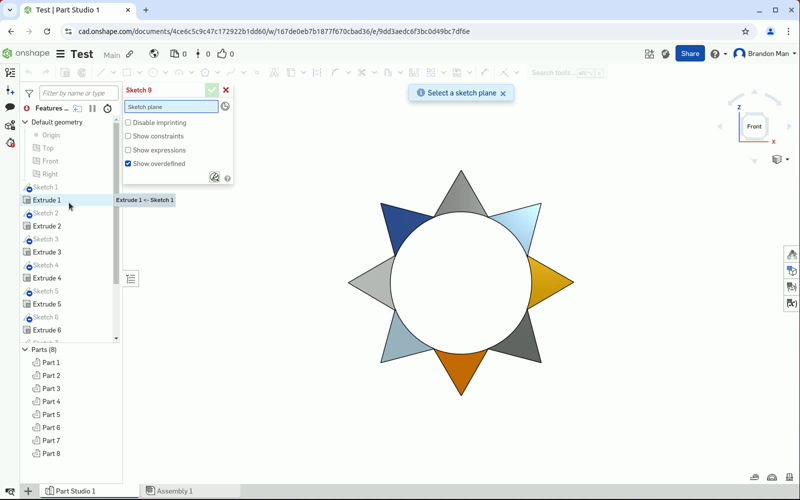
mouse_move(69, 163)
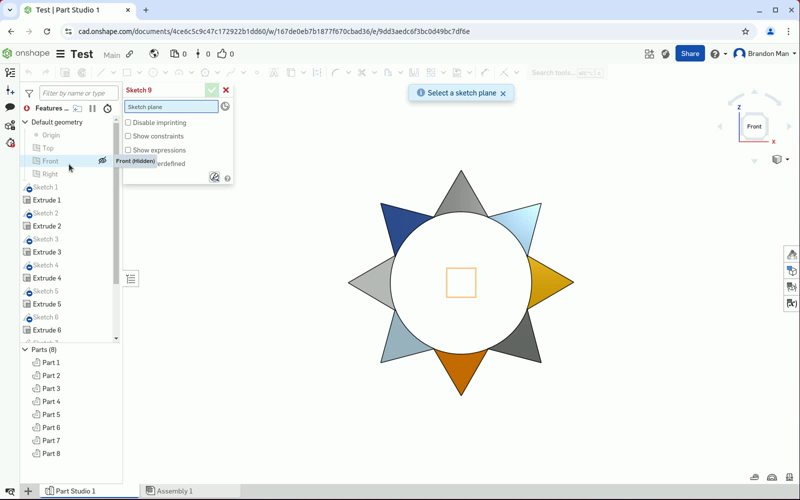
click(69, 163)
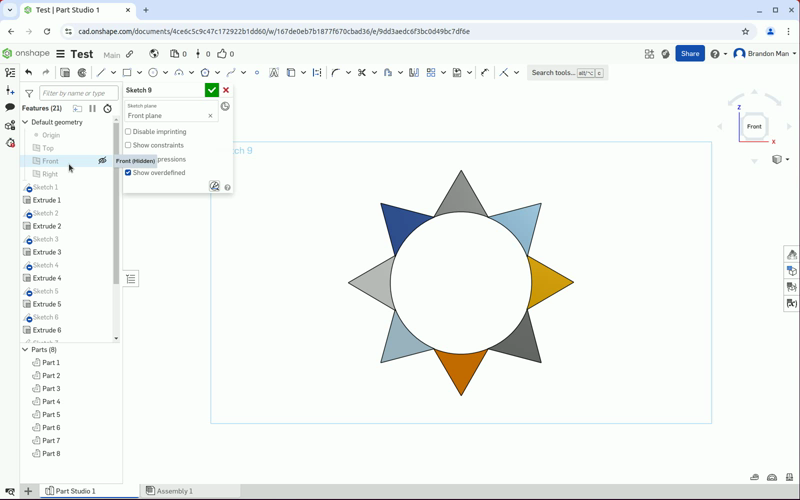
mouse_move(73, 352)
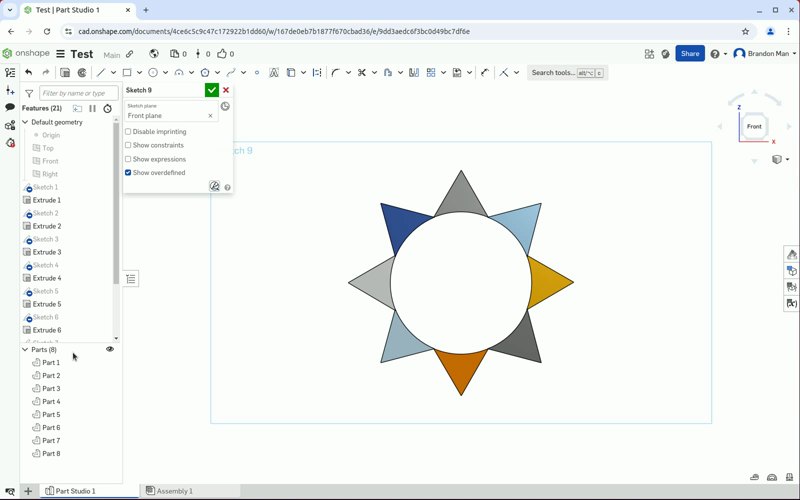
key(y)
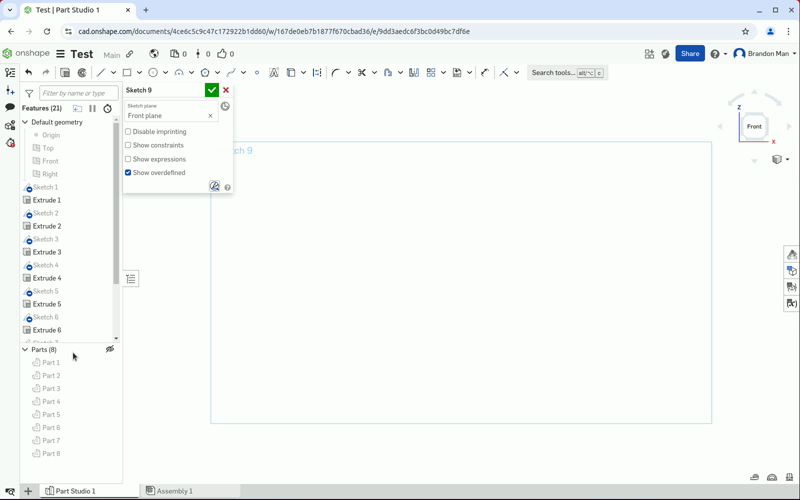
key(c)
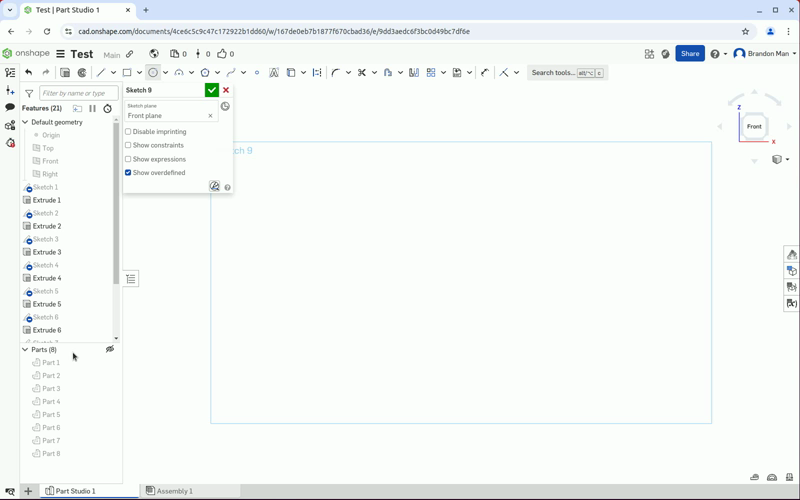
key_down(shift)
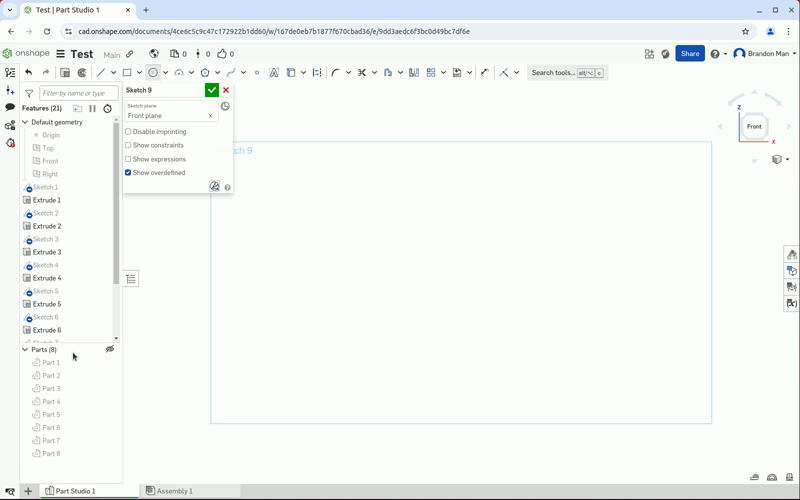
mouse_move(460, 282)
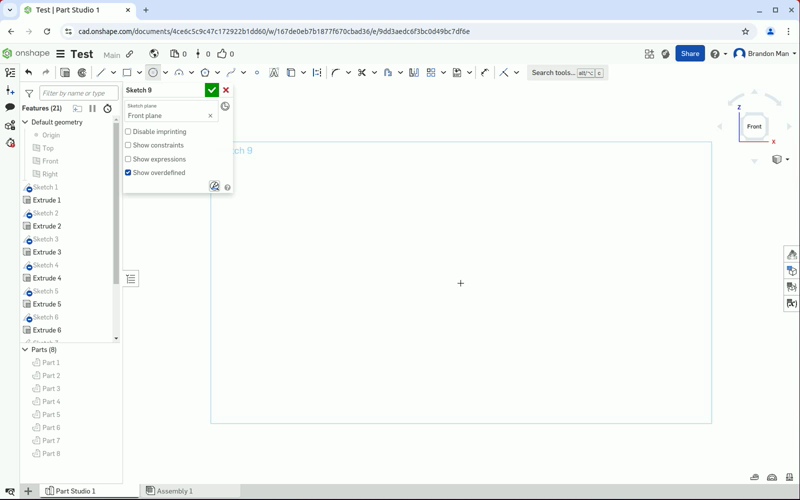
click(460, 282)
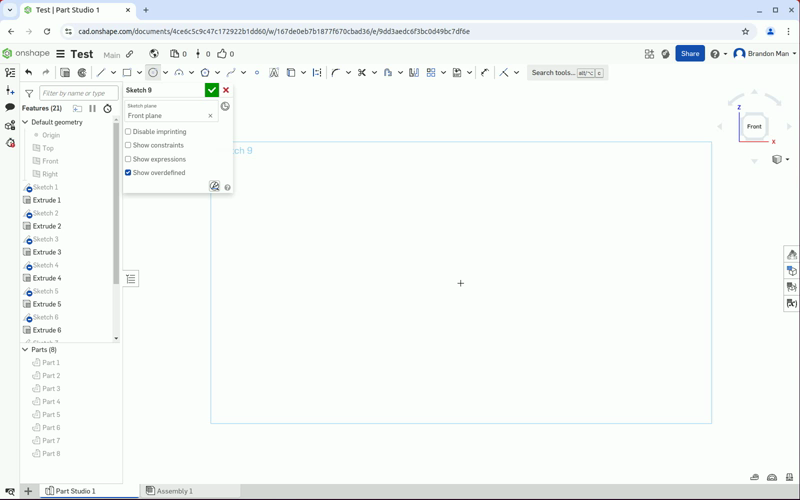
key_up(shift)
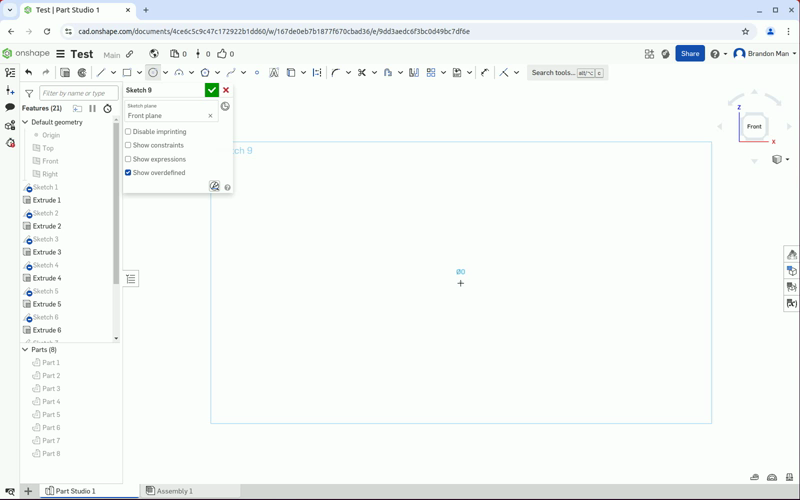
mouse_move(532, 282)
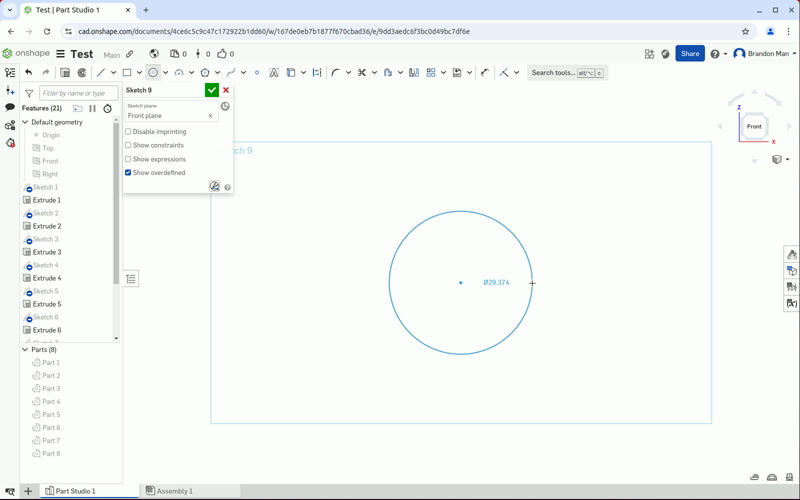
click(532, 282)
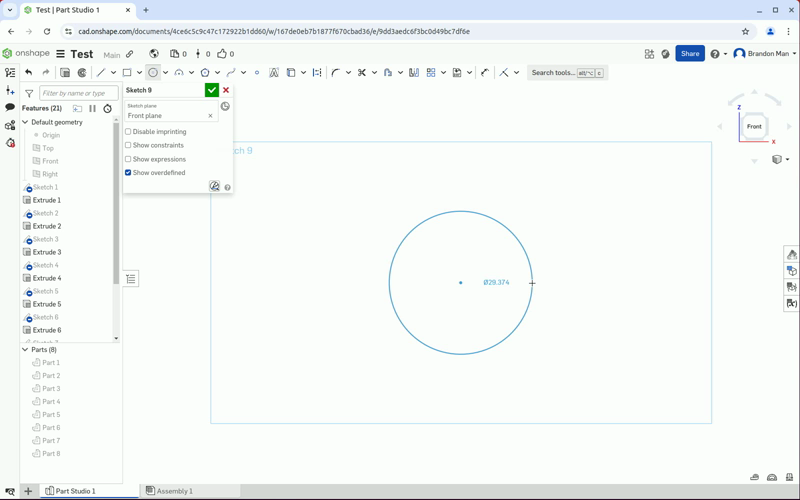
key(esc)
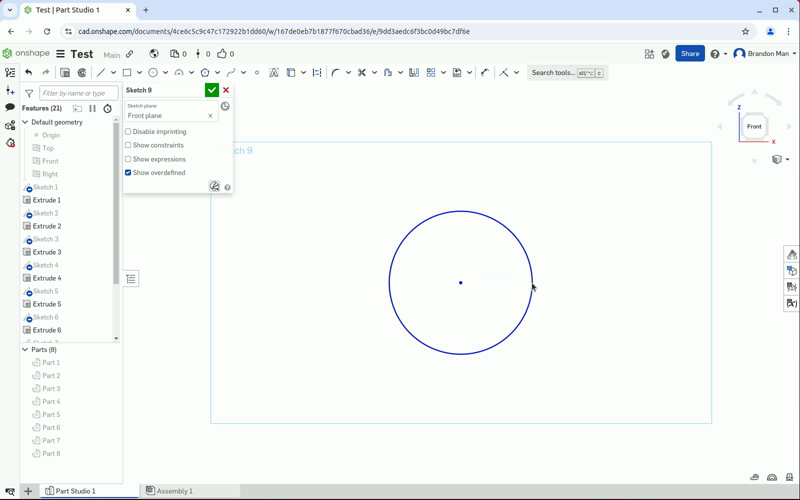
key(c)
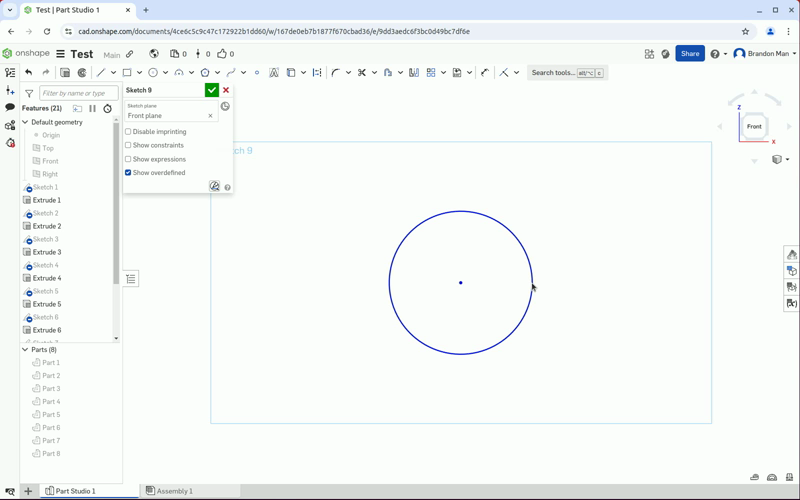
key_down(shift)
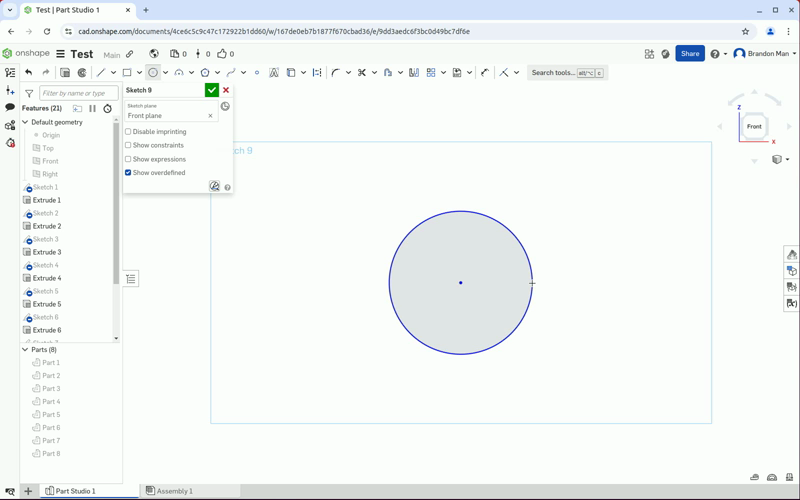
mouse_move(460, 282)
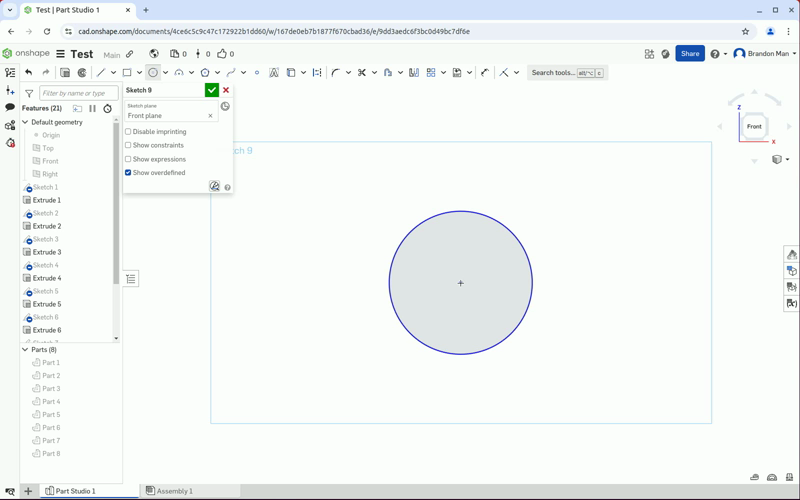
click(460, 282)
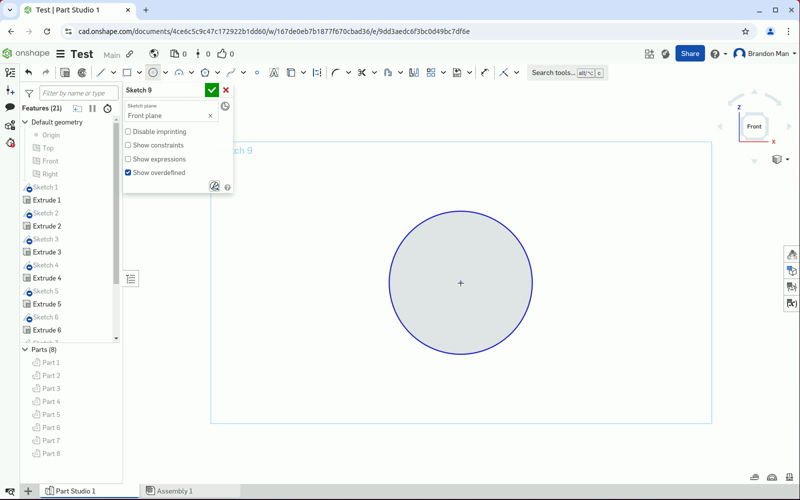
key_up(shift)
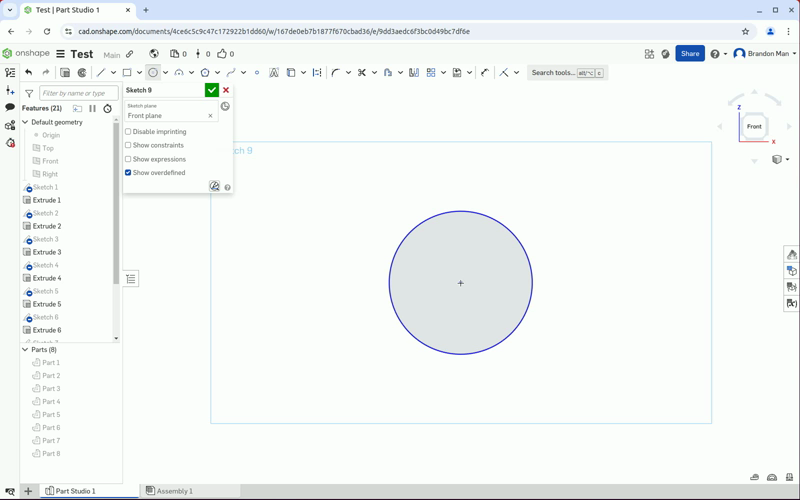
mouse_move(496, 282)
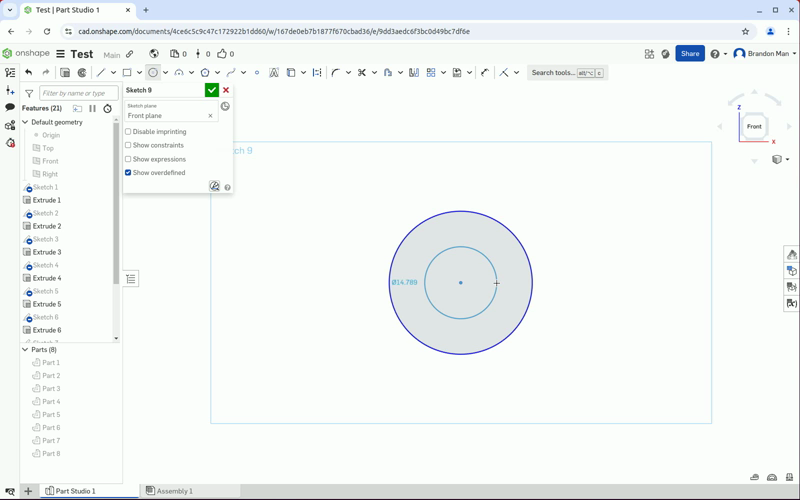
click(496, 282)
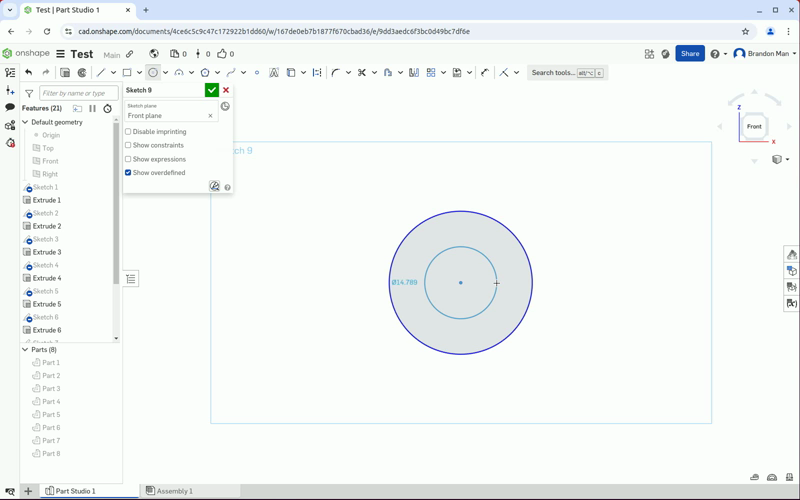
key(esc)
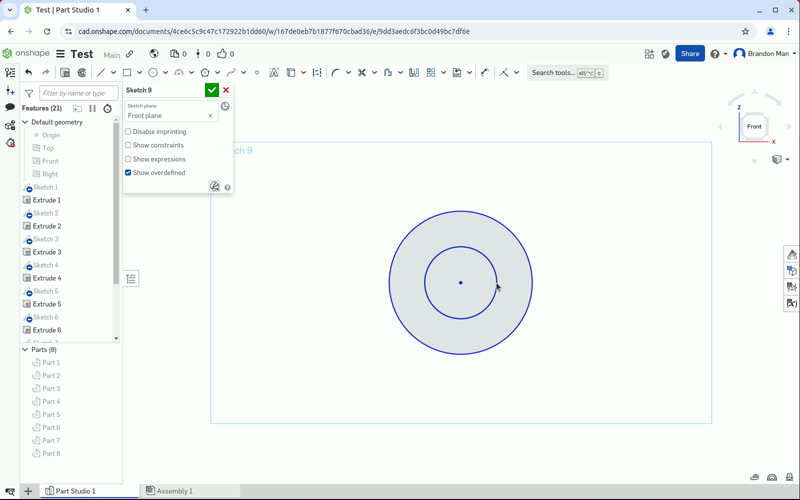
mouse_move(514, 277)
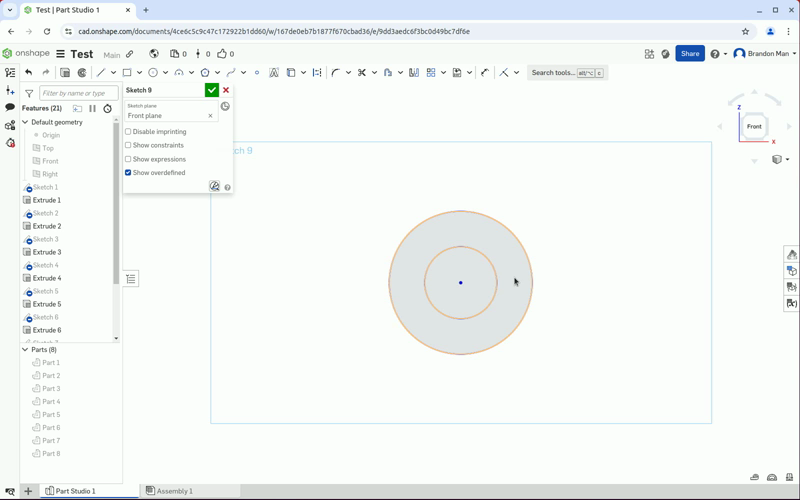
click(514, 277)
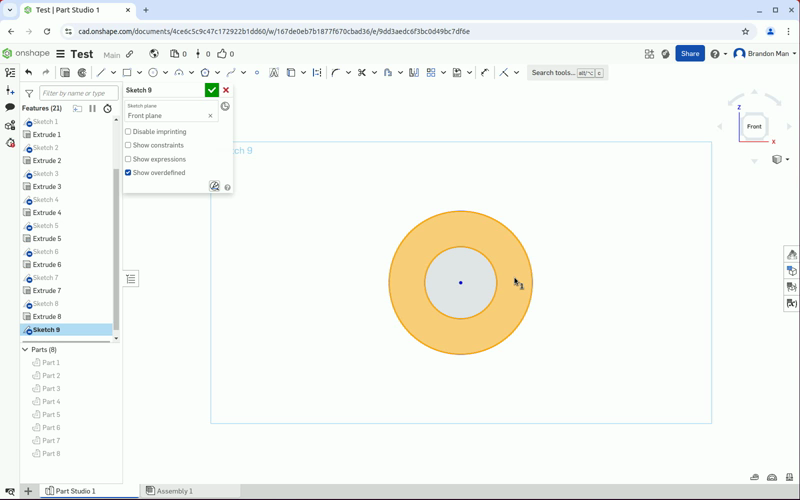
mouse_move(73, 352)
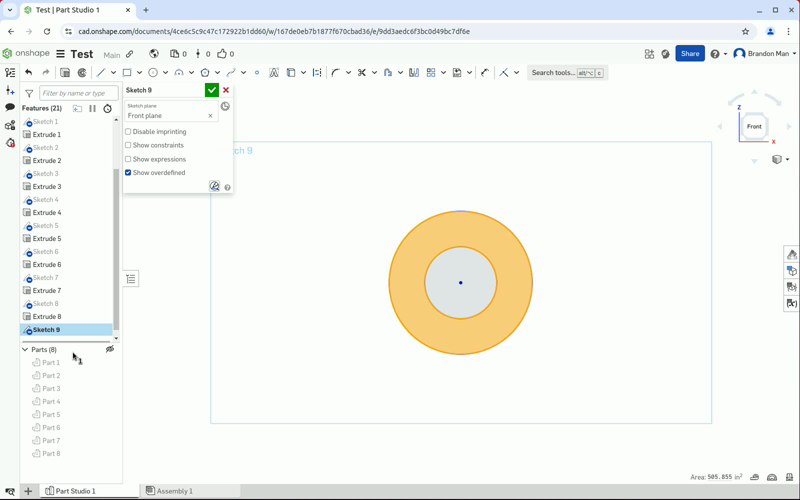
key(shift+y)
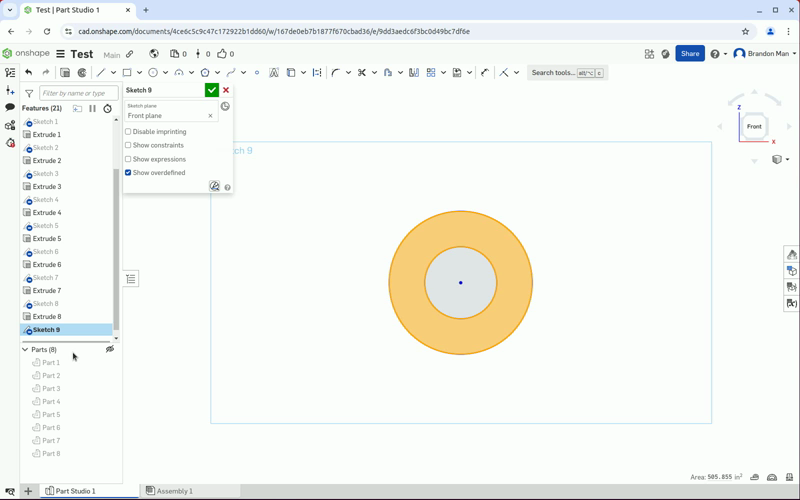
key(shift+e)
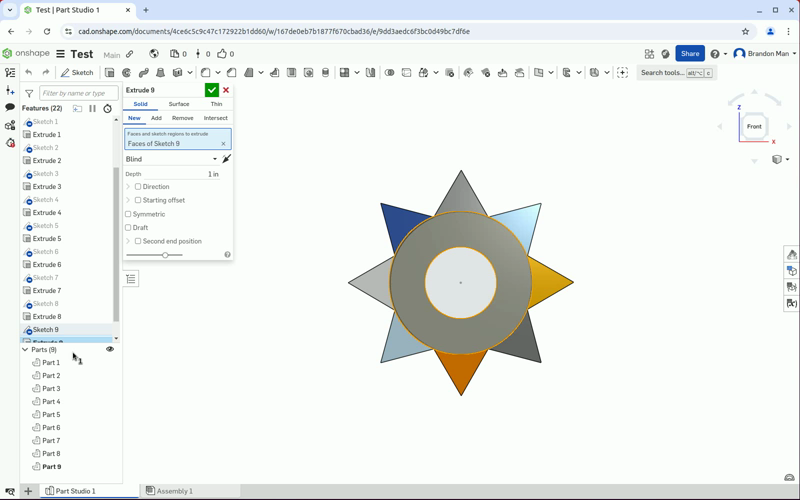
mouse_move(143, 106)
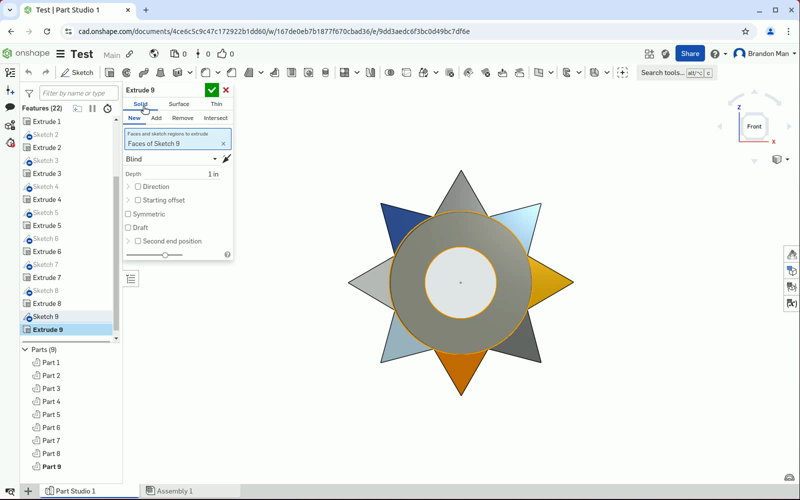
click(143, 106)
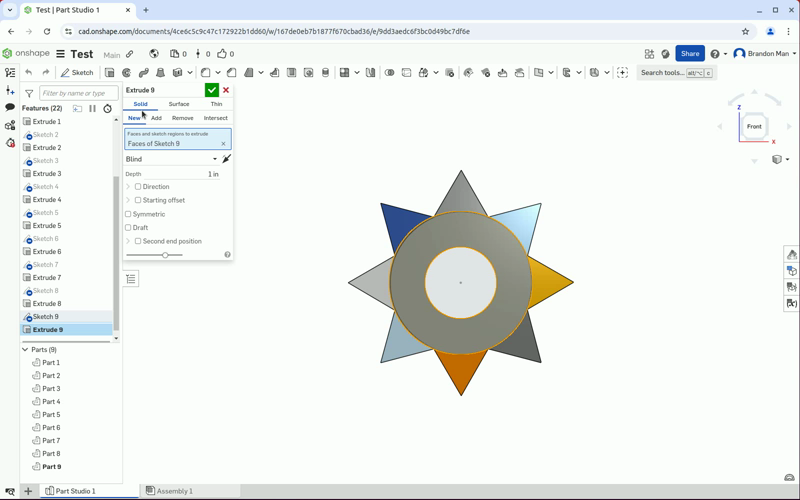
mouse_move(137, 120)
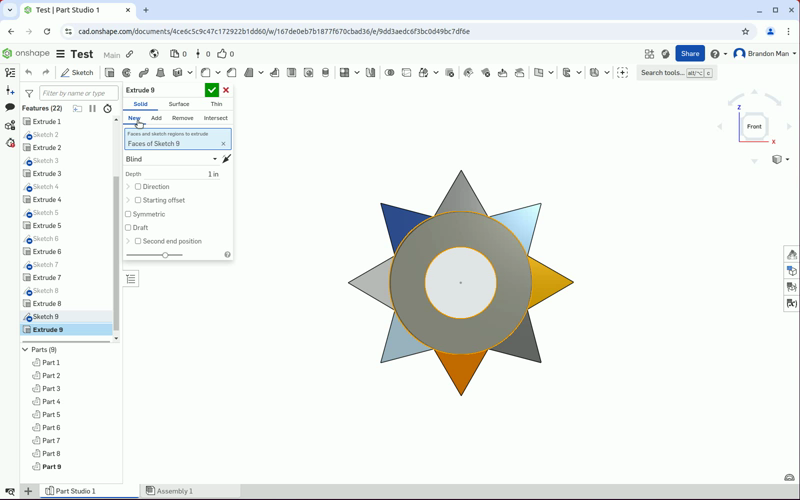
click(137, 120)
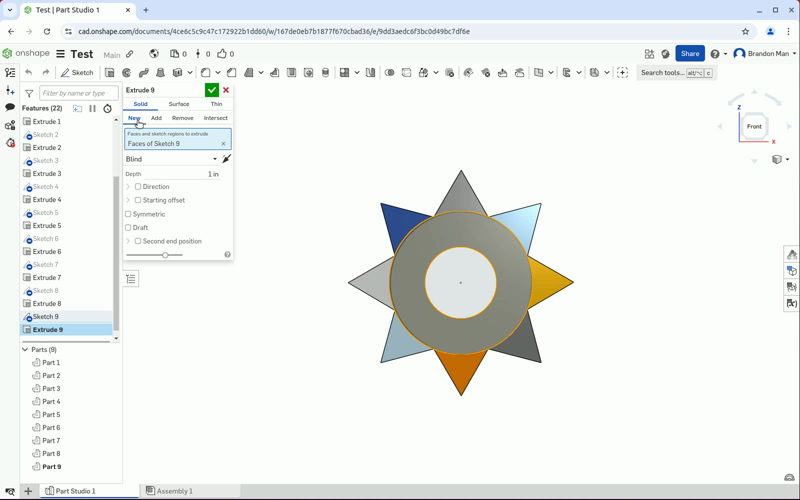
key(tab, 4)
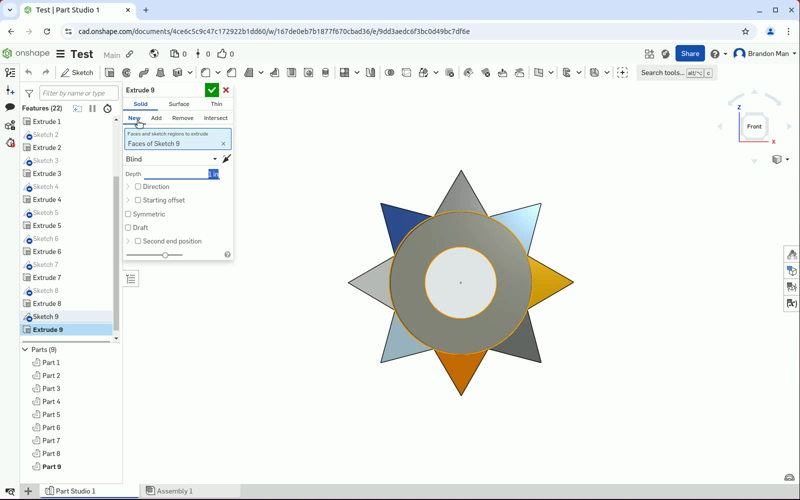
text(14.442)
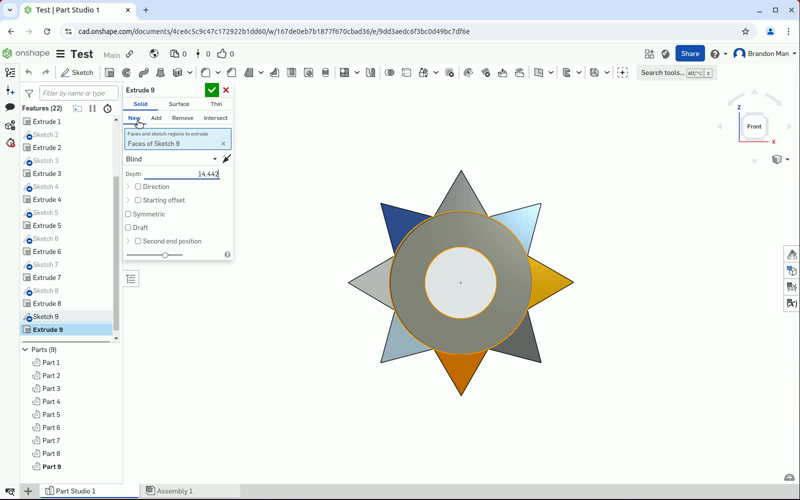
key(tab, 3)
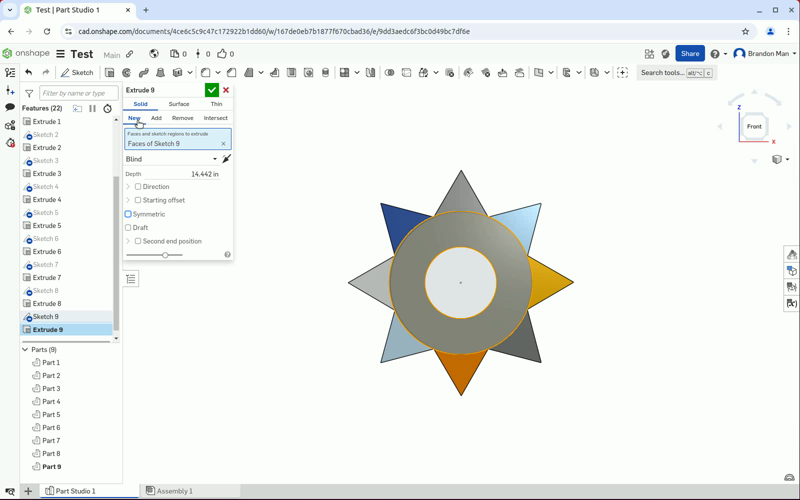
key(space)
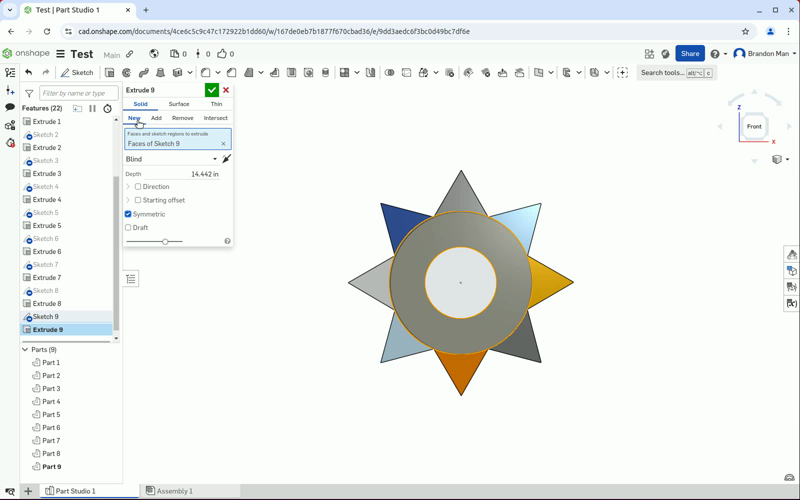
key(enter)
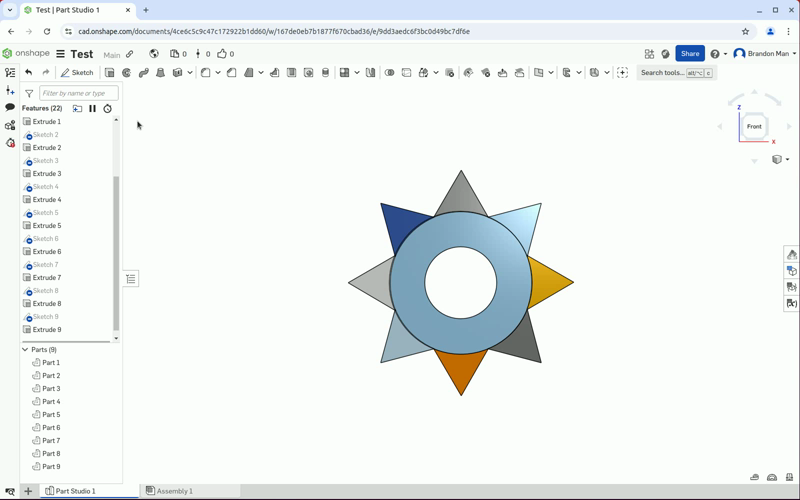
key(shift+h)
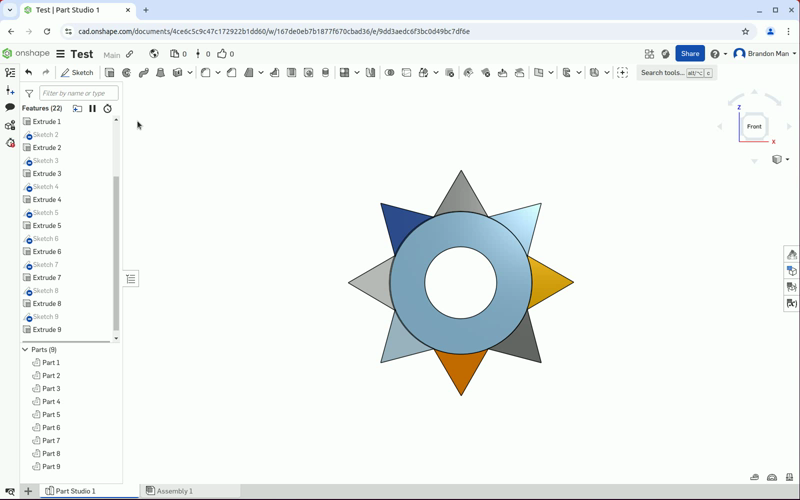
key(shift+h)
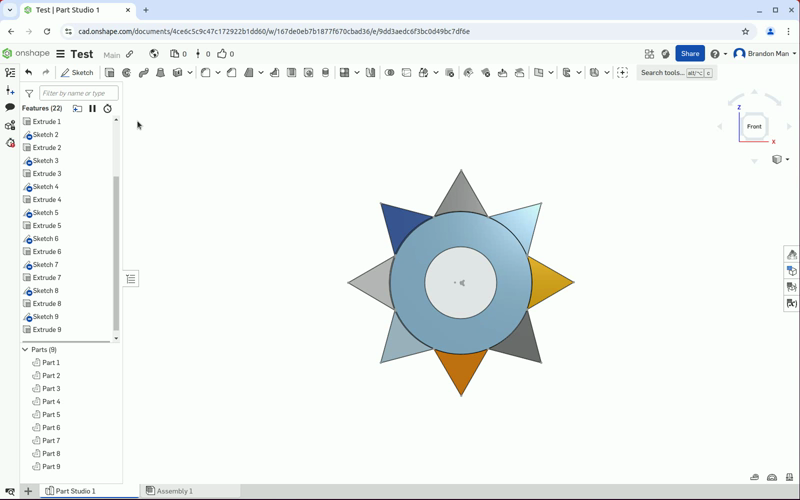
key(shift+7)
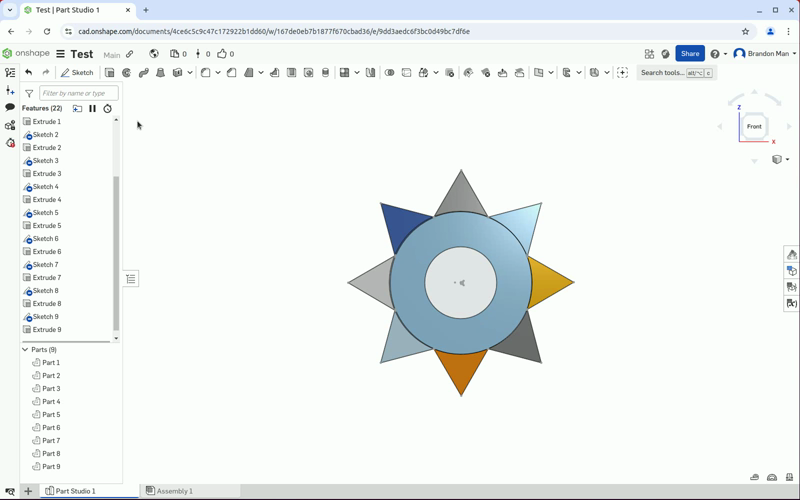
key(left, 2)
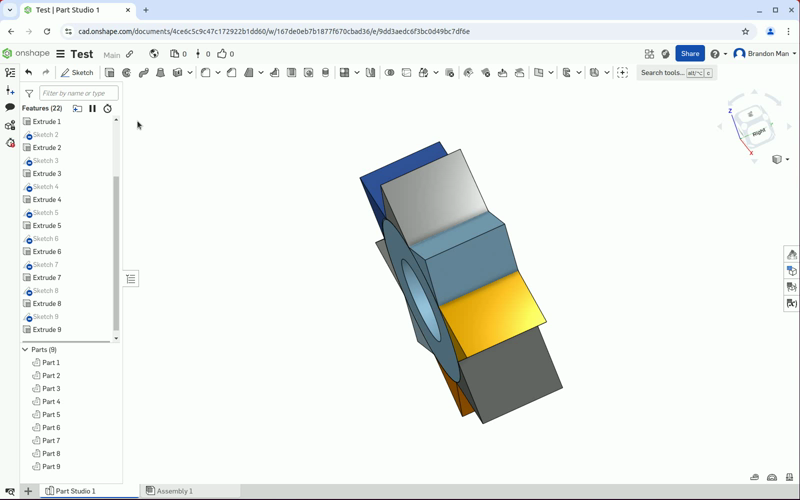
key(down, 2)
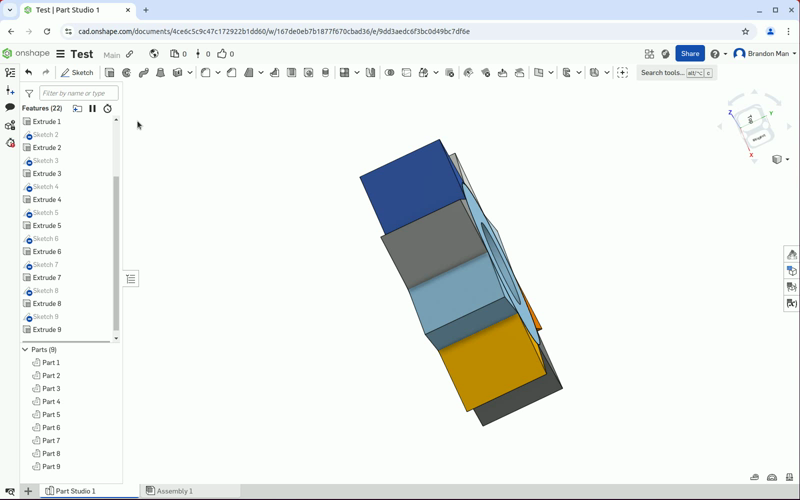
key(up, 2)
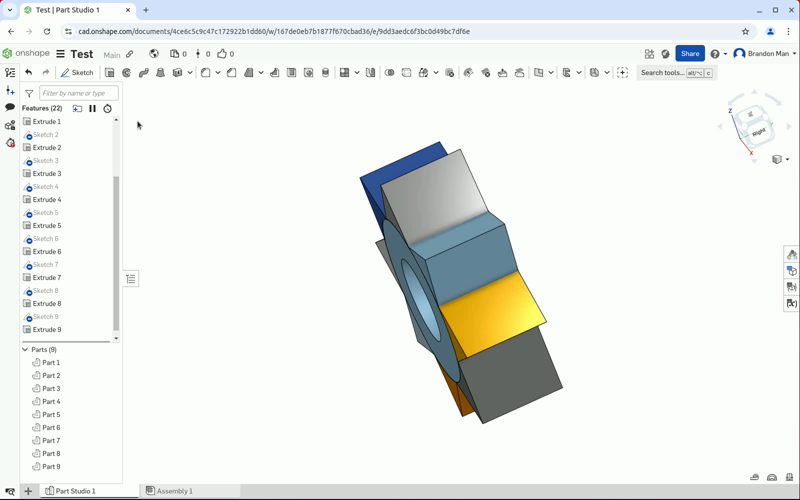
key(right, 2)
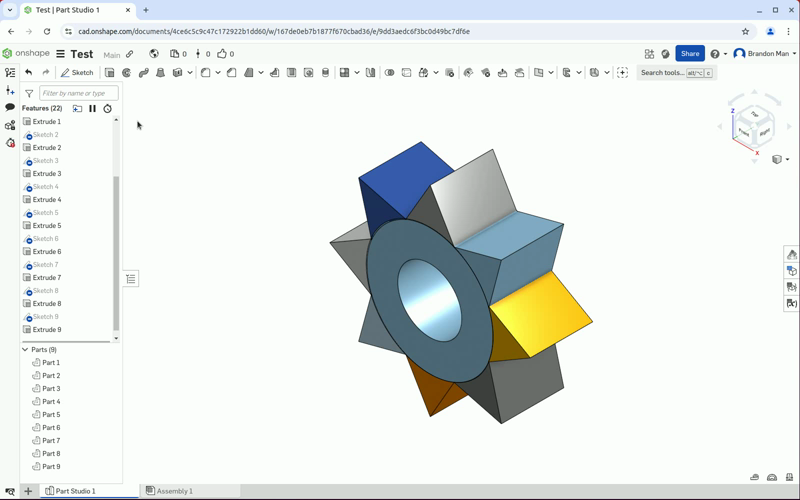
mouse_move(69, 111)
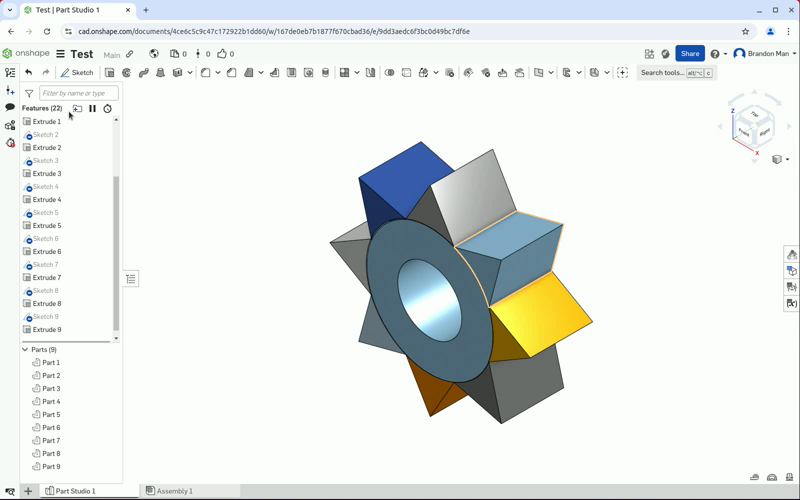
click(69, 111)